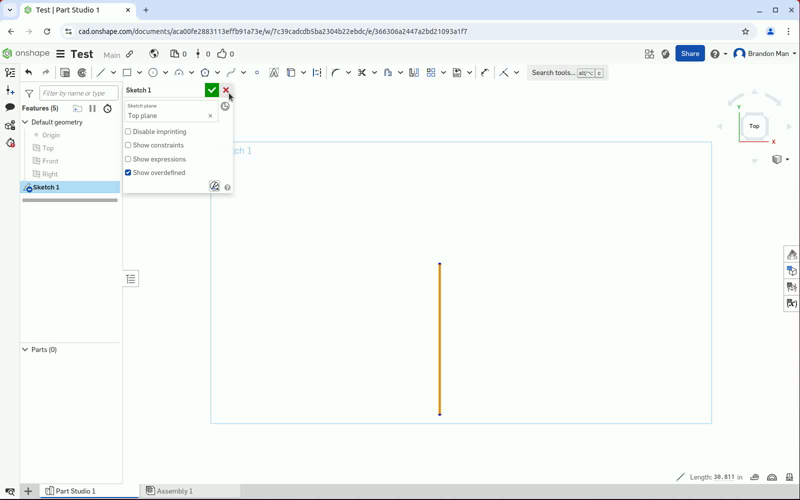
key(shift+h)
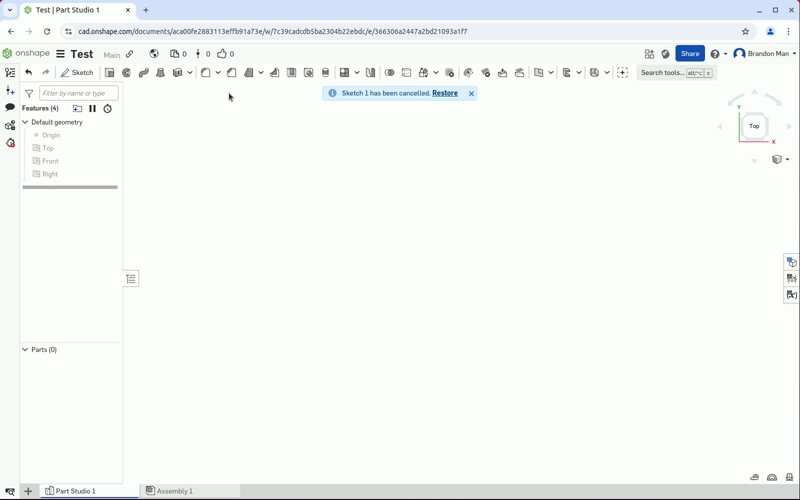
mouse_move(73, 352)
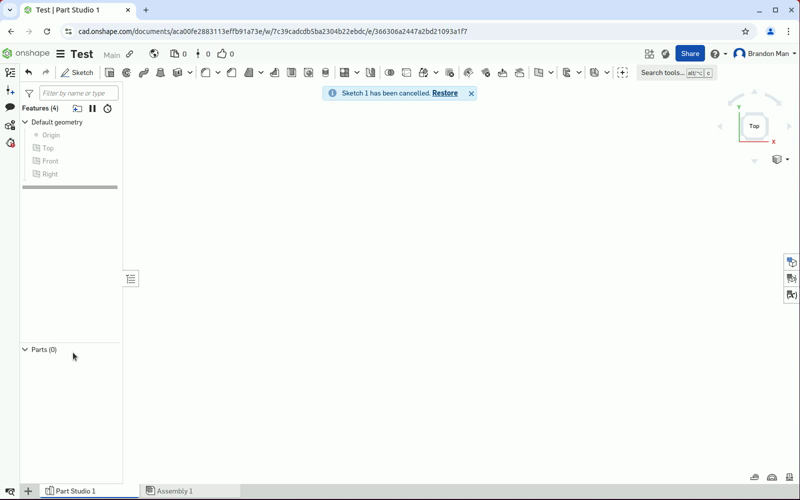
key(y)
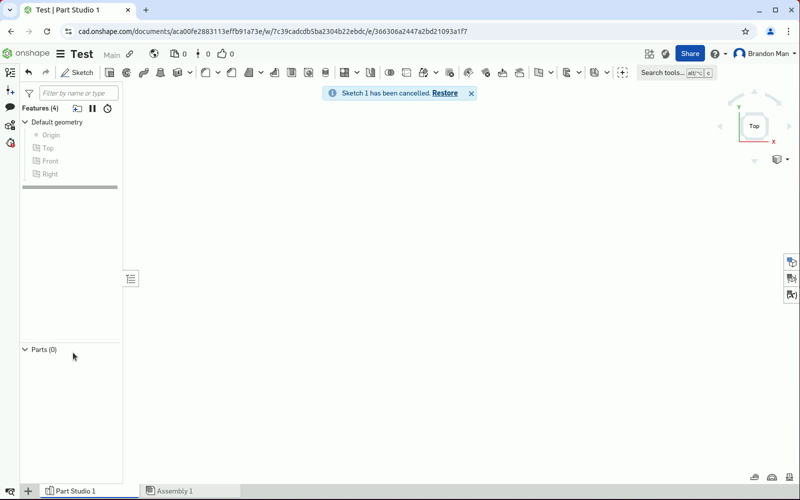
key(shift+p)
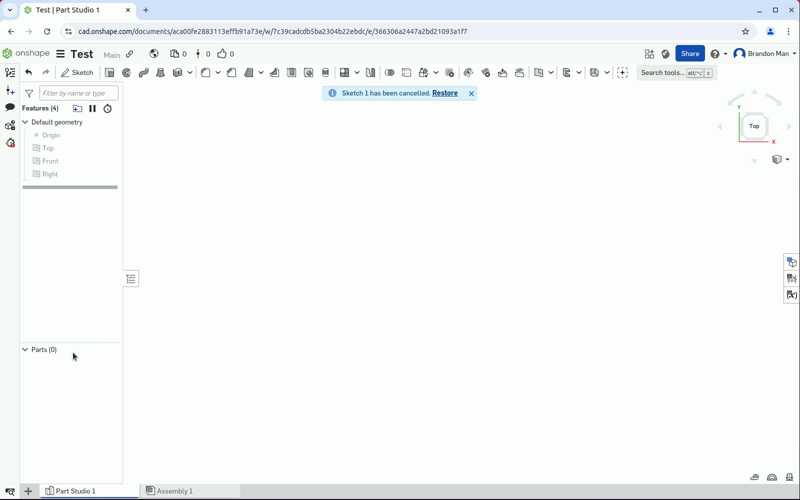
key(space)
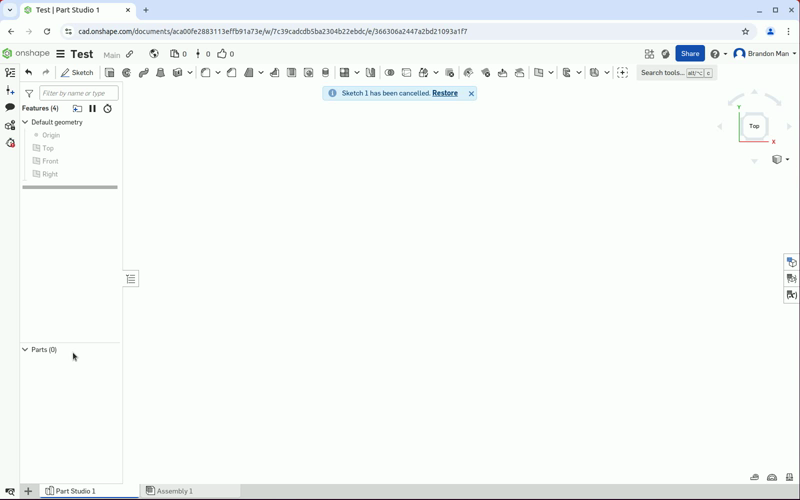
key_down(shift)
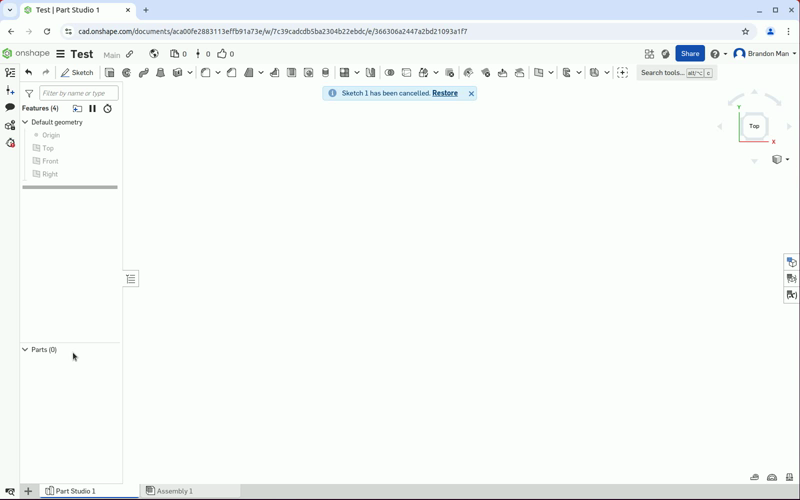
key(up)
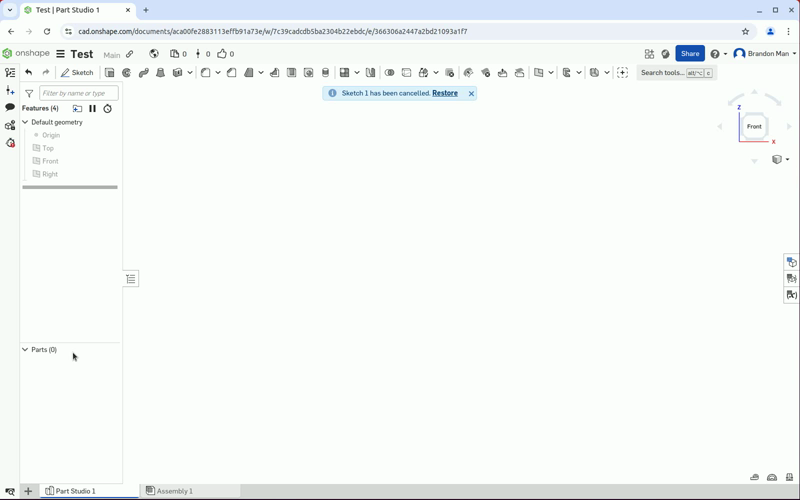
key_up(shift)
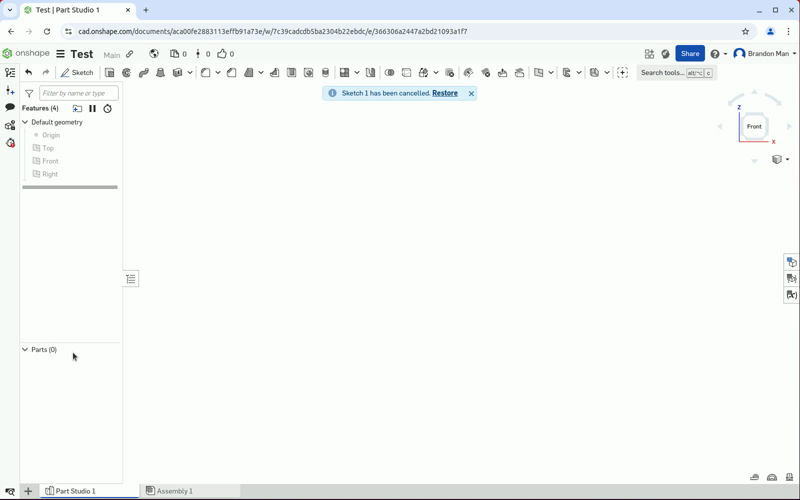
mouse_move(73, 352)
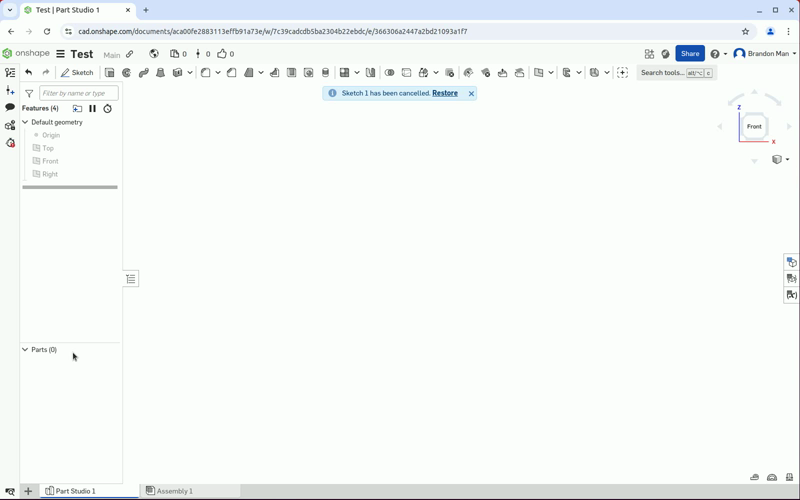
key(shift+y)
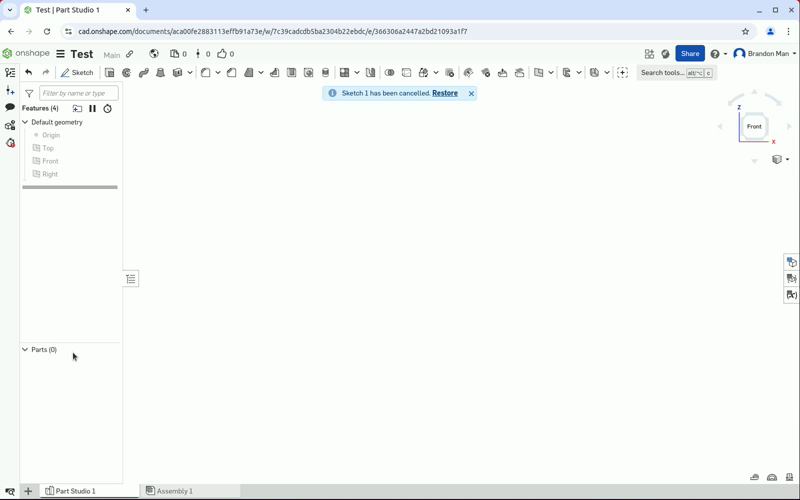
key(shift+s)
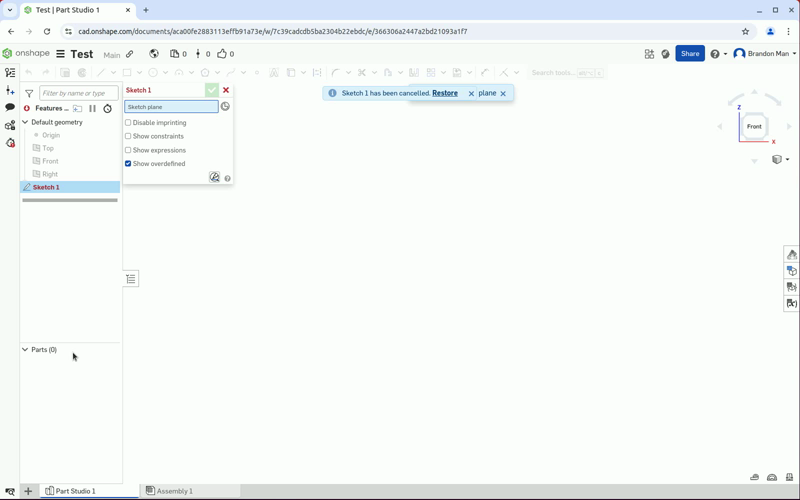
mouse_move(73, 163)
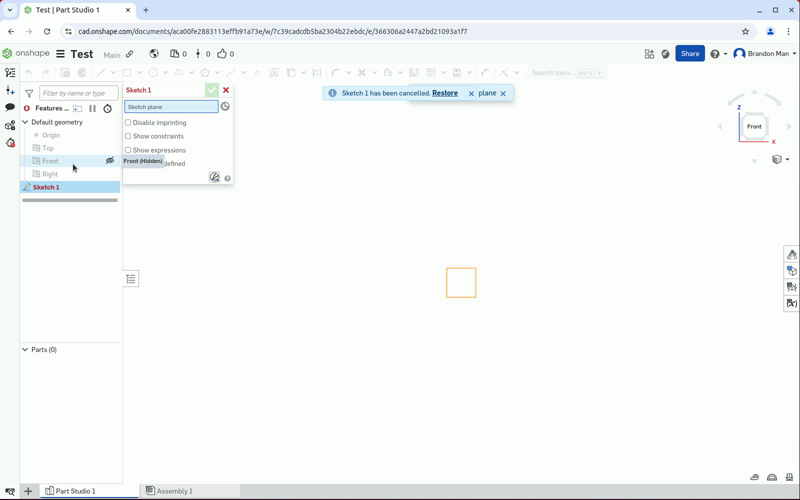
click(73, 163)
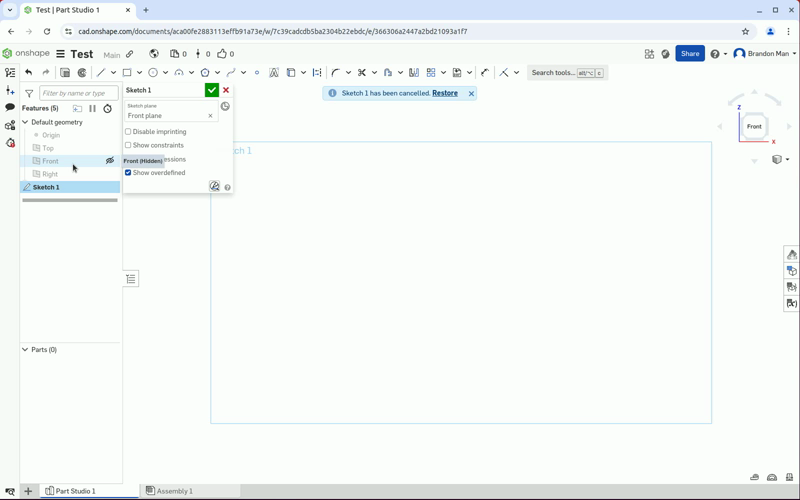
mouse_move(73, 352)
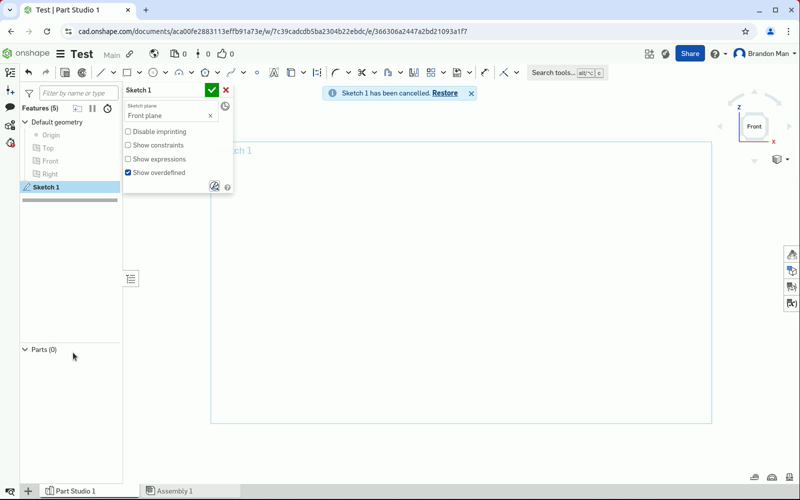
key(y)
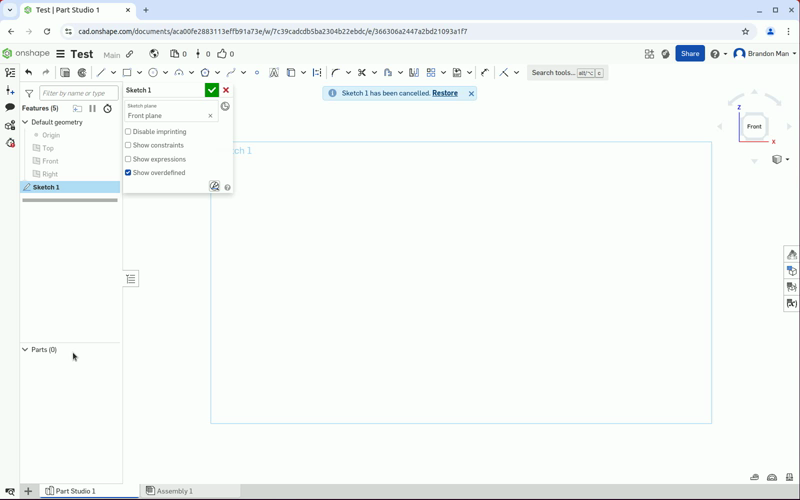
key(a)
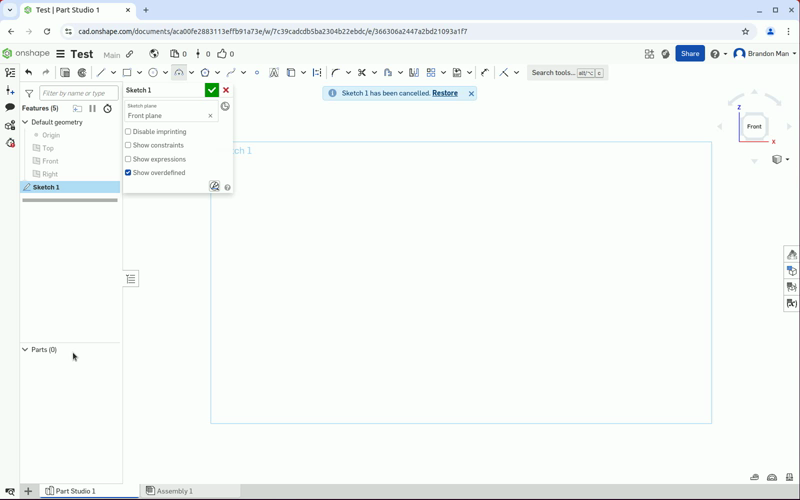
key_down(shift)
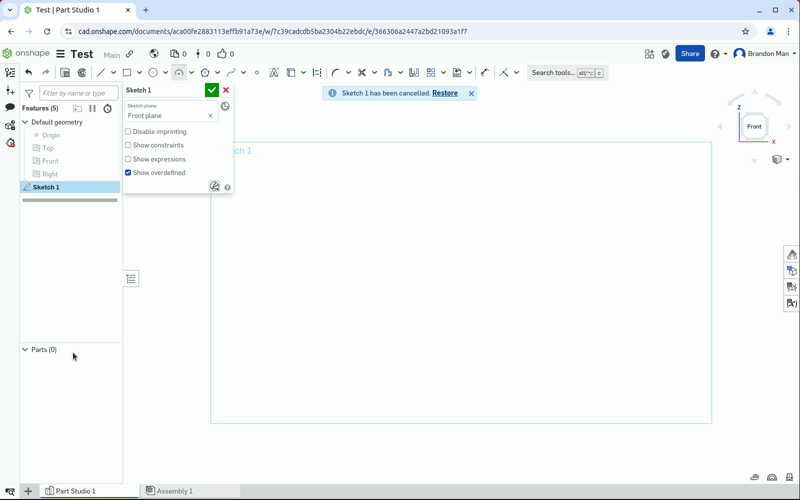
mouse_move(446, 223)
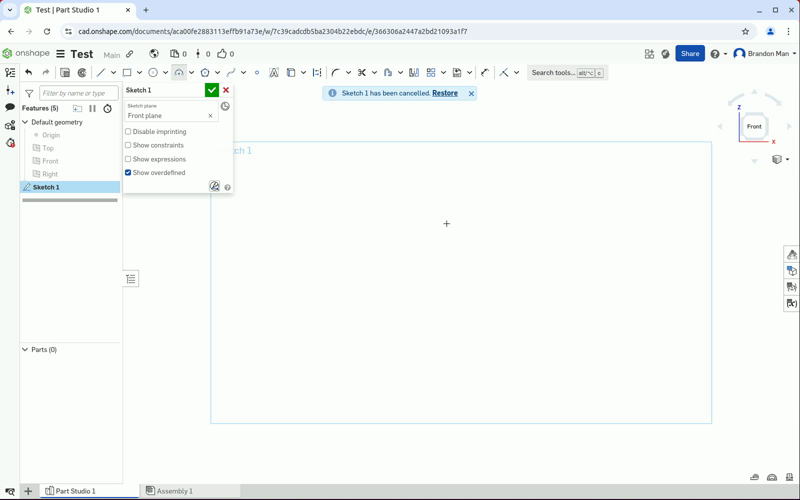
click(446, 223)
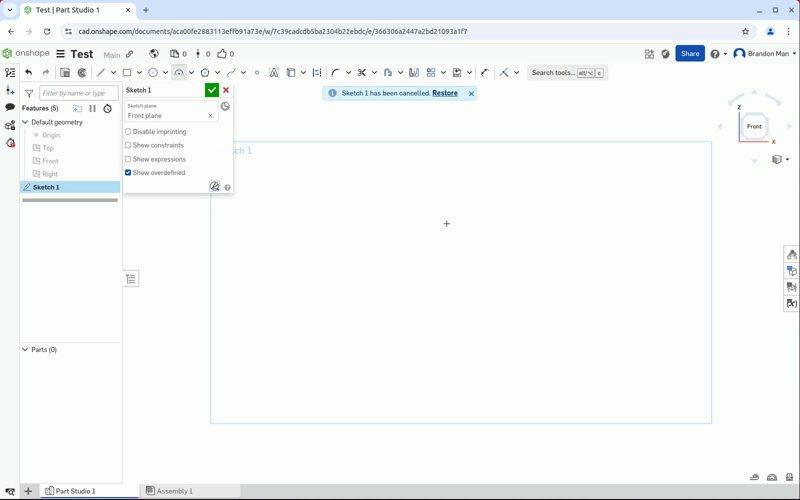
key_up(shift)
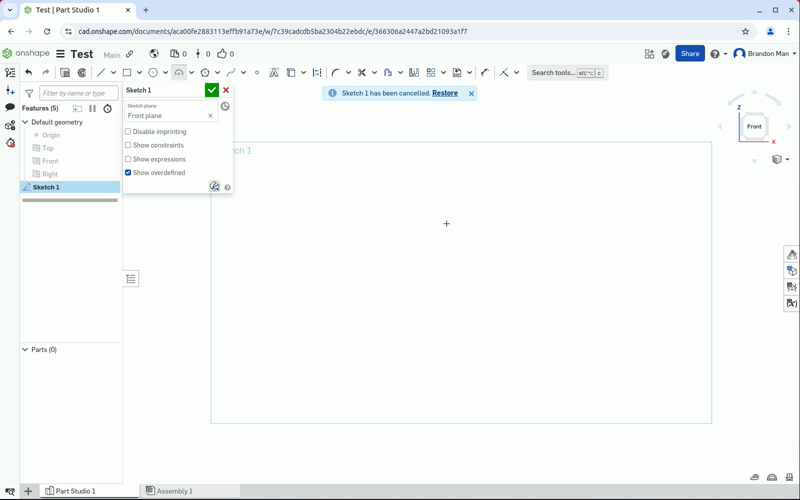
key_down(shift)
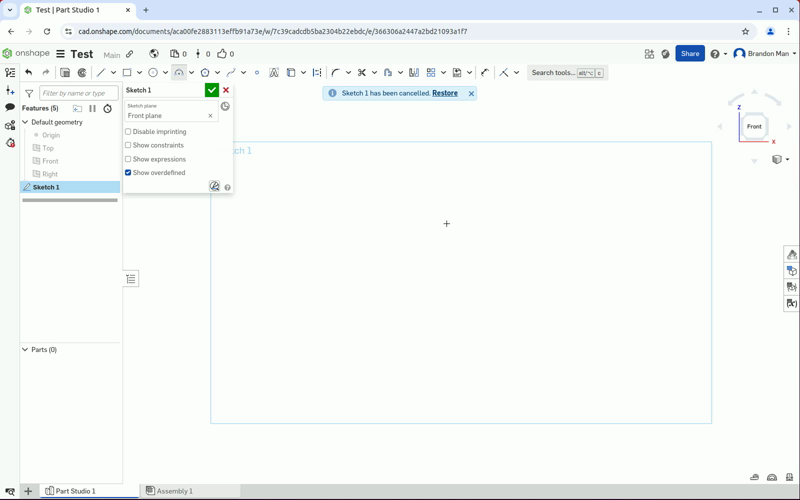
mouse_move(476, 223)
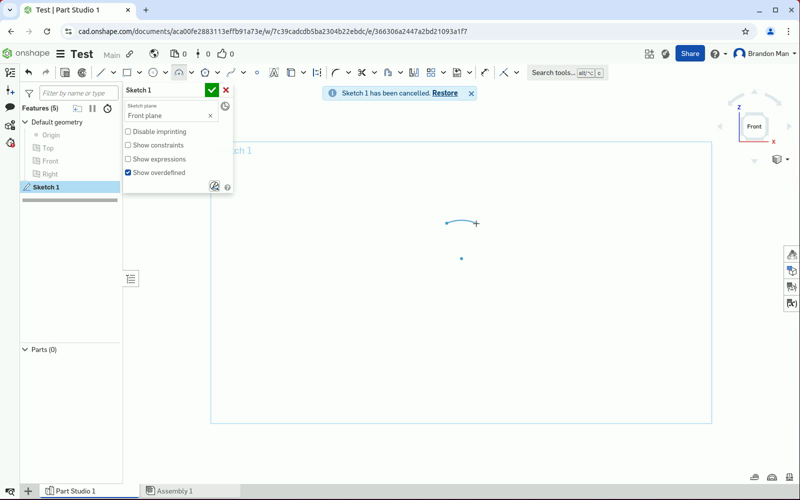
click(476, 223)
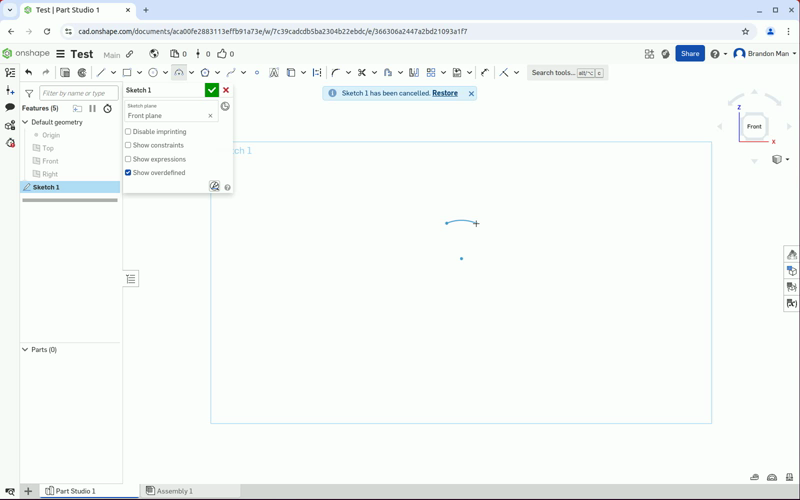
mouse_move(461, 210)
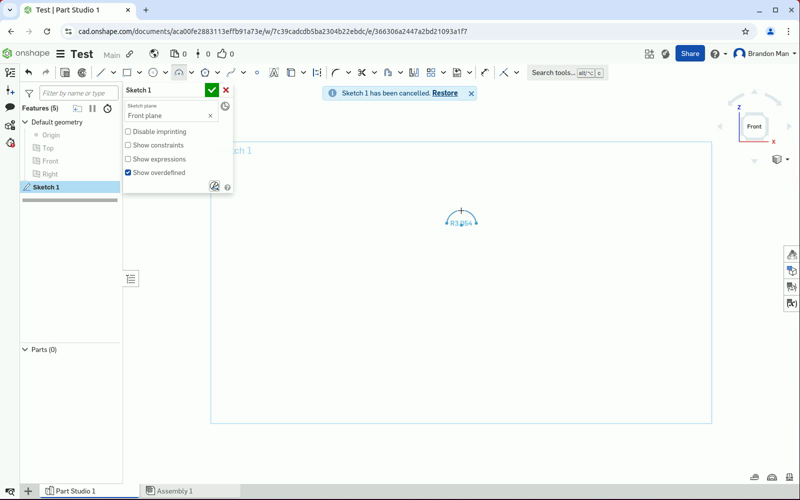
click(461, 210)
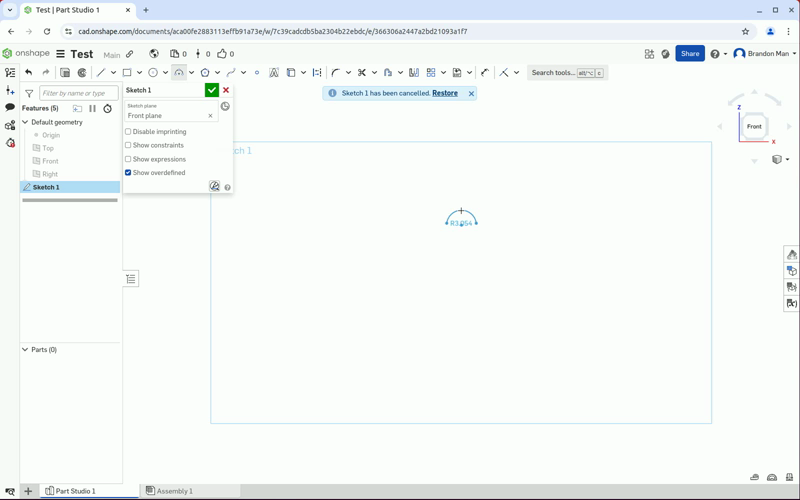
key_up(shift)
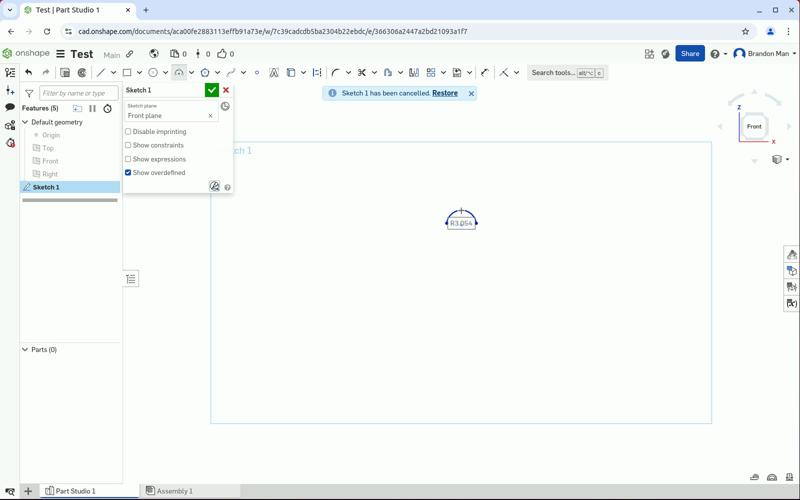
key(esc)
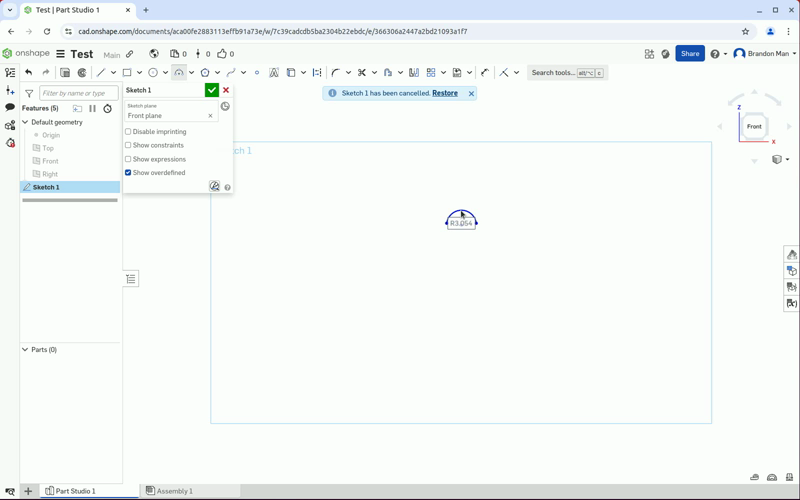
key(l)
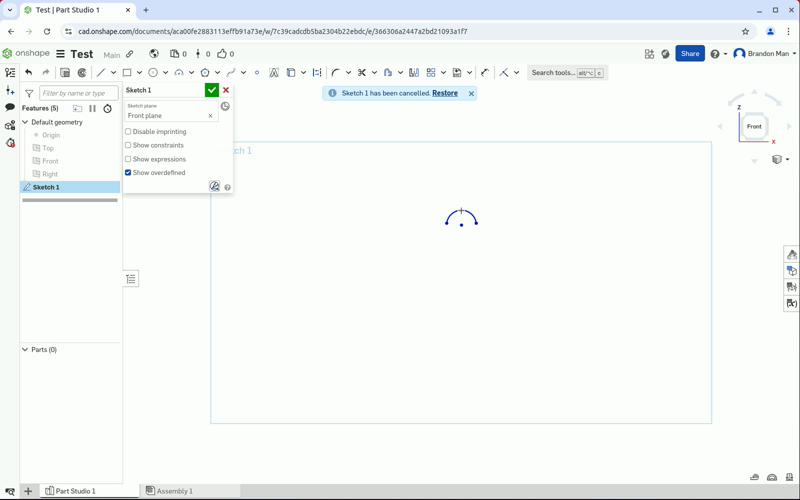
mouse_move(476, 223)
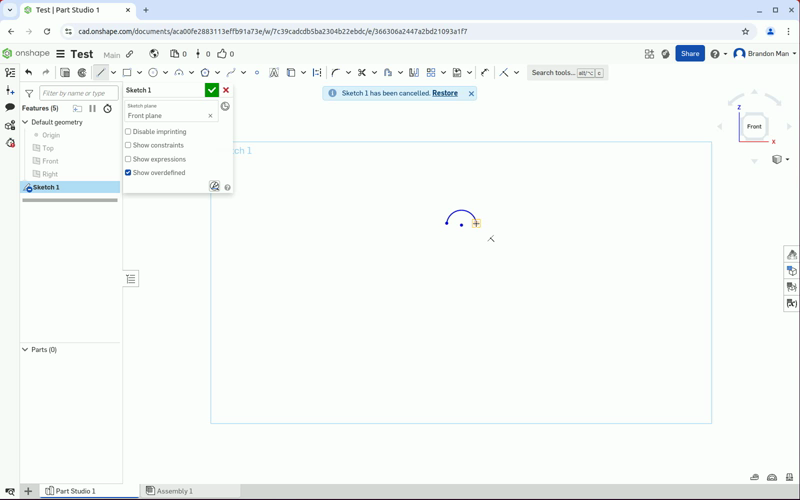
click(476, 223)
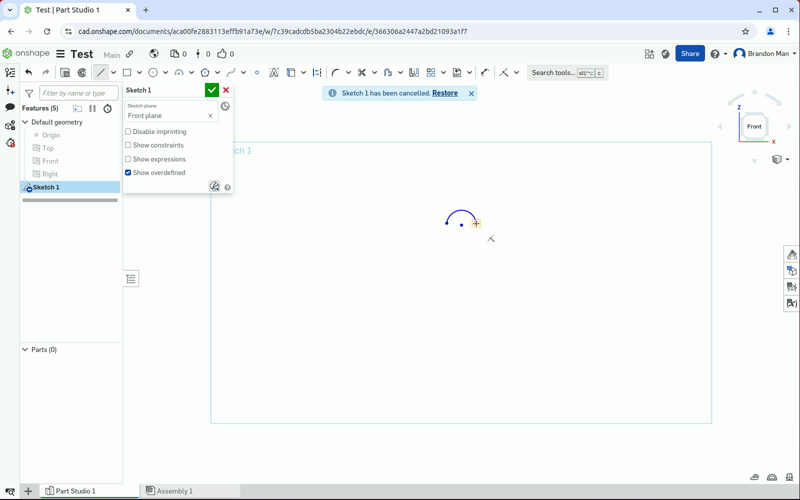
key_down(shift)
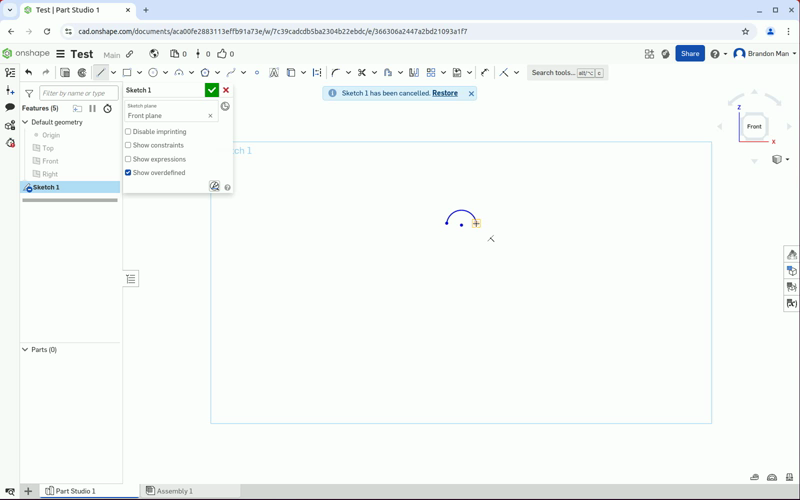
mouse_move(506, 223)
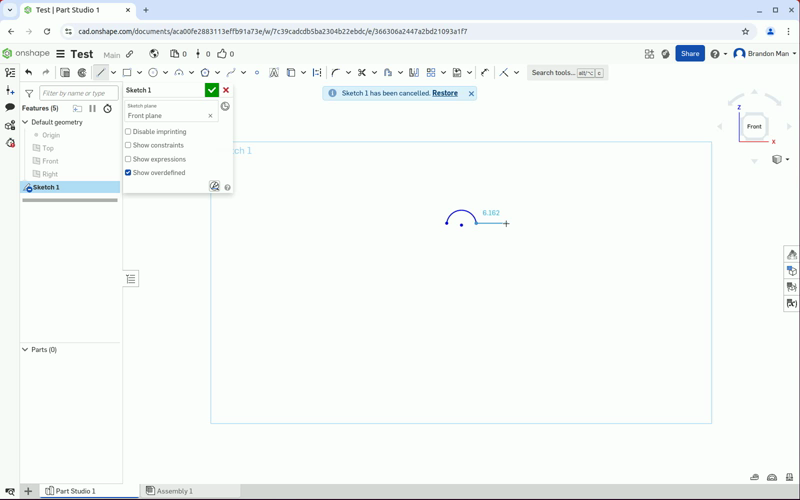
mouse_move(470, 176)
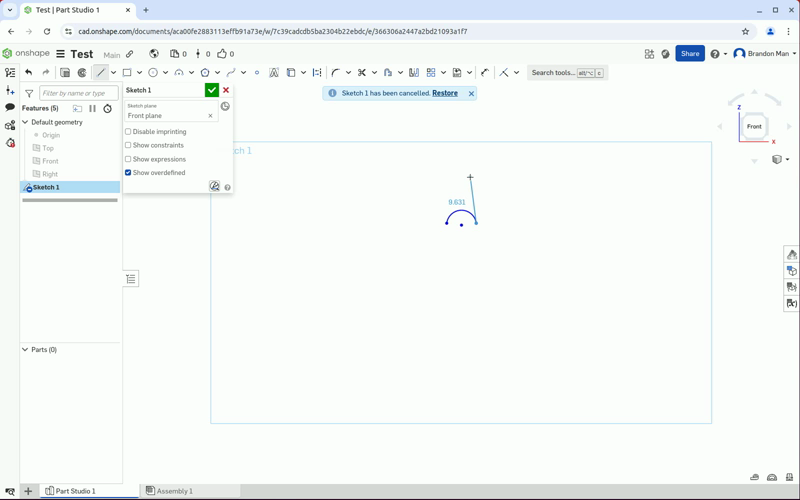
click(470, 176)
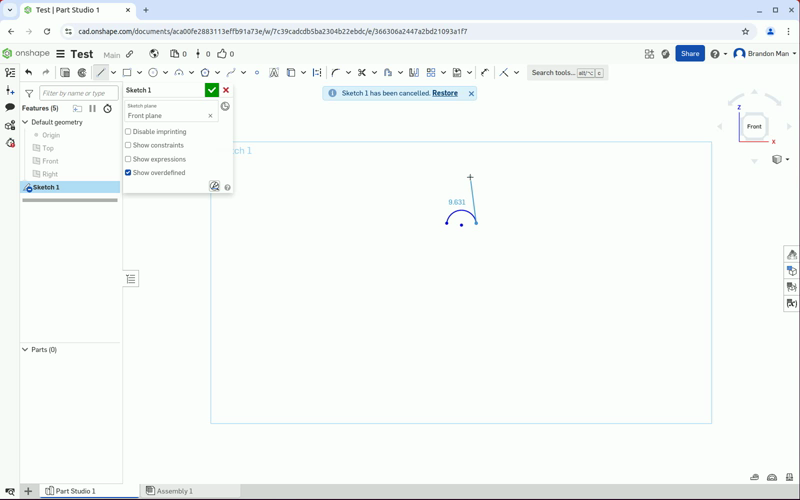
key_up(shift)
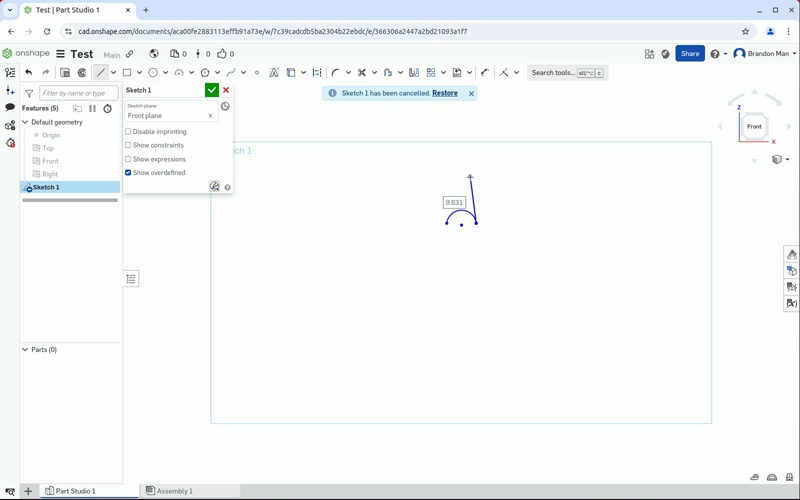
key(esc)
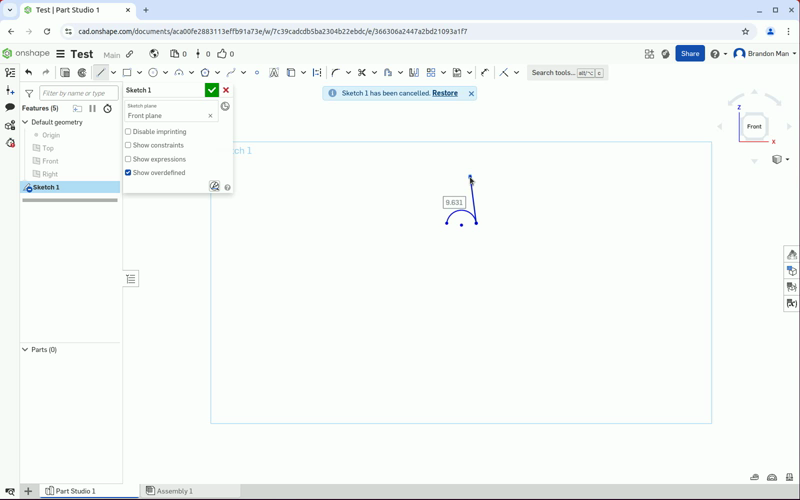
key(a)
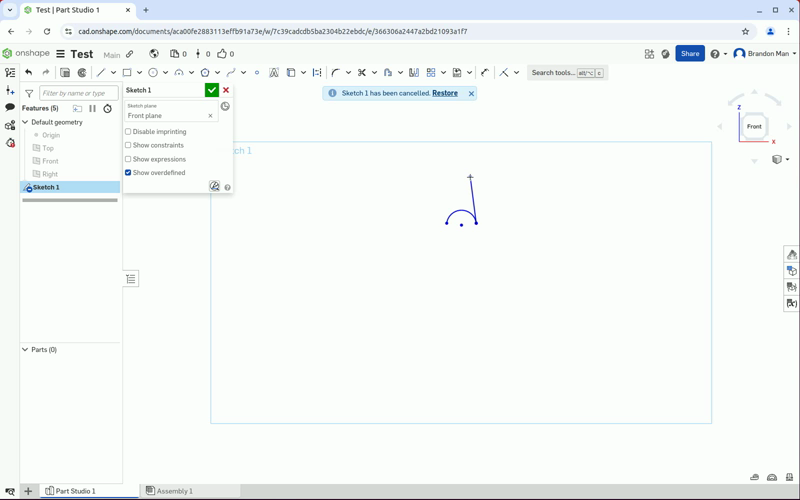
mouse_move(470, 176)
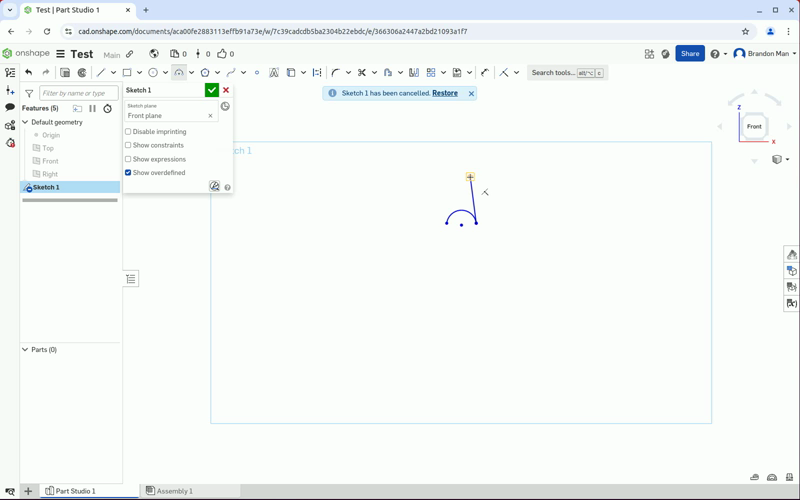
click(470, 176)
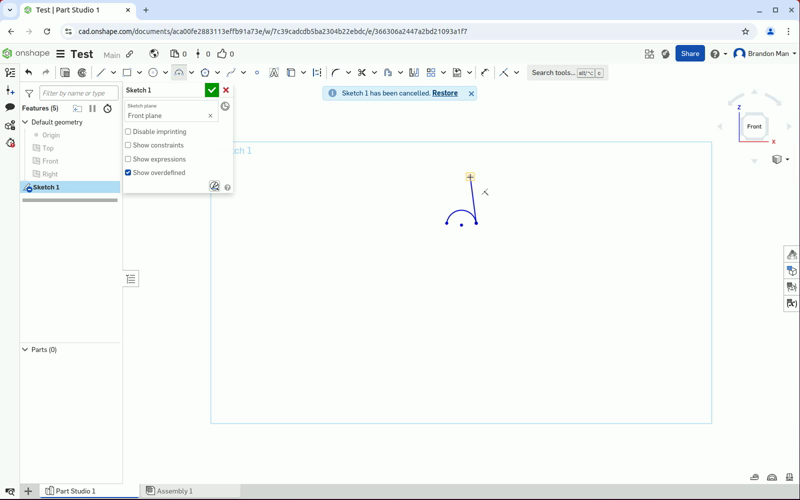
key_down(shift)
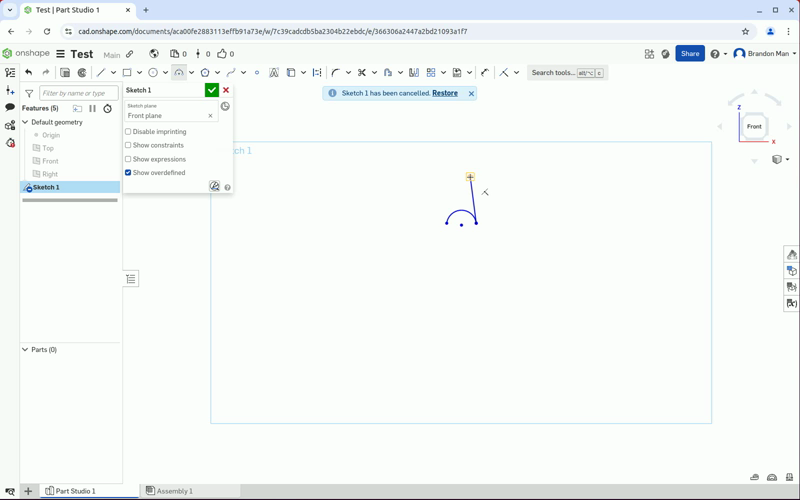
mouse_move(452, 176)
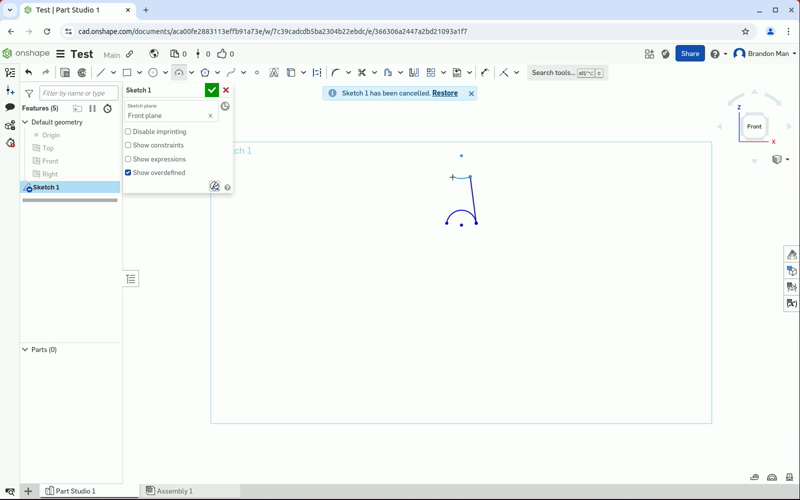
click(452, 176)
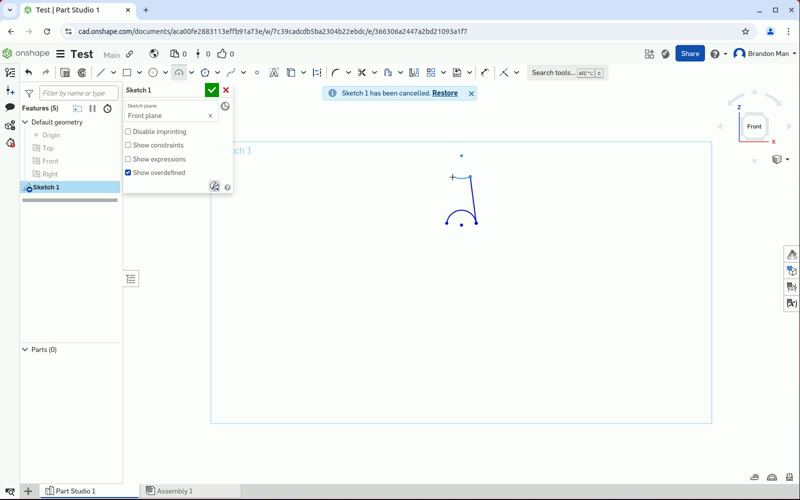
mouse_move(461, 186)
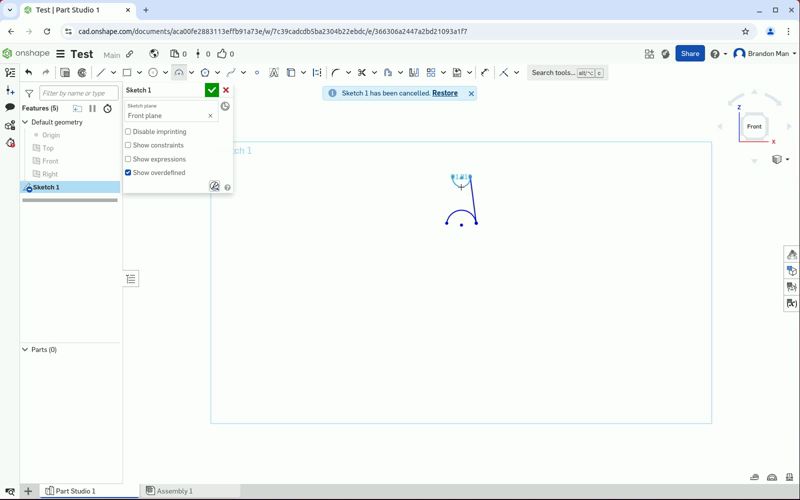
click(461, 186)
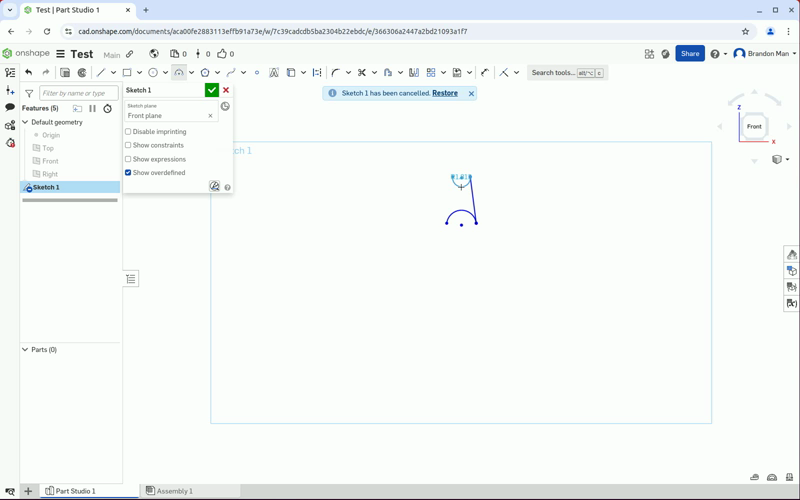
key_up(shift)
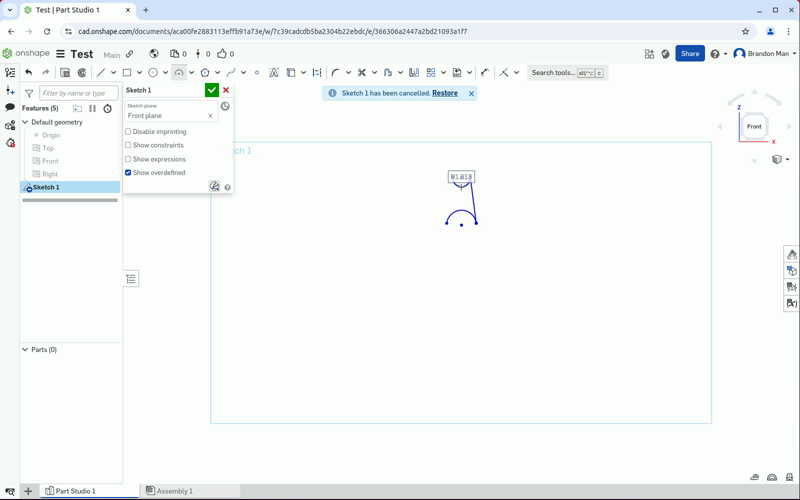
key(esc)
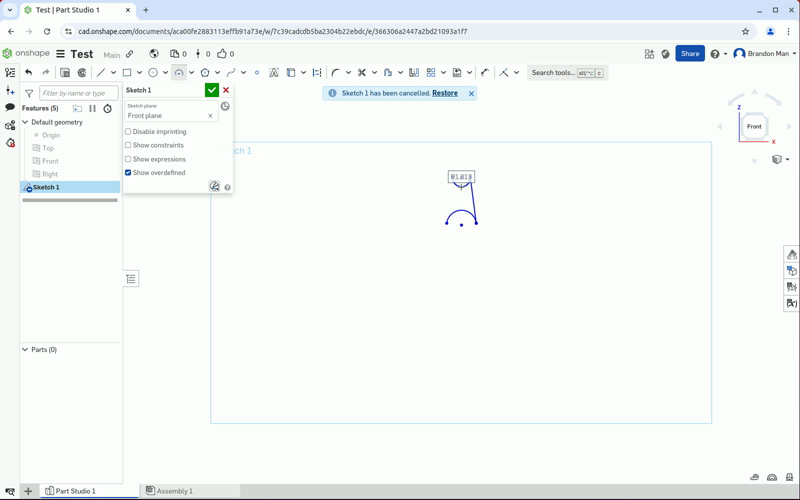
key(l)
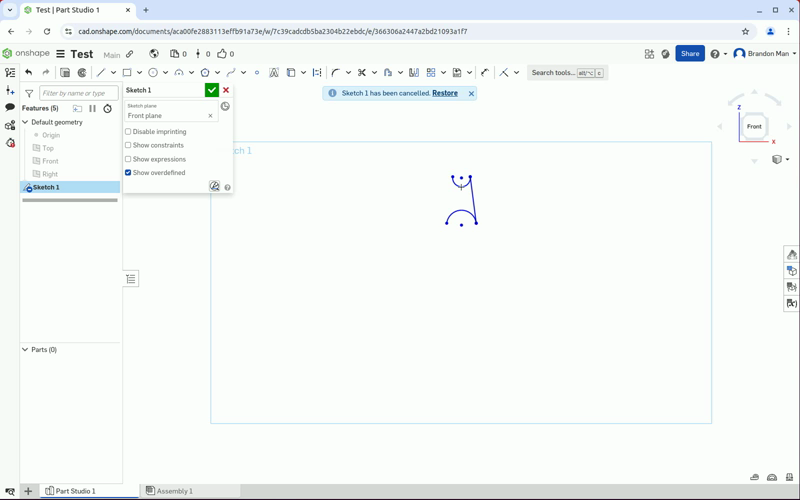
mouse_move(452, 176)
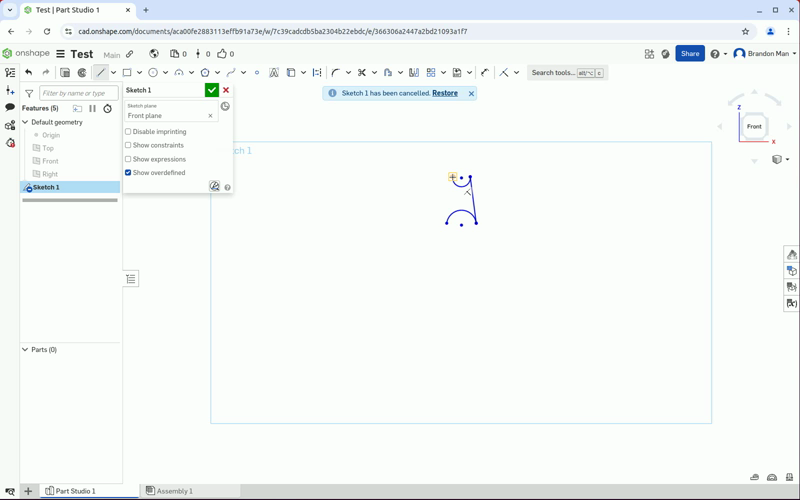
click(452, 176)
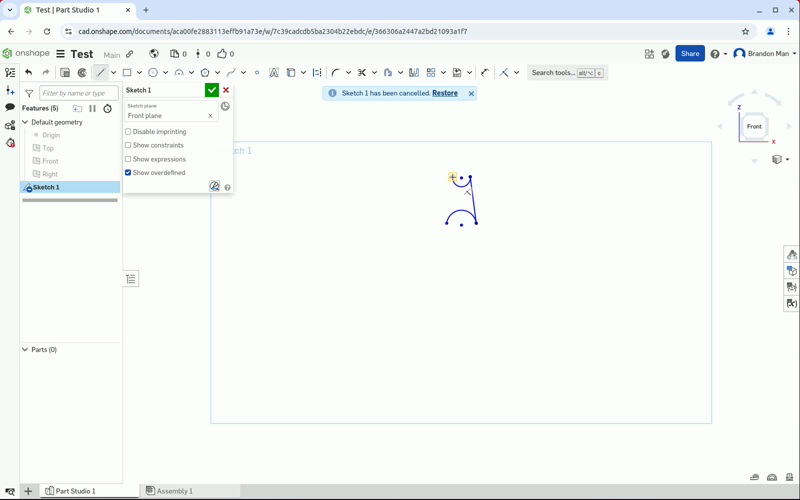
mouse_move(482, 176)
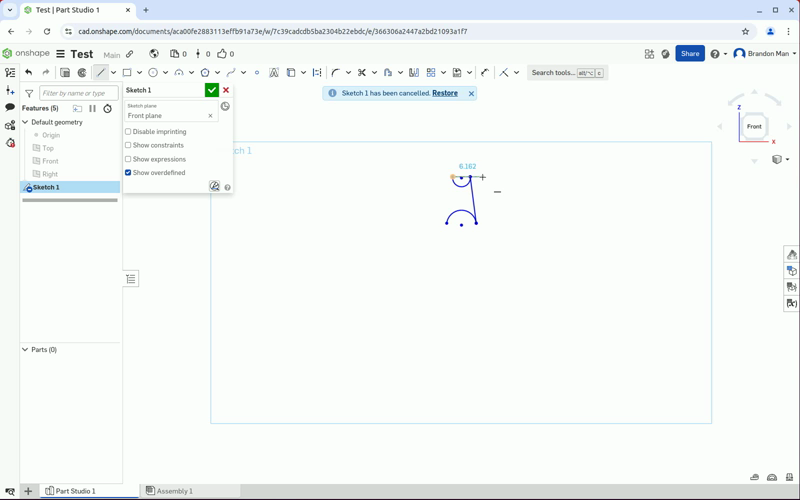
key_down(shift)
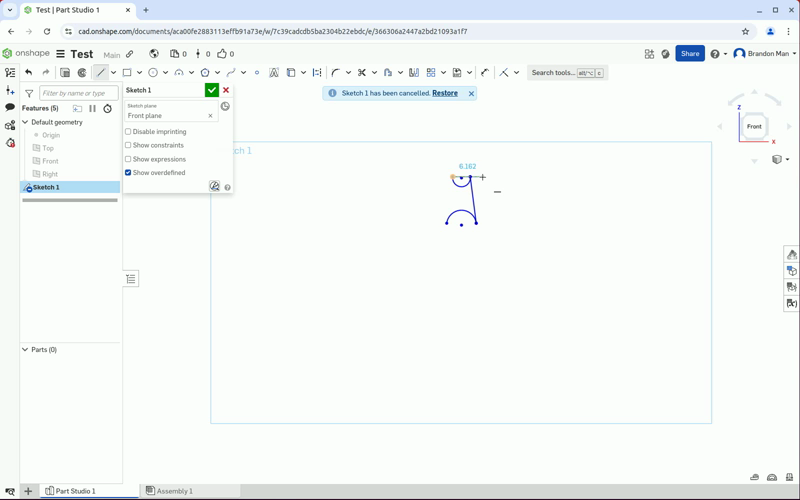
mouse_move(446, 223)
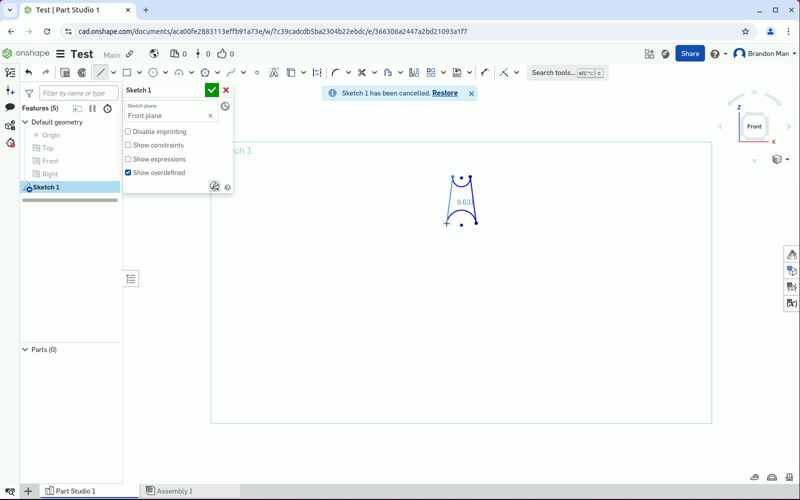
key_up(shift)
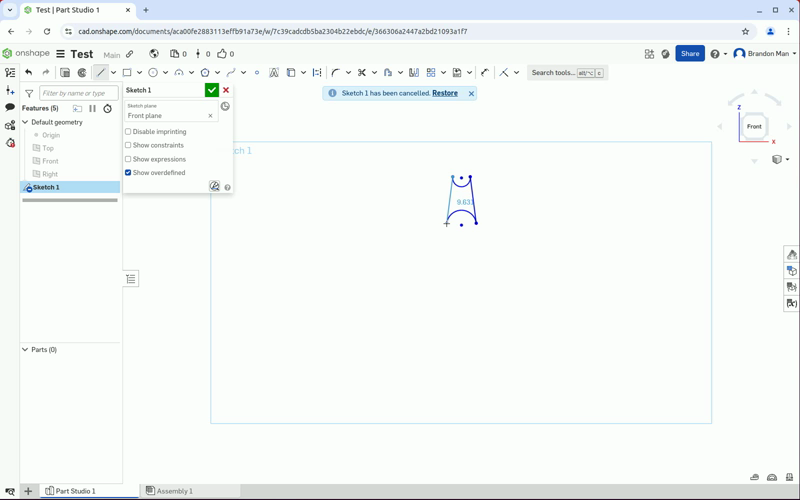
click(446, 223)
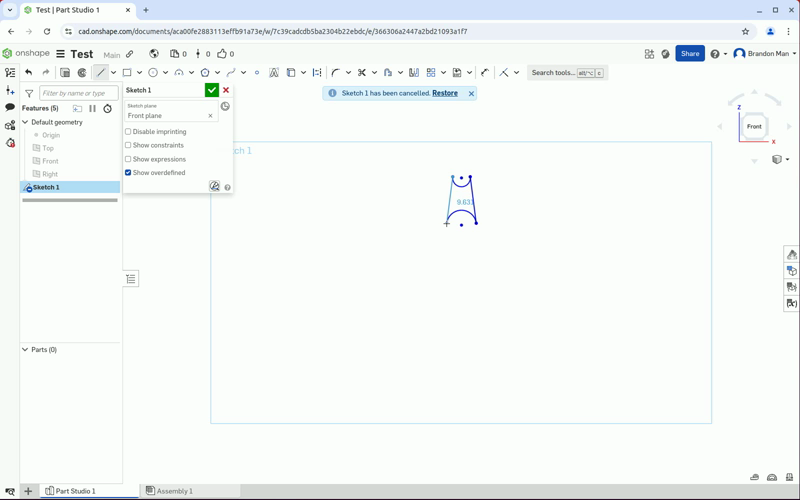
key(esc)
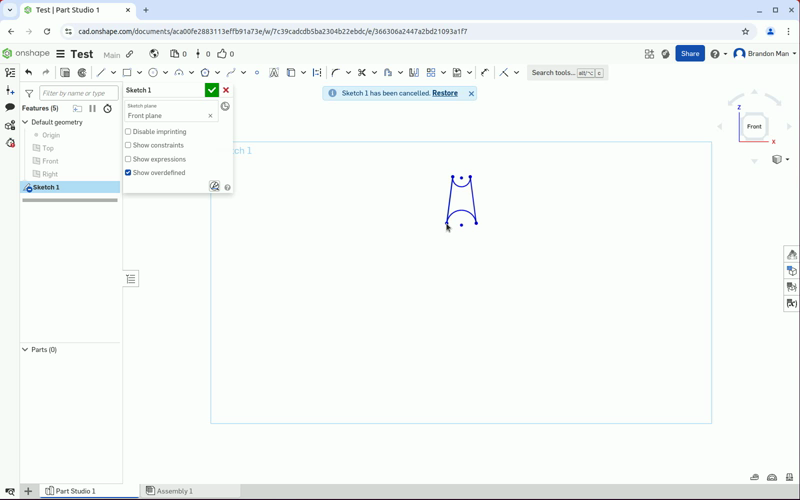
key(c)
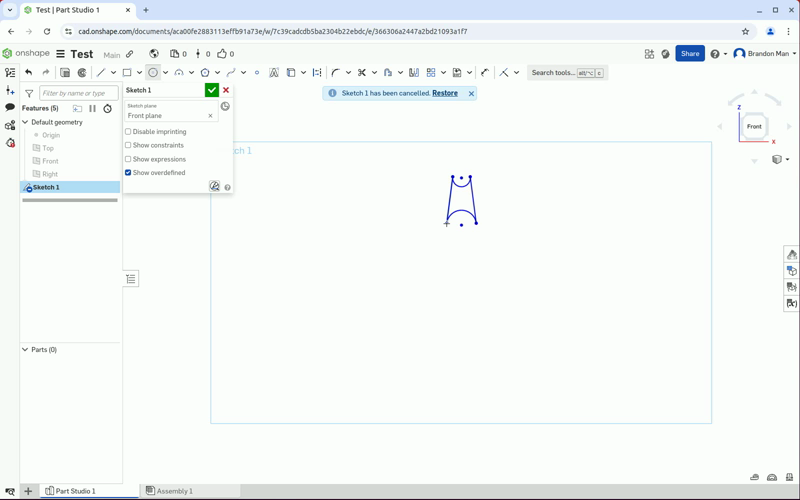
key_down(shift)
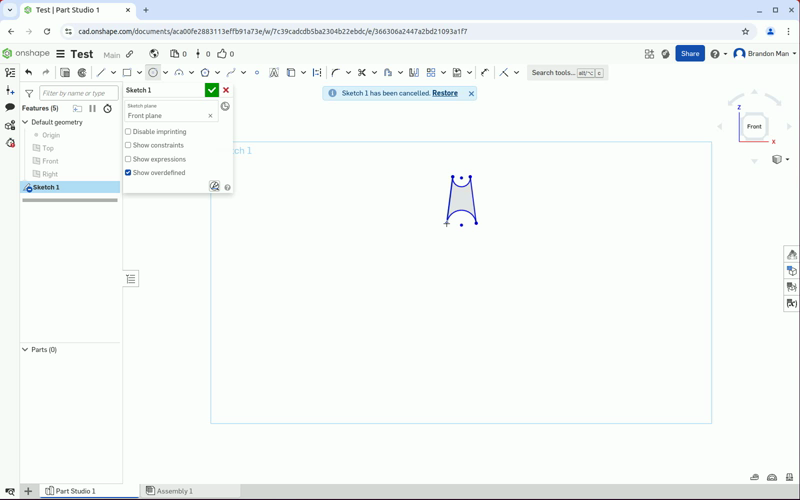
mouse_move(458, 191)
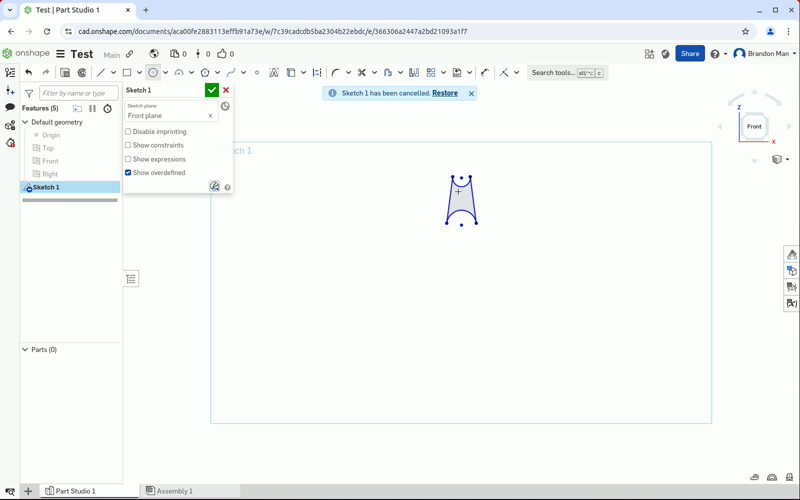
click(458, 191)
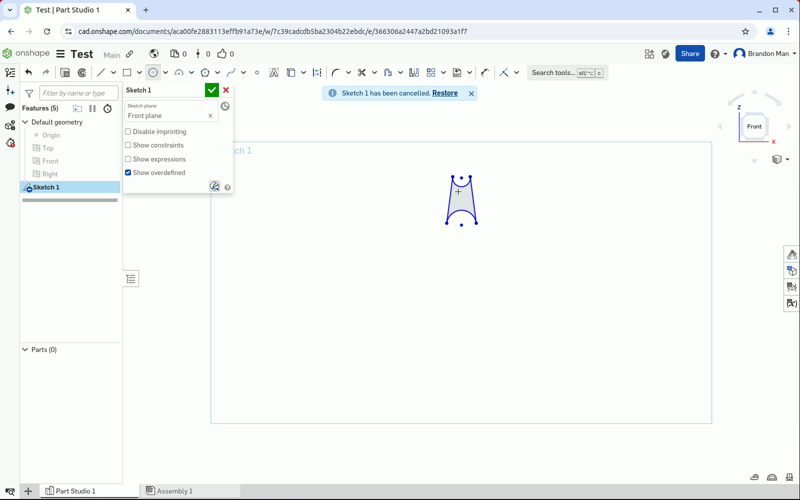
key_up(shift)
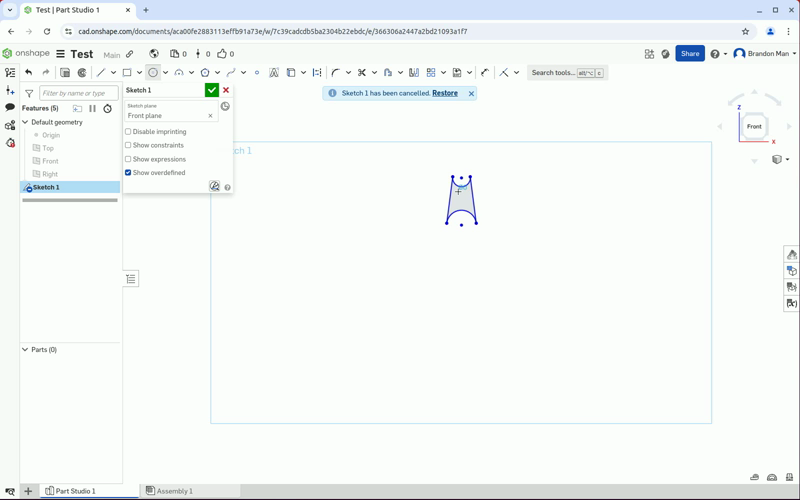
mouse_move(461, 191)
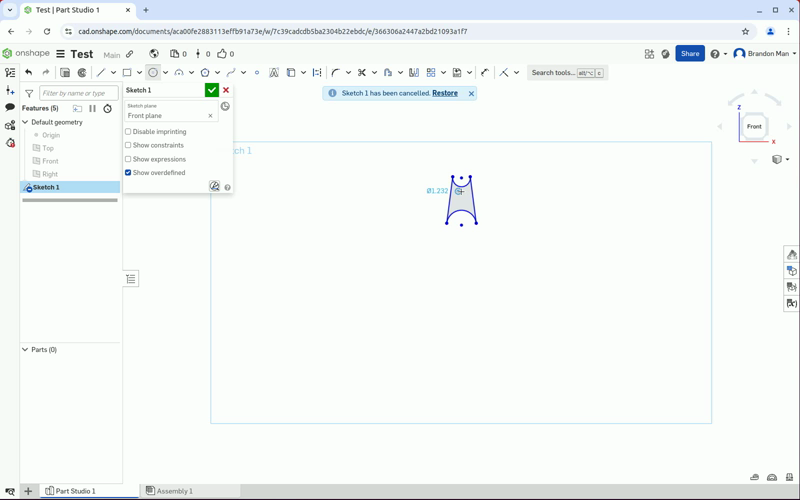
scroll(6)
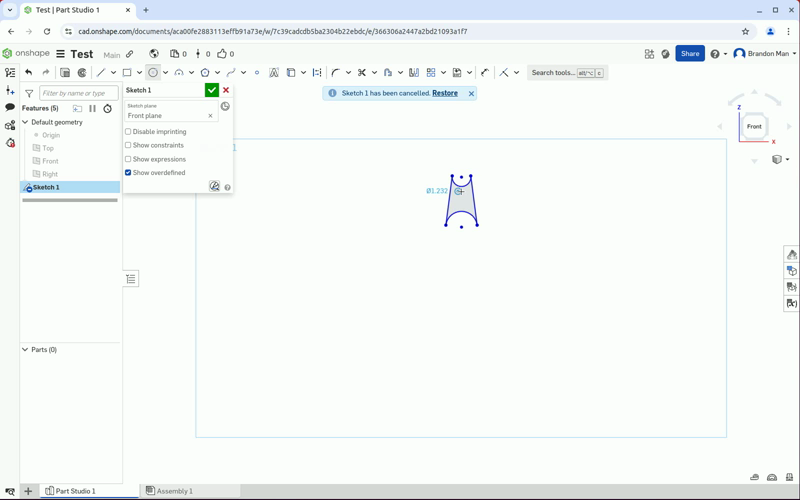
scroll(6)
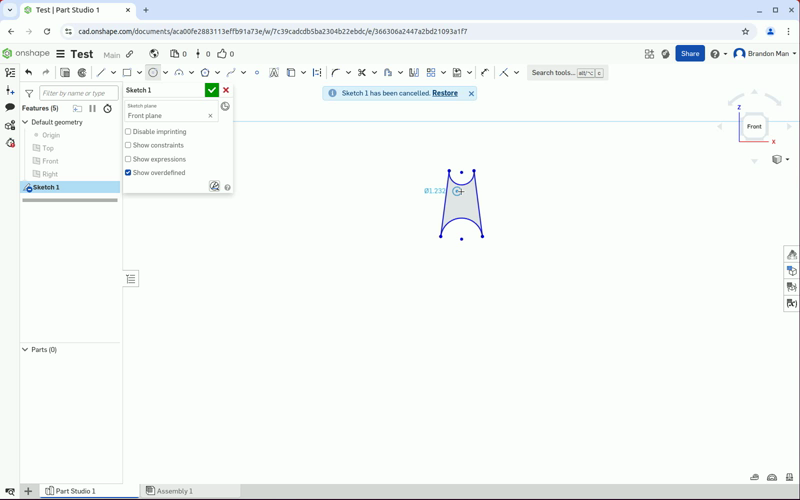
scroll(6)
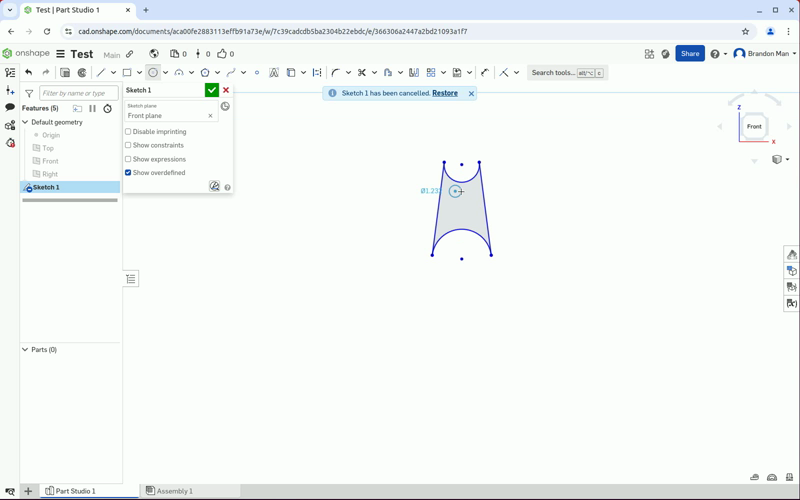
scroll(6)
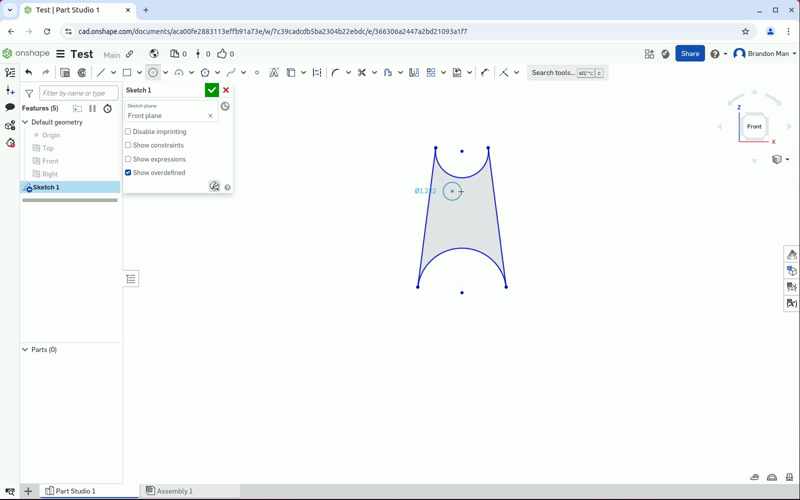
scroll(6)
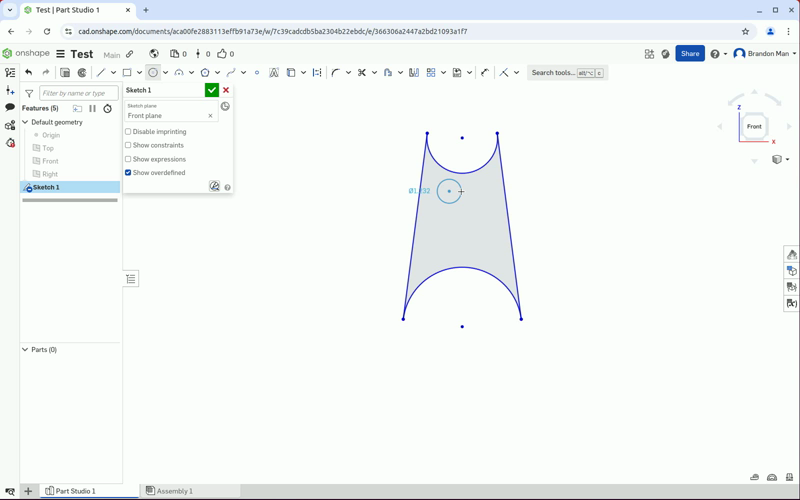
scroll(6)
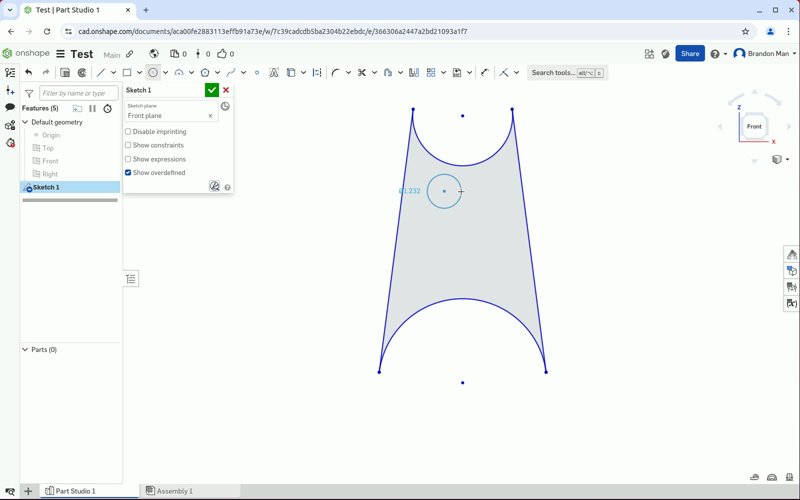
scroll(6)
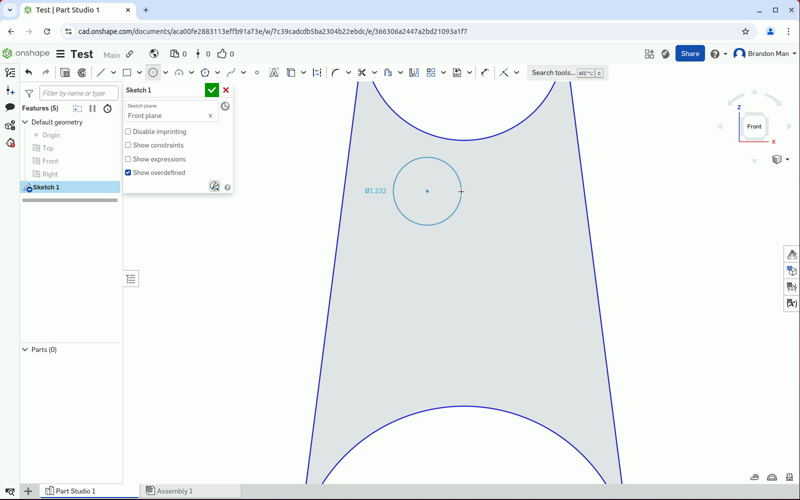
click(461, 191)
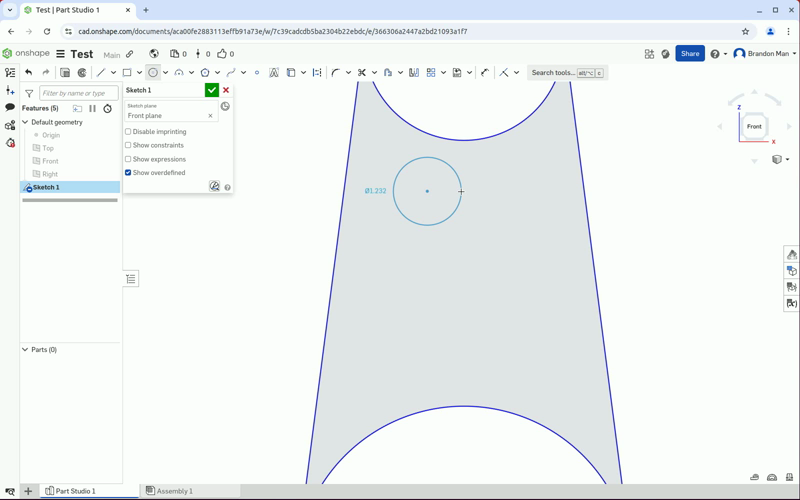
scroll(-6)
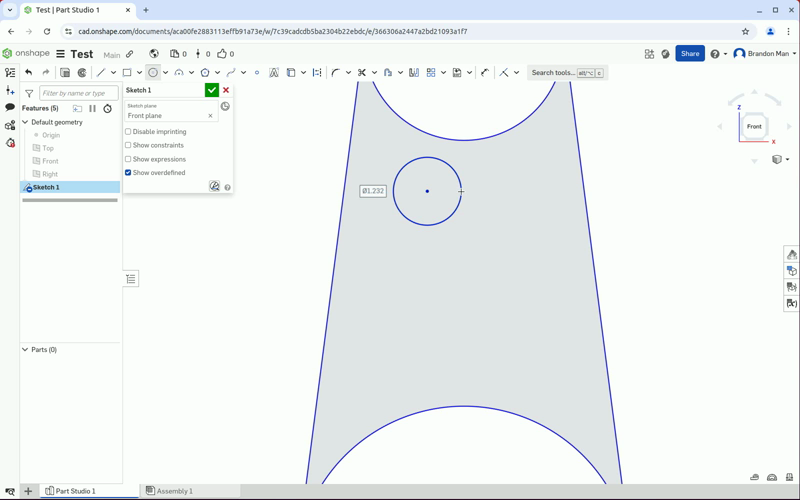
scroll(-6)
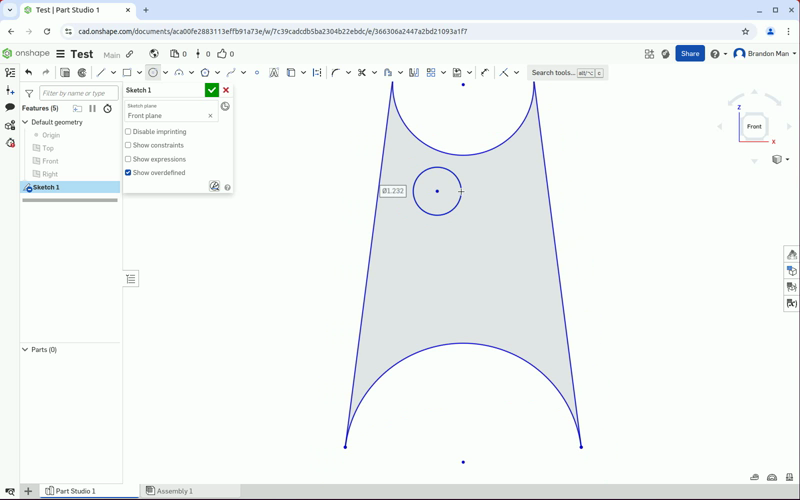
scroll(-6)
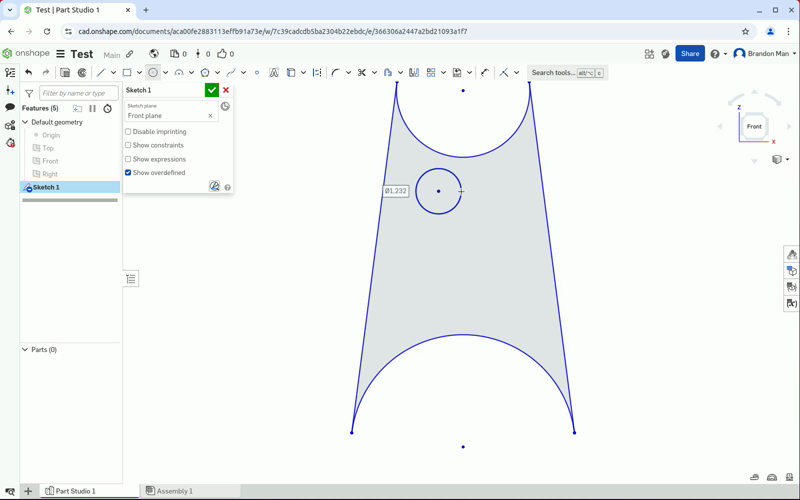
scroll(-6)
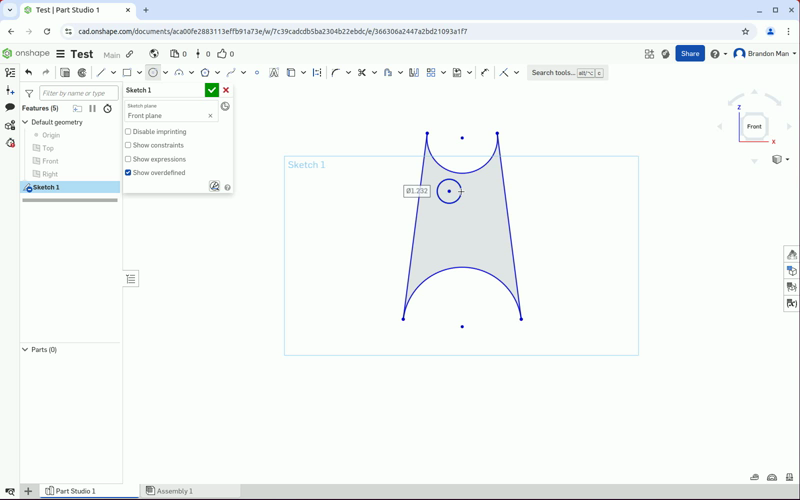
scroll(-6)
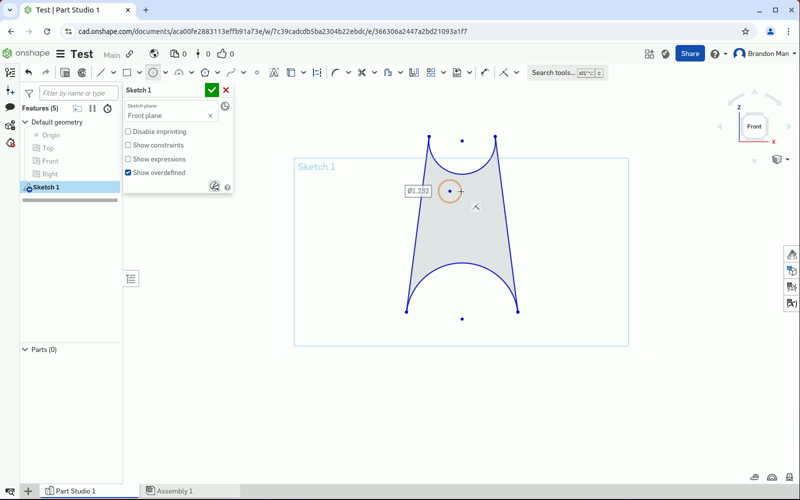
scroll(-6)
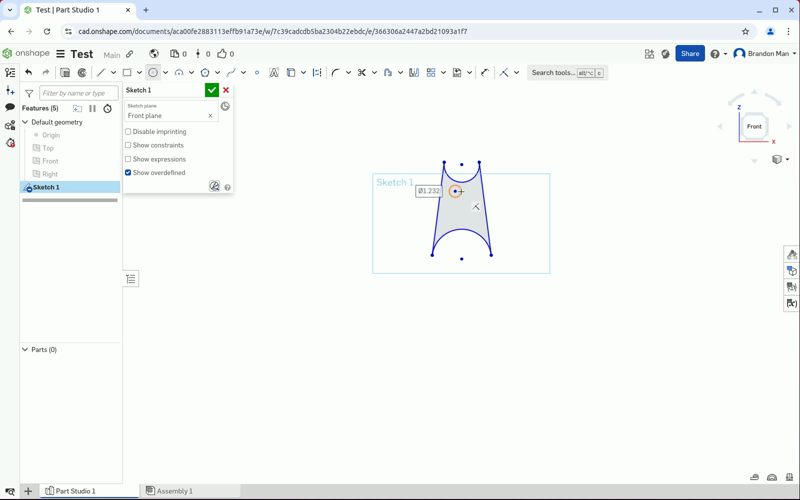
scroll(-6)
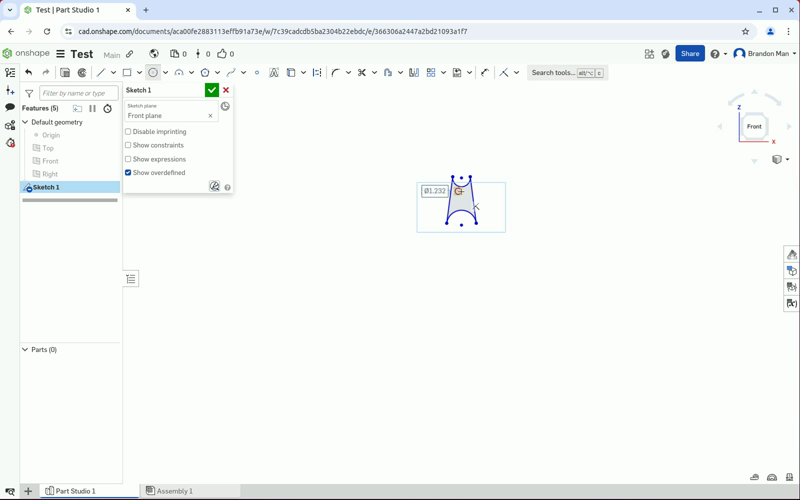
key(esc)
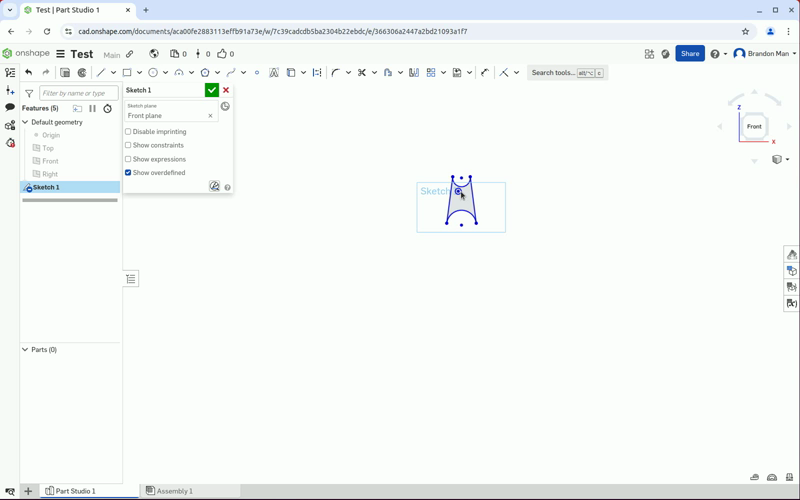
mouse_move(464, 204)
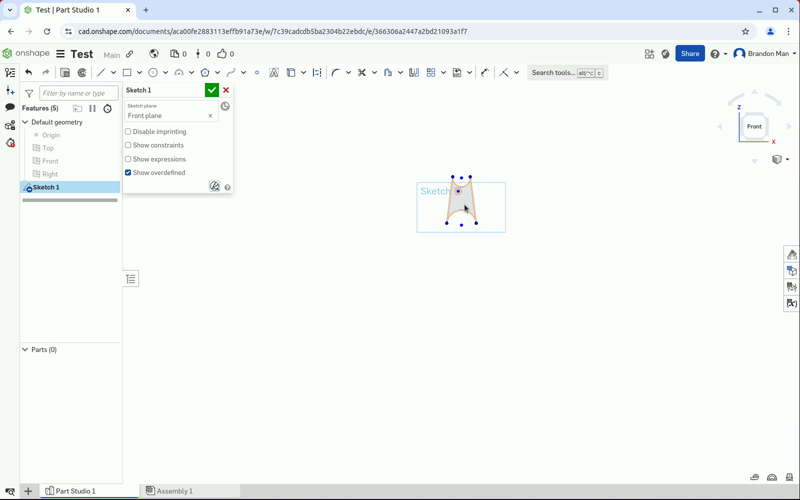
scroll(6)
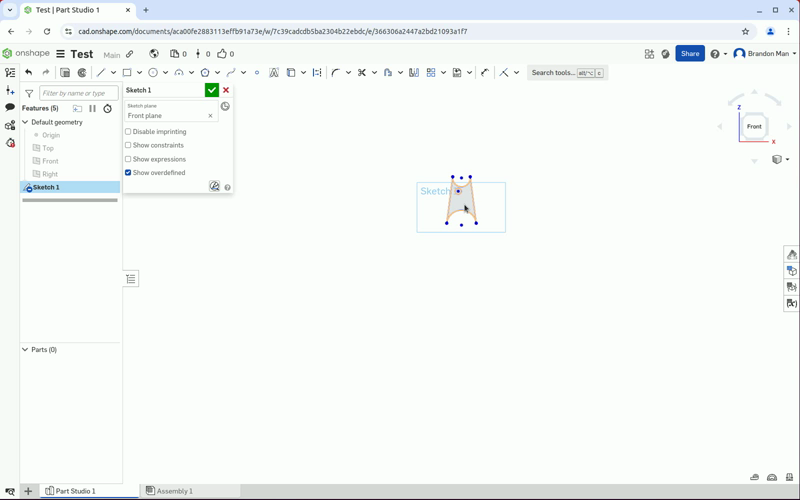
scroll(6)
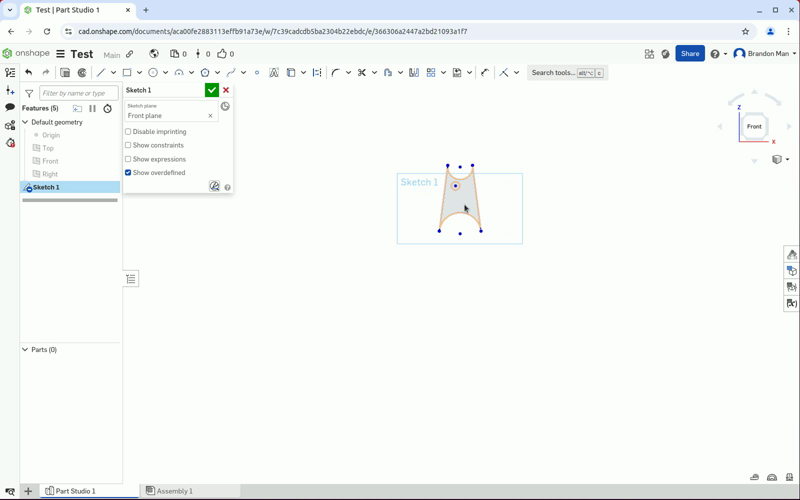
scroll(6)
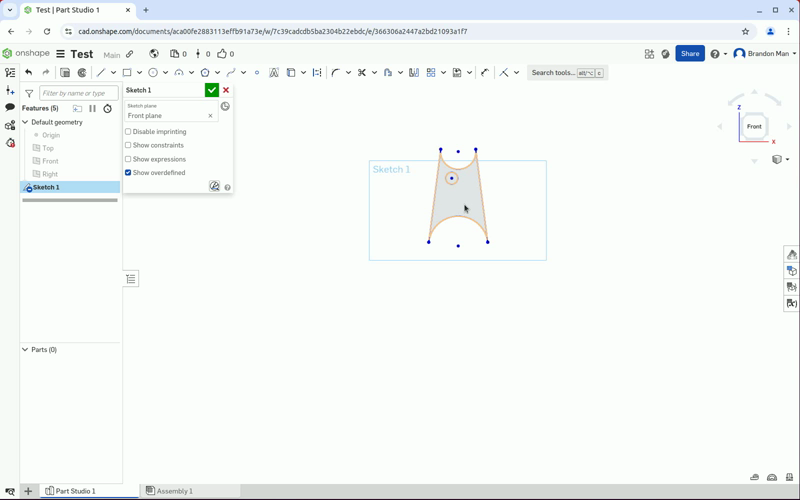
scroll(6)
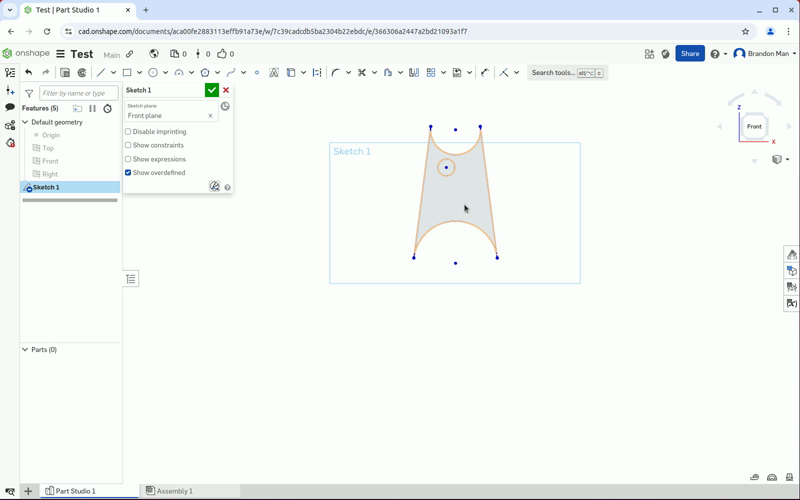
scroll(6)
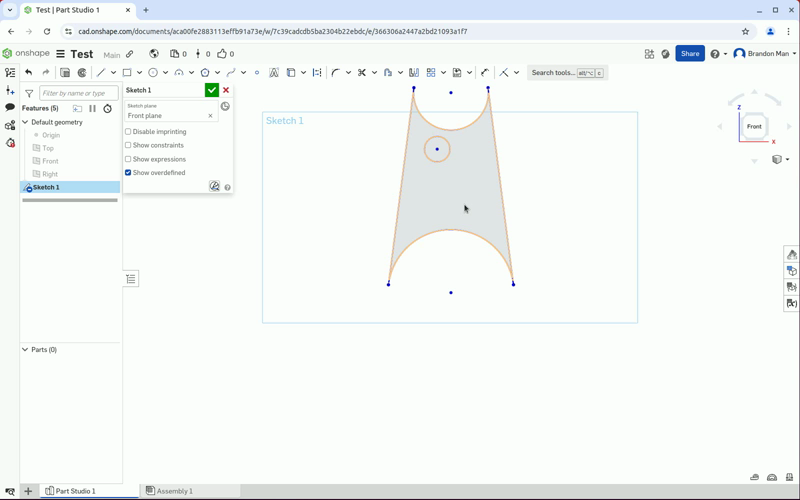
scroll(6)
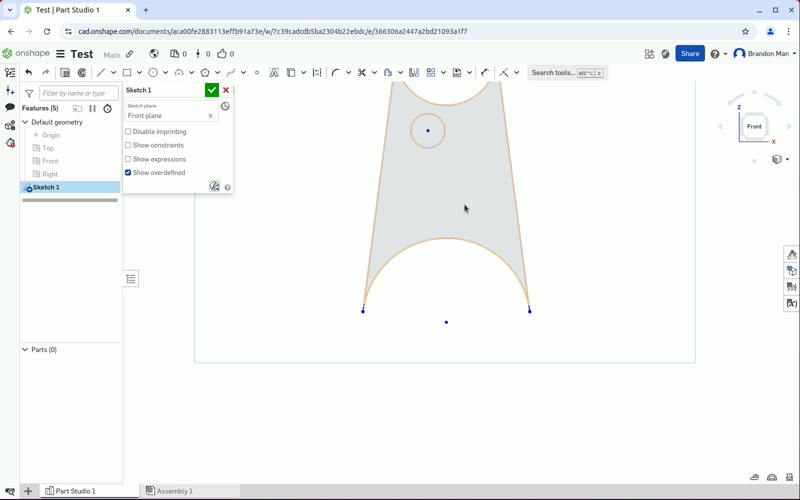
scroll(6)
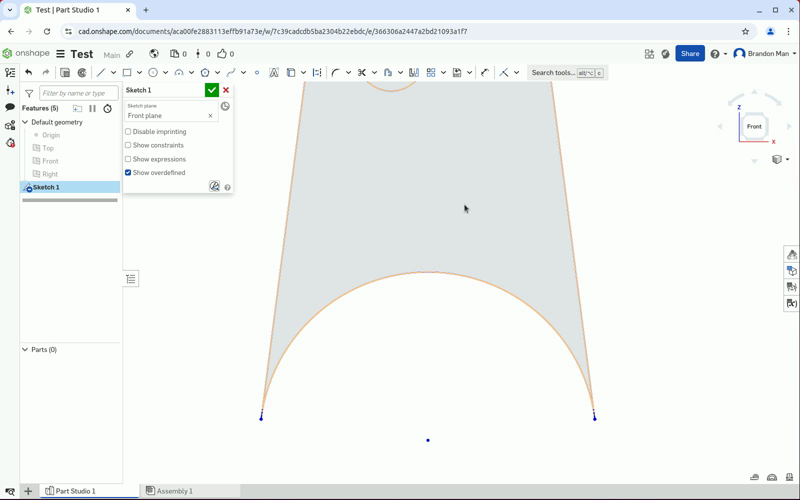
click(464, 204)
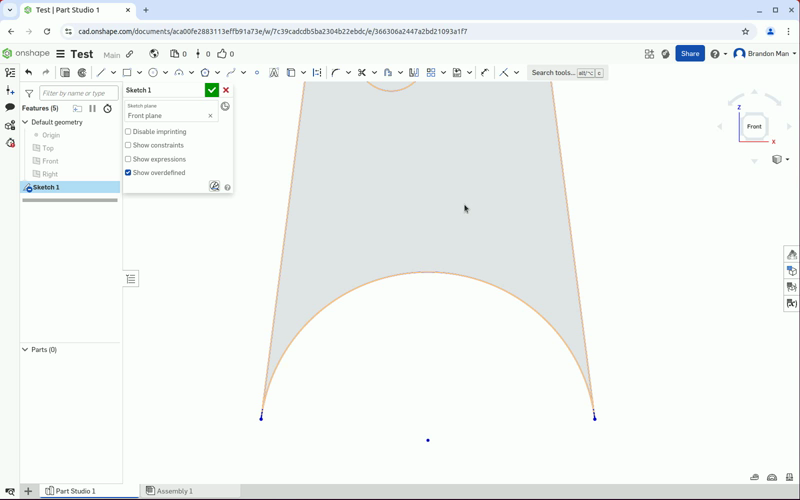
scroll(-6)
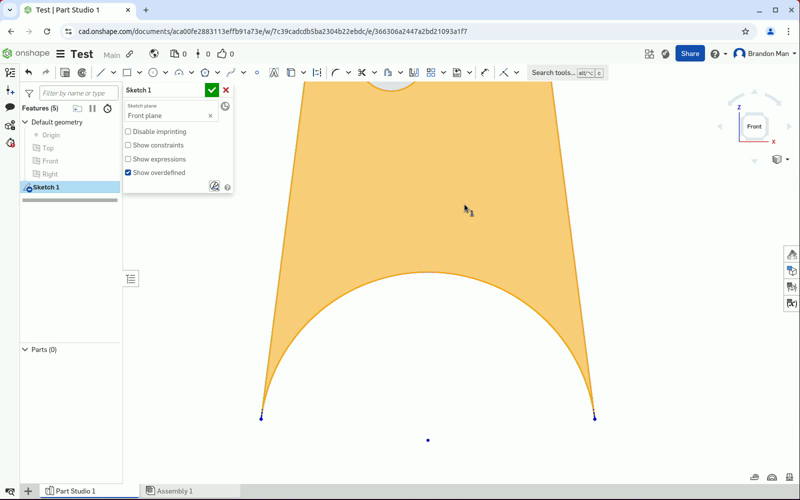
scroll(-6)
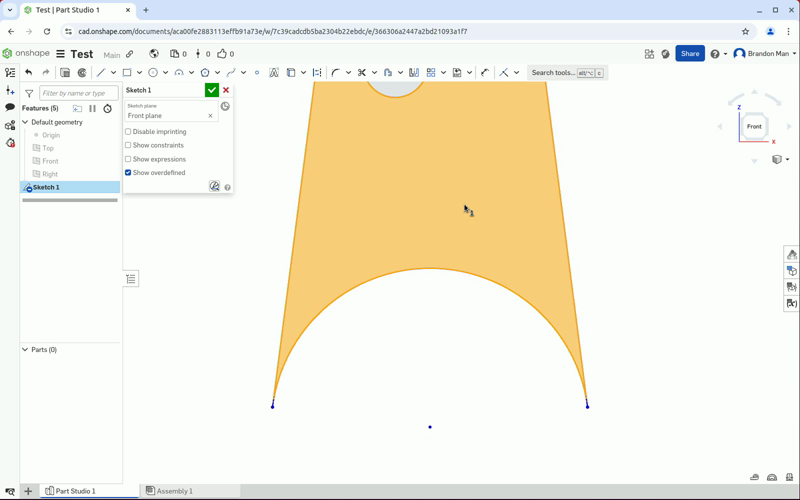
scroll(-6)
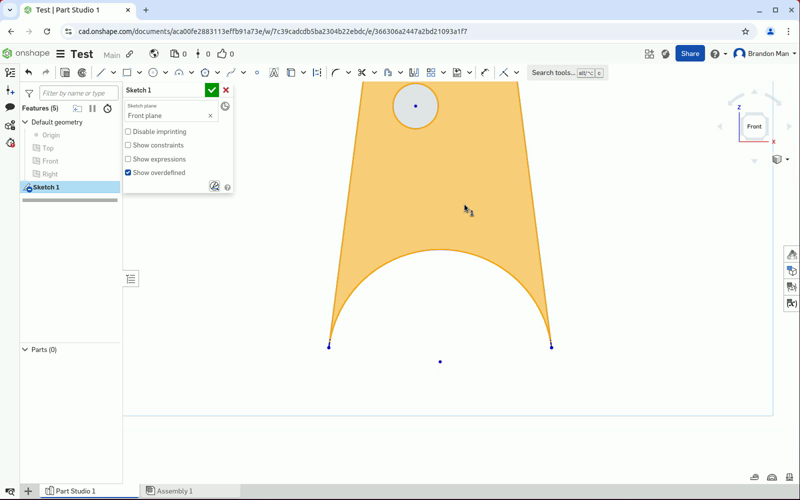
scroll(-6)
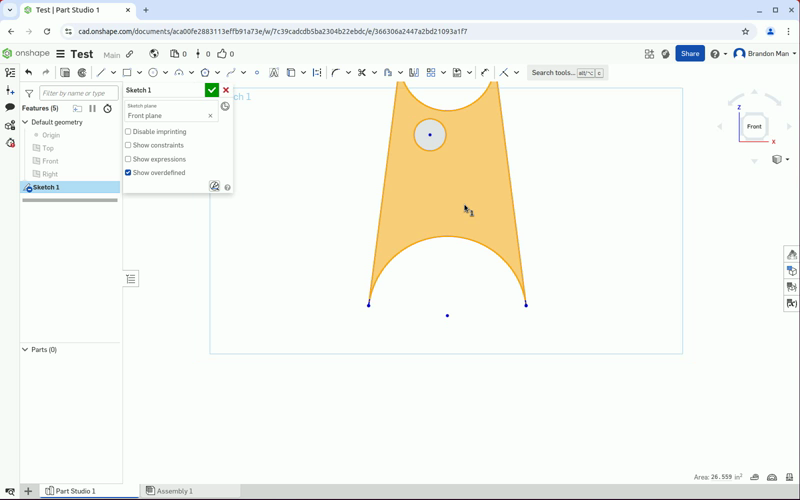
scroll(-6)
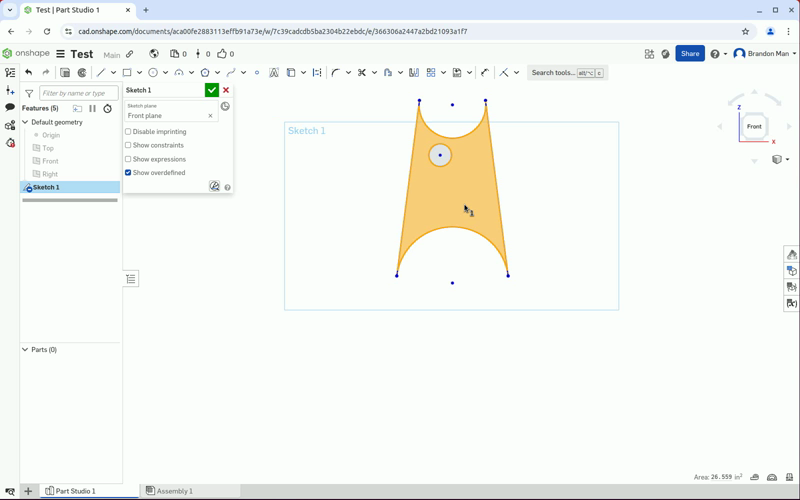
scroll(-6)
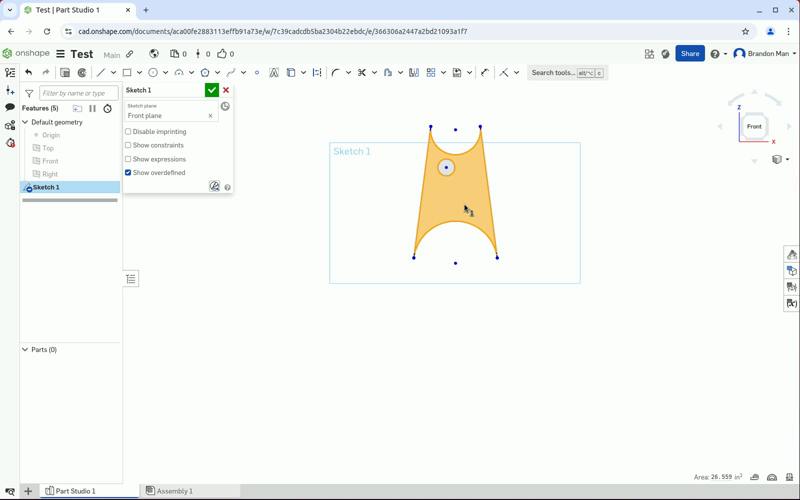
scroll(-6)
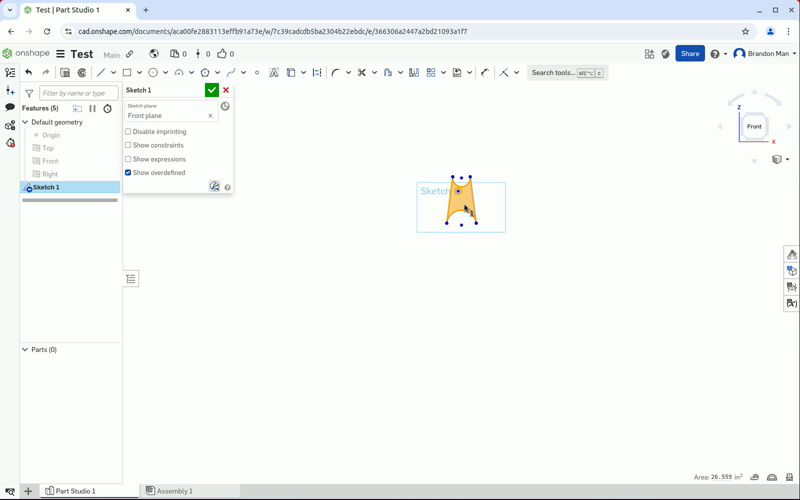
mouse_move(73, 352)
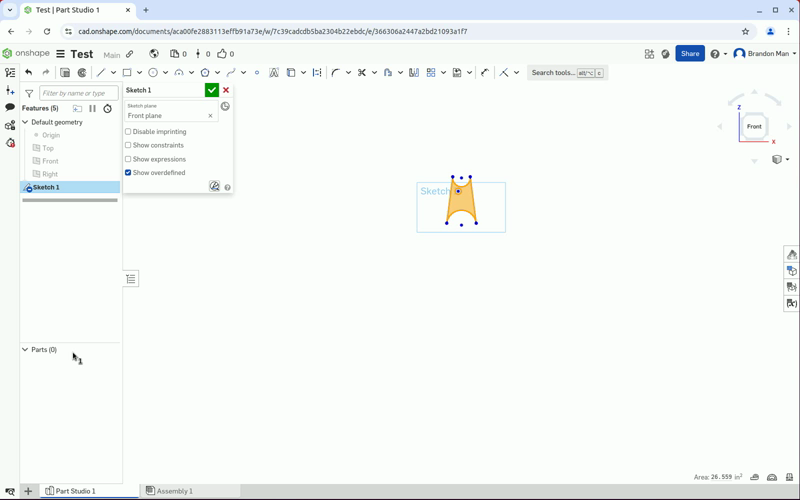
key(shift+y)
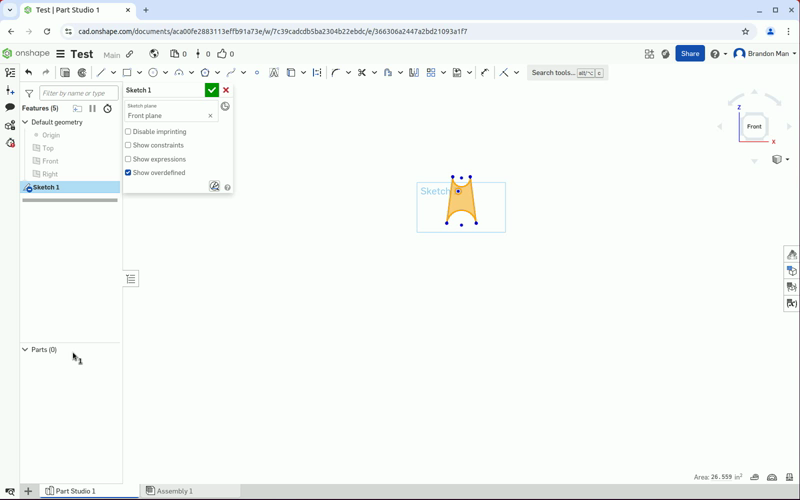
key(shift+e)
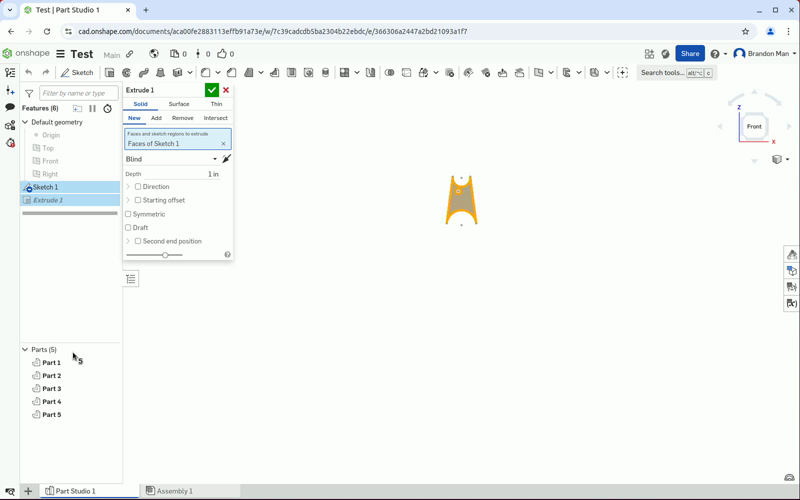
mouse_move(143, 106)
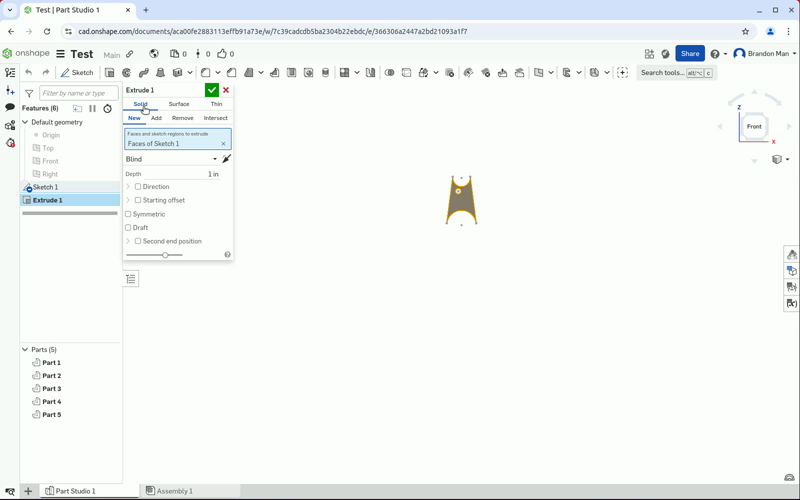
click(143, 106)
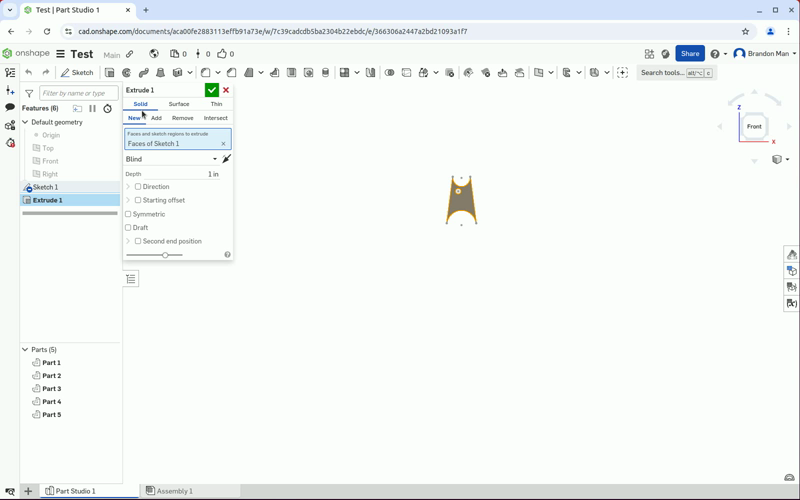
mouse_move(137, 120)
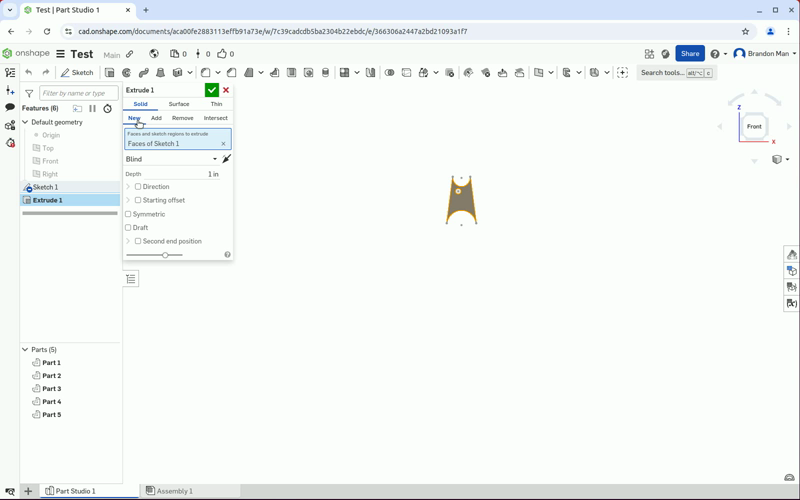
click(137, 120)
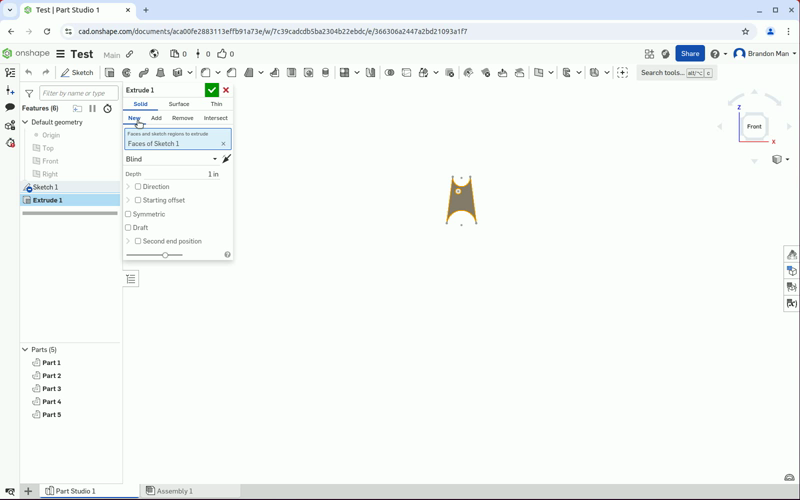
key(tab, 4)
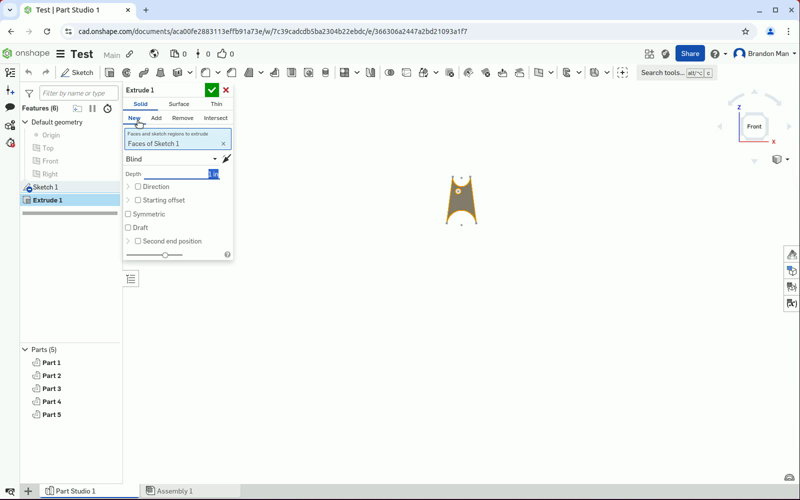
text(0.481)
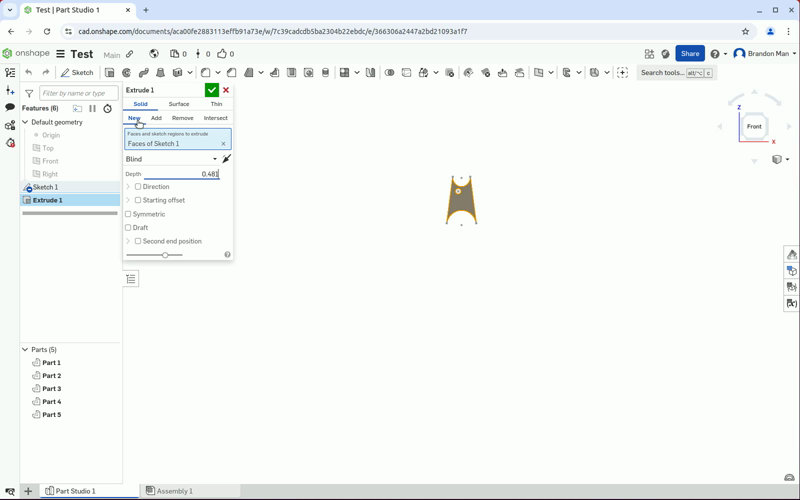
key(enter)
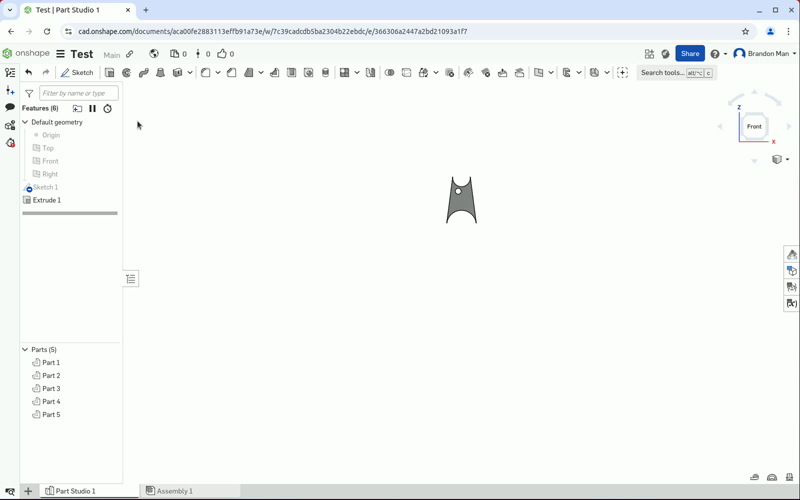
key(shift+h)
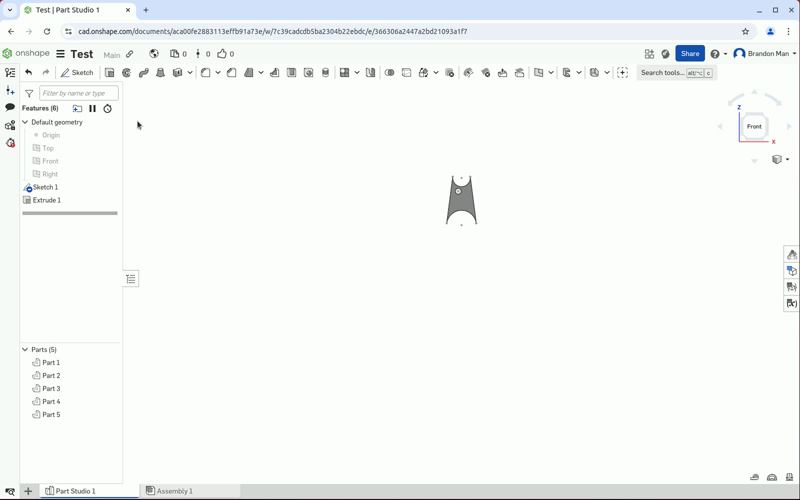
key(shift+h)
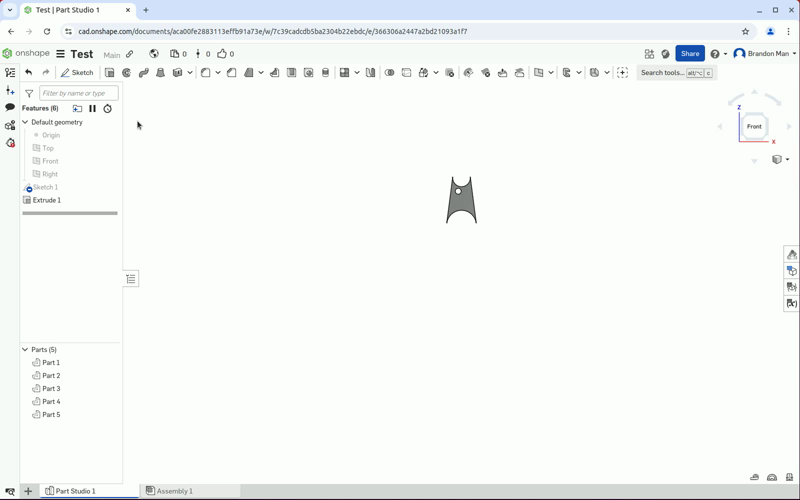
mouse_move(73, 189)
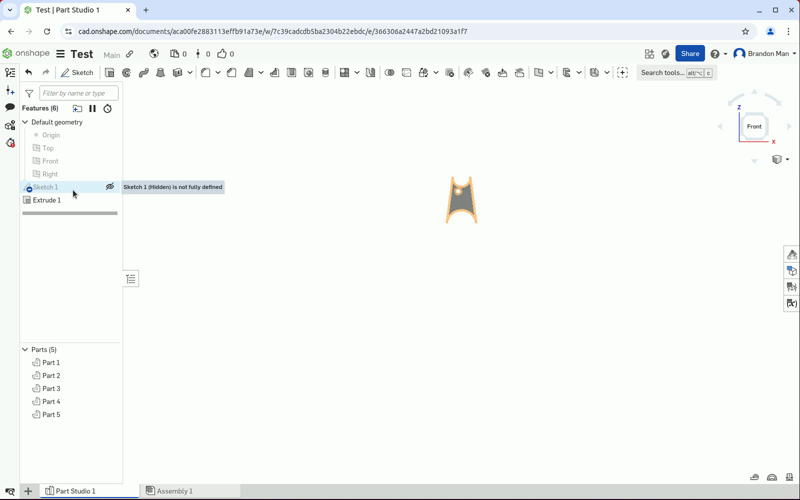
click(73, 189)
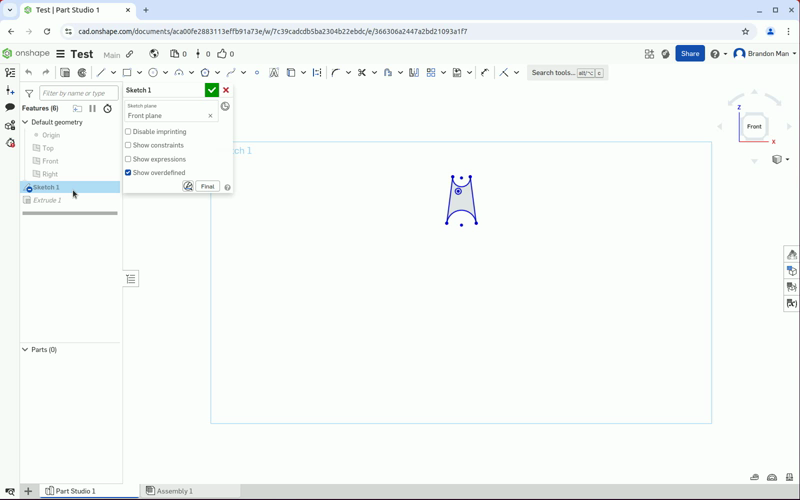
mouse_move(229, 92)
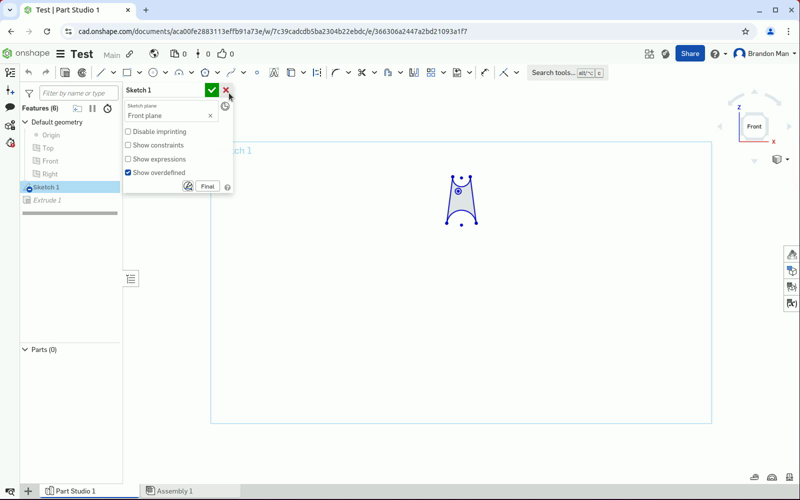
click(229, 92)
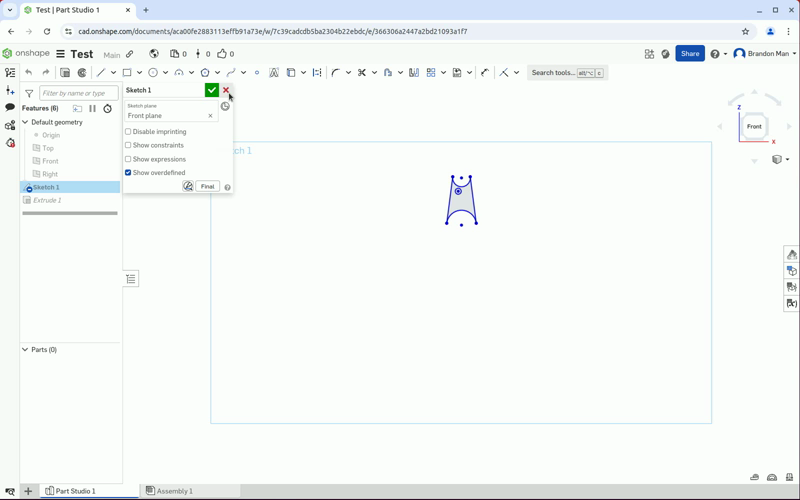
key(shift+s)
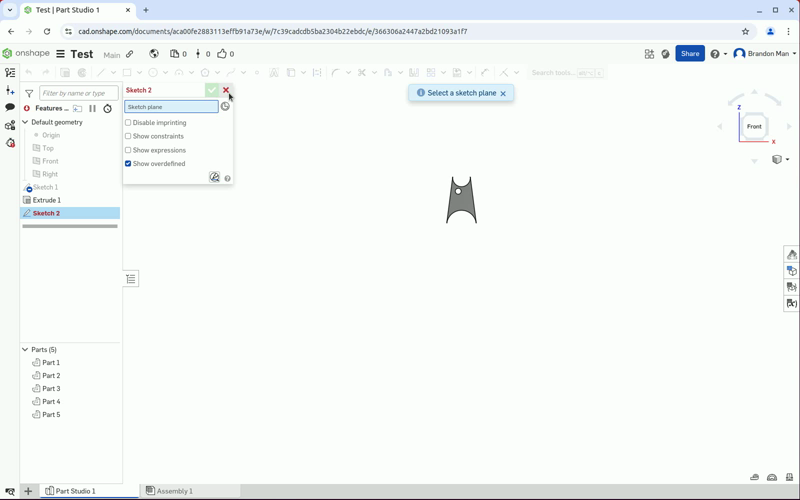
mouse_move(73, 163)
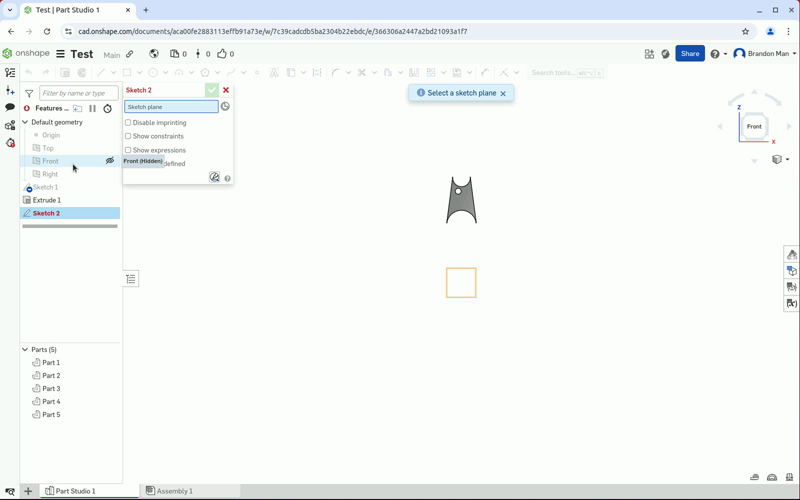
click(73, 163)
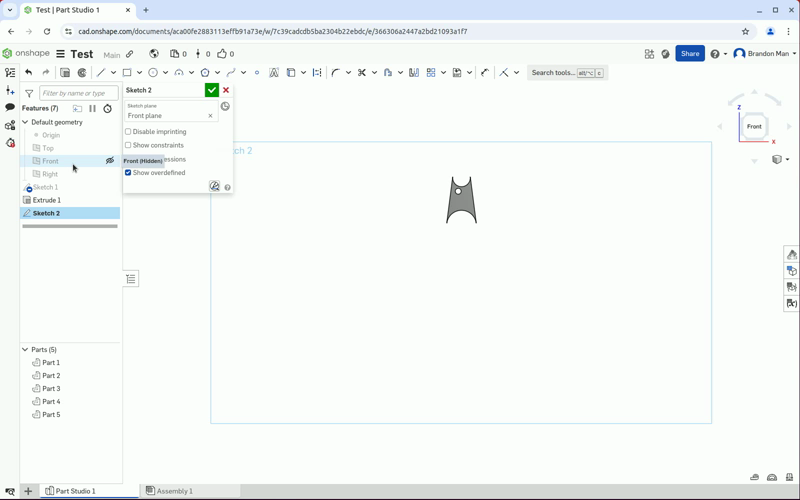
mouse_move(73, 352)
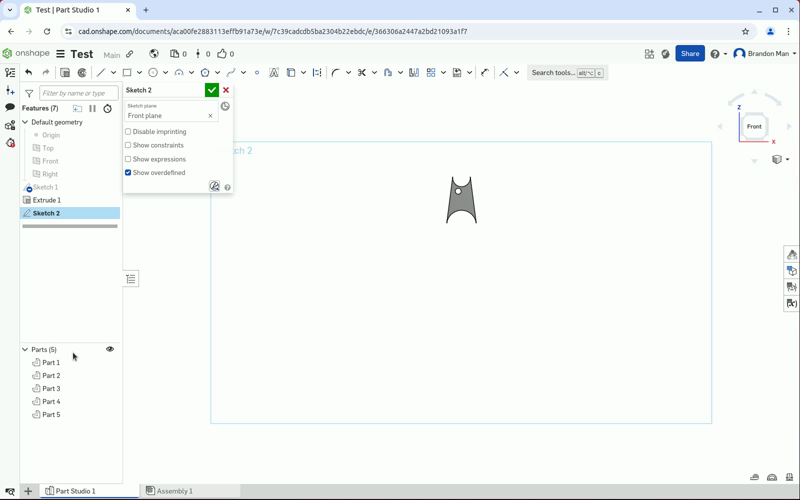
key(y)
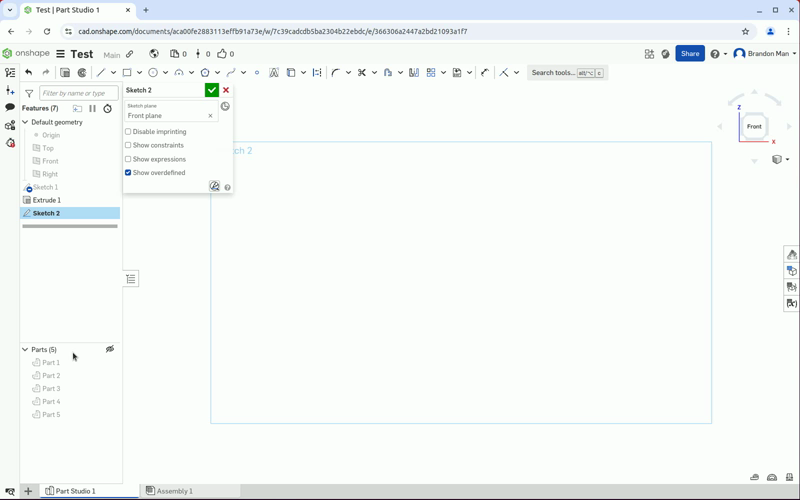
key(l)
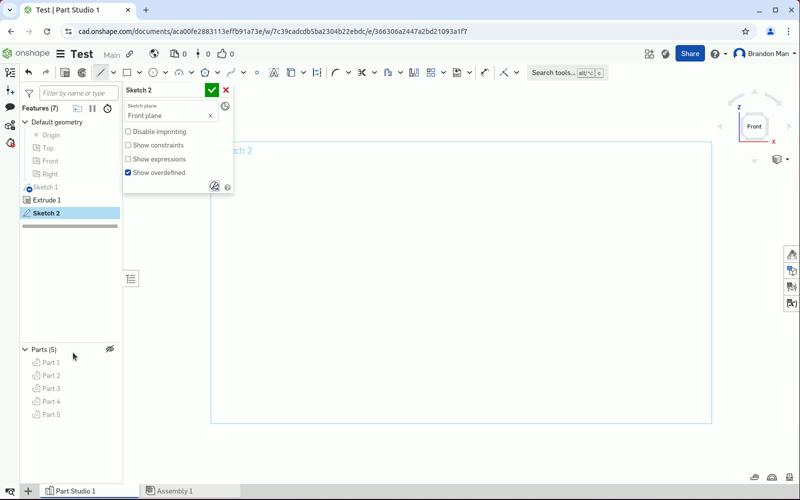
key_down(shift)
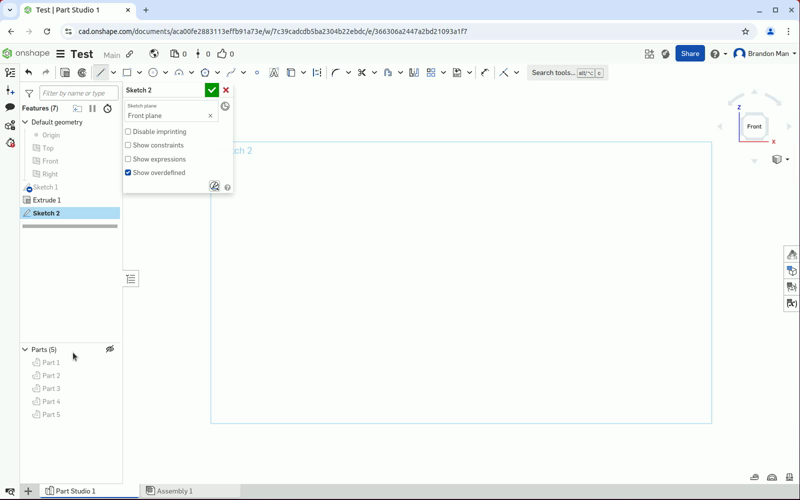
mouse_move(446, 226)
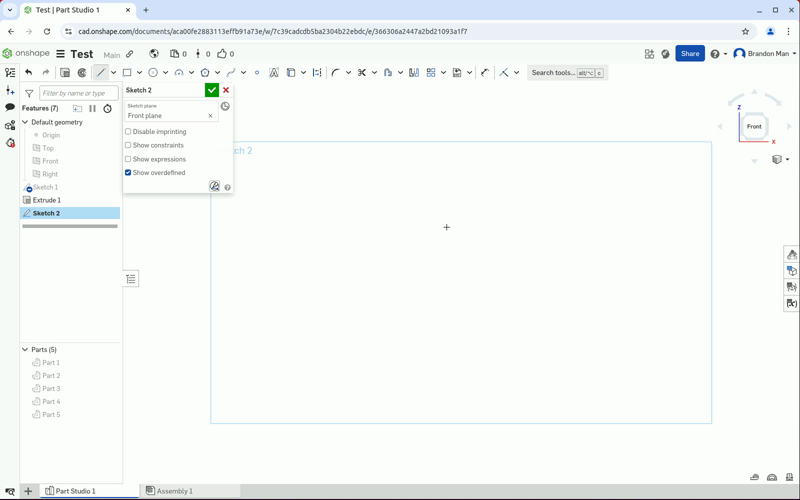
click(446, 226)
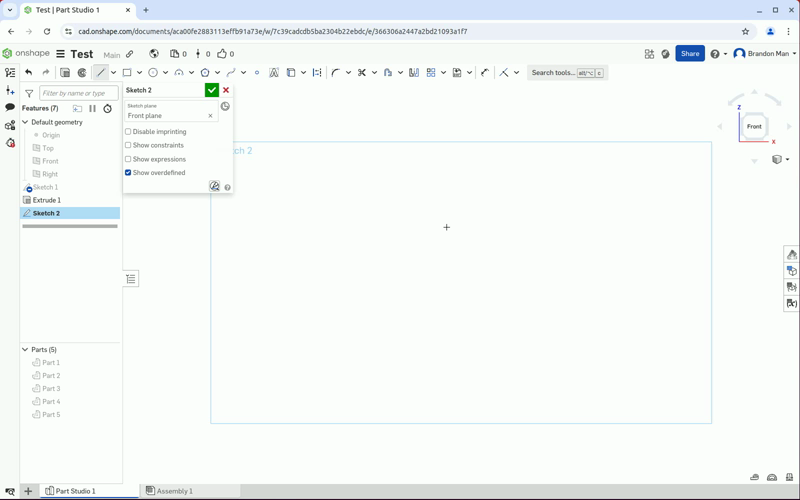
key_up(shift)
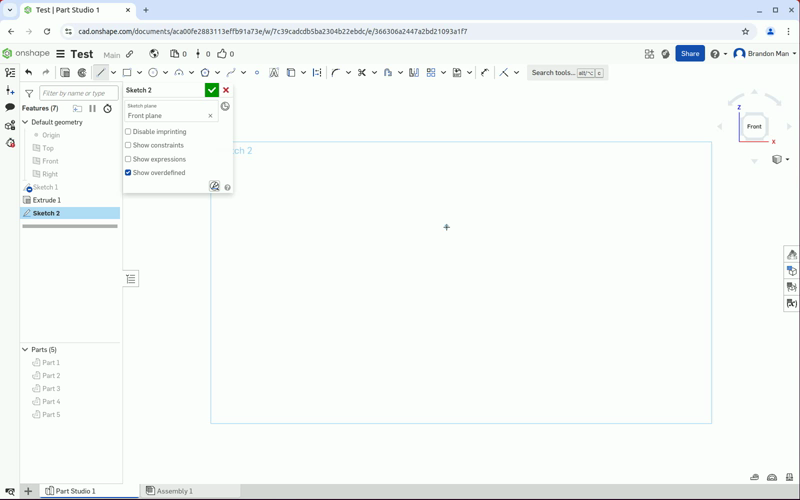
key_down(shift)
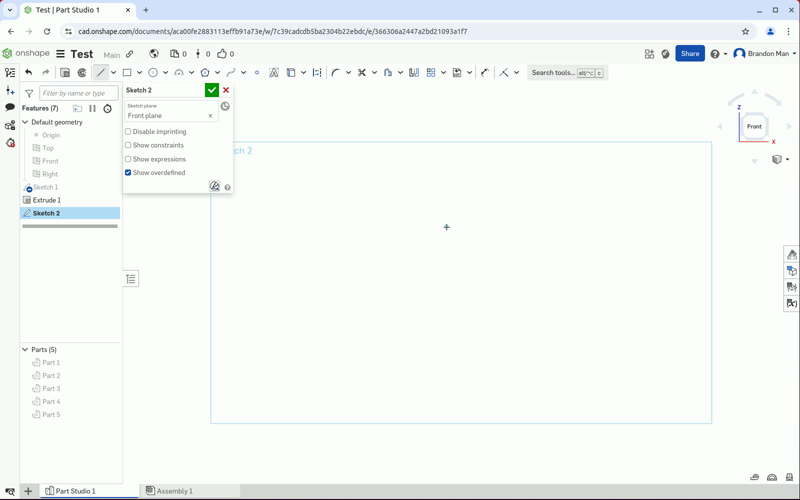
mouse_move(476, 226)
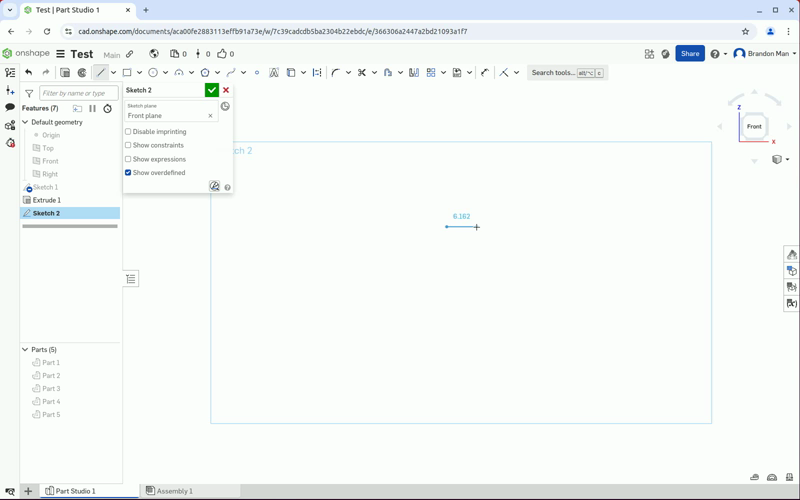
mouse_move(452, 284)
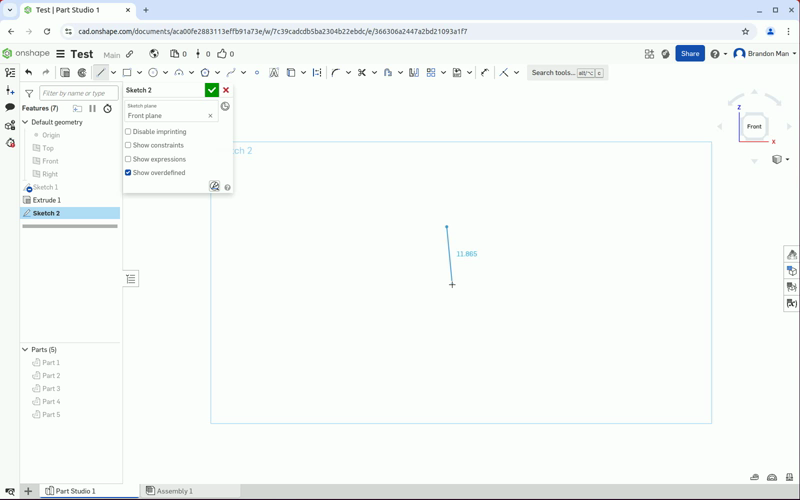
click(452, 284)
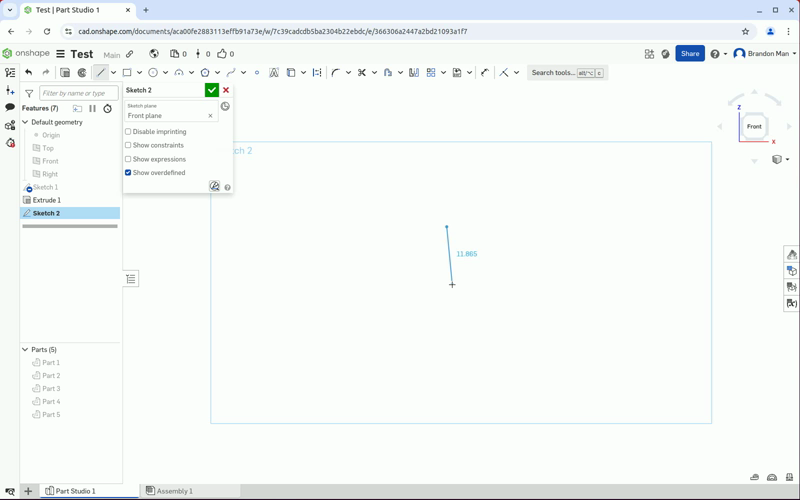
key_up(shift)
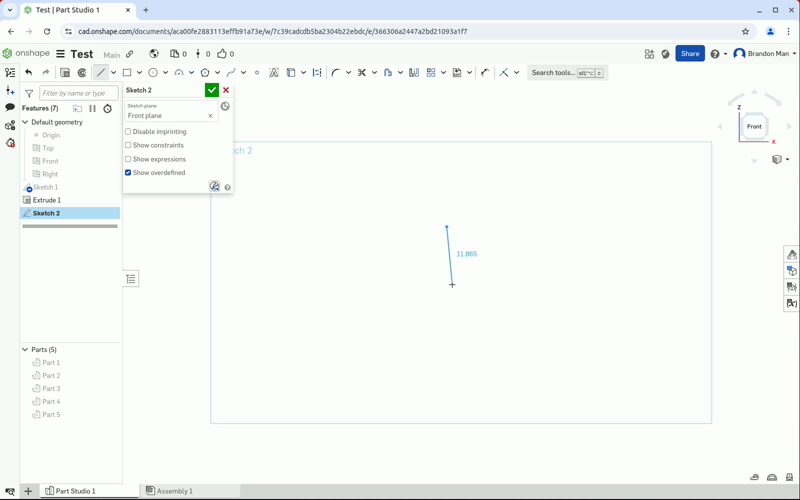
key(esc)
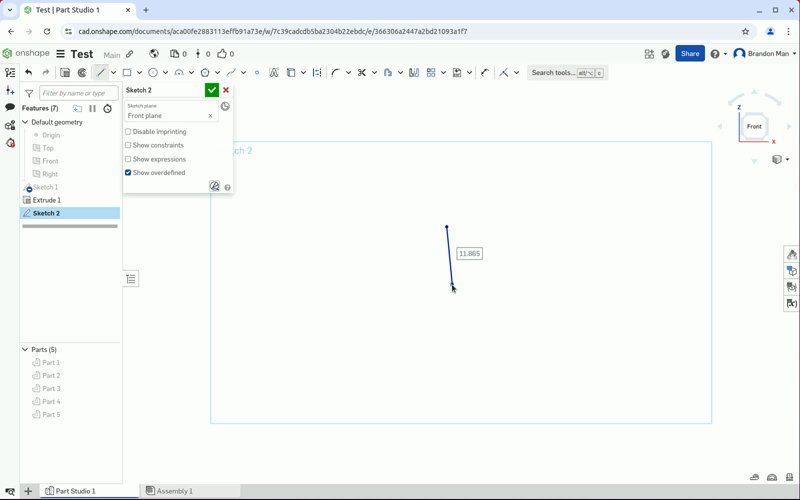
key(a)
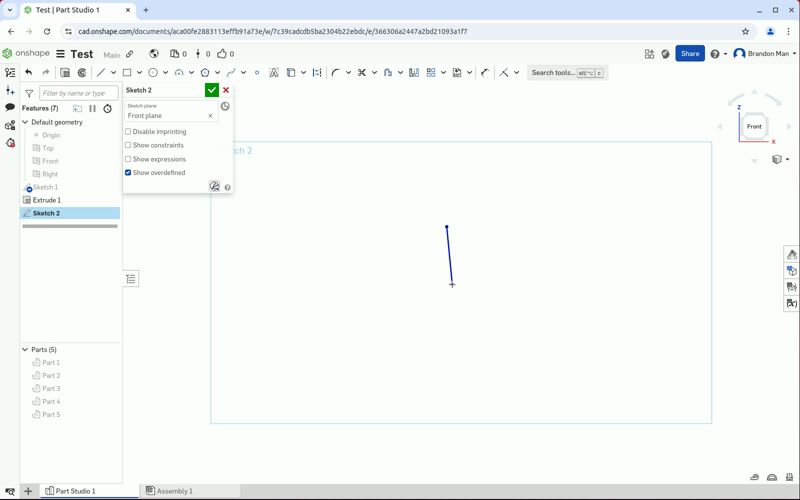
mouse_move(452, 284)
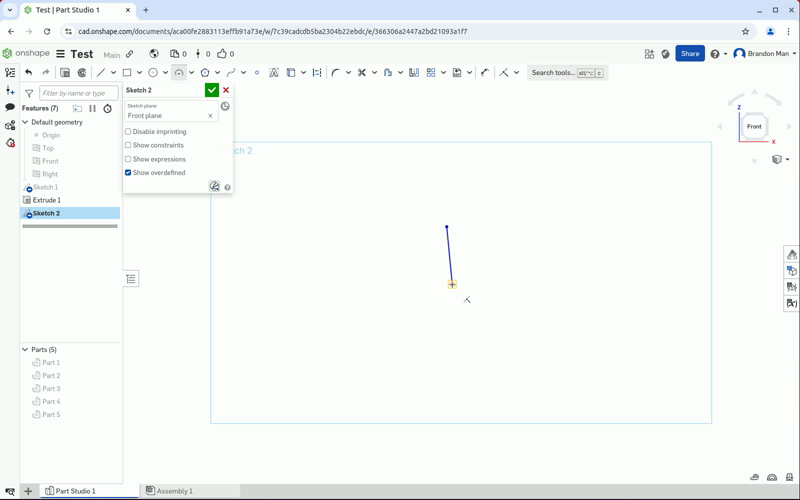
click(452, 284)
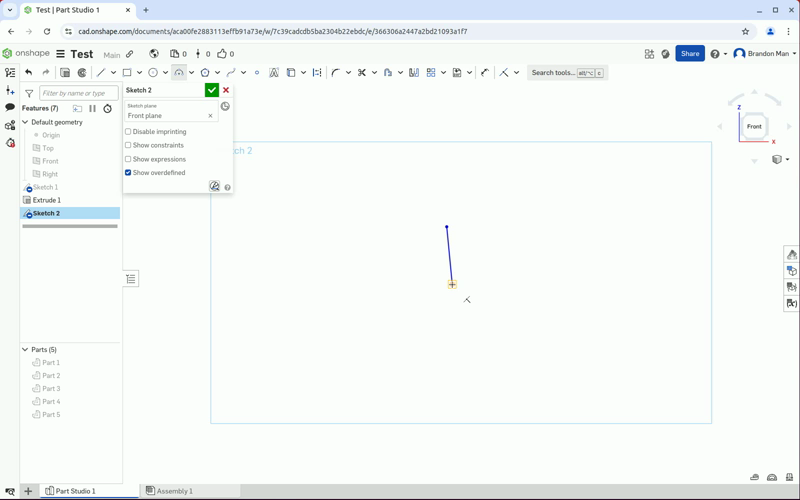
key_down(shift)
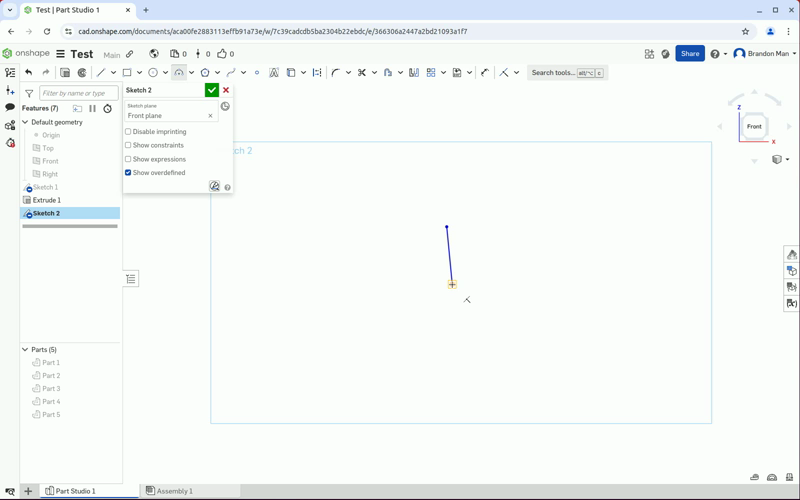
mouse_move(461, 291)
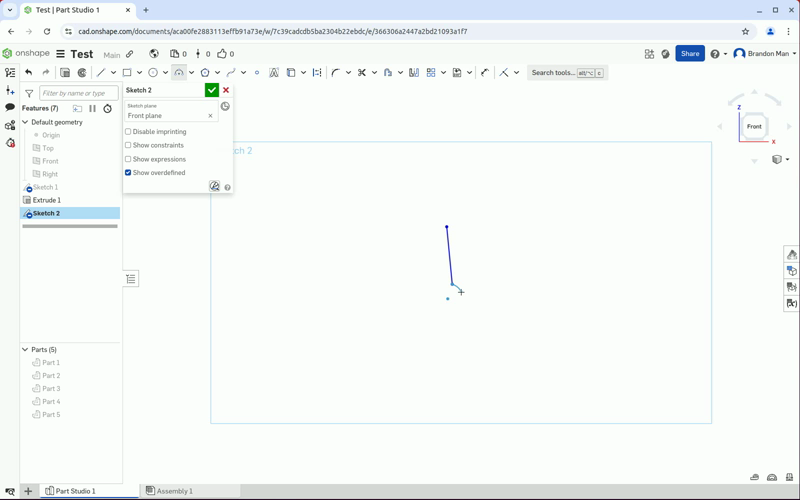
click(461, 291)
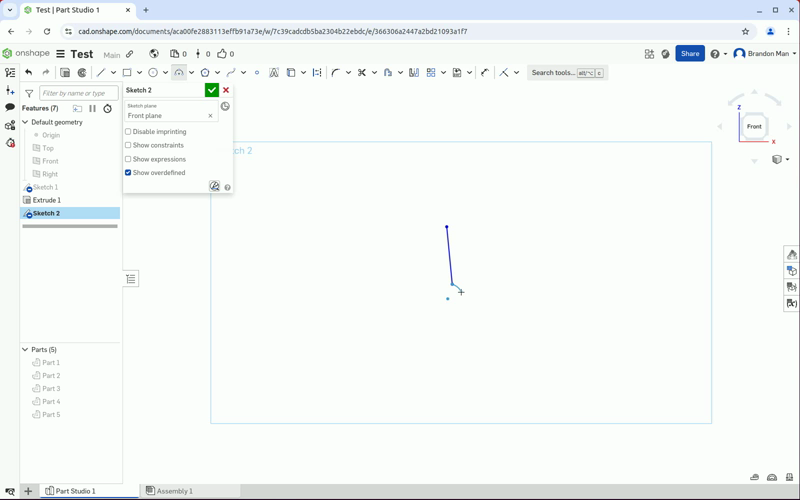
mouse_move(466, 276)
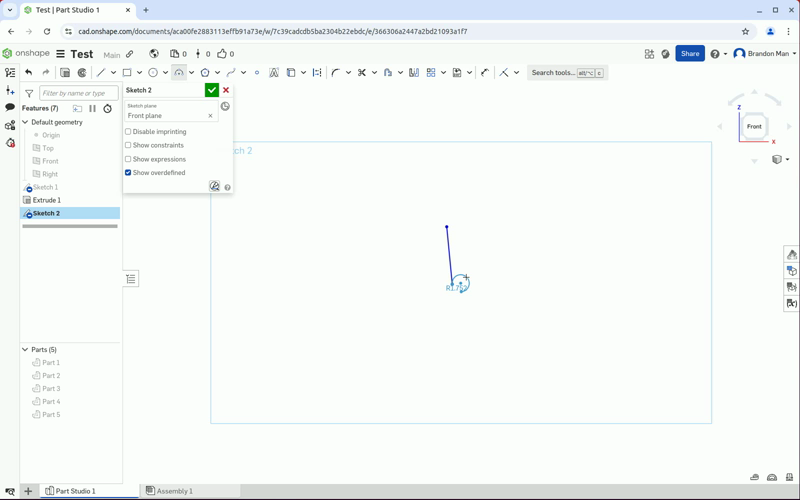
click(466, 276)
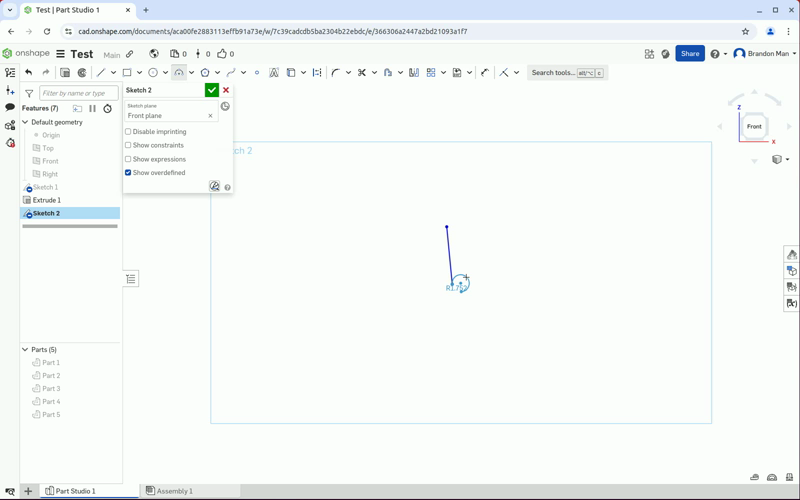
key_up(shift)
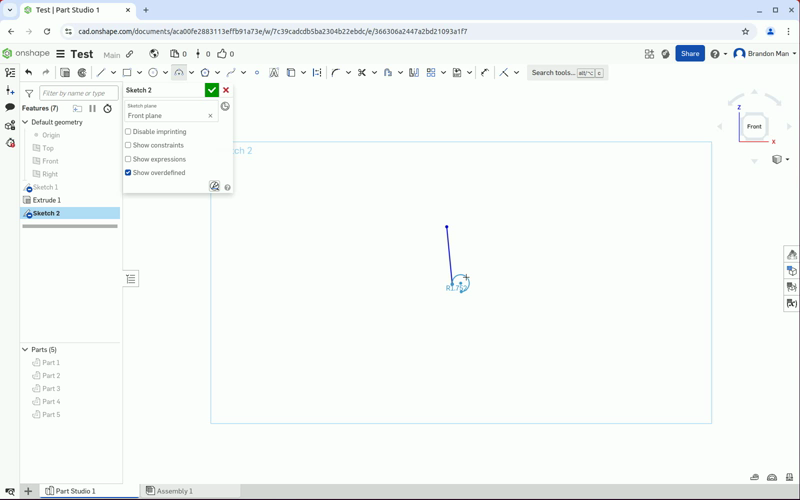
key(esc)
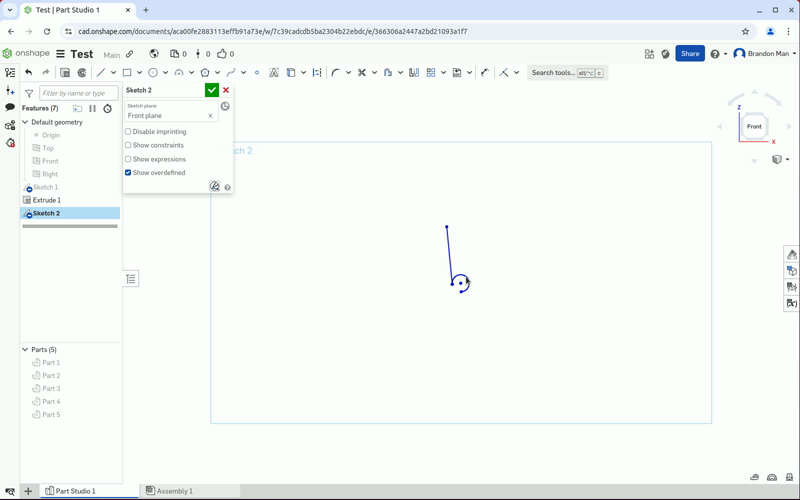
key(l)
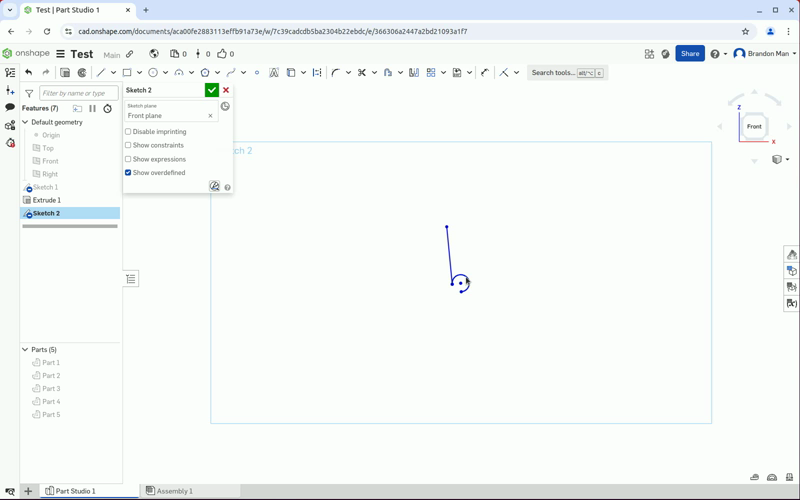
mouse_move(461, 291)
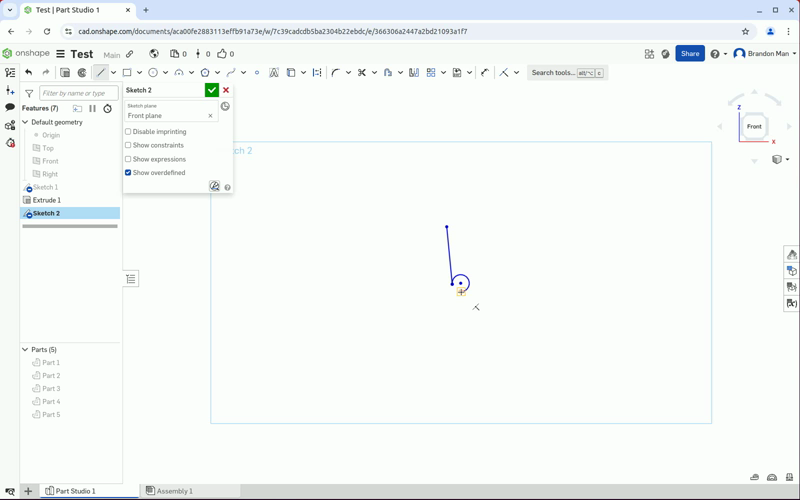
click(461, 291)
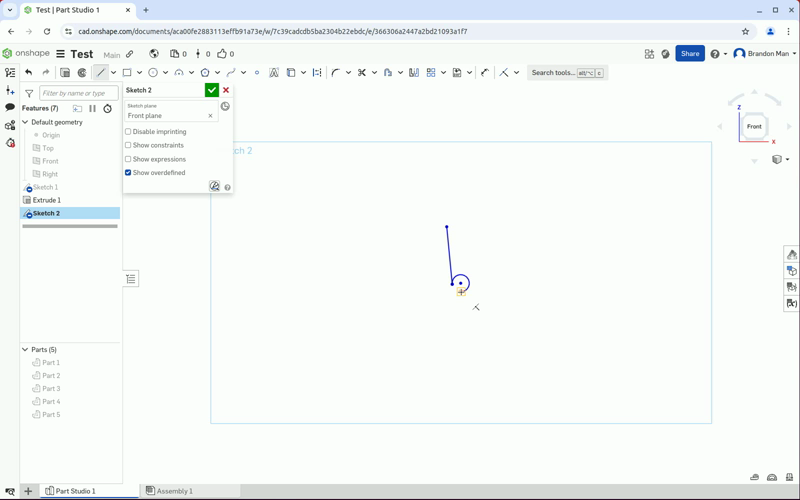
key_down(shift)
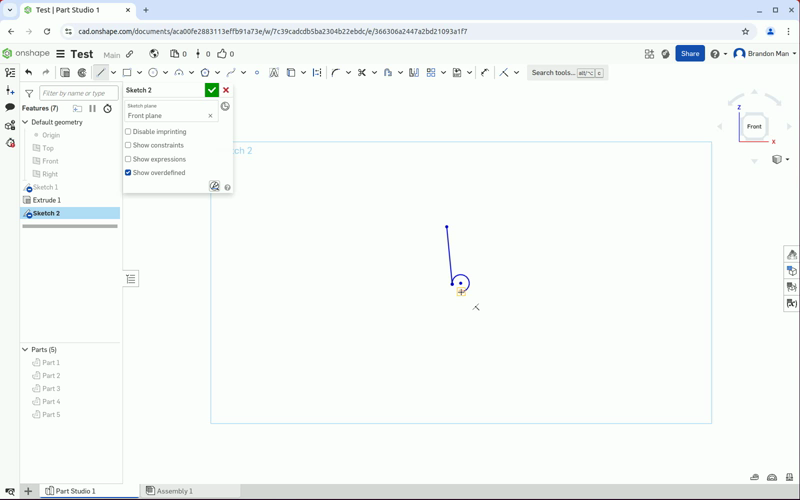
mouse_move(491, 291)
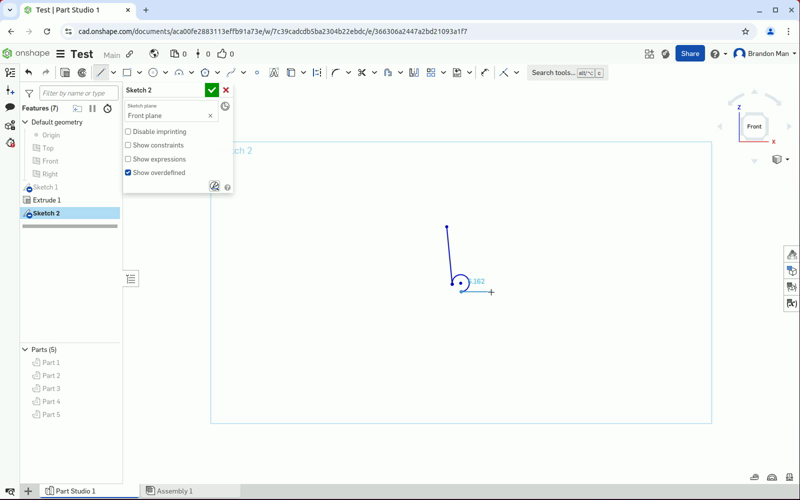
mouse_move(502, 290)
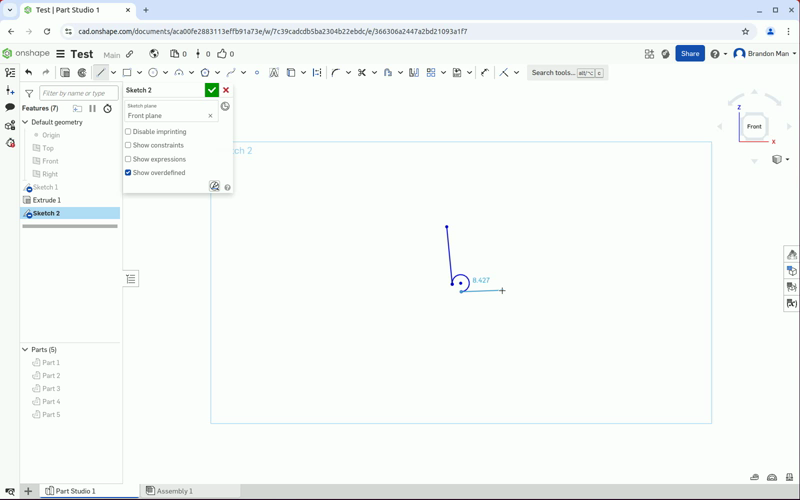
click(502, 290)
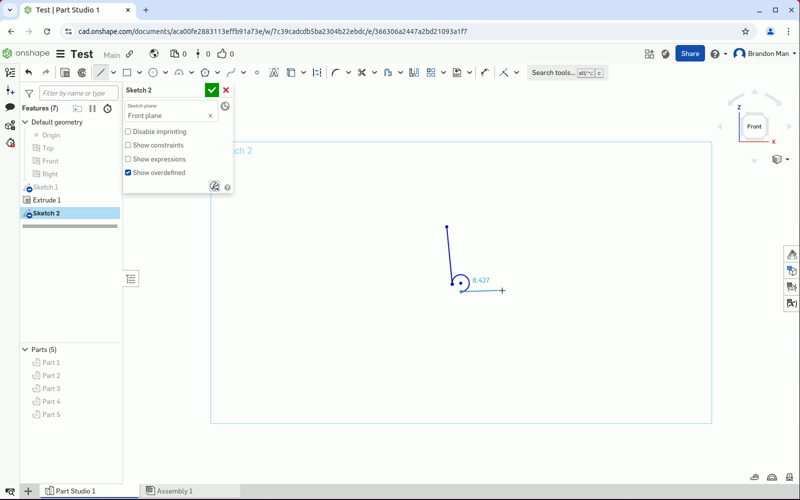
key_up(shift)
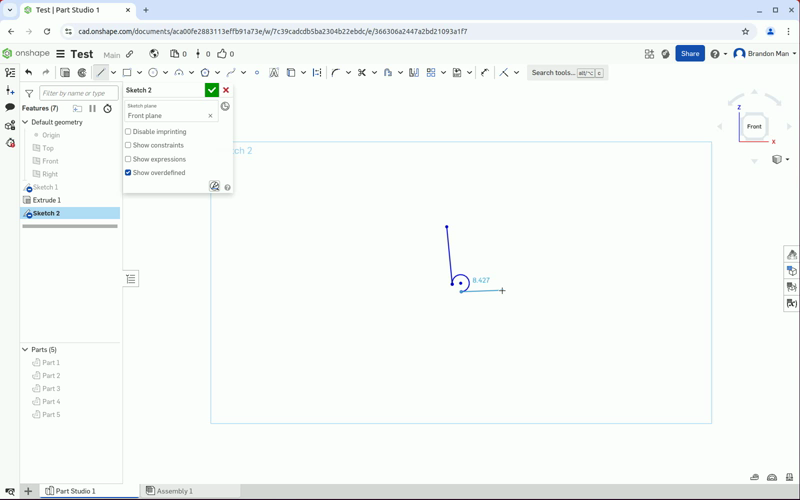
key(esc)
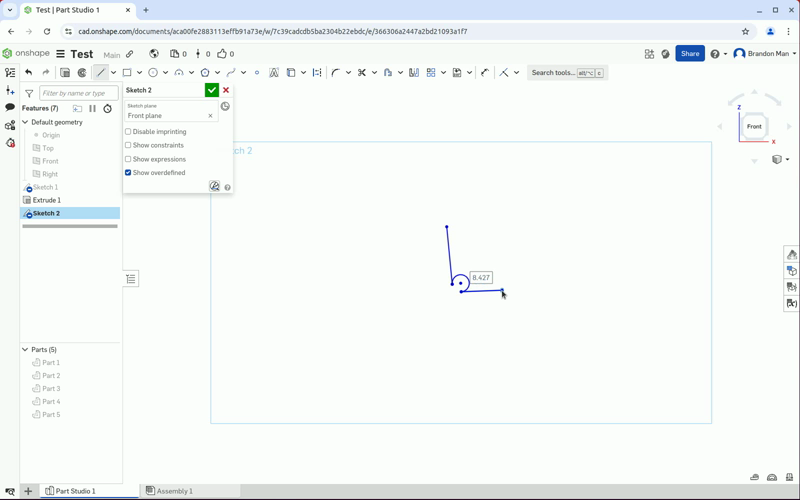
key(a)
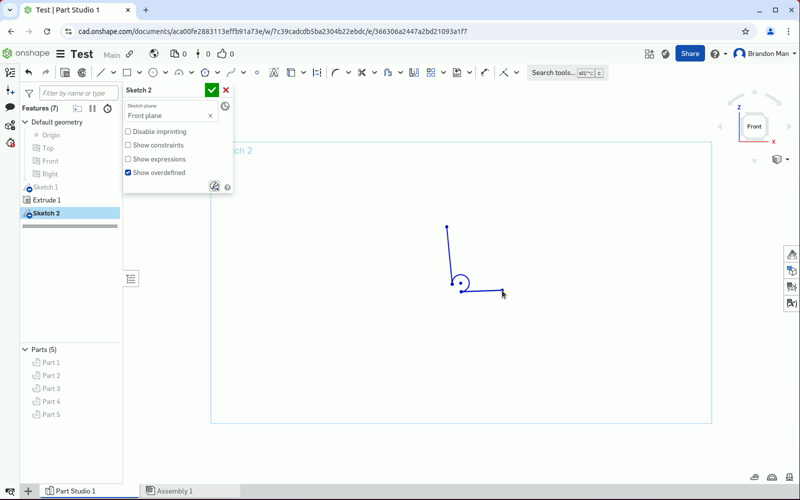
mouse_move(502, 290)
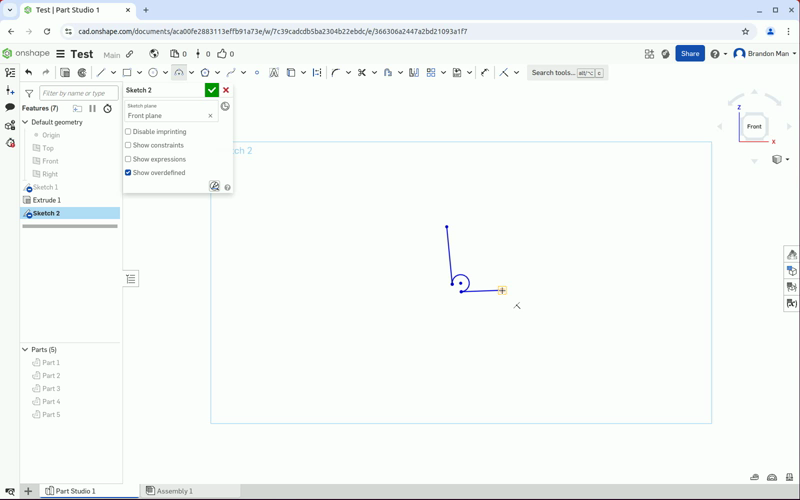
click(502, 290)
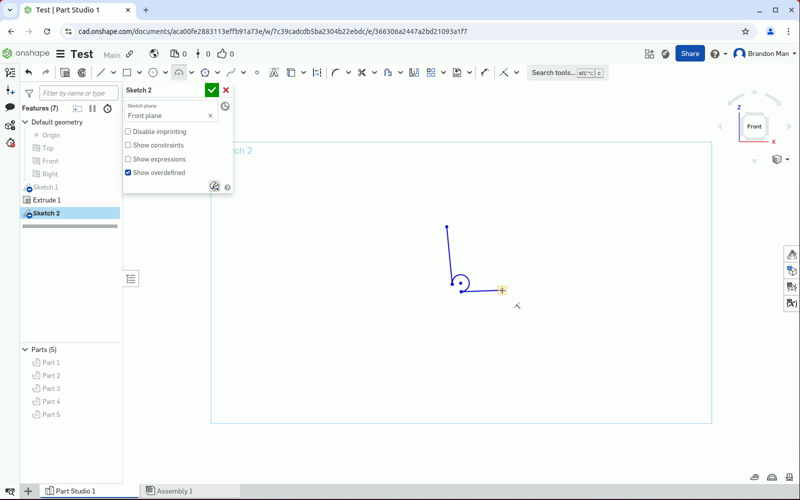
key_down(shift)
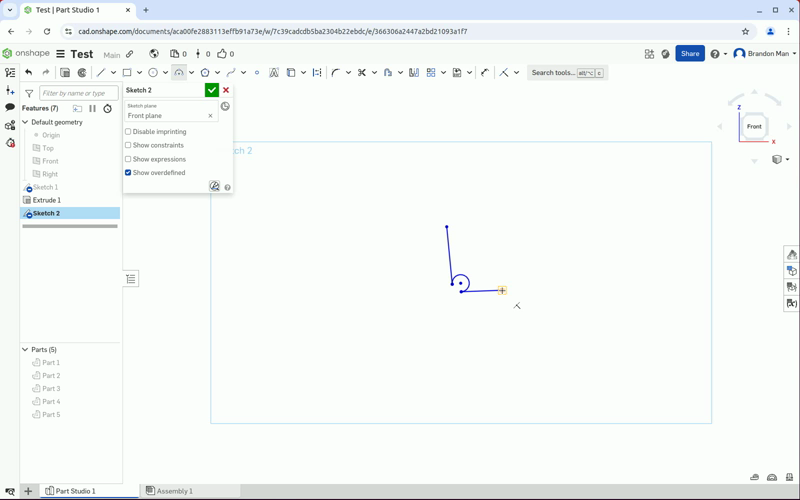
mouse_move(502, 276)
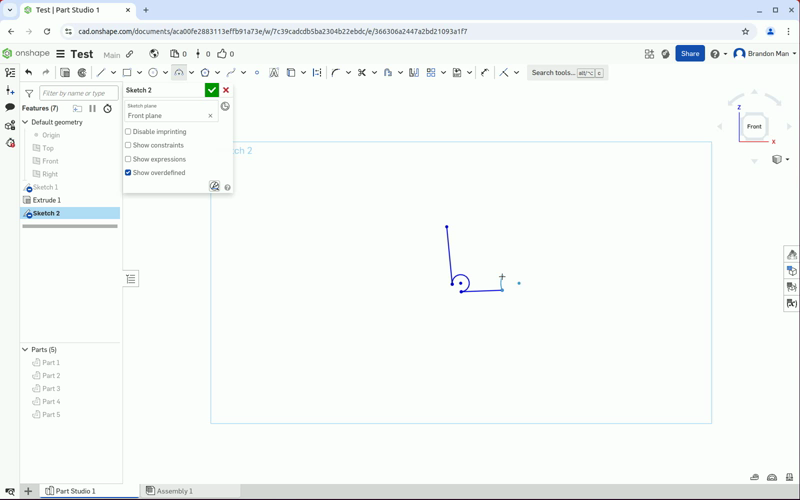
click(502, 276)
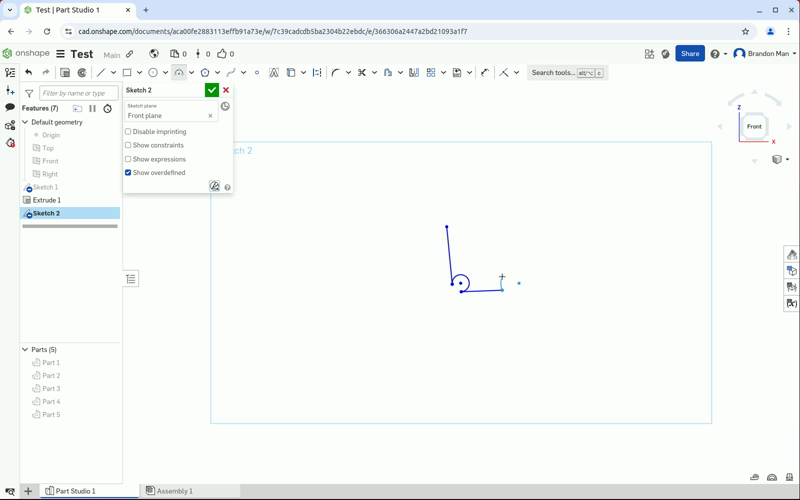
mouse_move(494, 282)
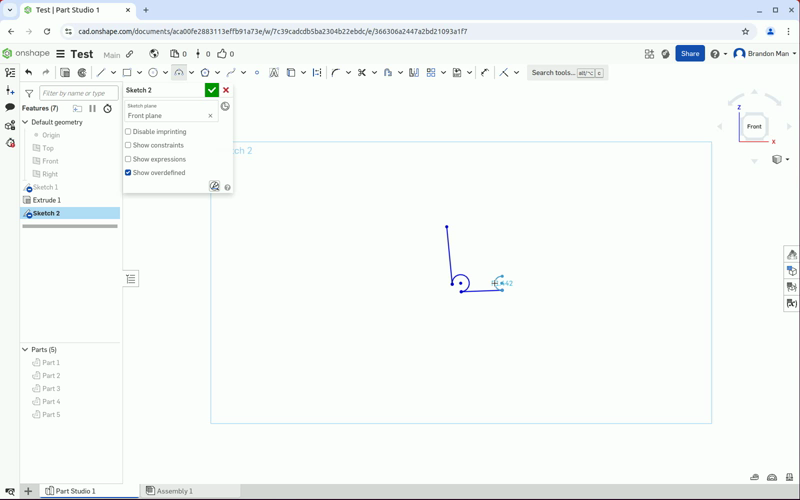
click(494, 282)
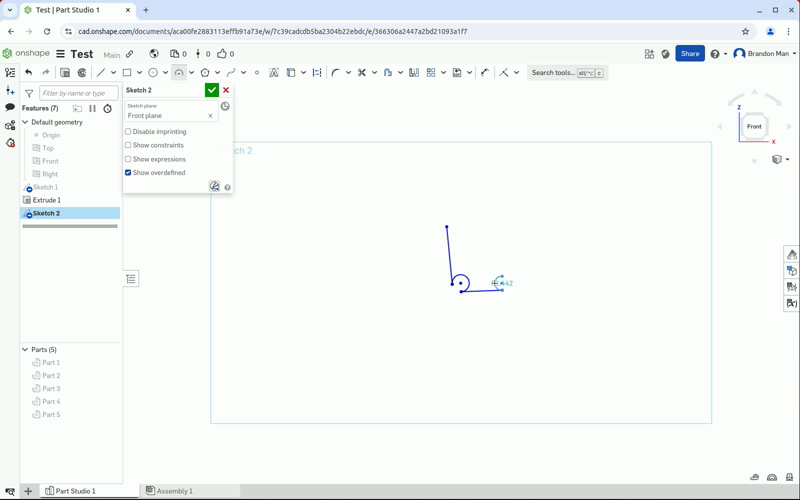
key_up(shift)
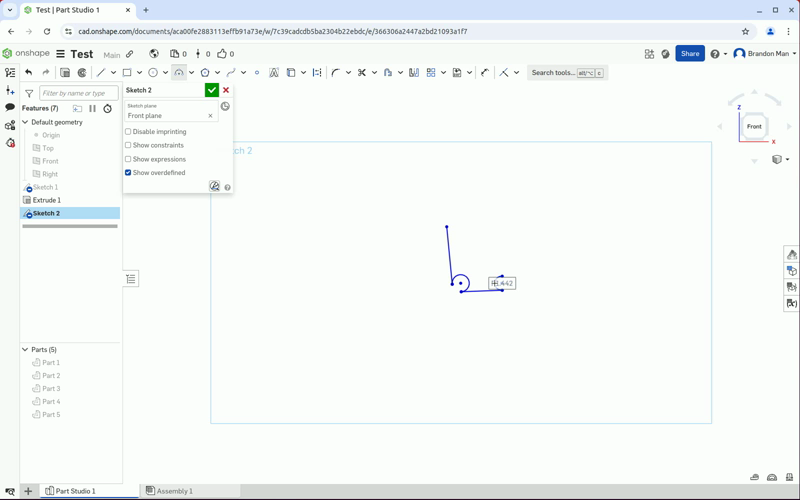
key(esc)
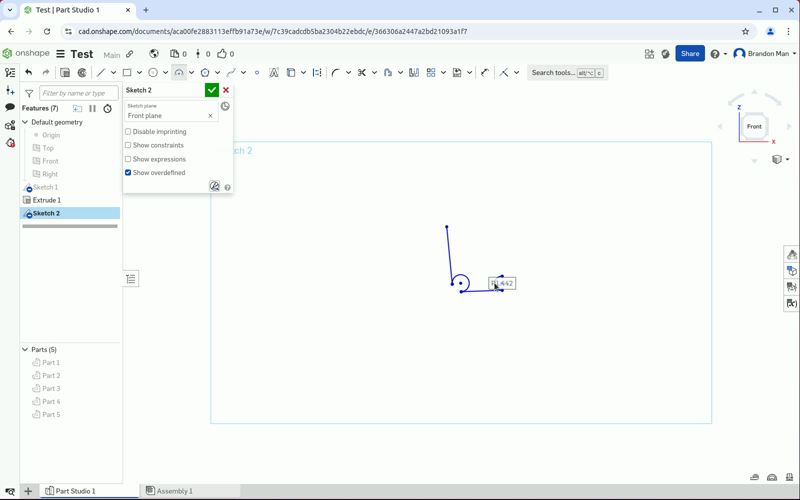
key(l)
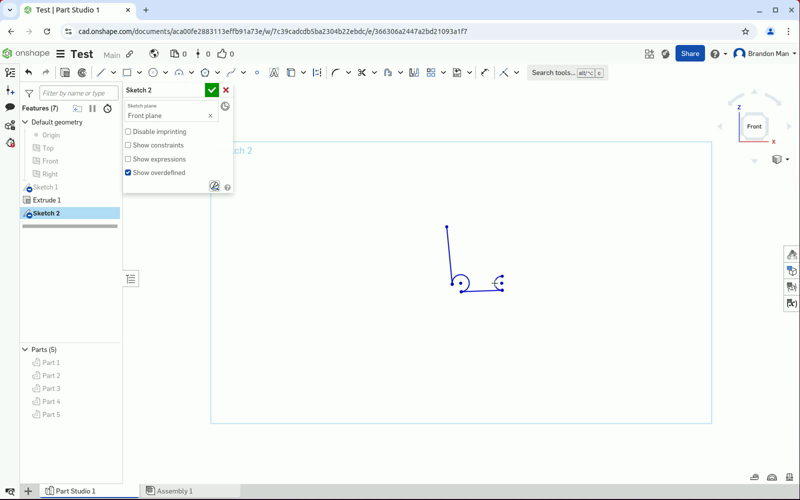
mouse_move(502, 276)
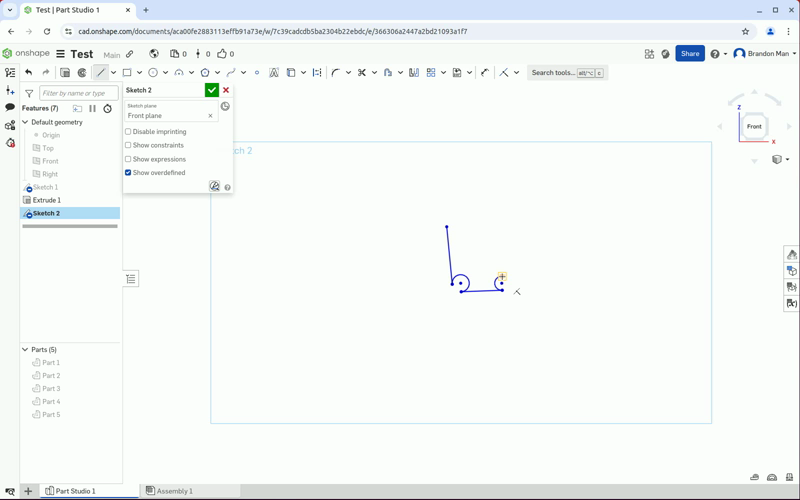
click(502, 276)
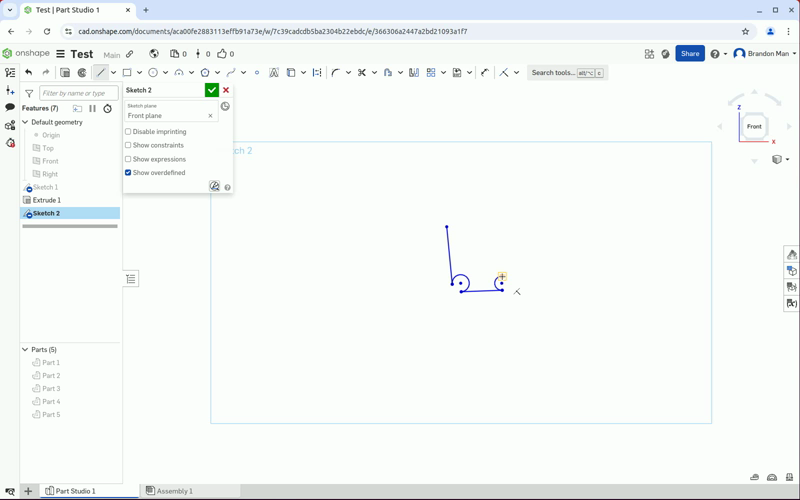
key_down(shift)
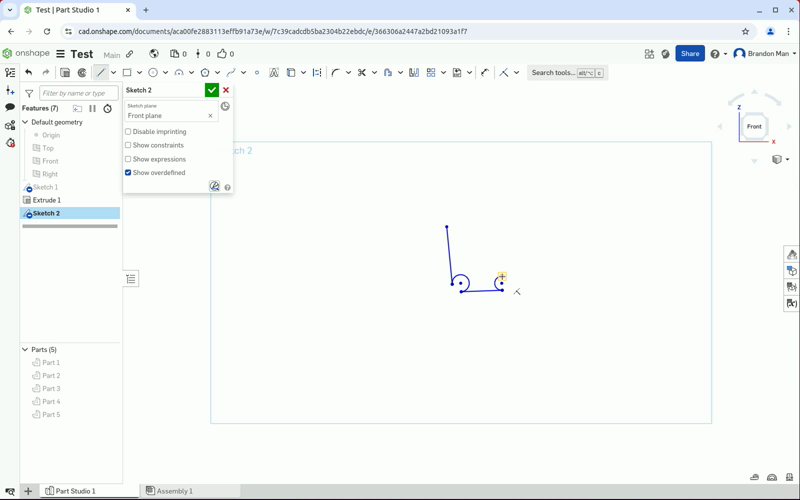
mouse_move(532, 276)
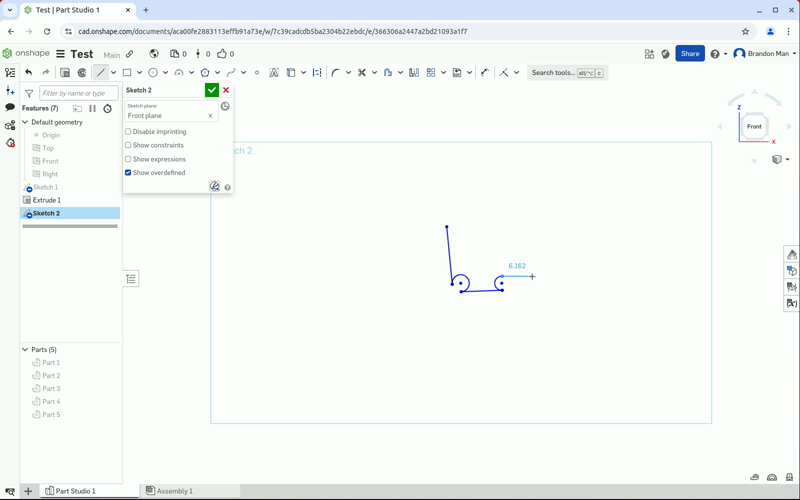
mouse_move(478, 275)
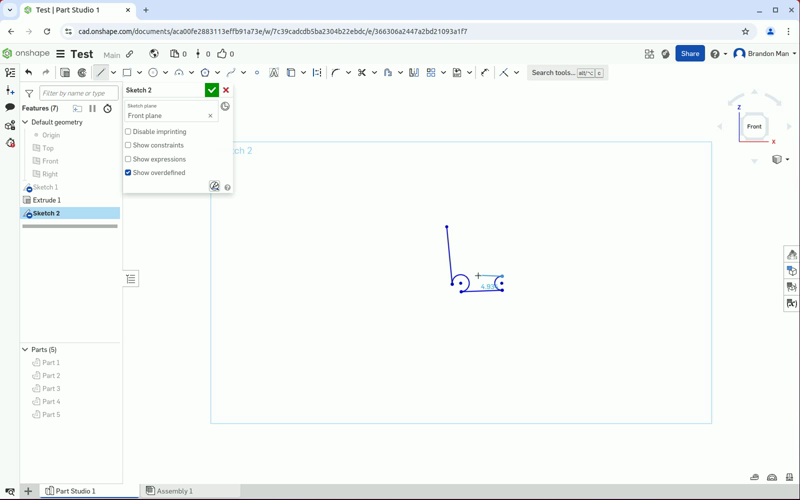
click(478, 275)
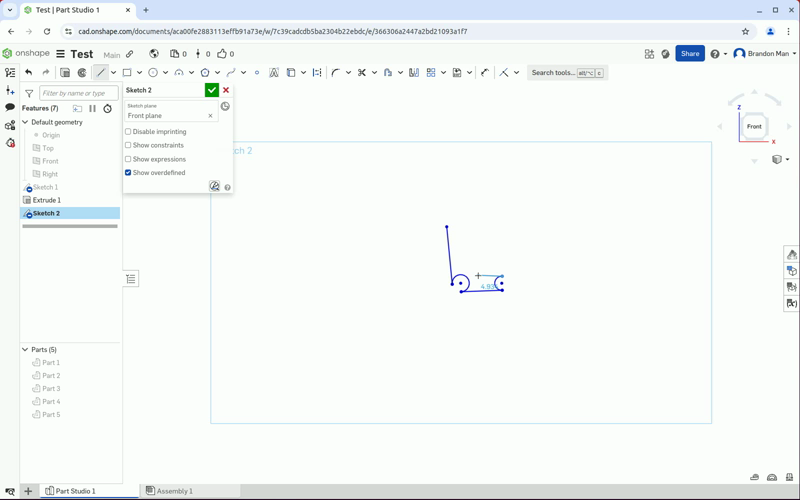
key_up(shift)
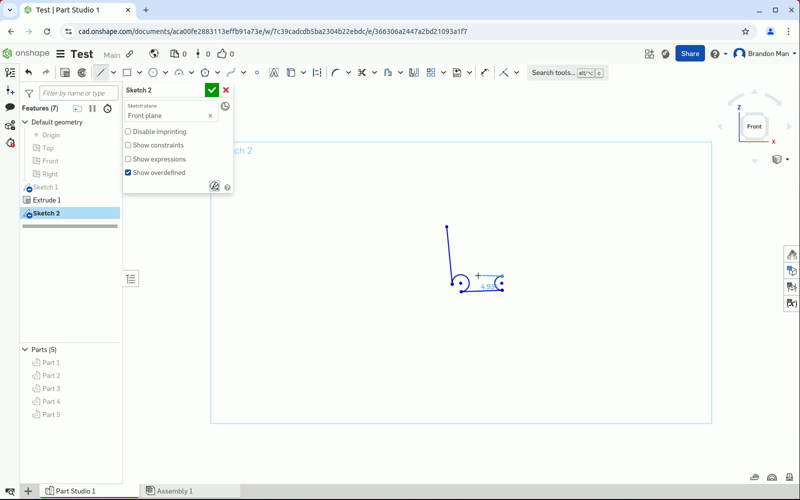
key(esc)
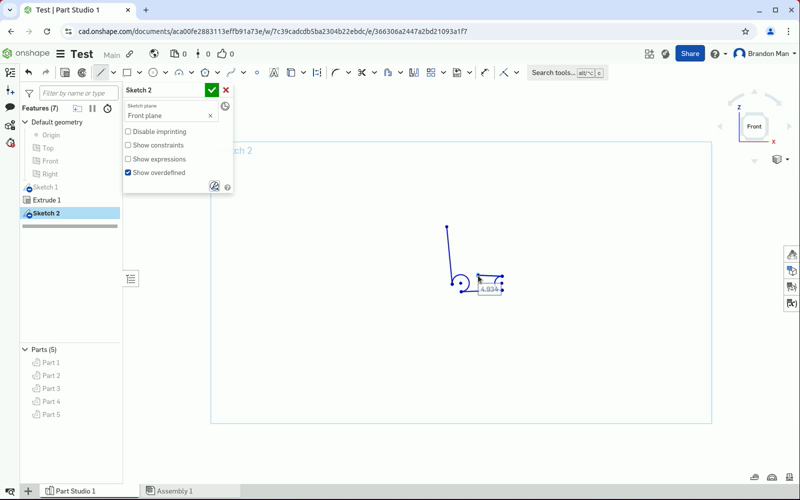
key(a)
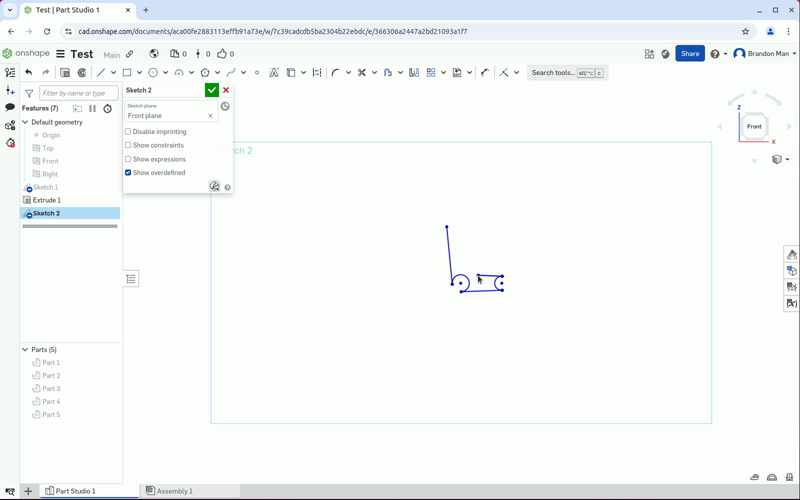
mouse_move(478, 275)
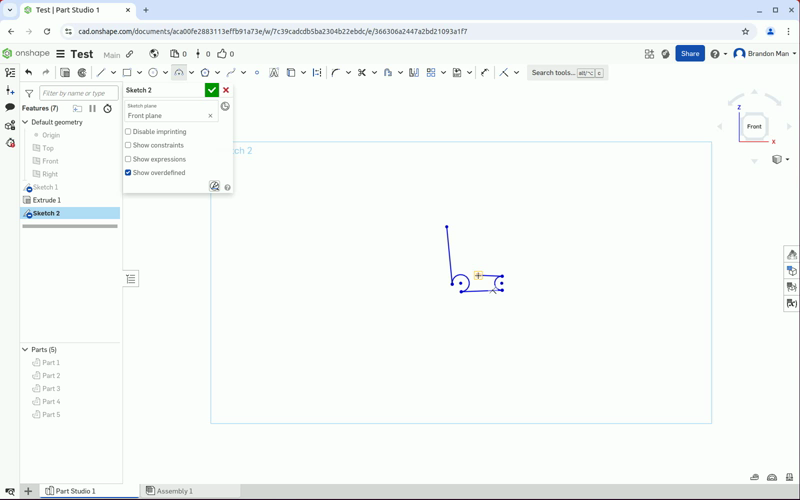
click(478, 275)
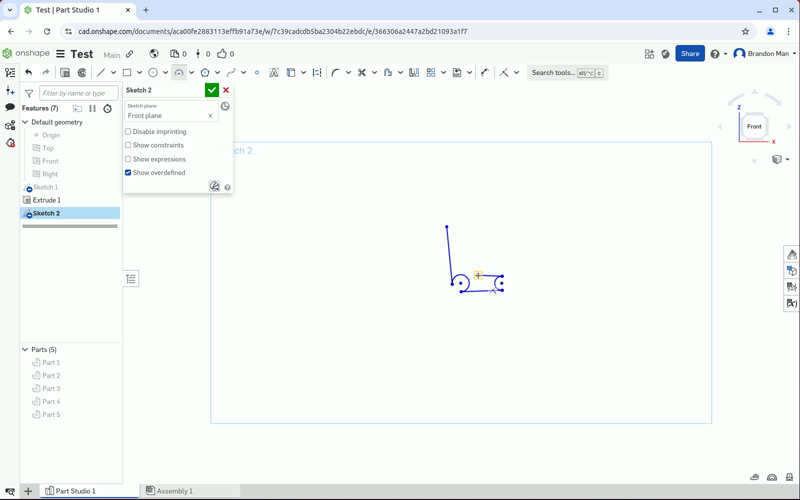
key_down(shift)
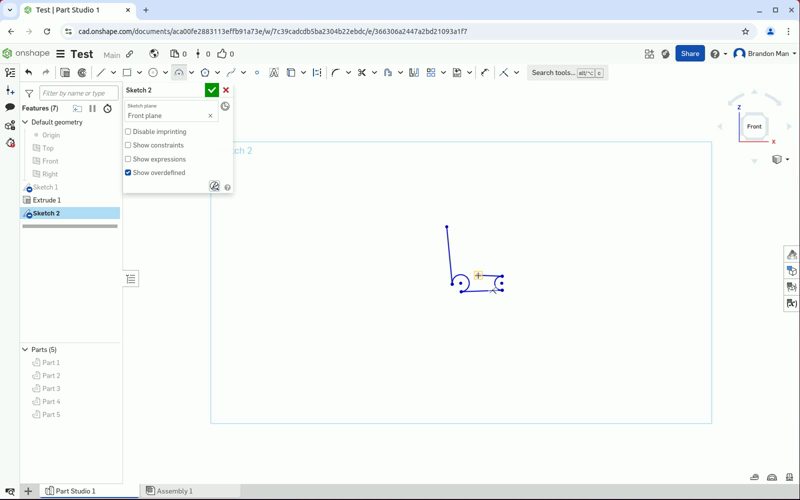
mouse_move(471, 267)
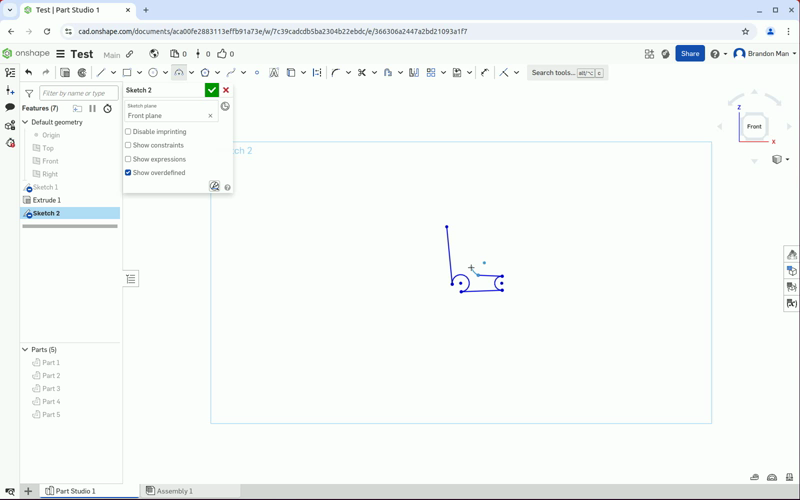
click(471, 267)
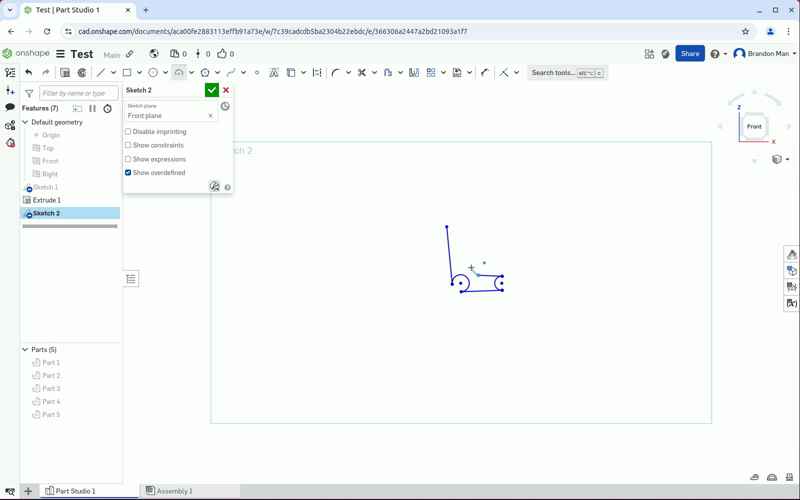
mouse_move(472, 272)
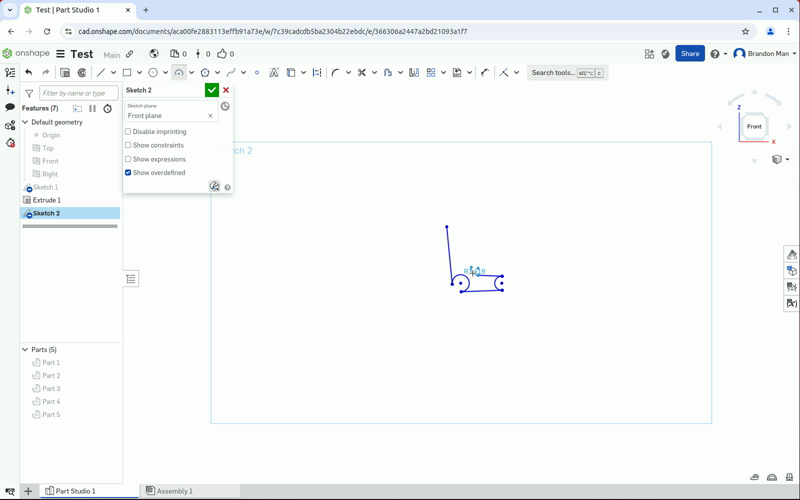
click(472, 272)
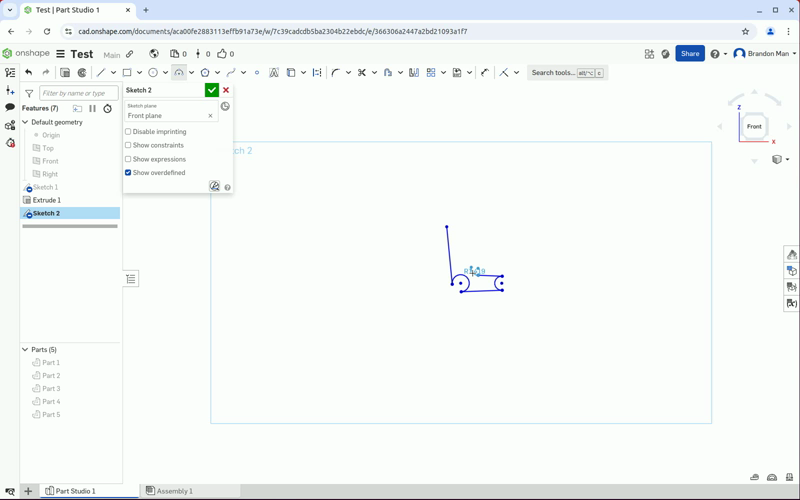
key_up(shift)
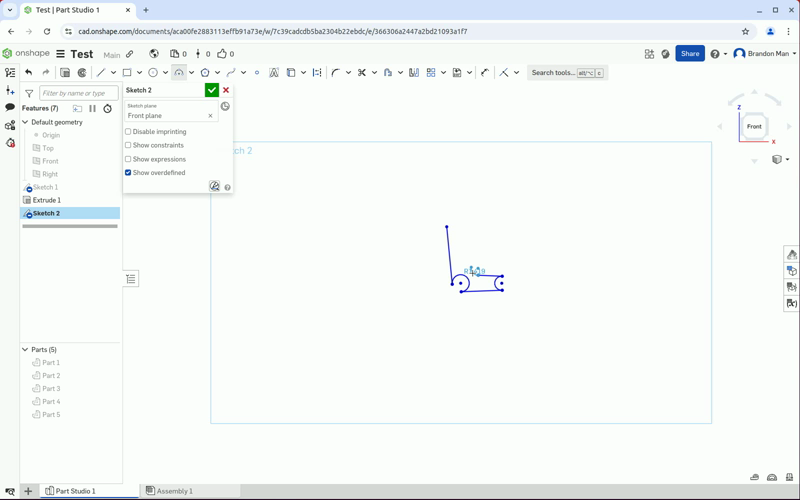
key(esc)
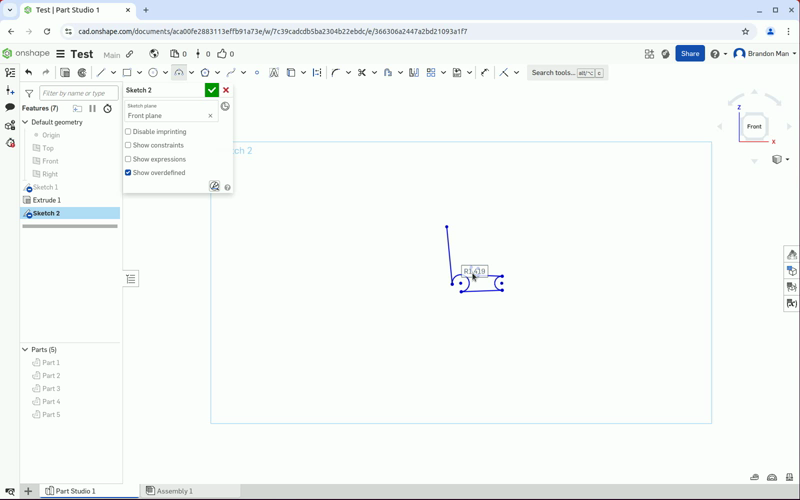
key(l)
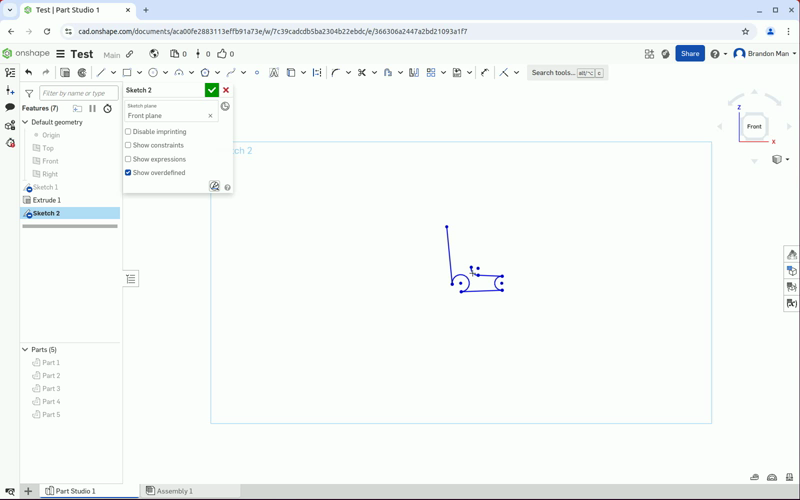
mouse_move(471, 267)
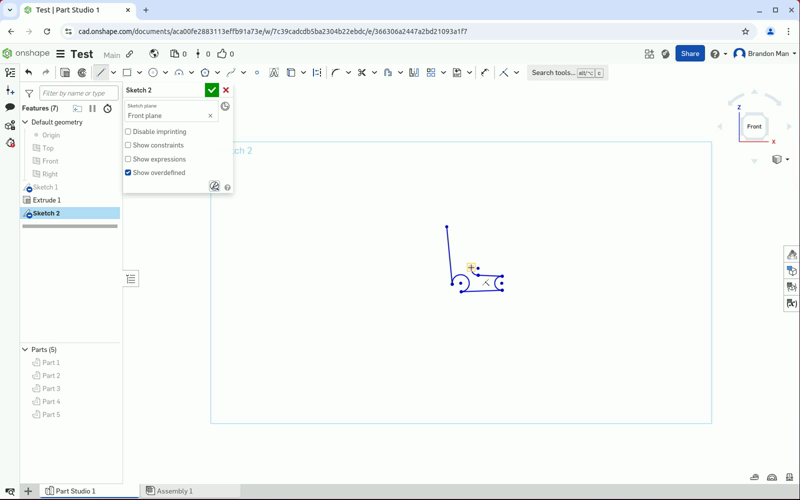
click(471, 267)
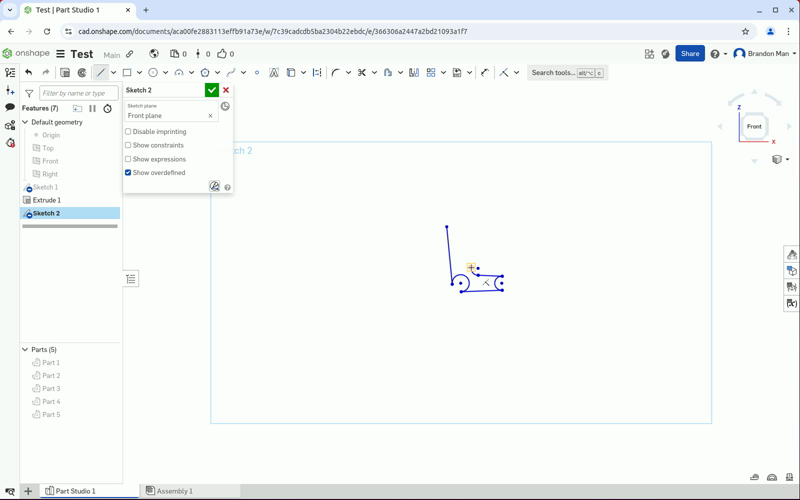
key_down(shift)
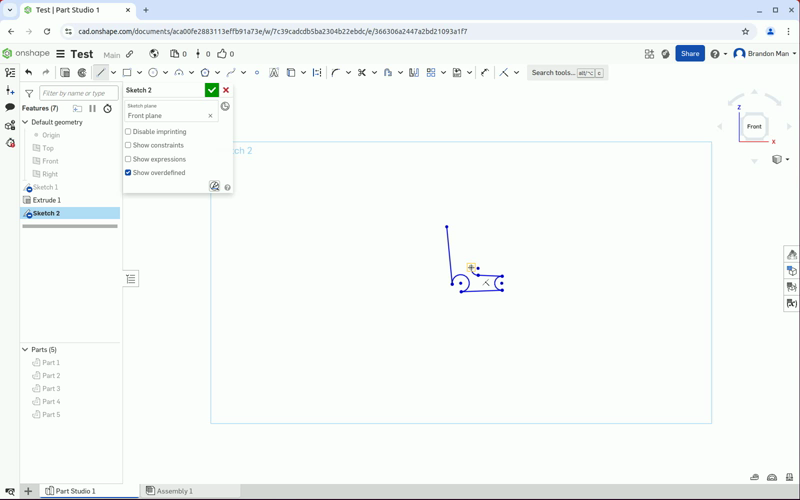
mouse_move(501, 267)
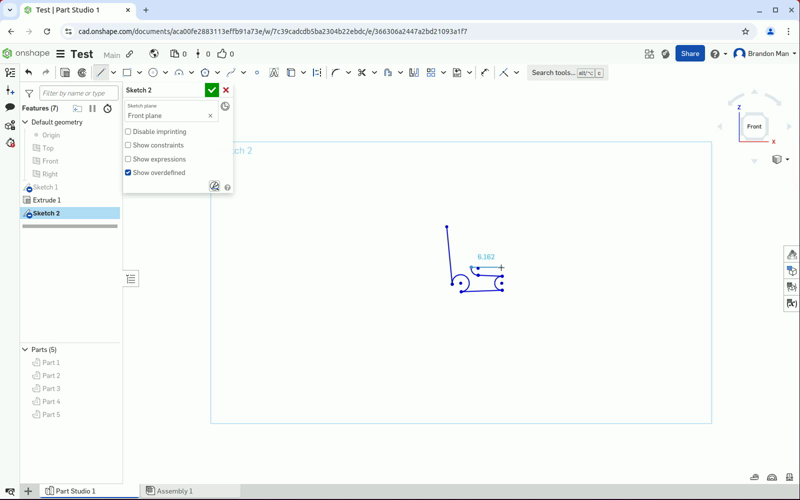
mouse_move(475, 226)
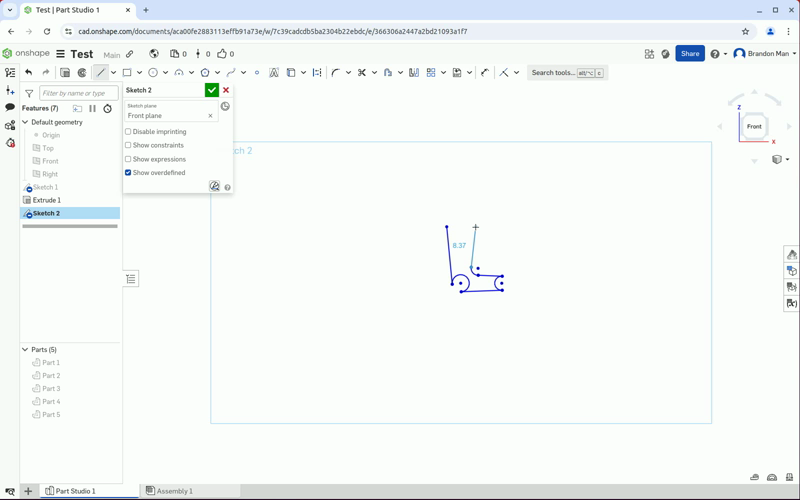
click(475, 226)
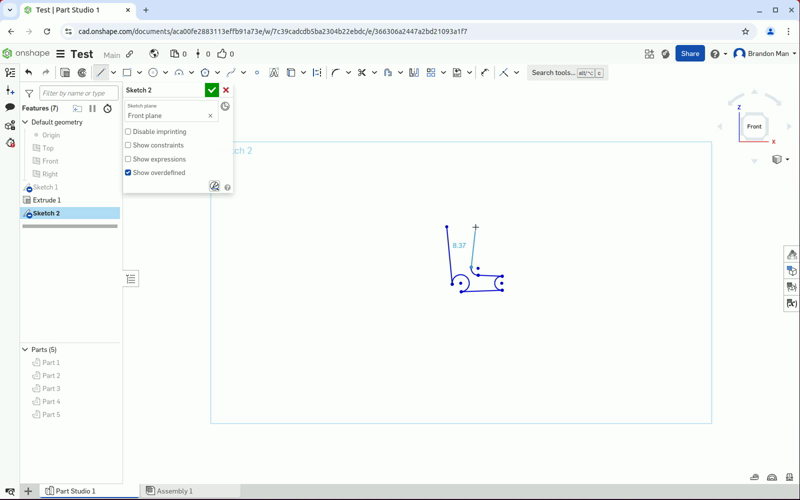
key_up(shift)
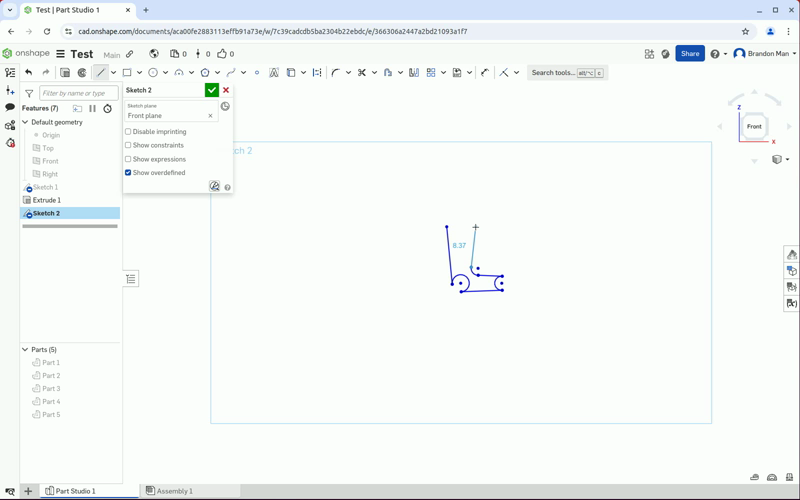
key(esc)
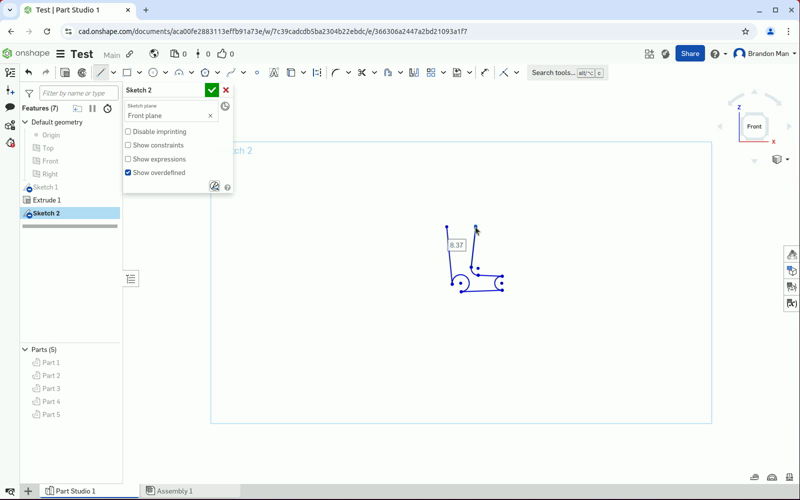
key(a)
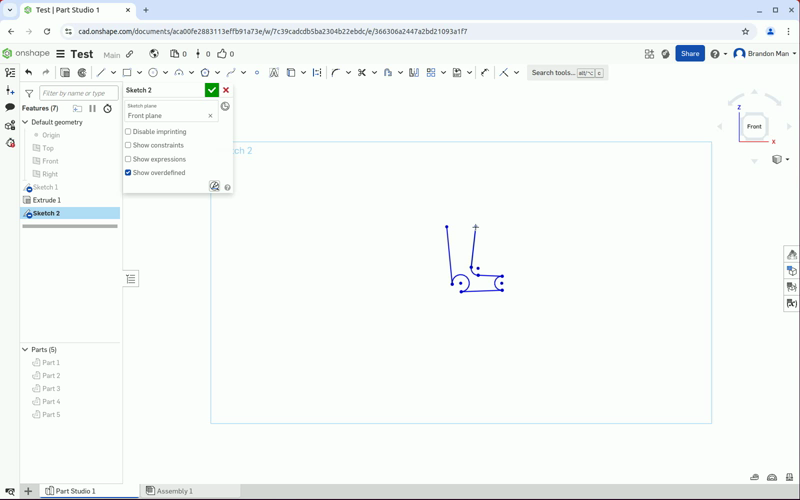
mouse_move(475, 226)
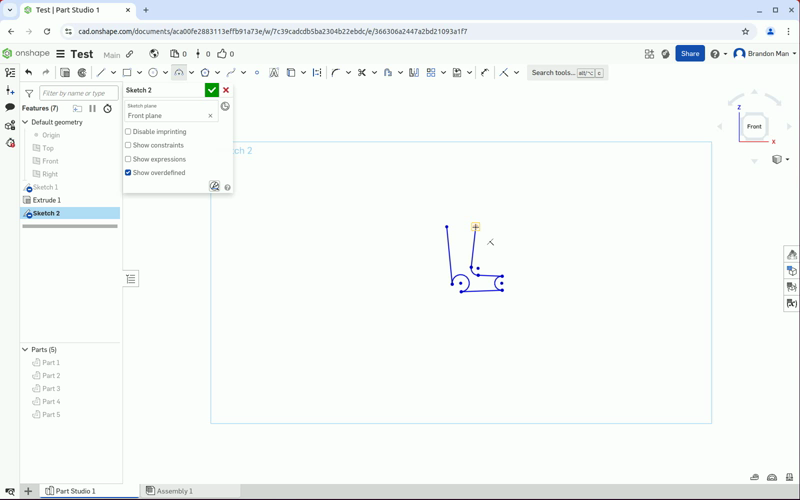
click(475, 226)
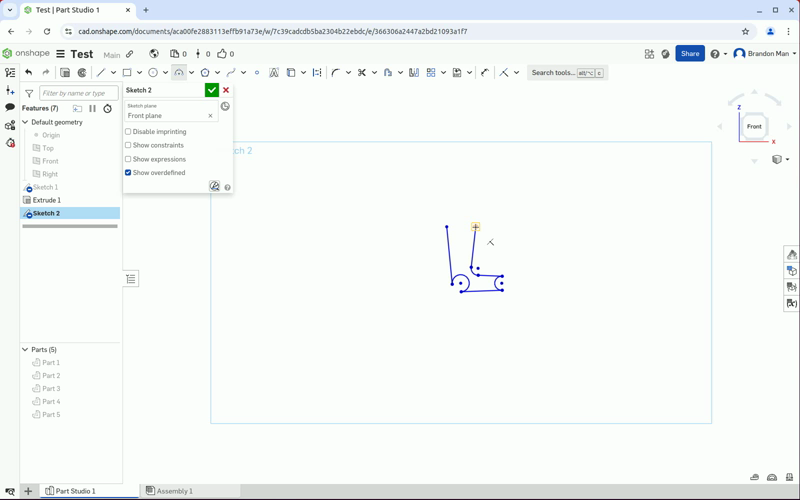
mouse_move(446, 226)
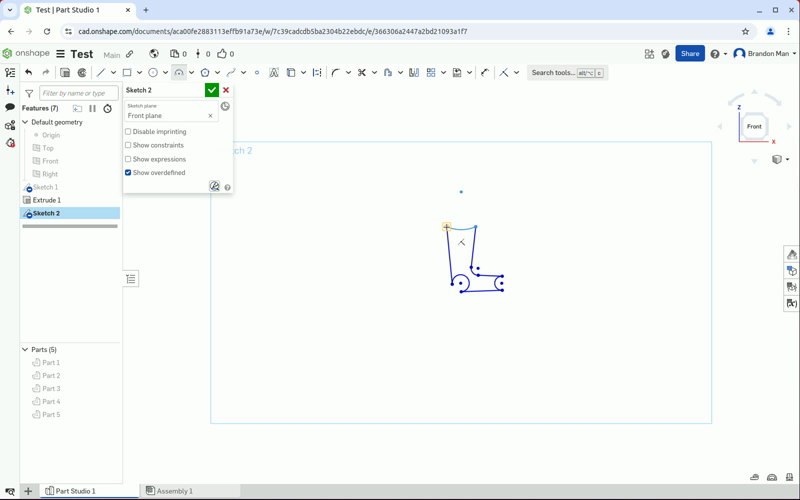
click(446, 226)
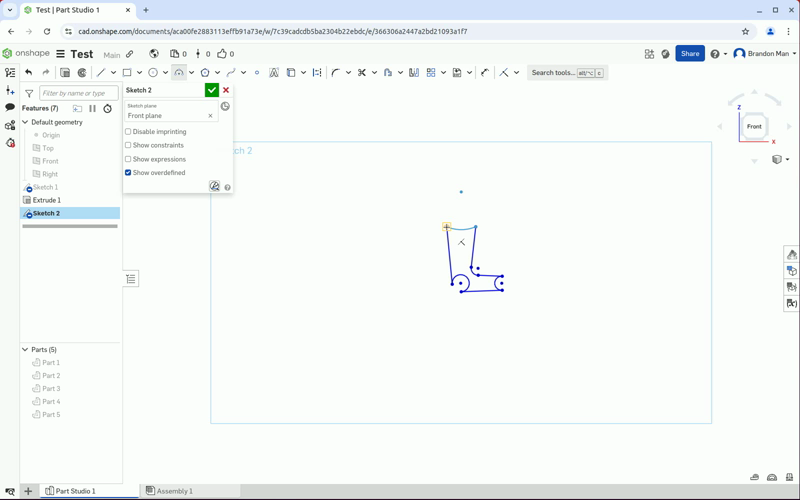
key_down(shift)
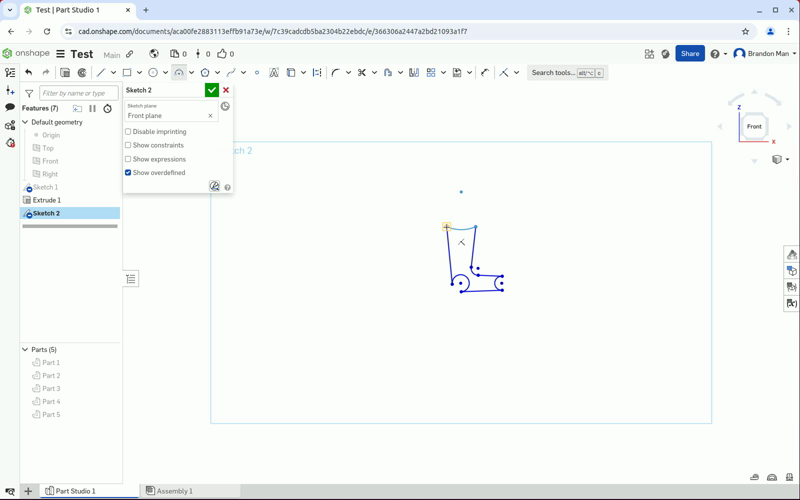
mouse_move(461, 239)
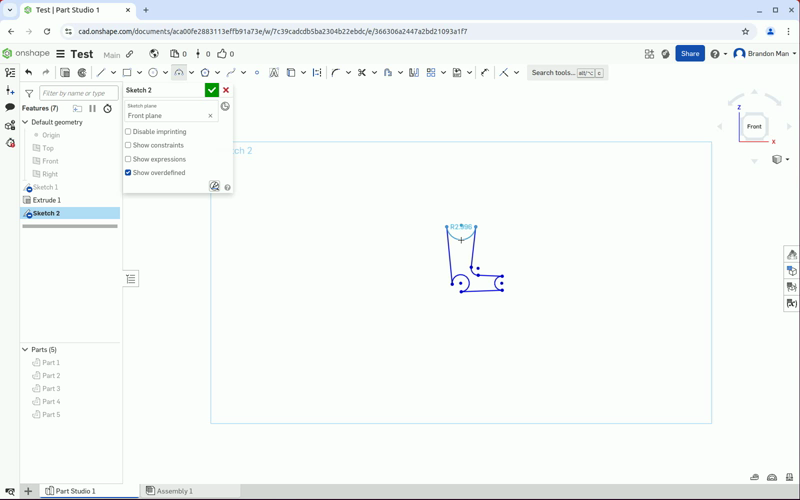
click(461, 239)
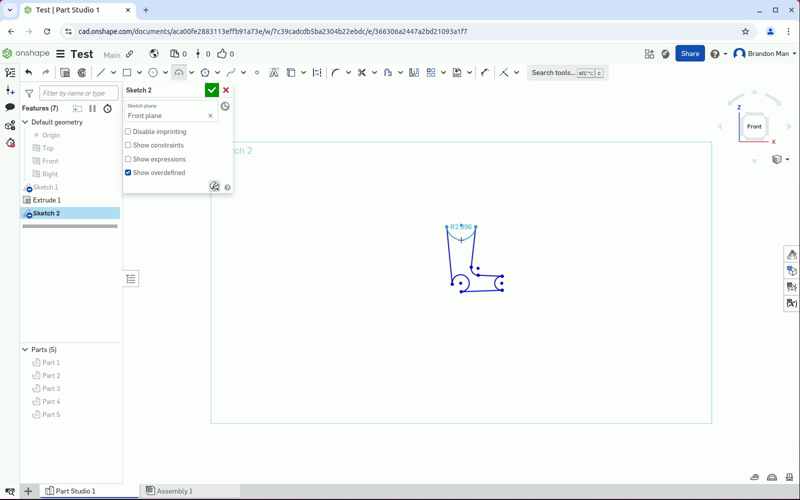
key_up(shift)
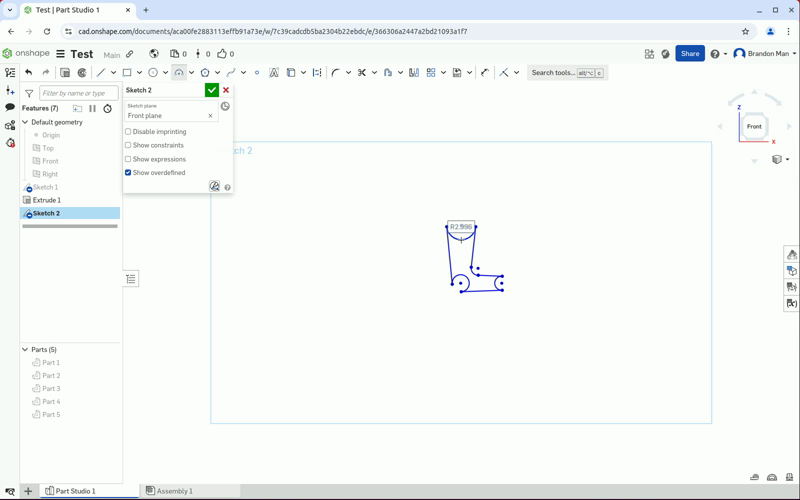
key(esc)
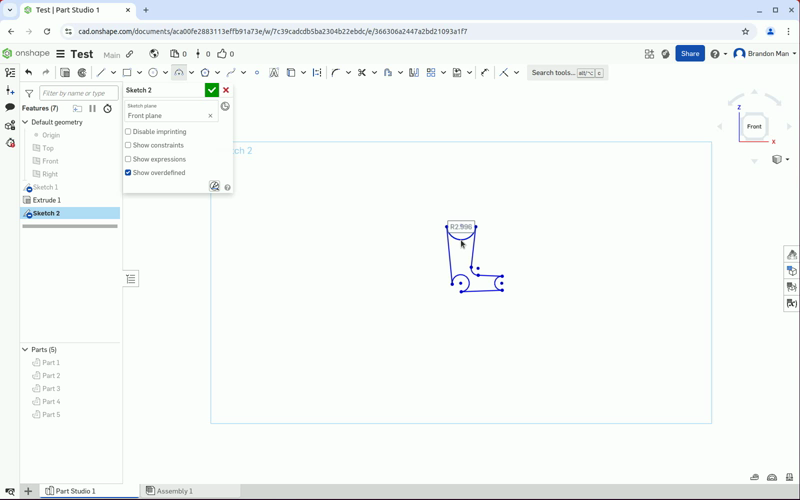
mouse_move(466, 269)
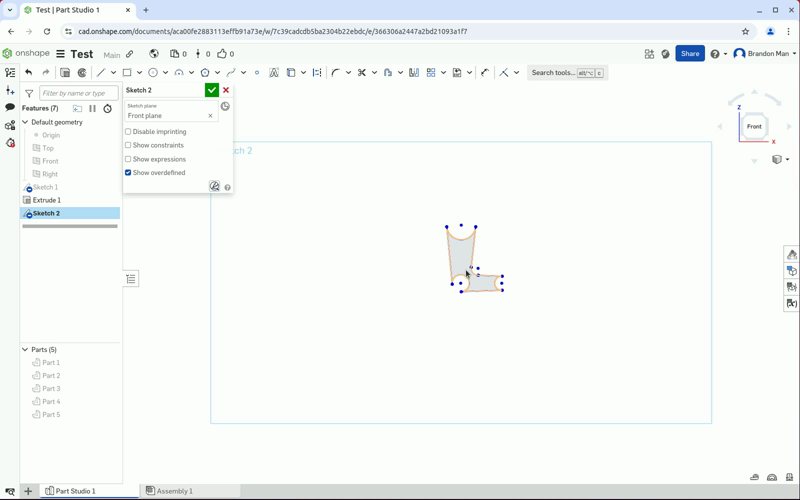
scroll(6)
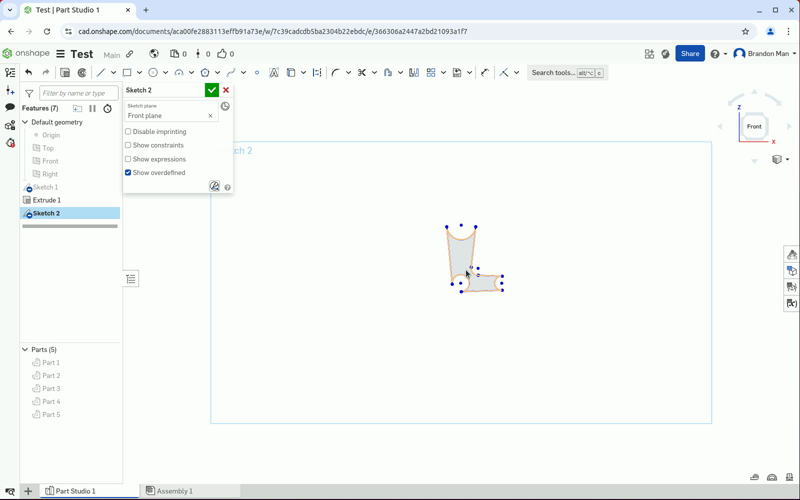
scroll(6)
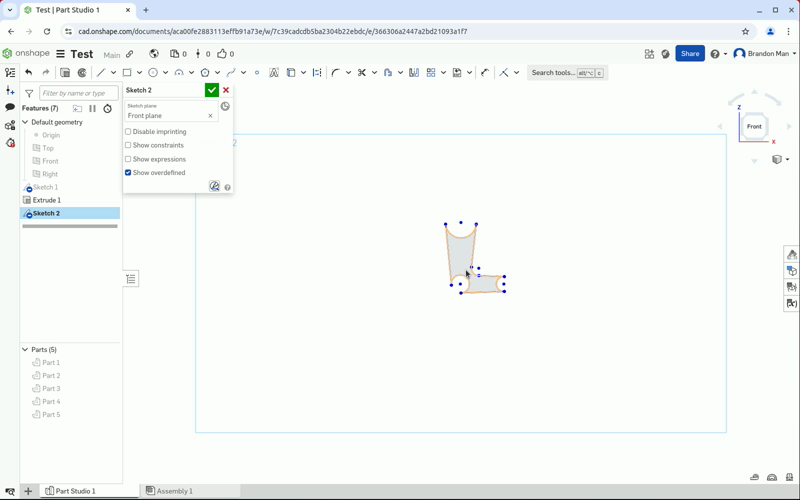
scroll(6)
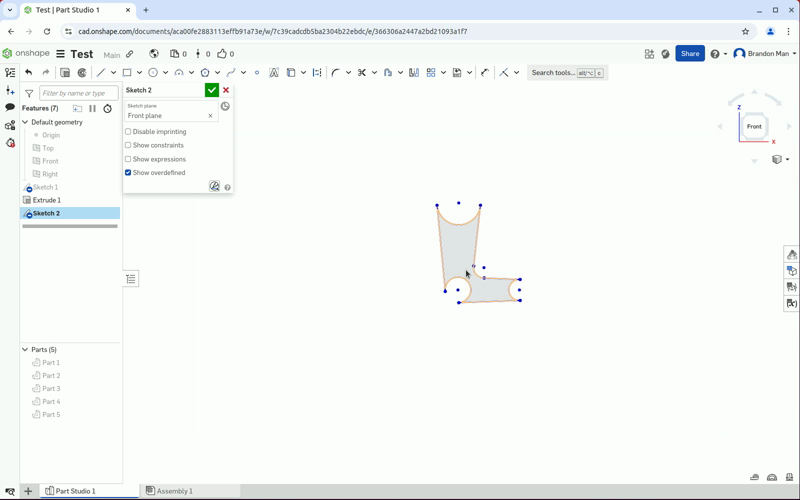
scroll(6)
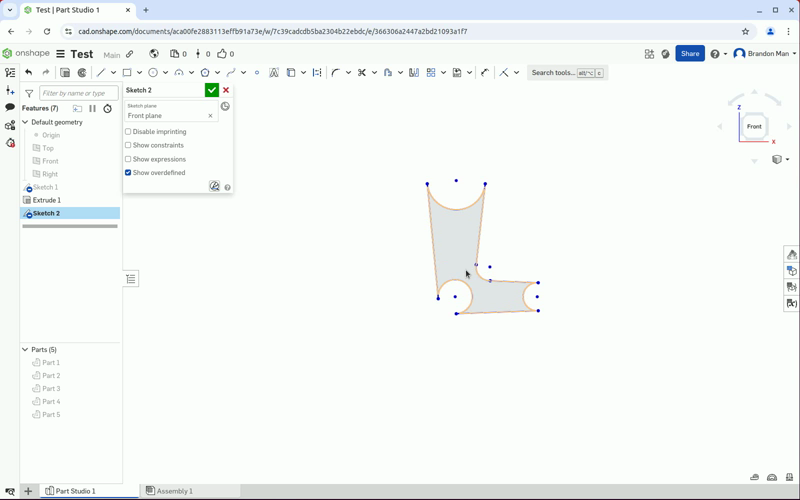
scroll(6)
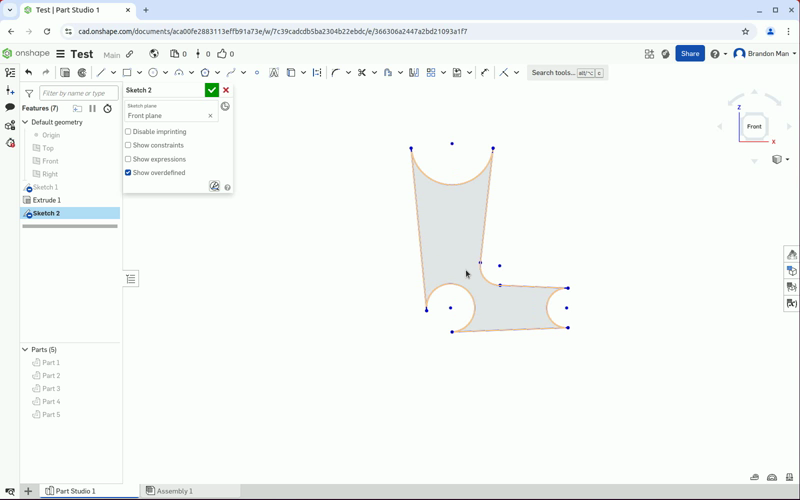
scroll(6)
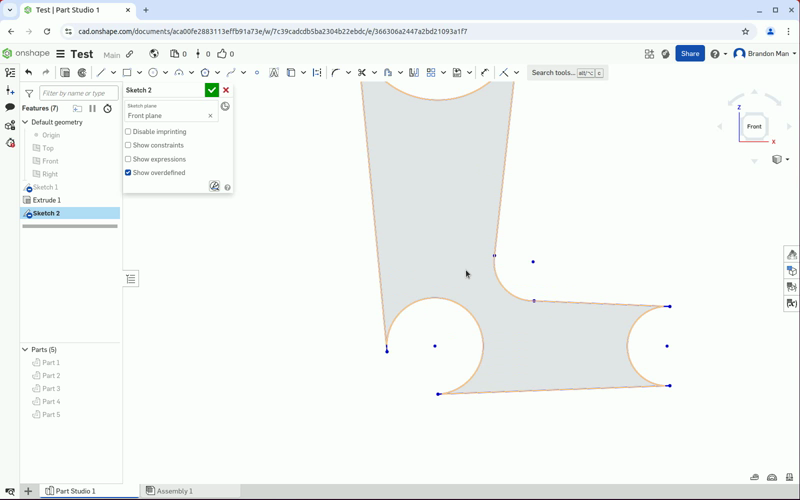
scroll(6)
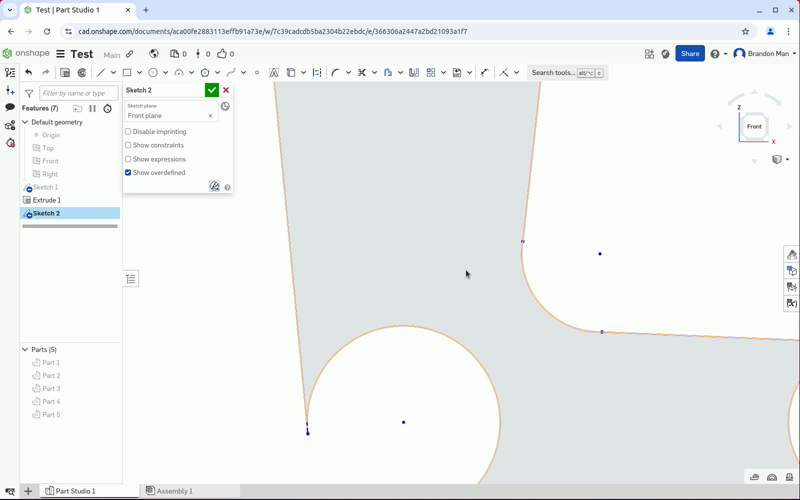
click(466, 269)
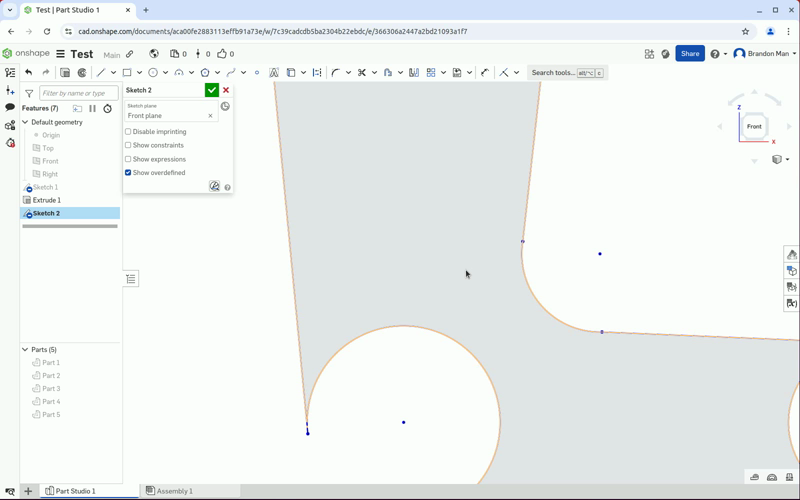
scroll(-6)
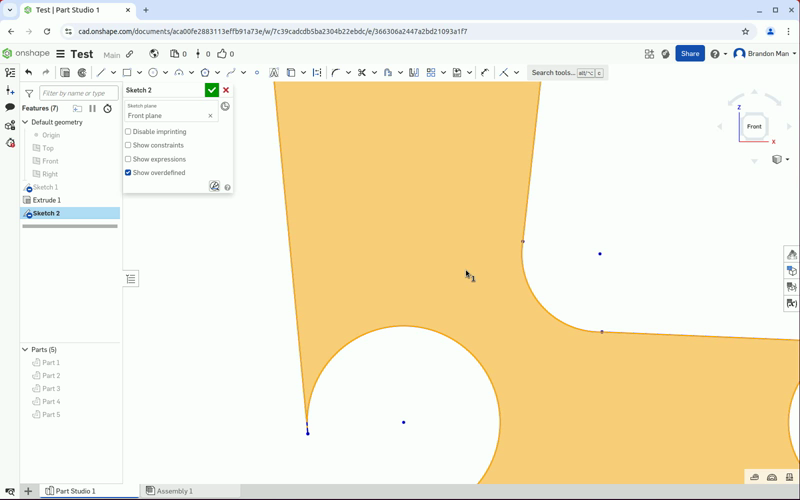
scroll(-6)
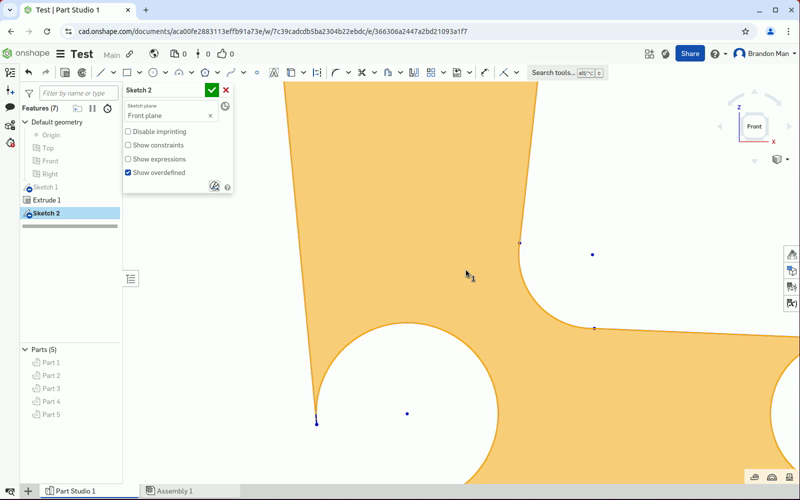
scroll(-6)
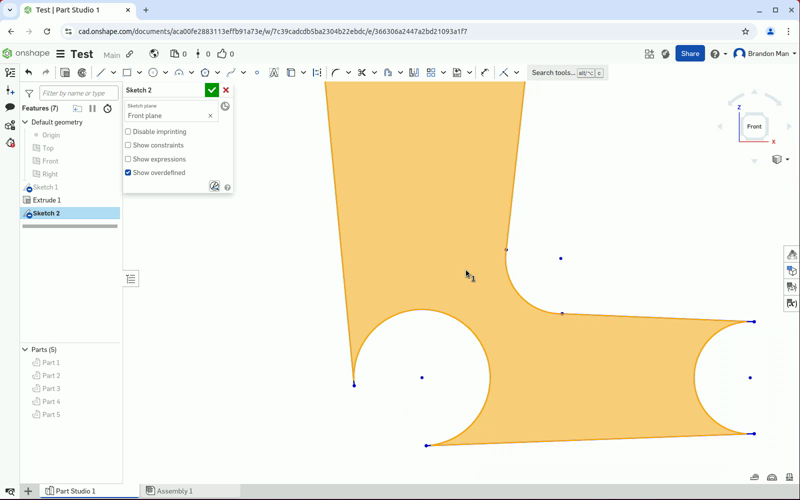
scroll(-6)
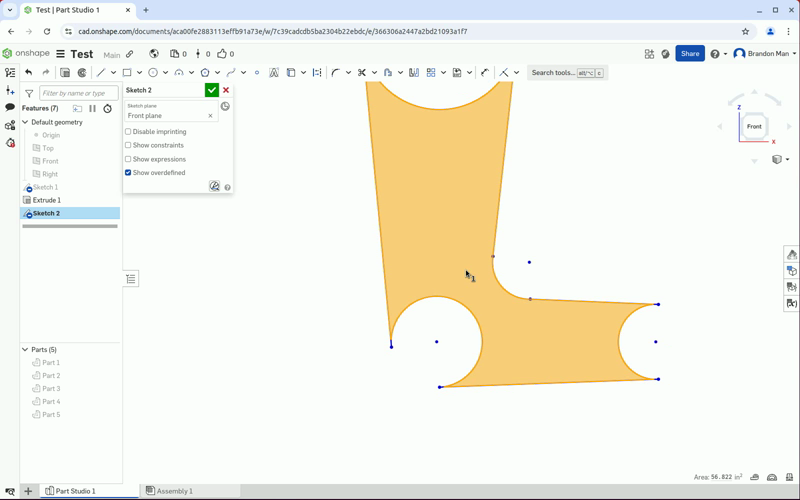
scroll(-6)
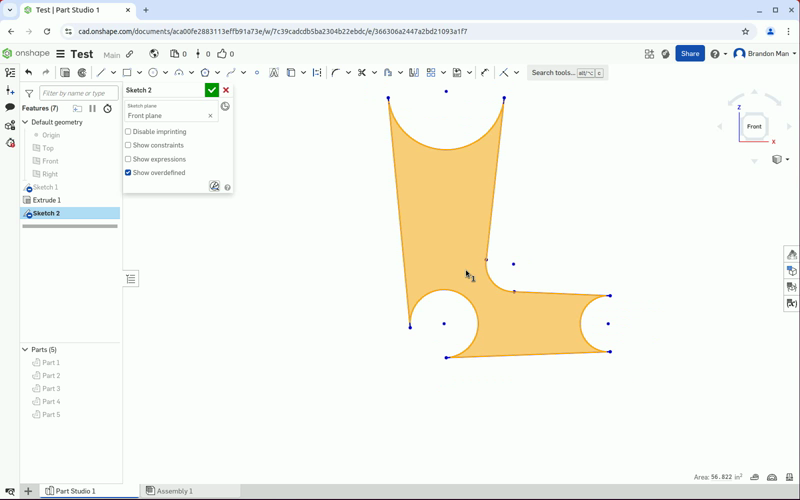
scroll(-6)
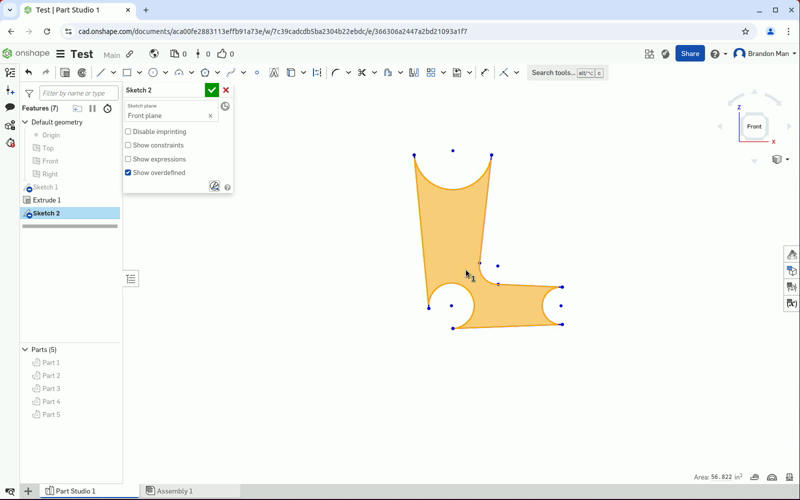
scroll(-6)
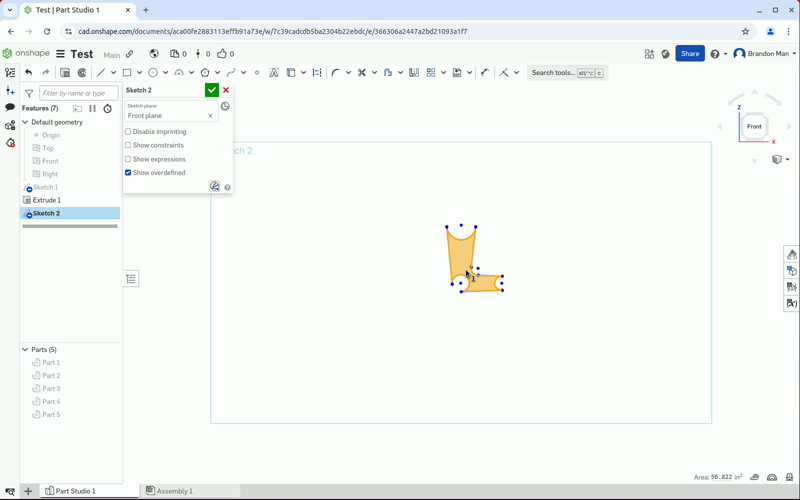
mouse_move(73, 352)
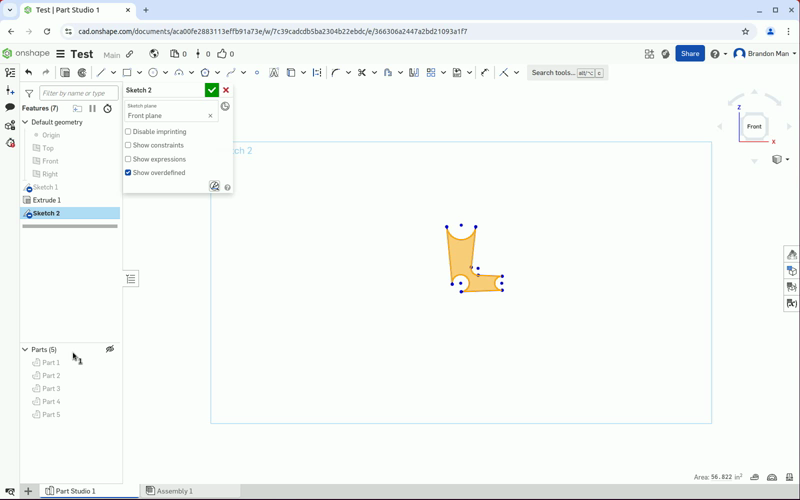
key(shift+y)
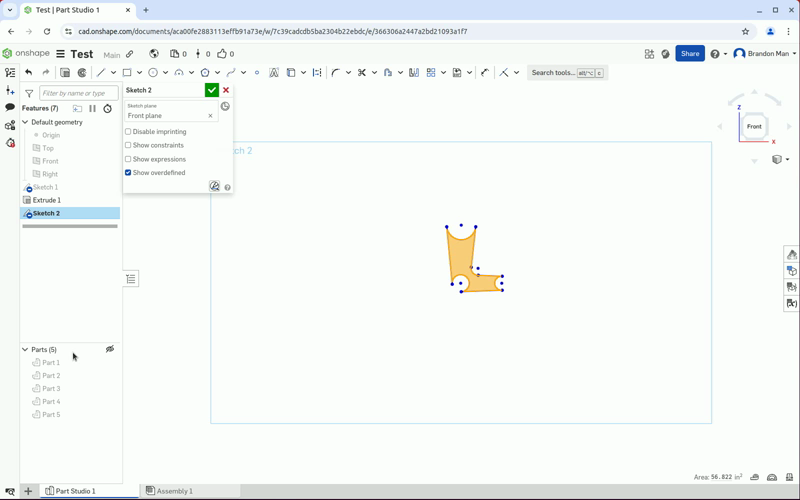
key(shift+e)
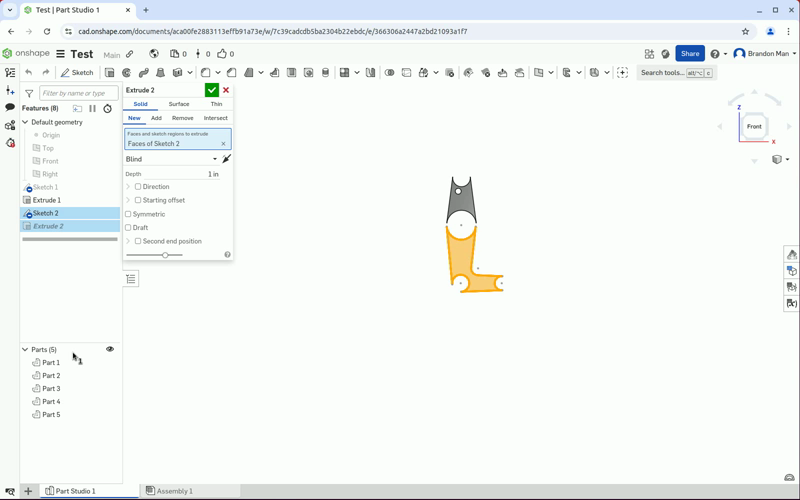
mouse_move(143, 106)
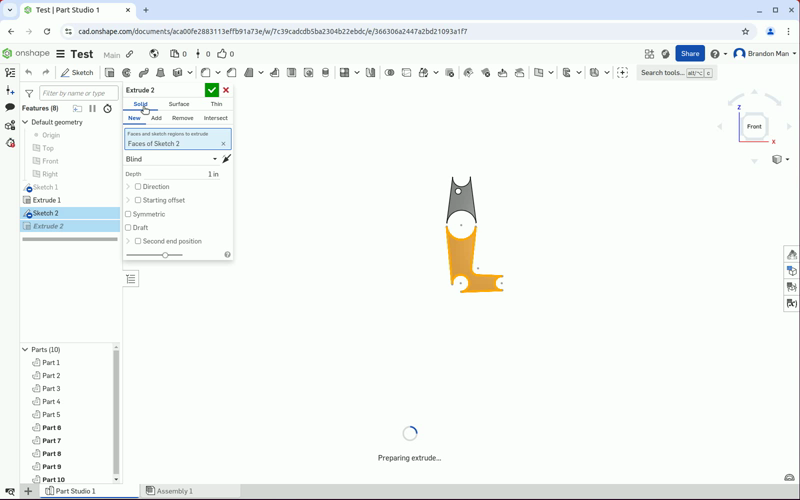
click(143, 106)
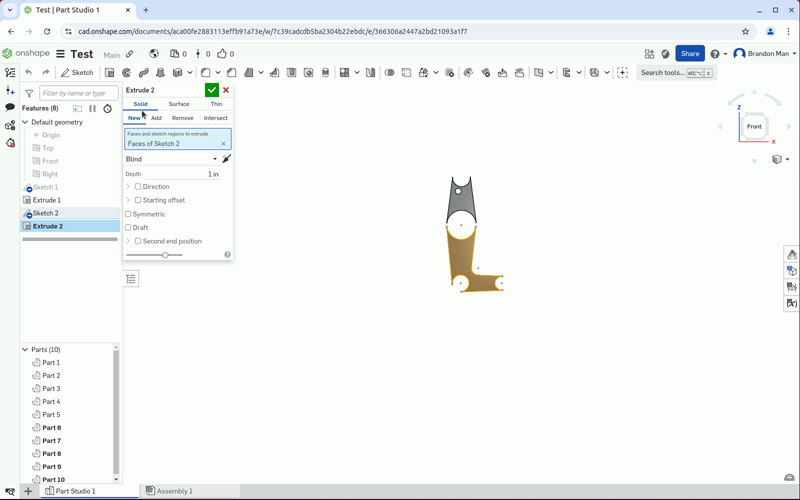
mouse_move(137, 120)
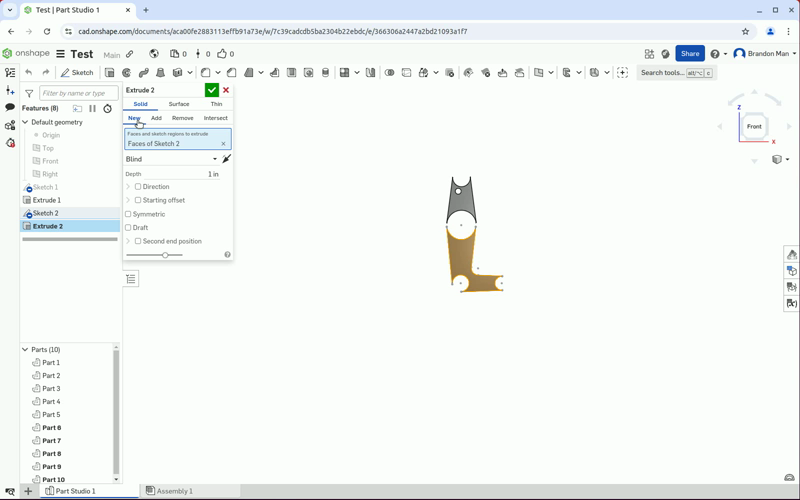
click(137, 120)
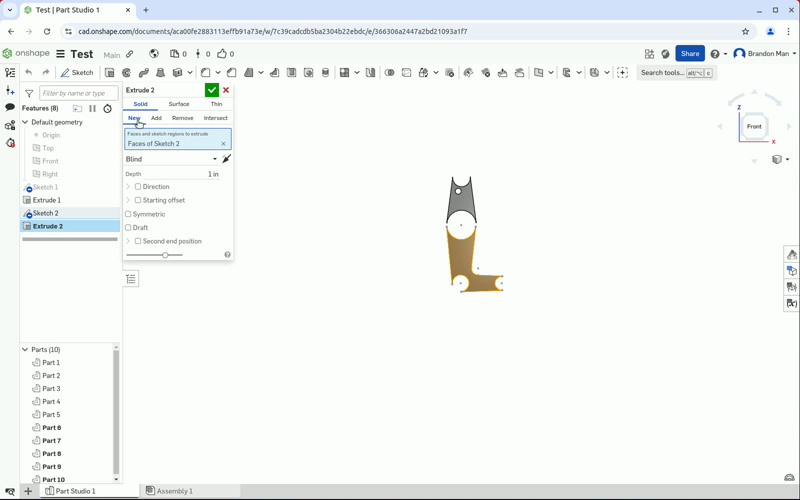
key(tab, 4)
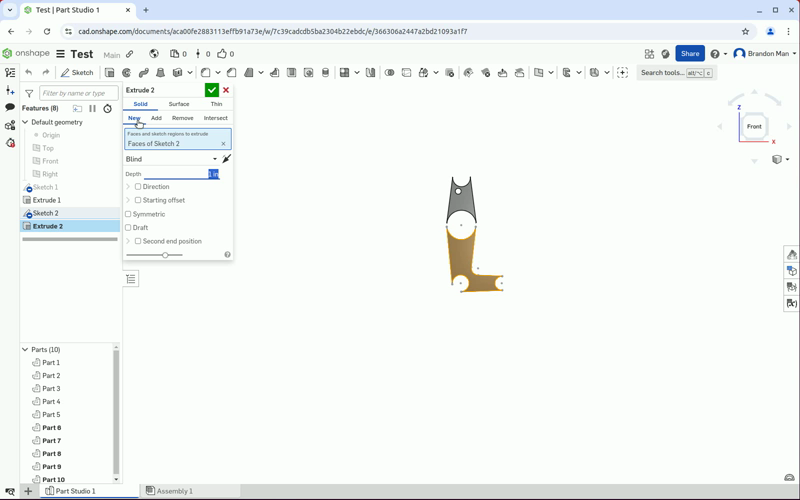
text(0.481)
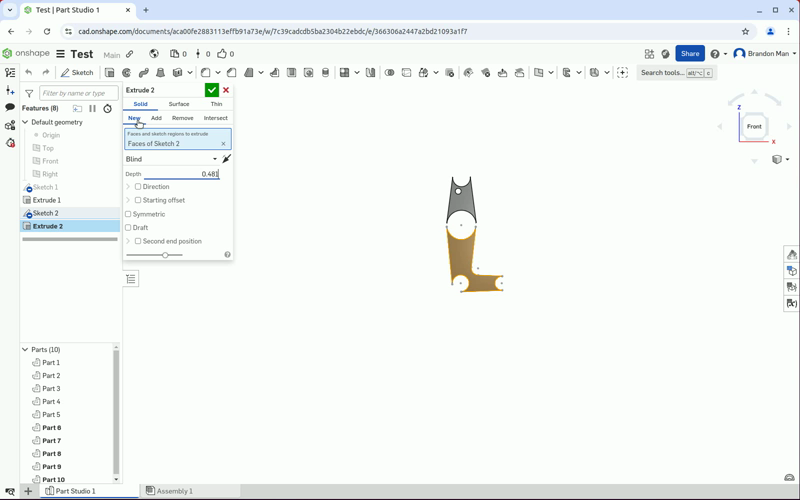
key(enter)
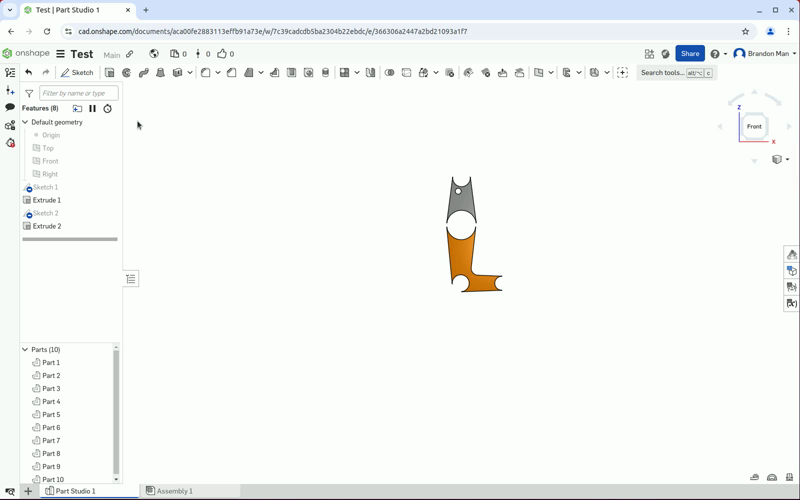
key(shift+h)
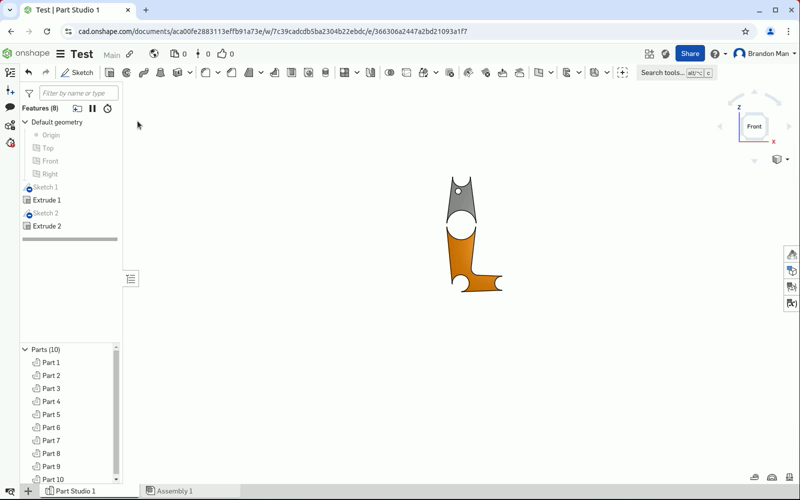
key(shift+h)
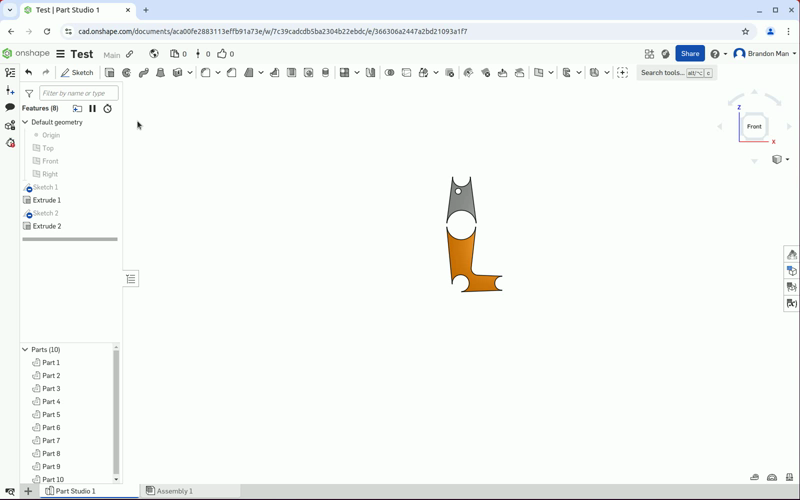
mouse_move(73, 189)
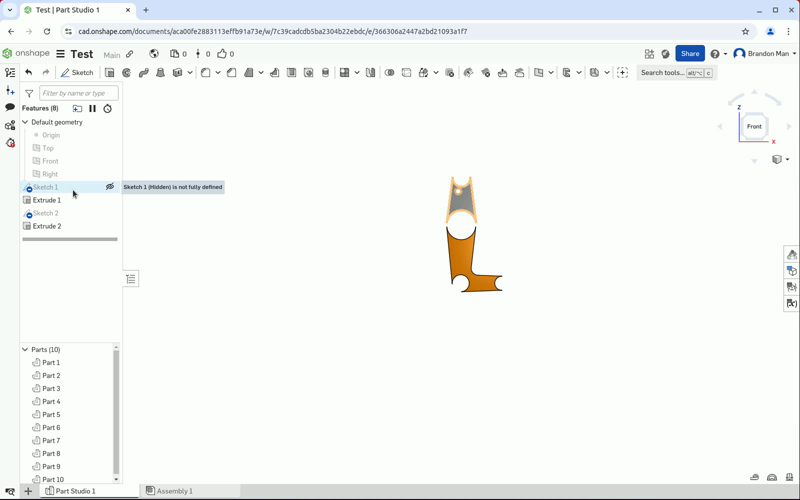
click(73, 189)
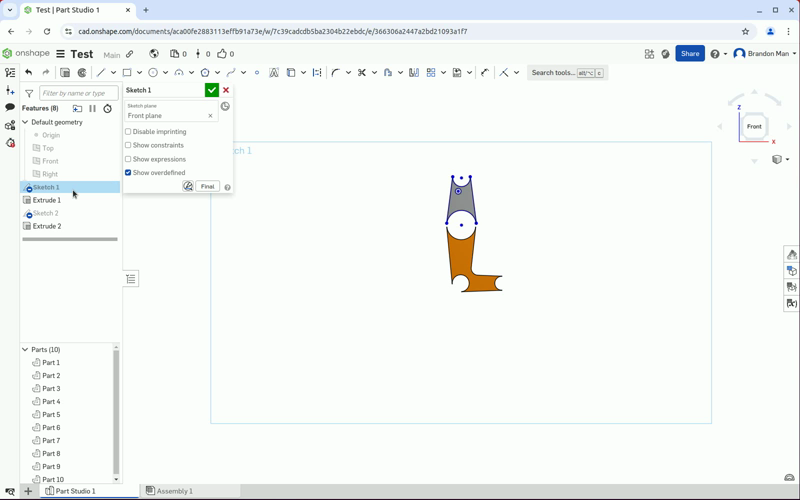
mouse_move(229, 92)
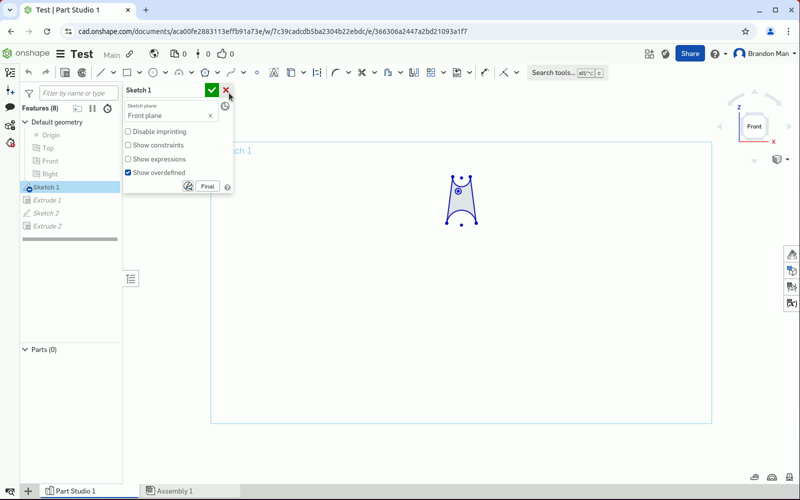
click(229, 92)
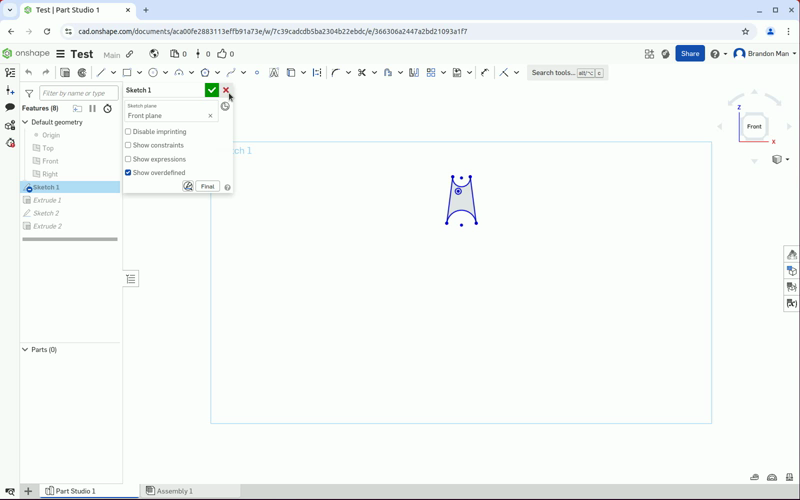
key(shift+s)
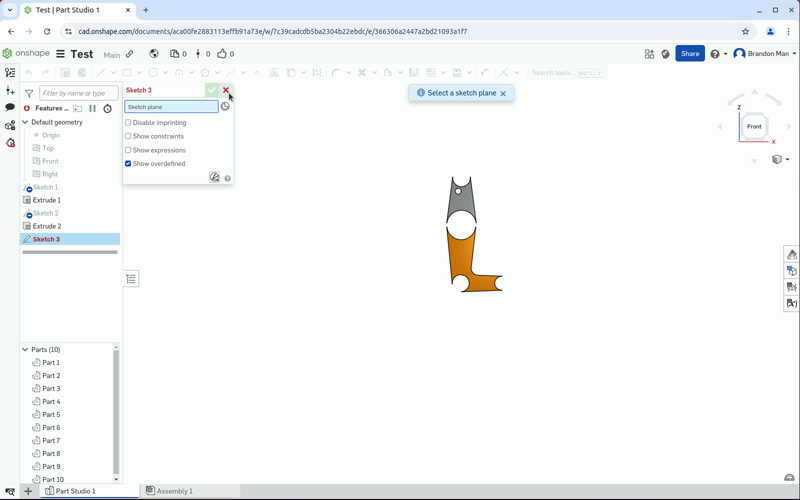
mouse_move(73, 163)
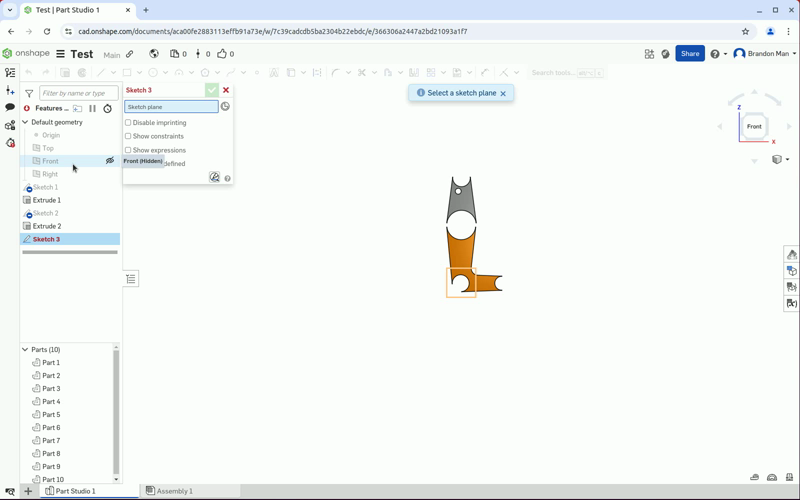
click(73, 163)
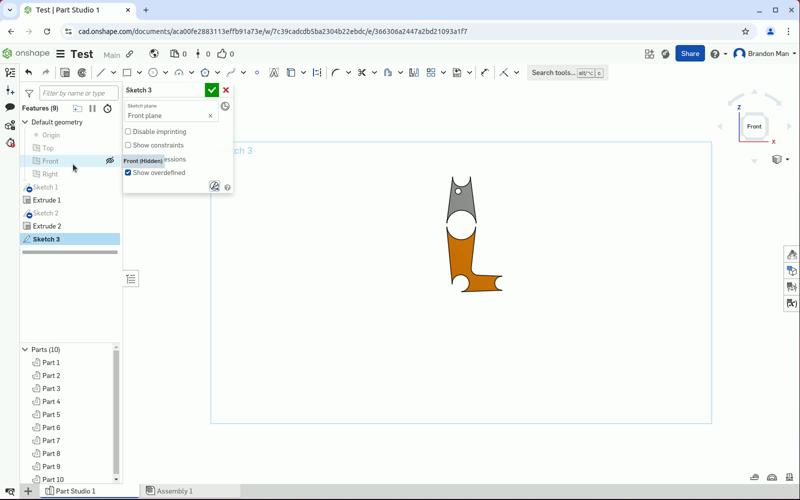
mouse_move(69, 352)
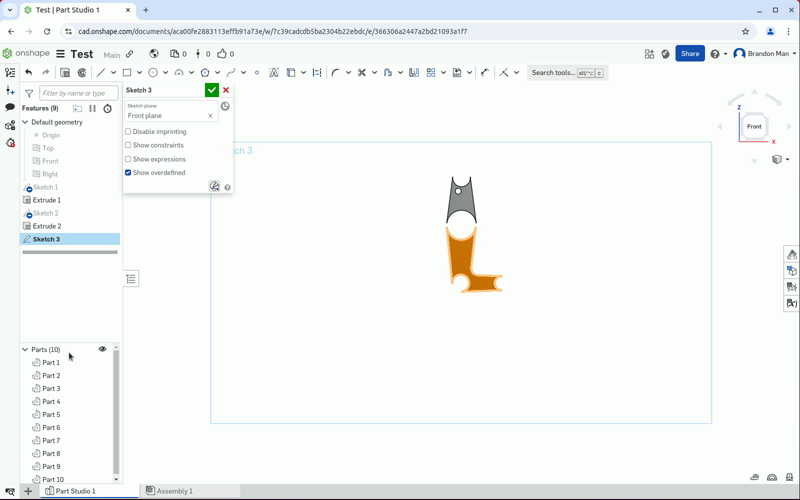
key(y)
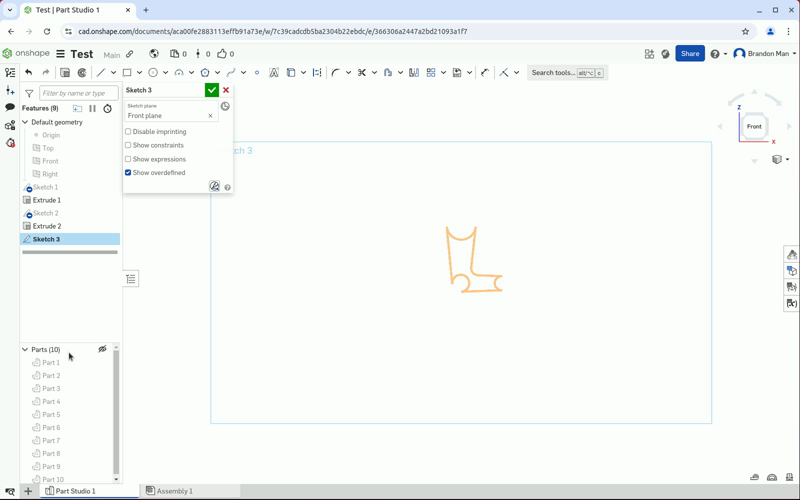
key(c)
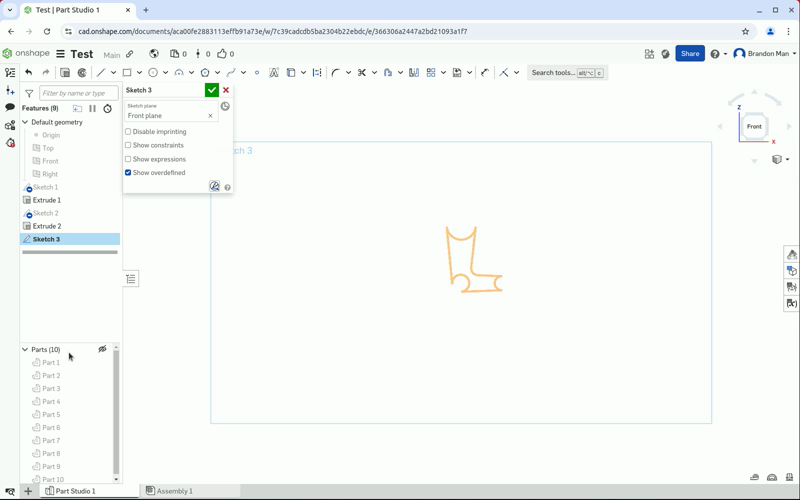
key_down(shift)
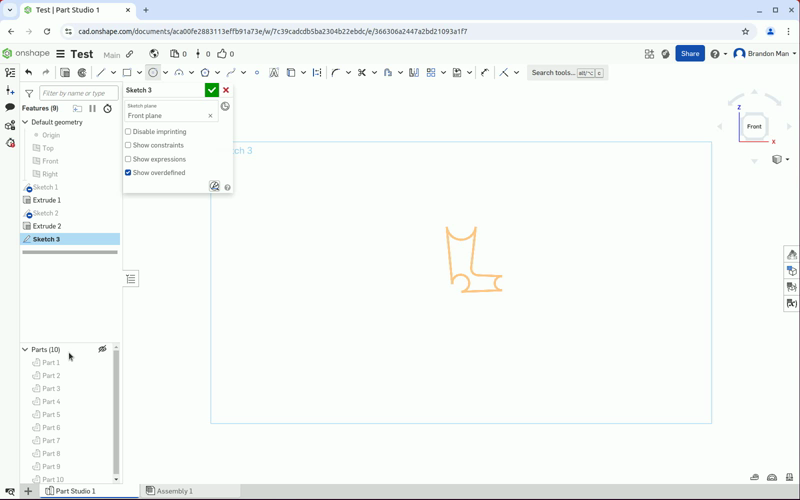
mouse_move(461, 225)
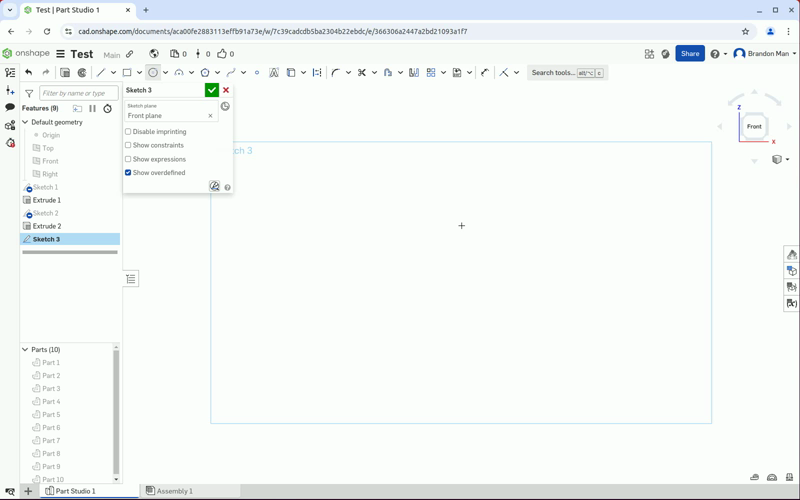
click(461, 225)
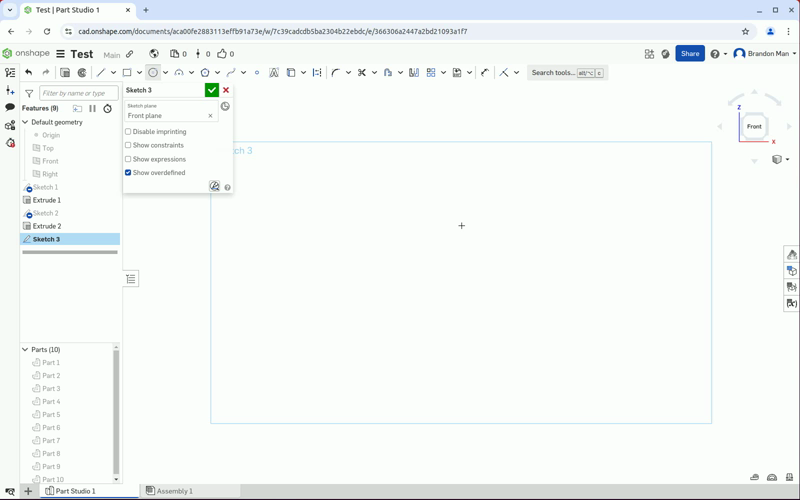
key_up(shift)
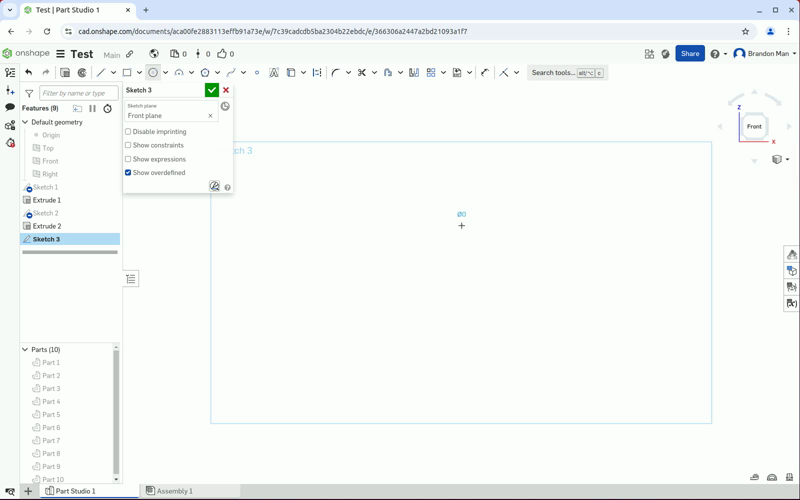
mouse_move(477, 225)
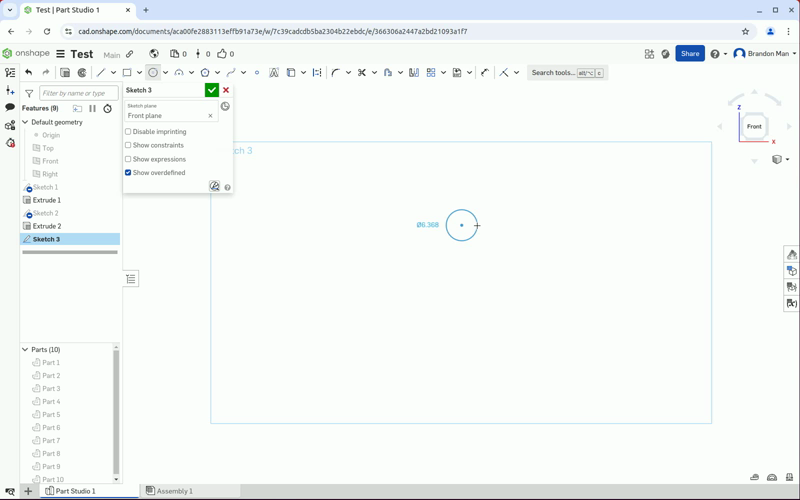
click(477, 225)
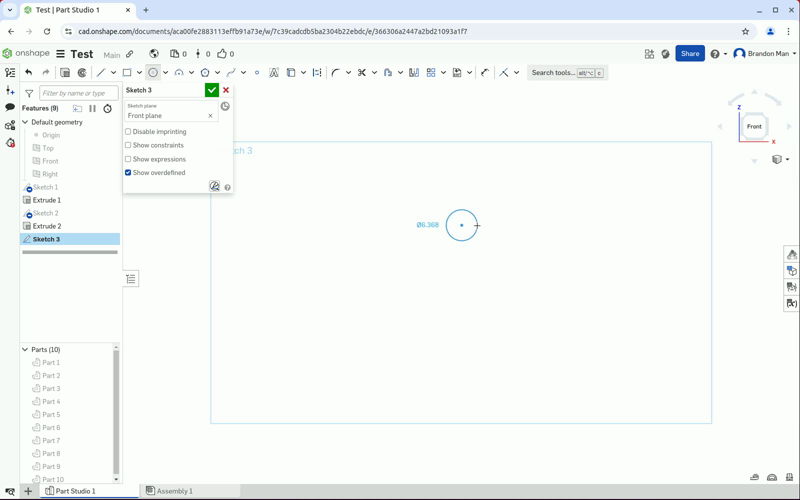
key(esc)
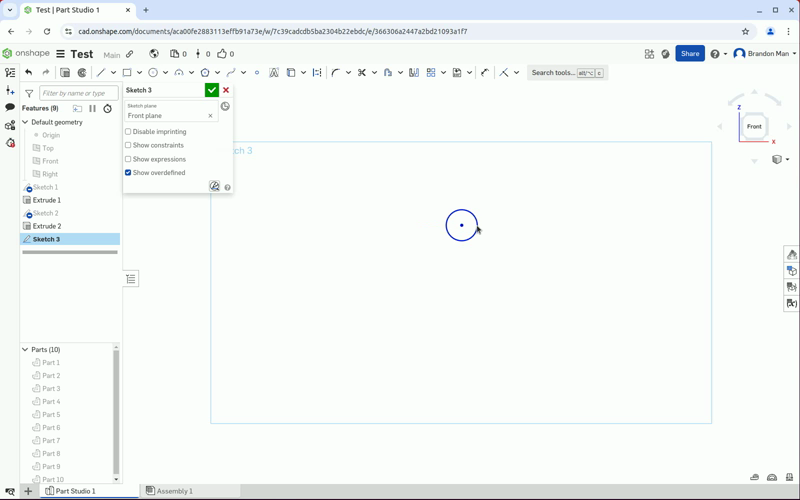
key(c)
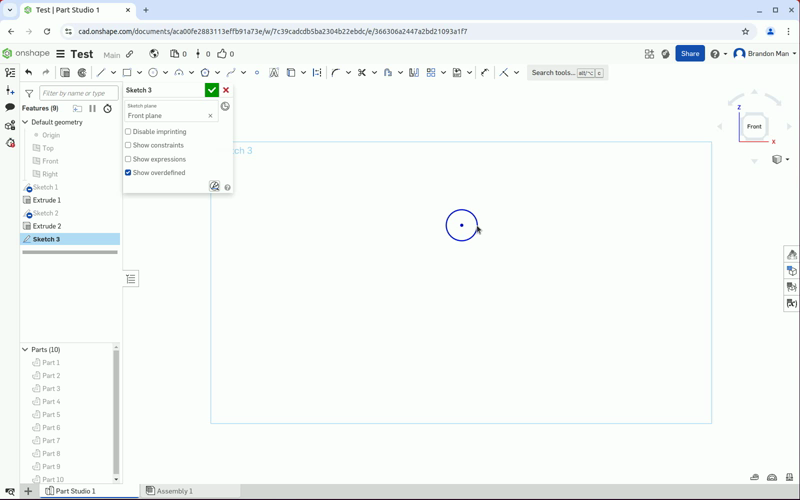
key_down(shift)
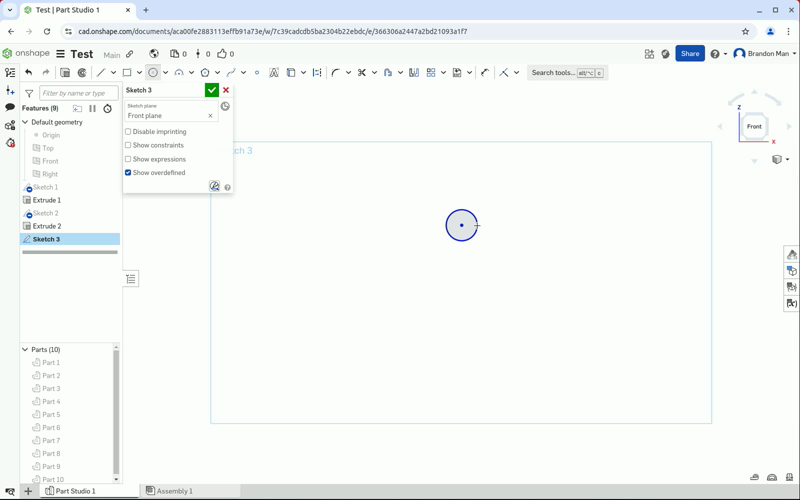
mouse_move(461, 225)
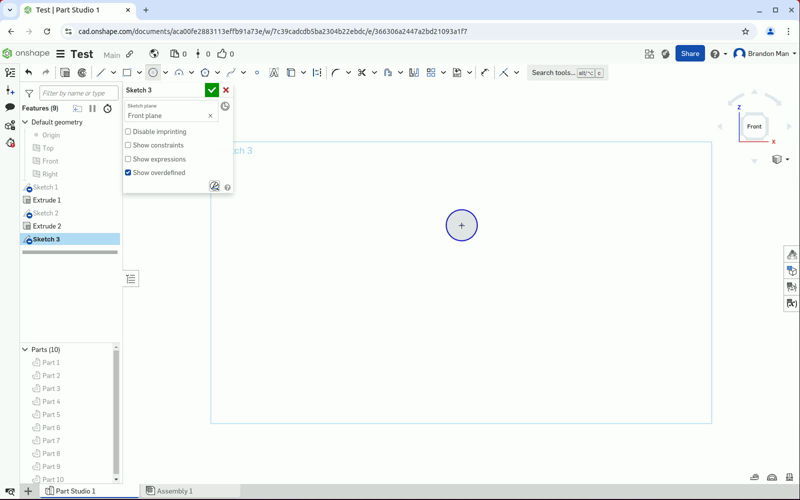
click(461, 225)
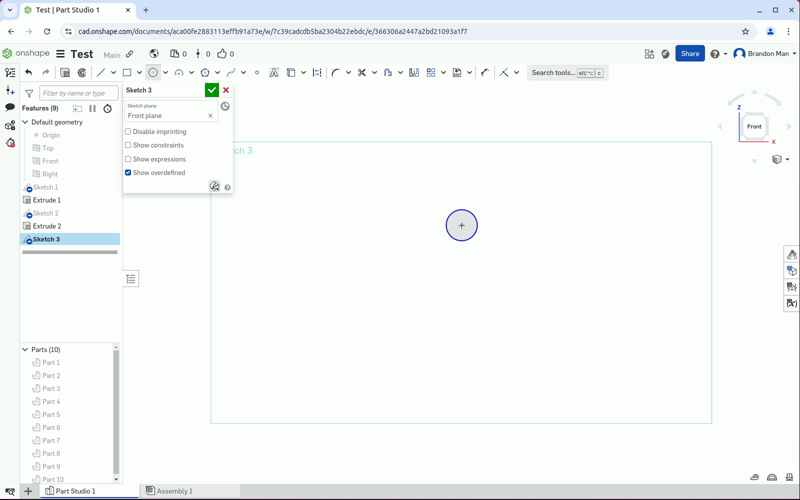
key_up(shift)
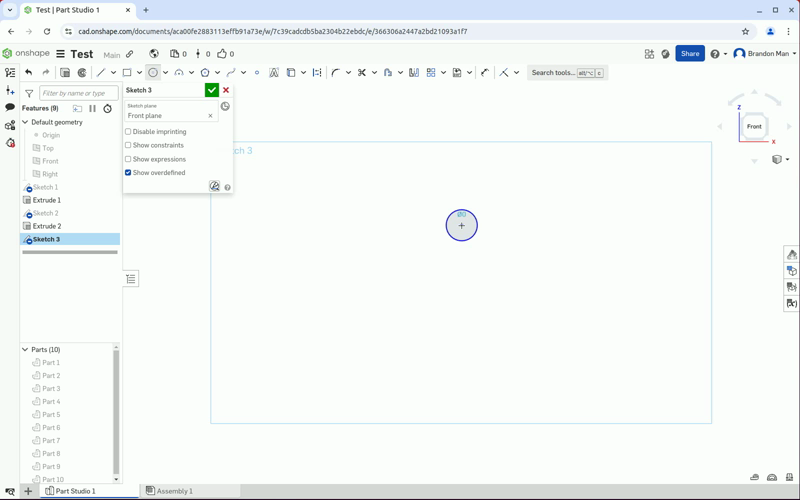
mouse_move(465, 225)
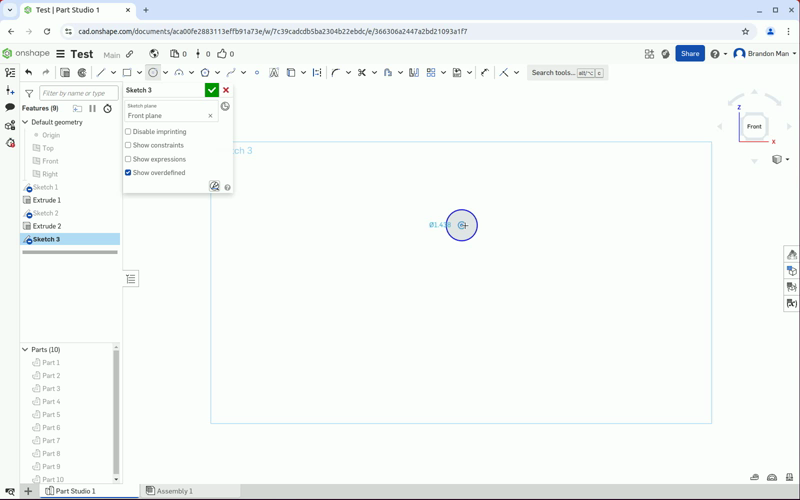
scroll(6)
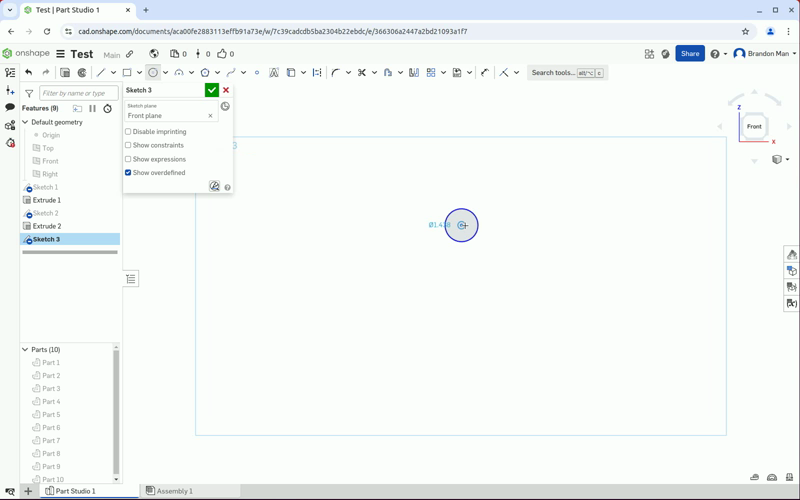
scroll(6)
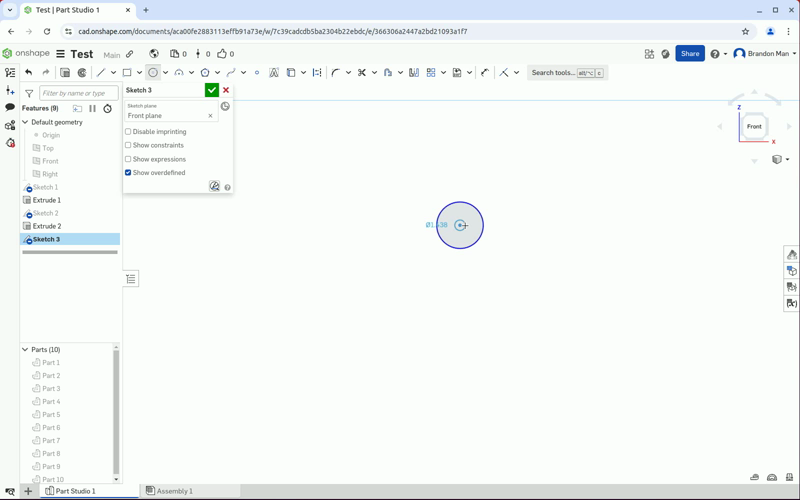
scroll(6)
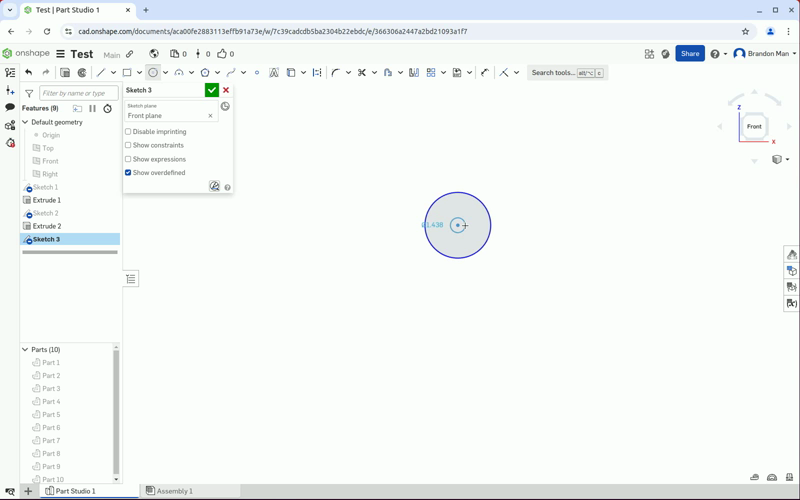
scroll(6)
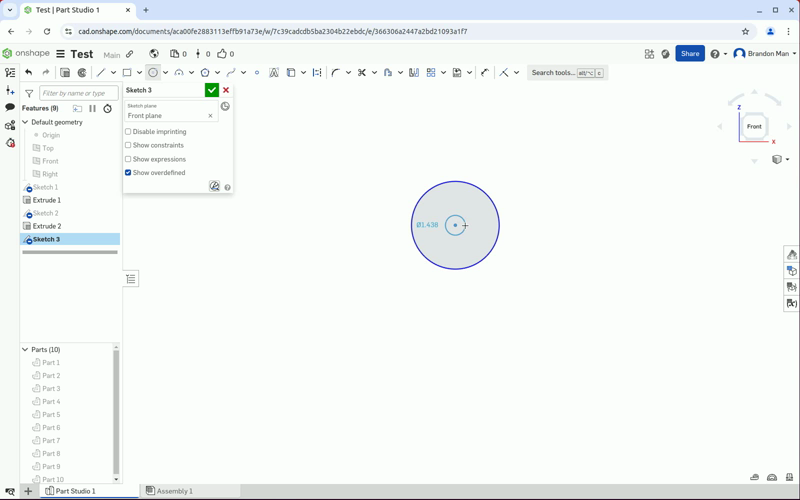
scroll(6)
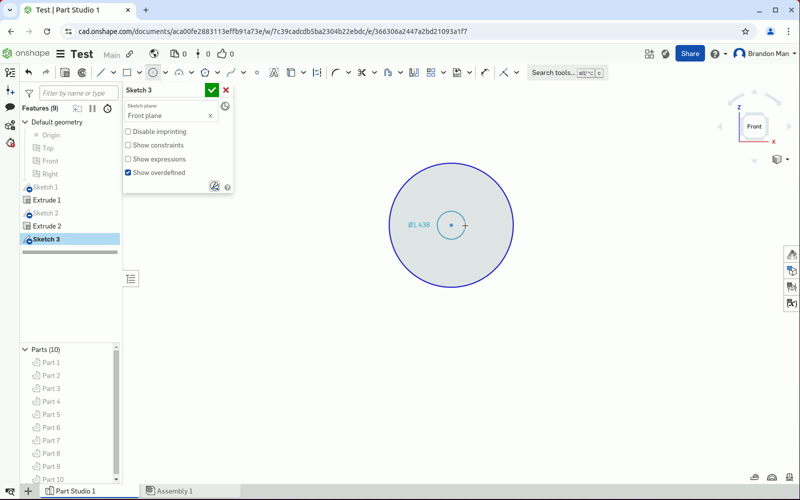
scroll(6)
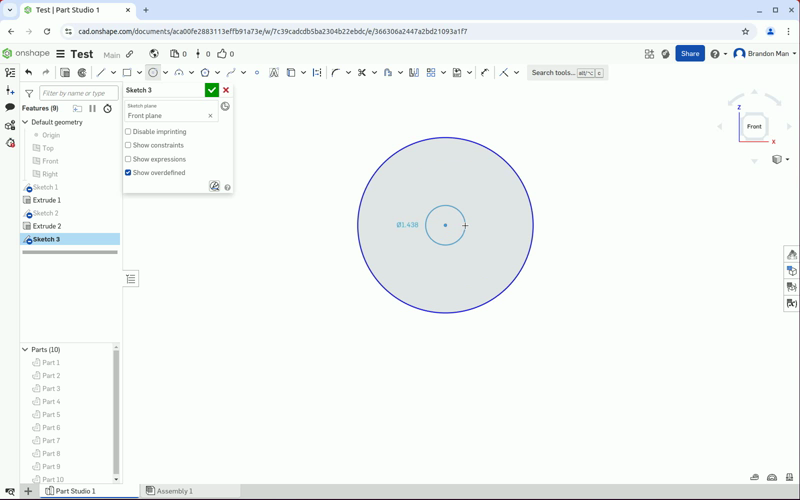
scroll(6)
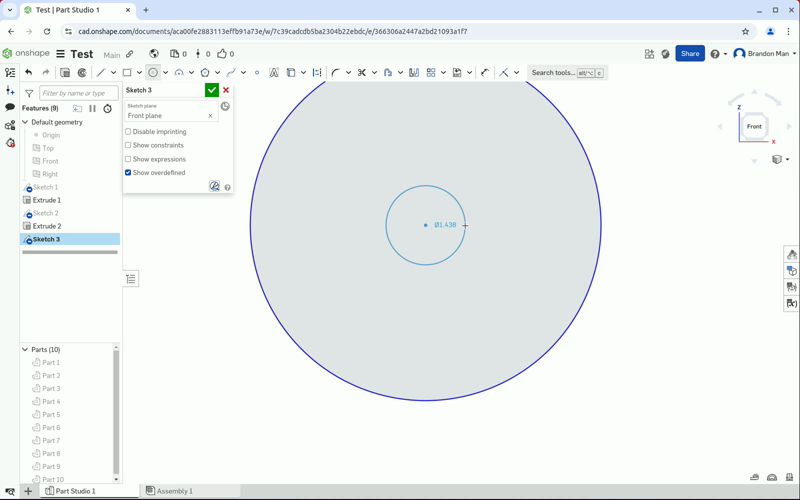
click(465, 225)
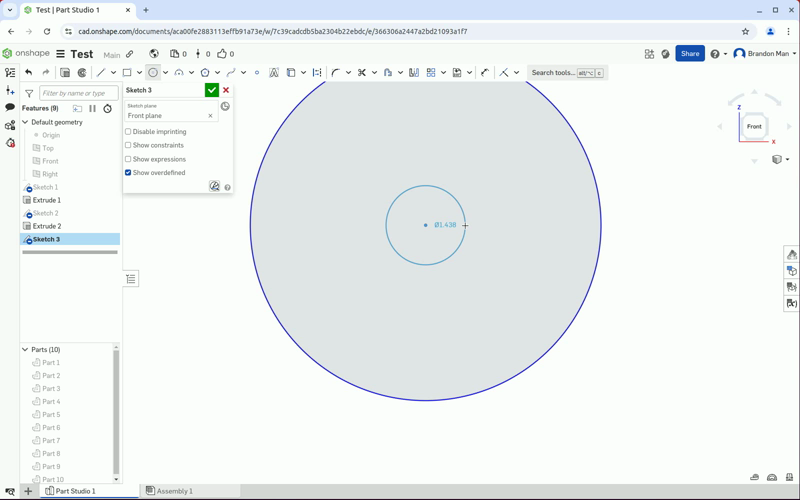
scroll(-6)
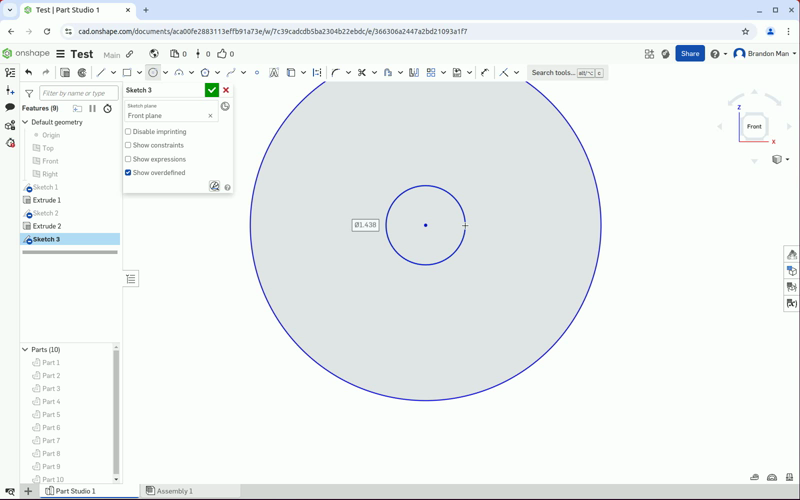
scroll(-6)
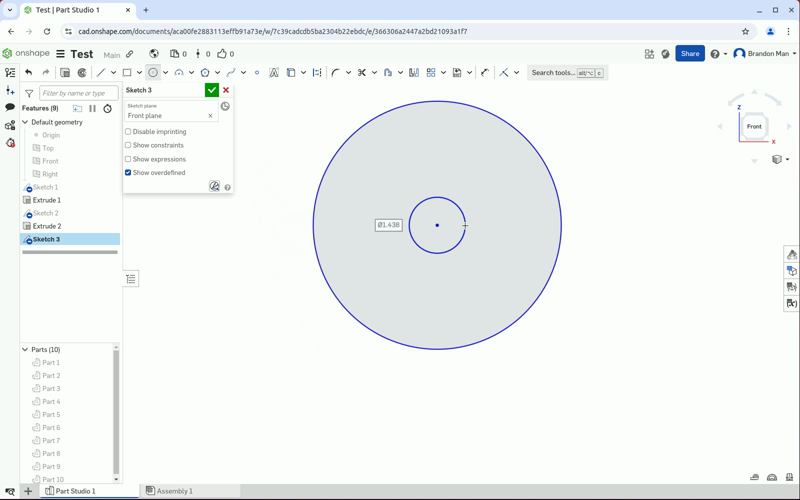
scroll(-6)
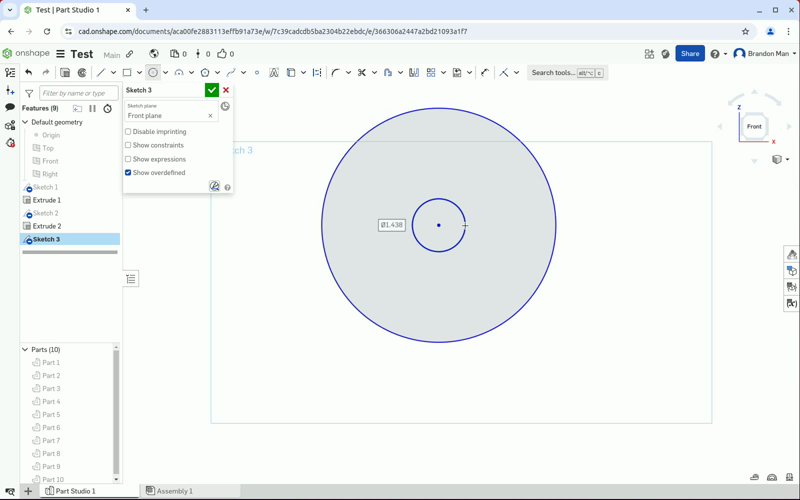
scroll(-6)
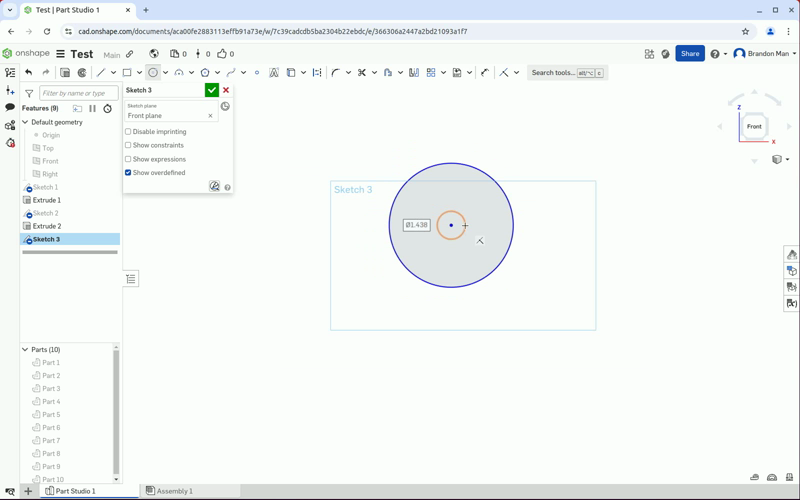
scroll(-6)
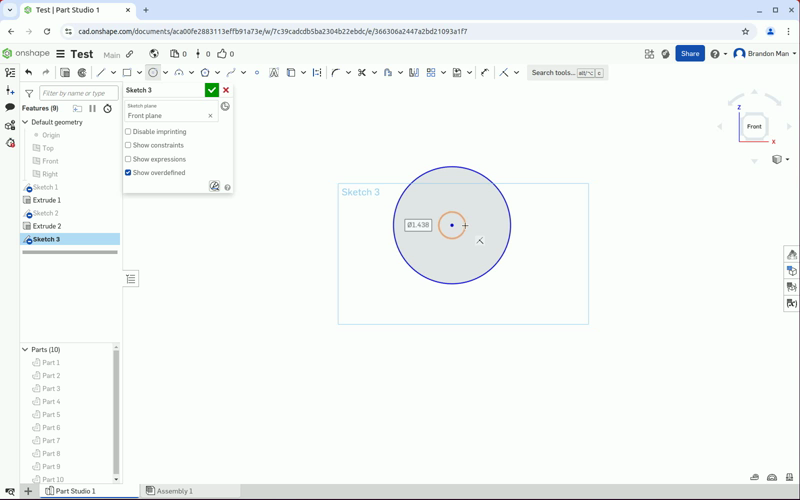
scroll(-6)
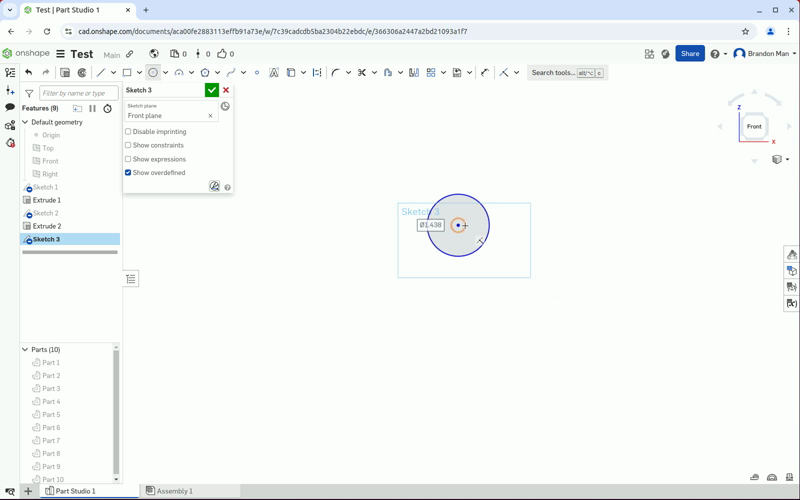
scroll(-6)
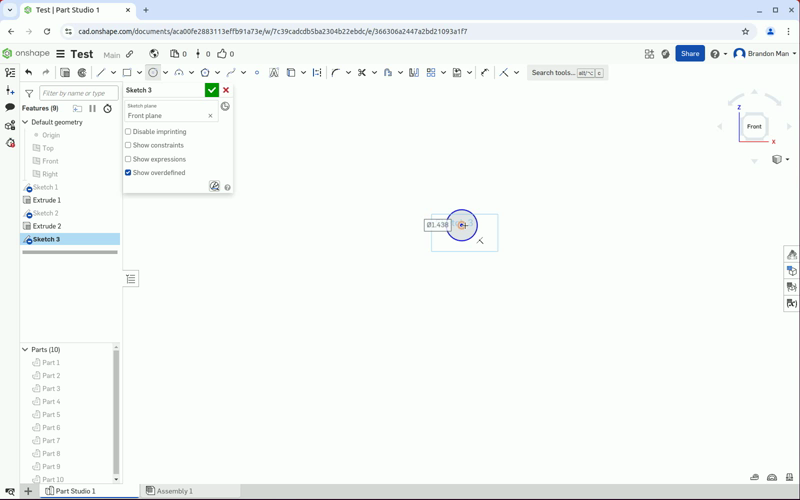
key(esc)
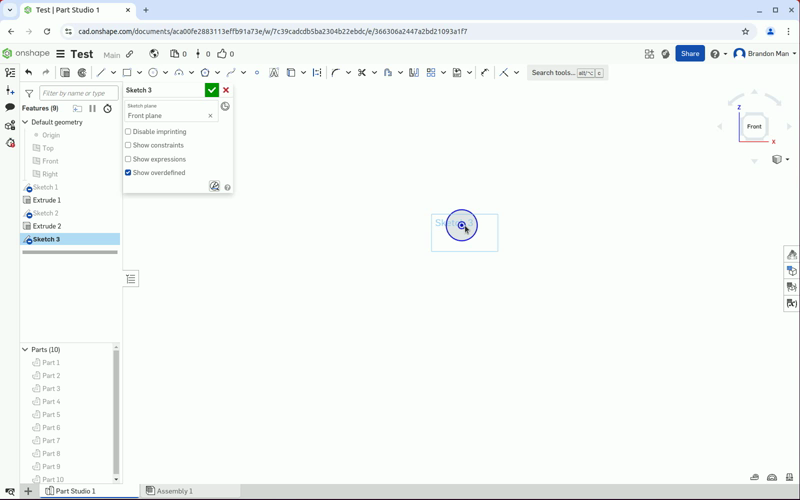
mouse_move(467, 218)
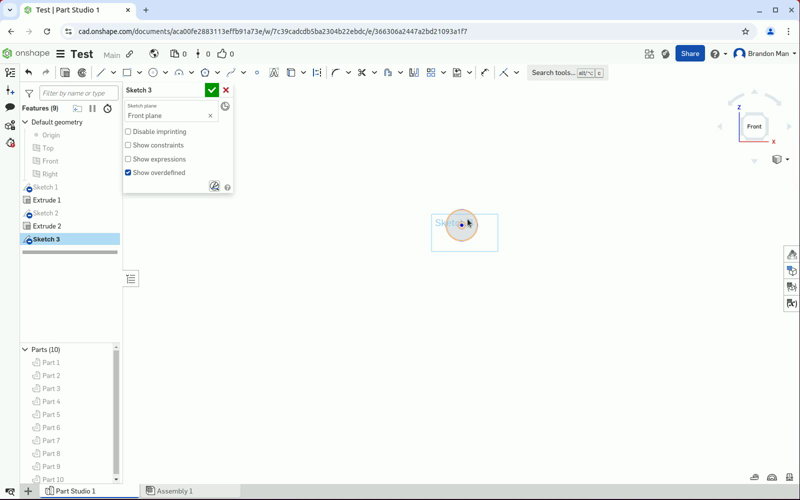
scroll(6)
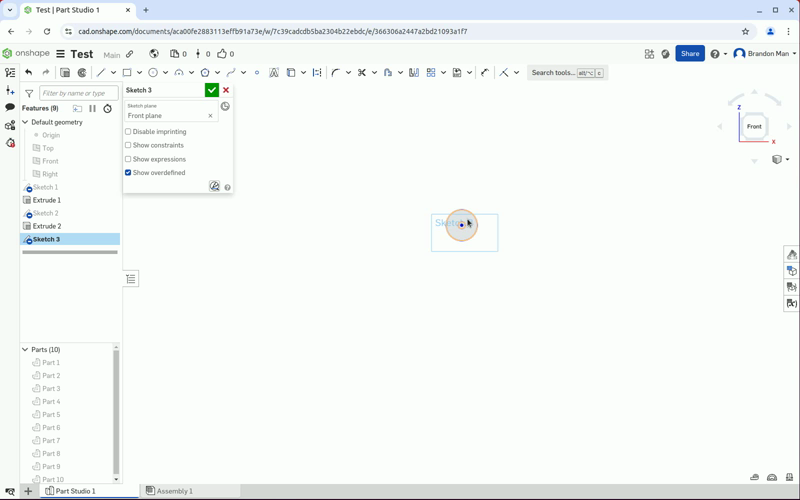
scroll(6)
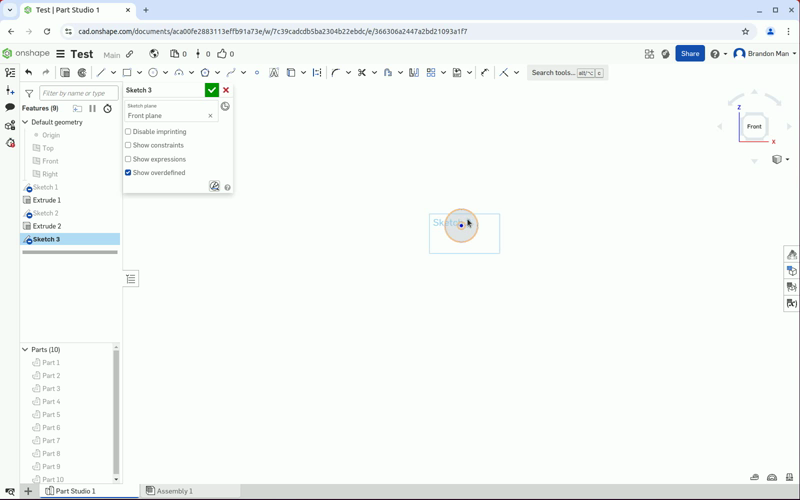
scroll(6)
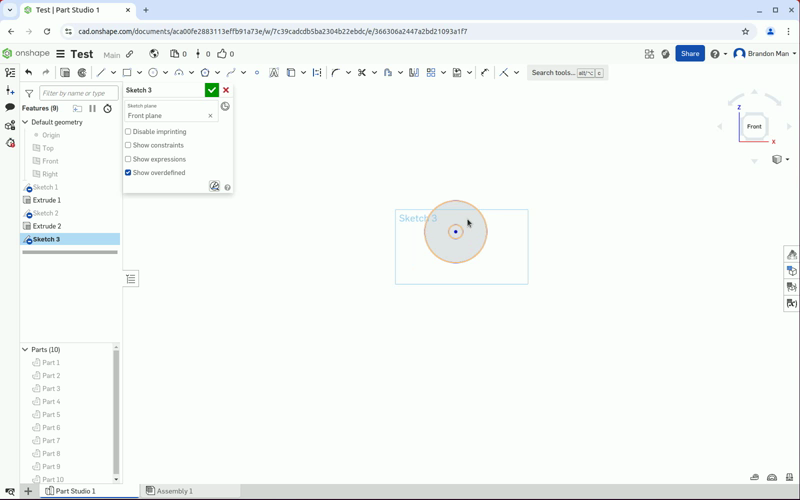
scroll(6)
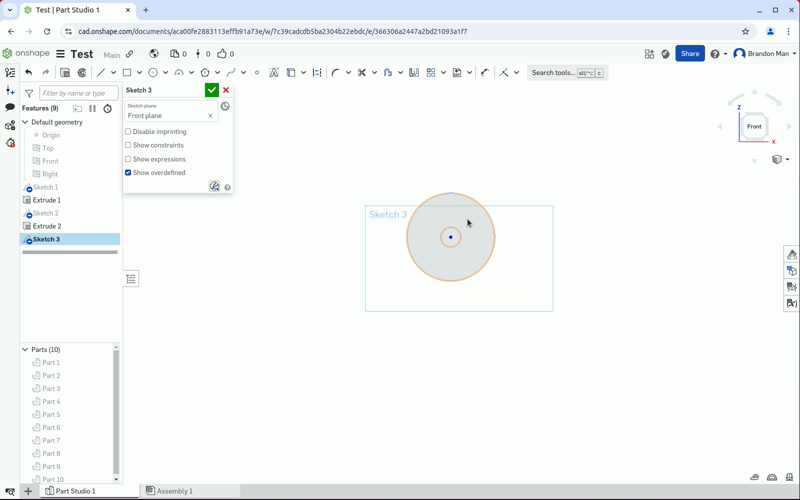
scroll(6)
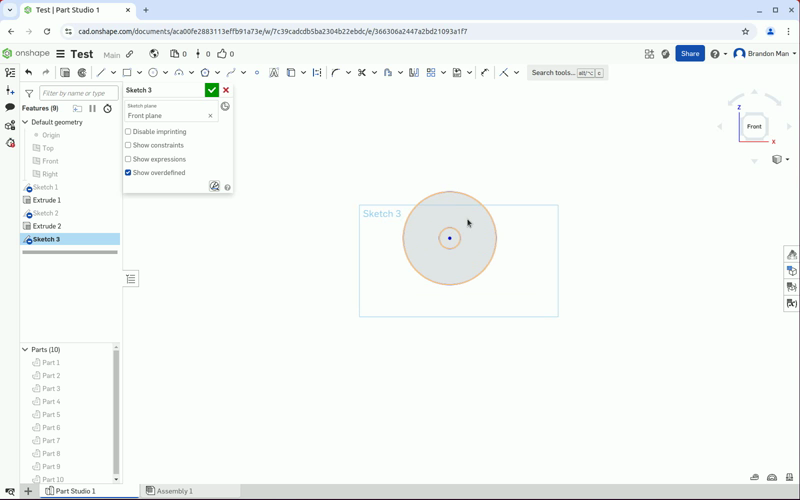
scroll(6)
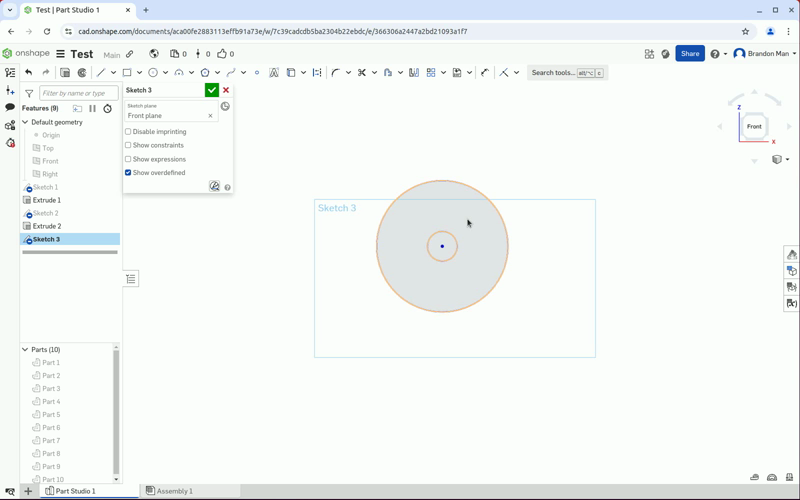
scroll(6)
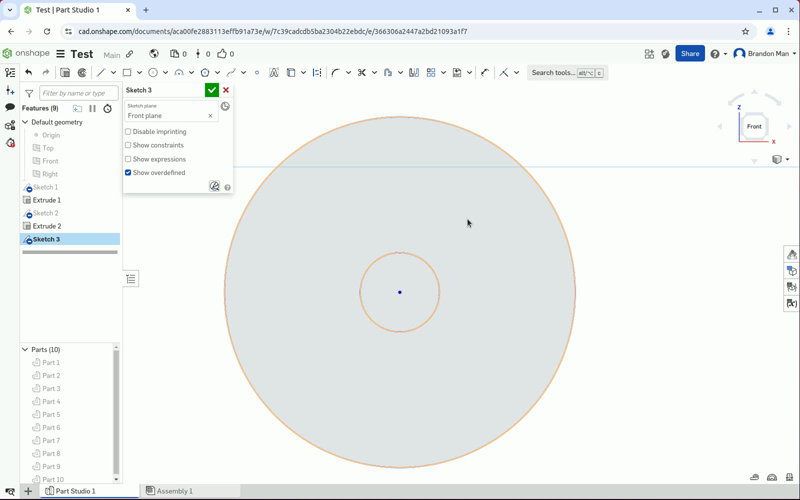
click(467, 218)
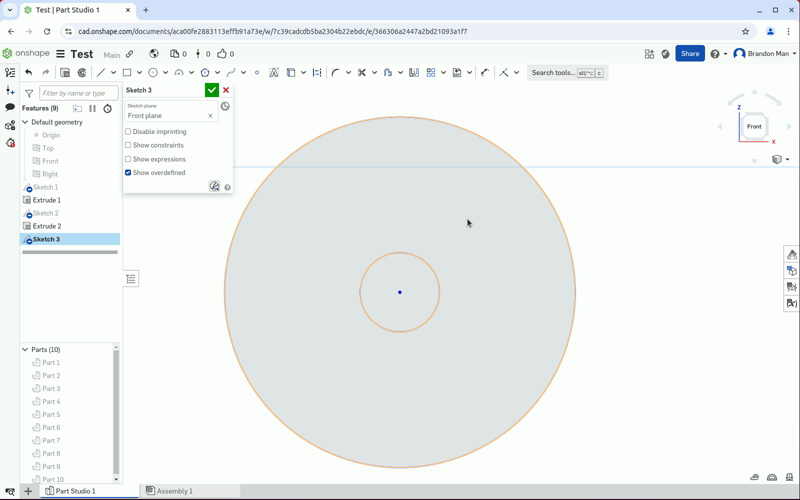
scroll(-6)
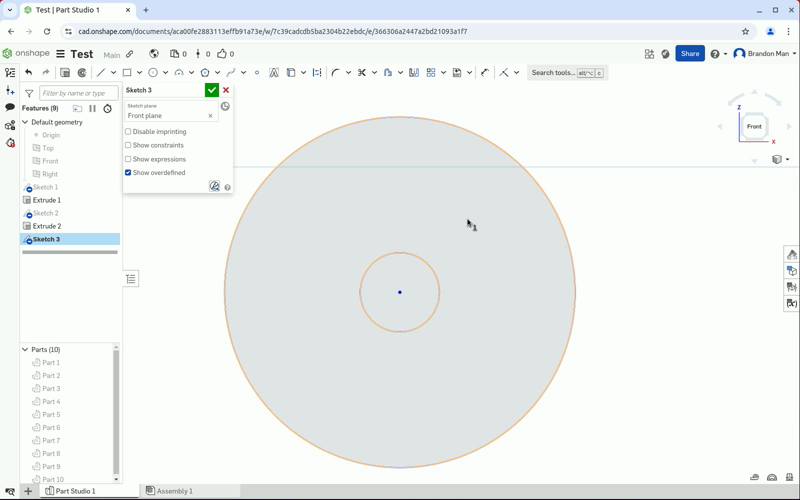
scroll(-6)
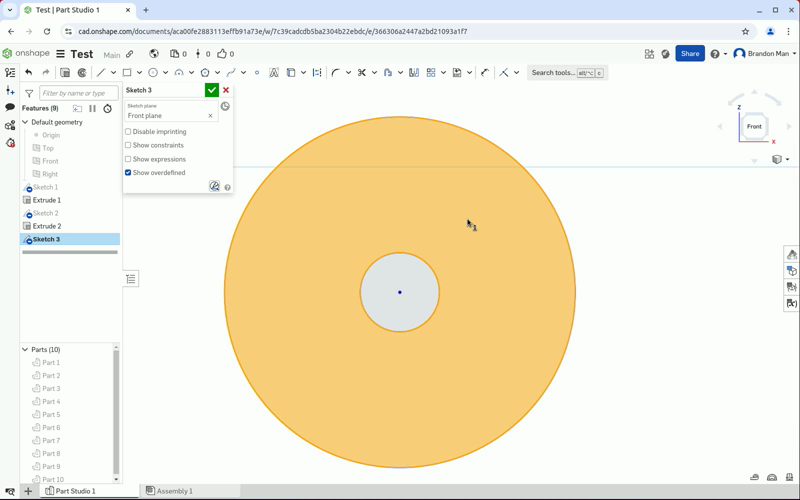
scroll(-6)
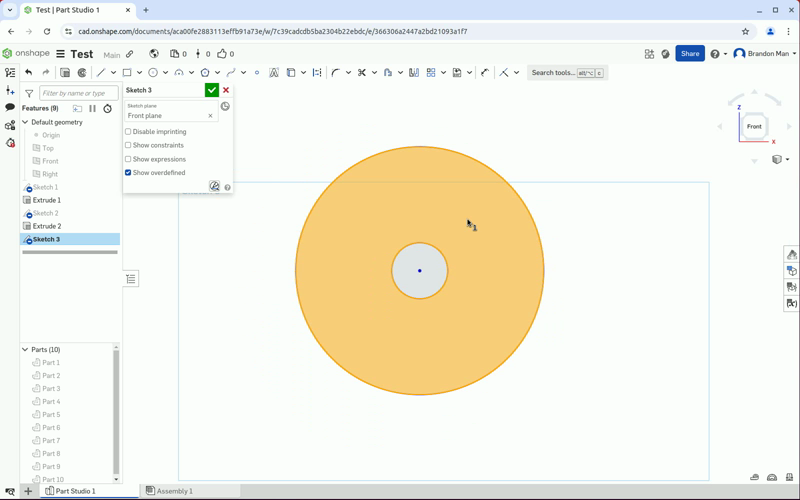
scroll(-6)
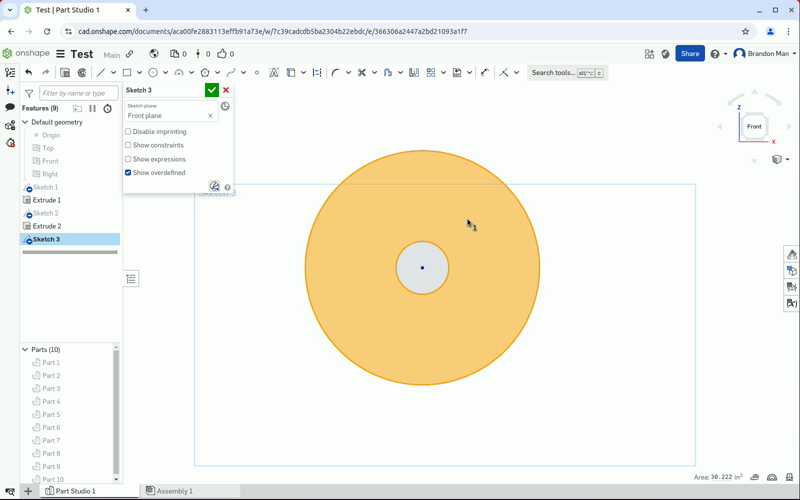
scroll(-6)
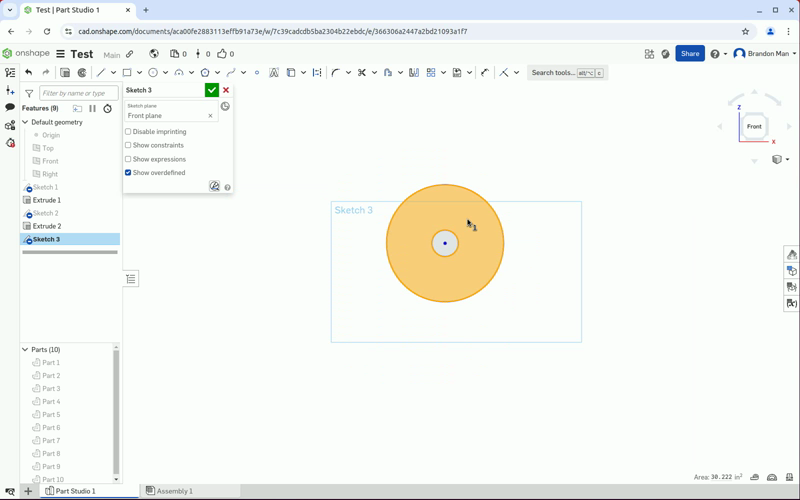
scroll(-6)
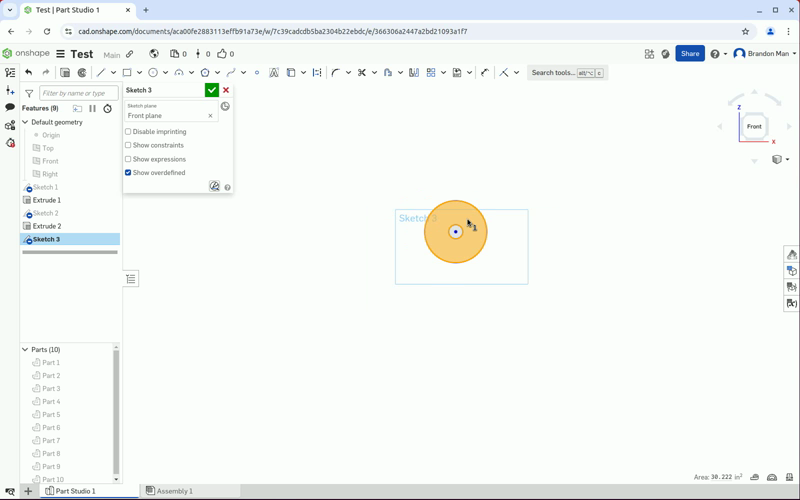
scroll(-6)
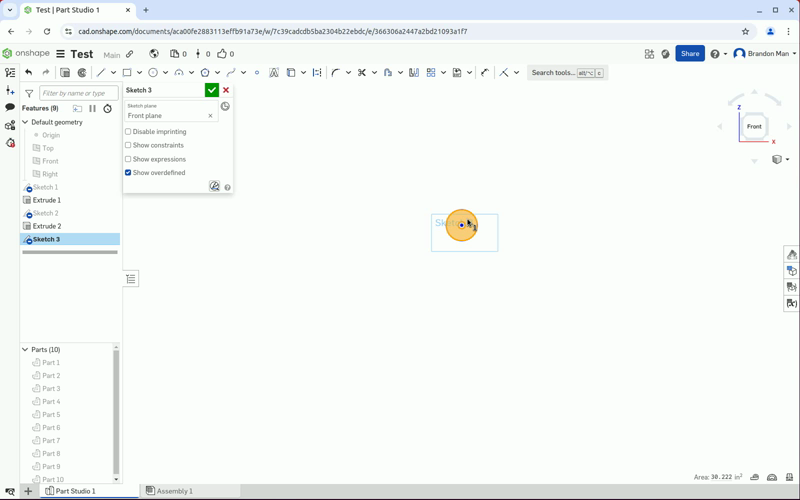
mouse_move(69, 352)
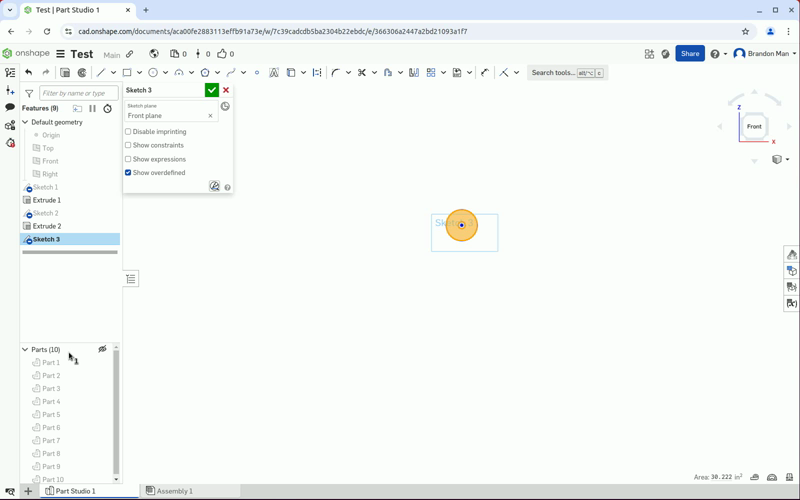
key(shift+y)
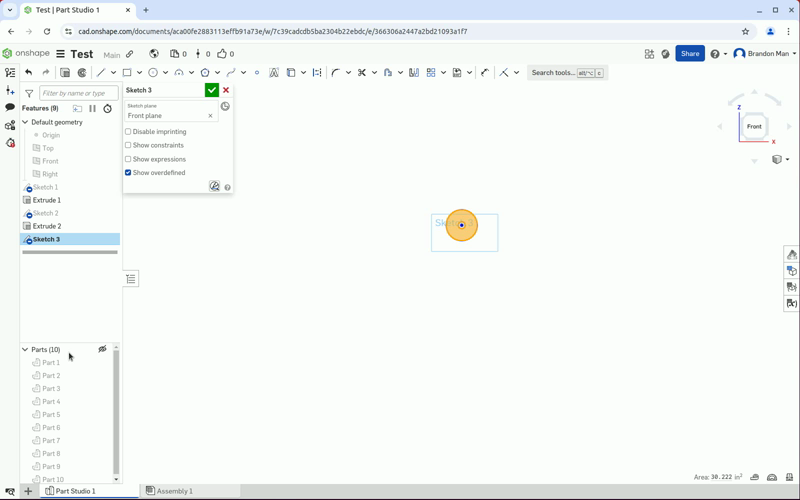
key(shift+e)
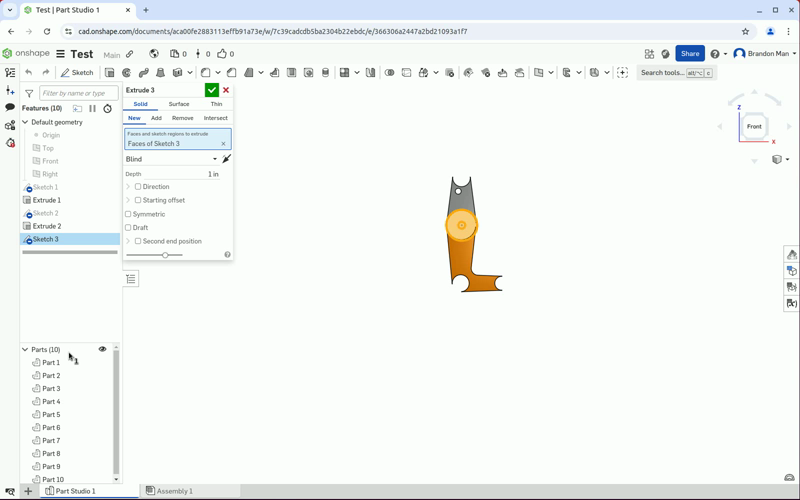
mouse_move(143, 106)
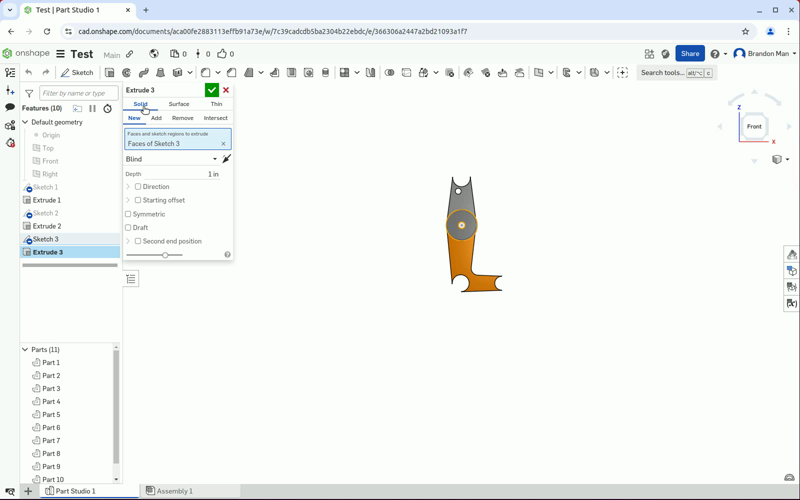
click(143, 106)
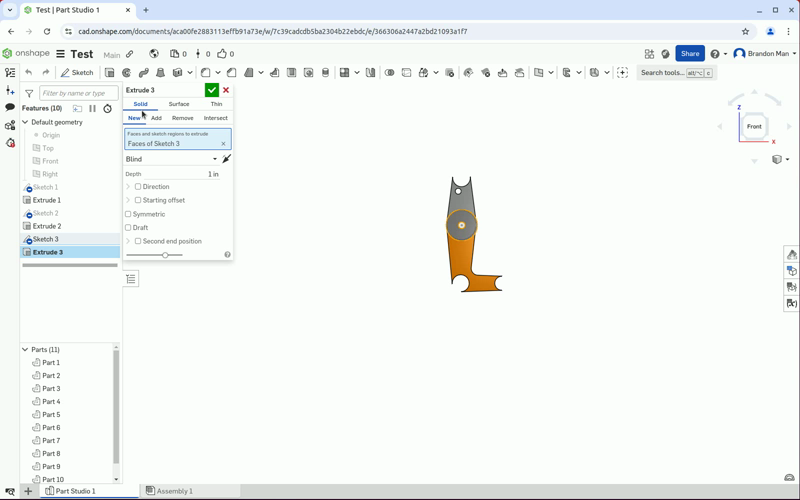
mouse_move(137, 120)
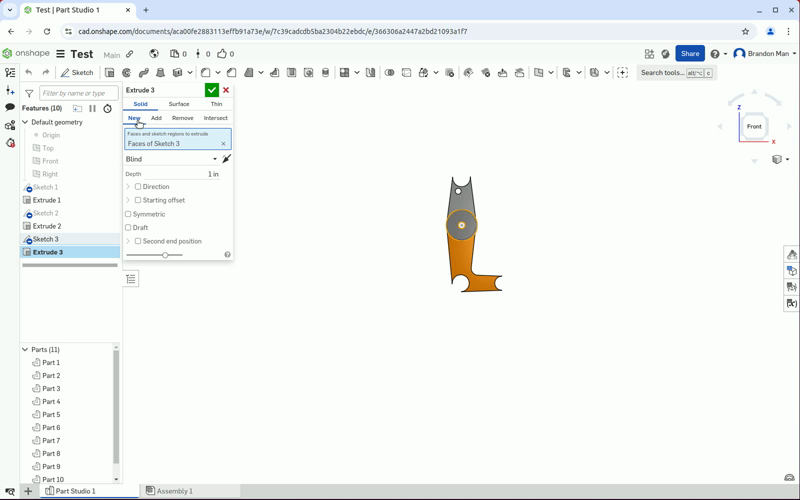
click(137, 120)
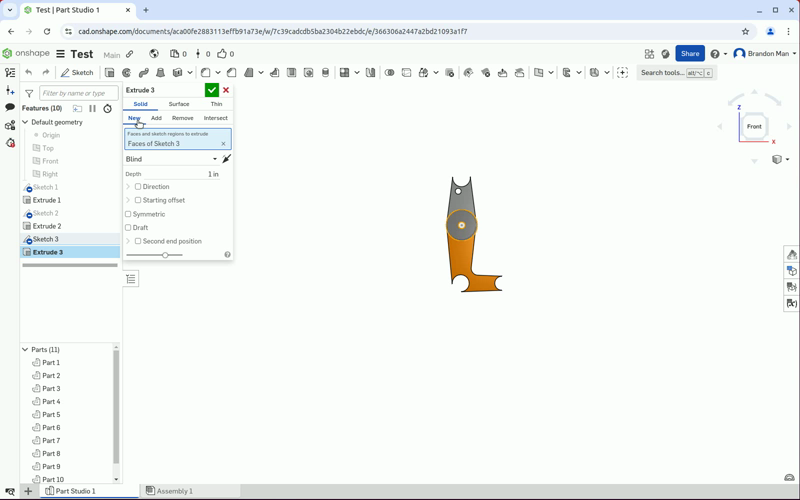
key(tab, 4)
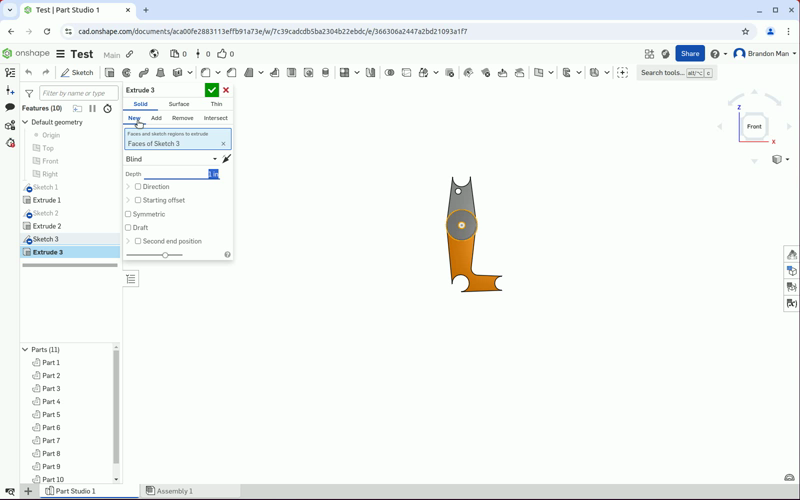
text(0.481)
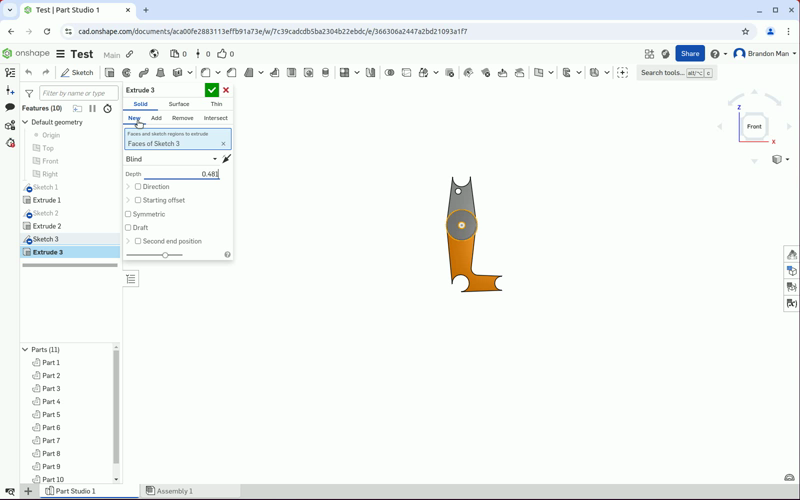
key(enter)
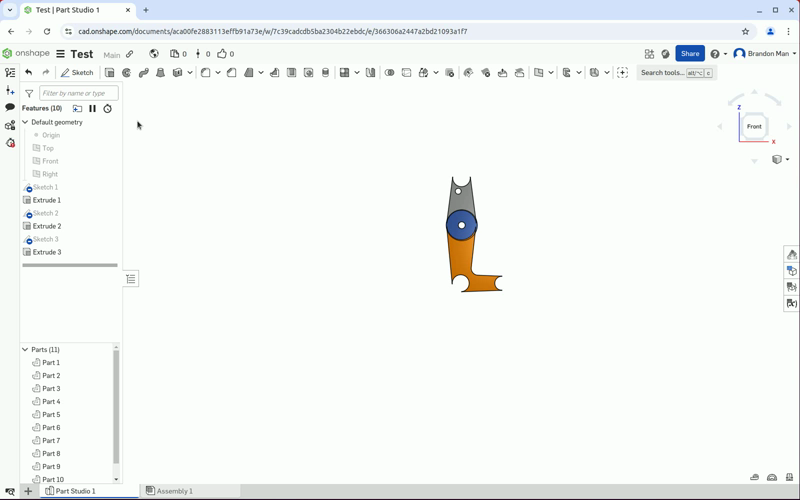
key(shift+h)
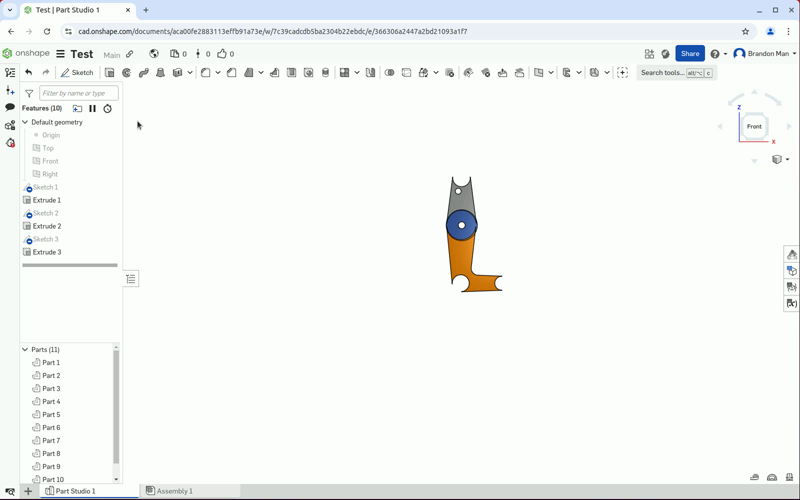
key(shift+h)
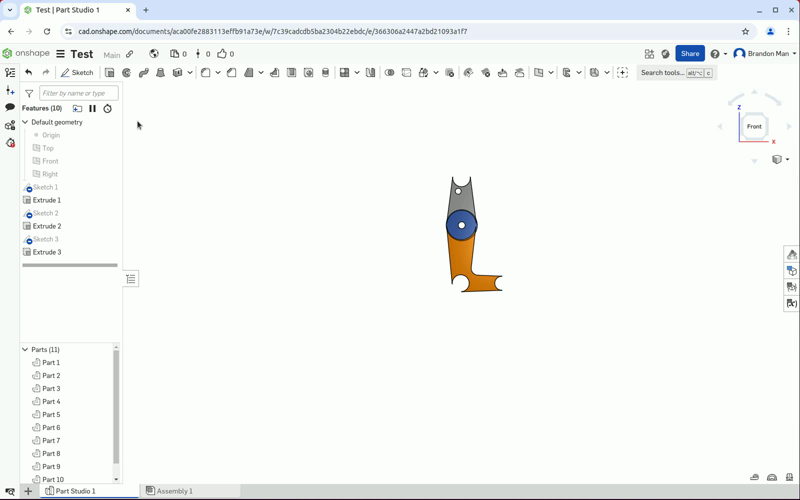
mouse_move(73, 189)
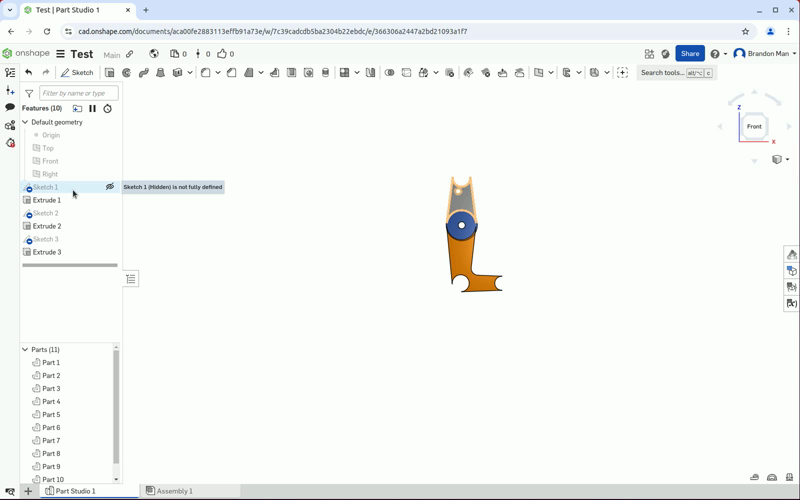
click(73, 189)
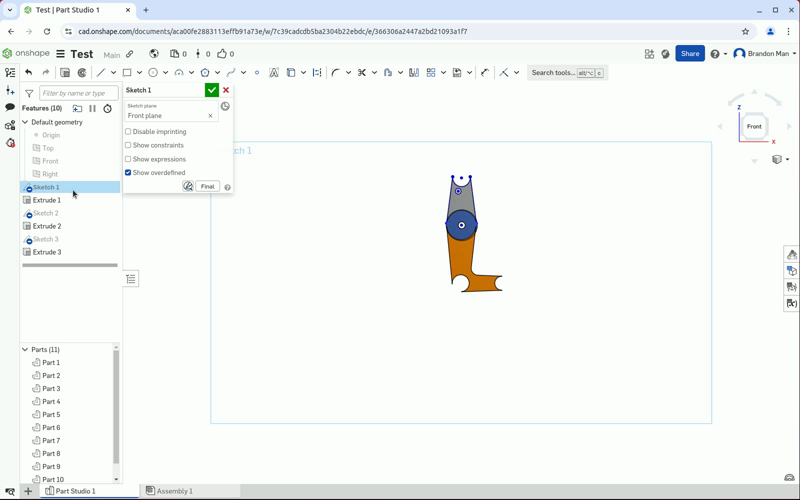
mouse_move(229, 92)
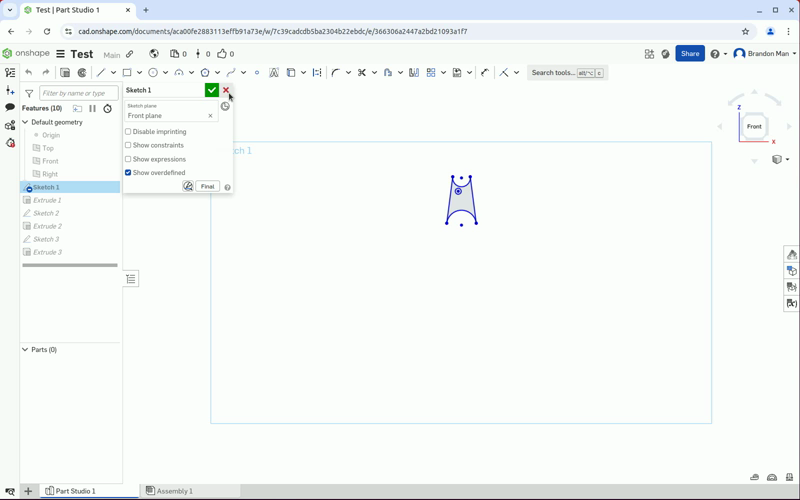
click(229, 92)
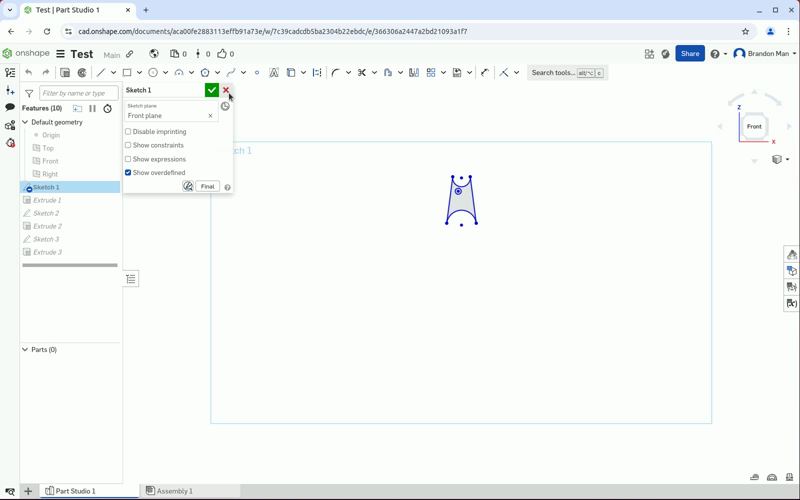
key(shift+s)
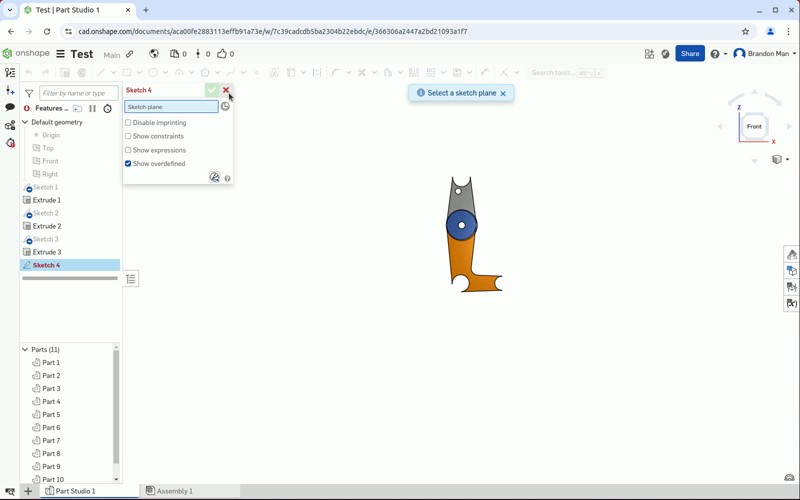
mouse_move(73, 163)
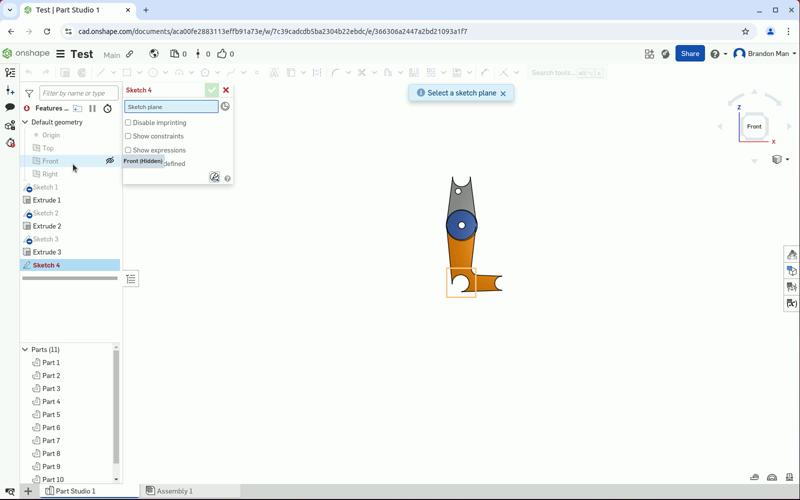
click(73, 163)
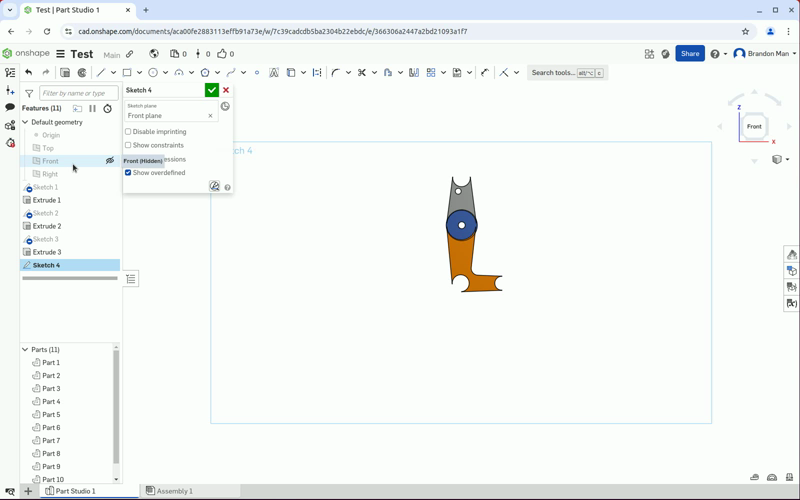
mouse_move(69, 352)
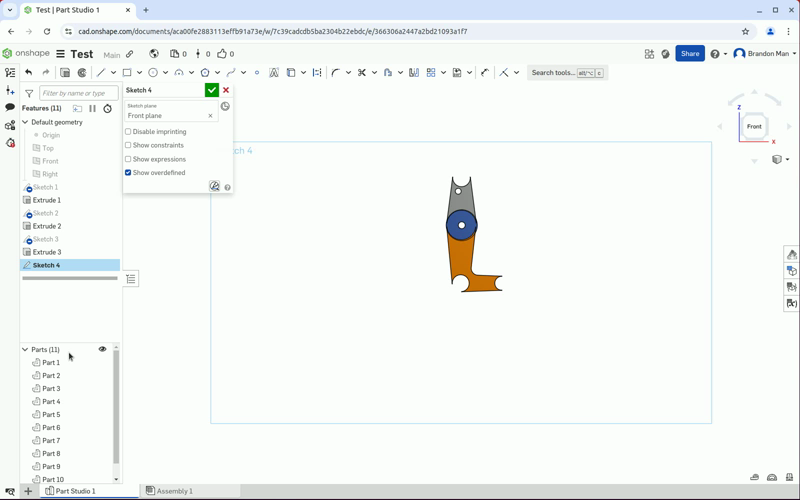
key(y)
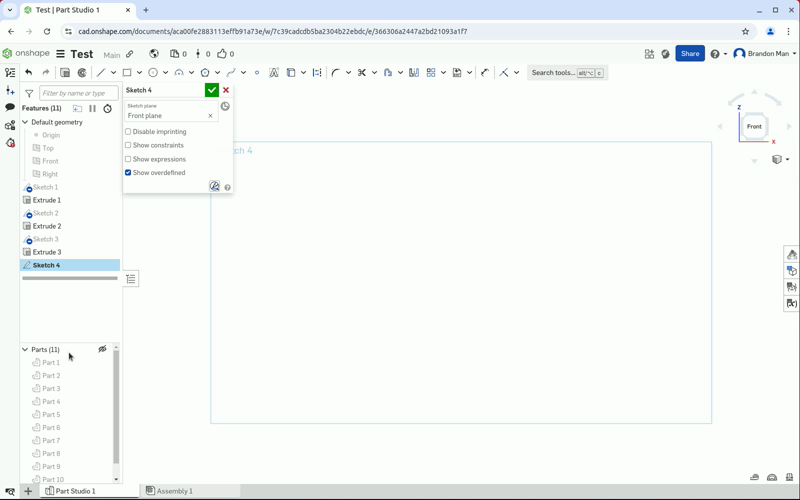
key(c)
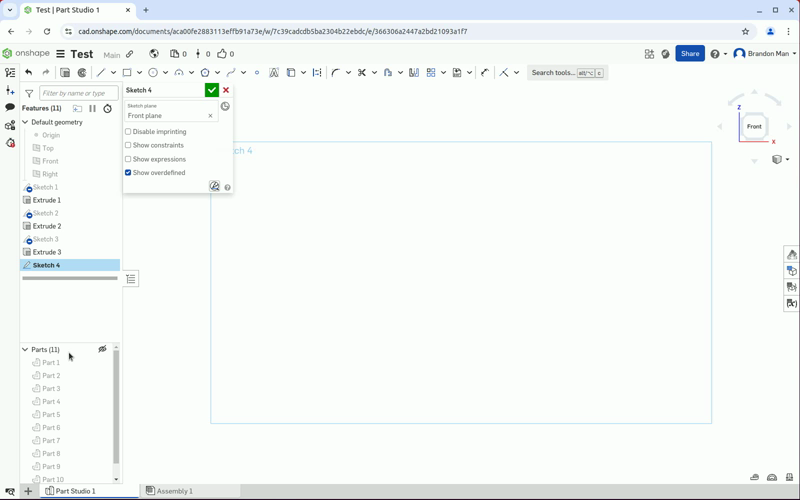
key_down(shift)
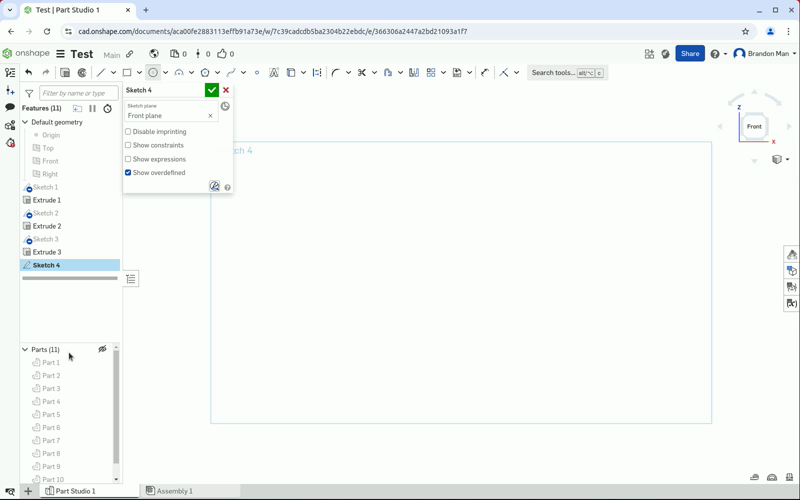
mouse_move(461, 178)
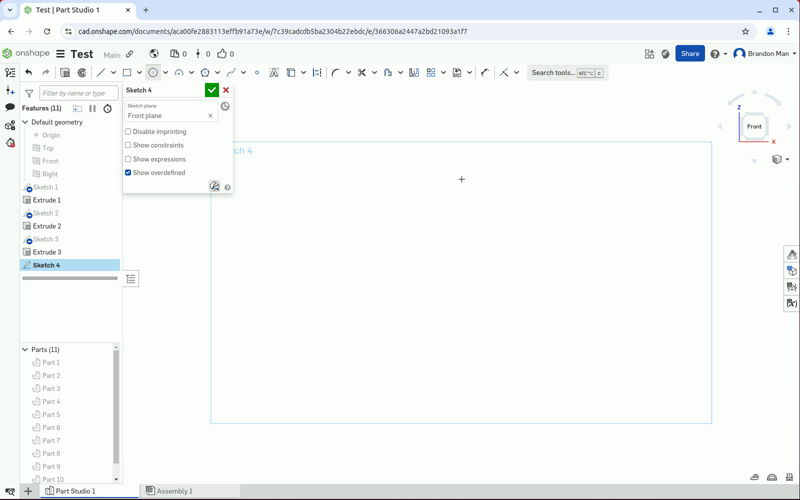
click(461, 178)
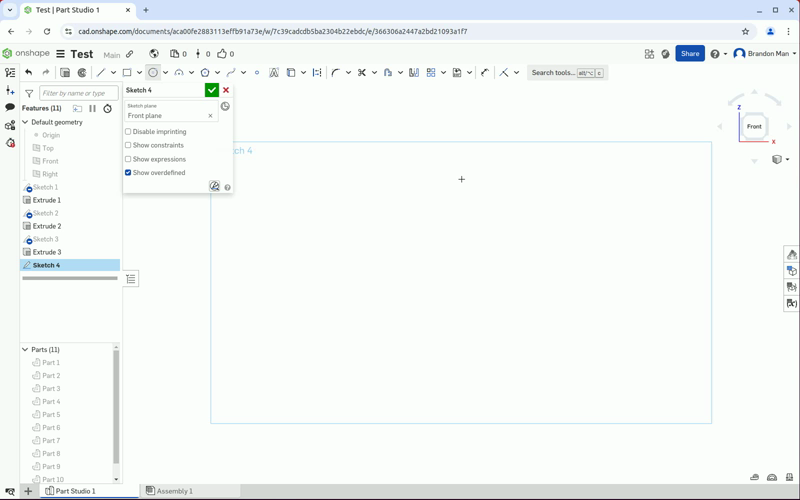
key_up(shift)
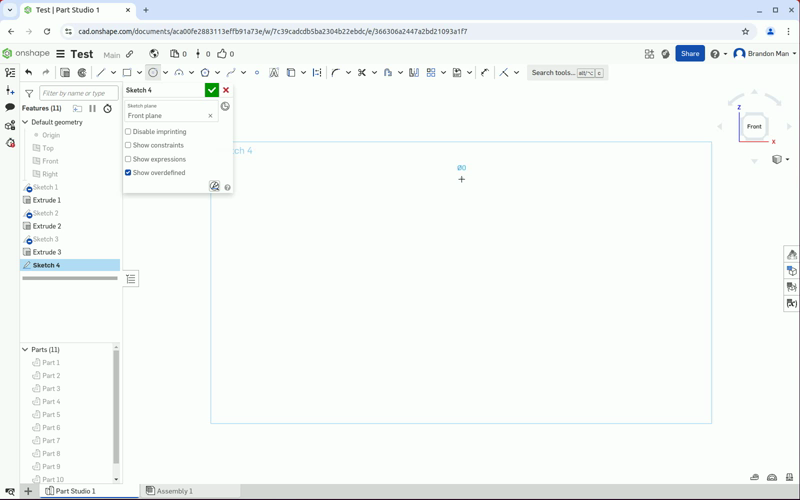
mouse_move(471, 178)
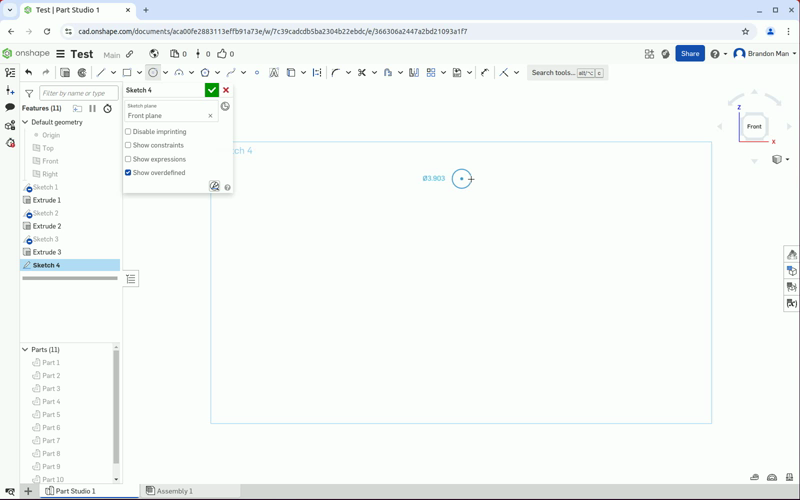
click(471, 178)
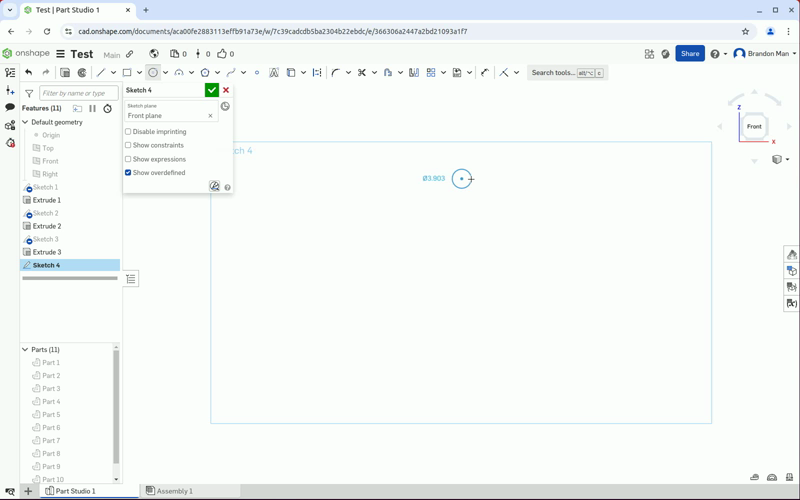
key(esc)
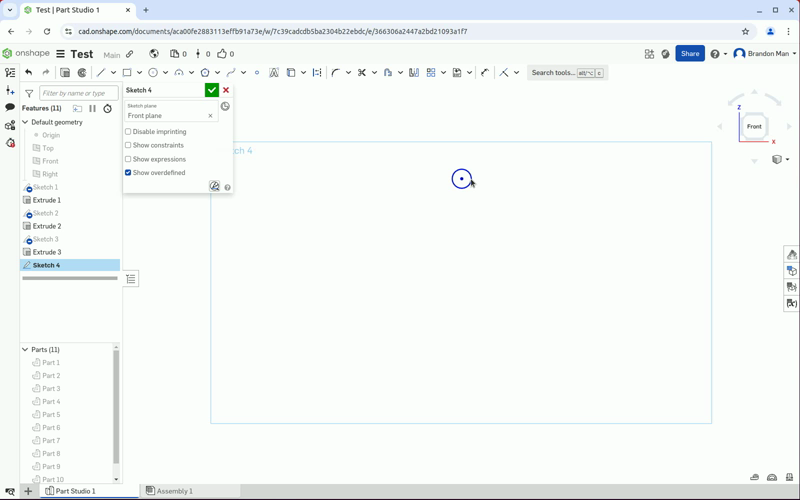
key(c)
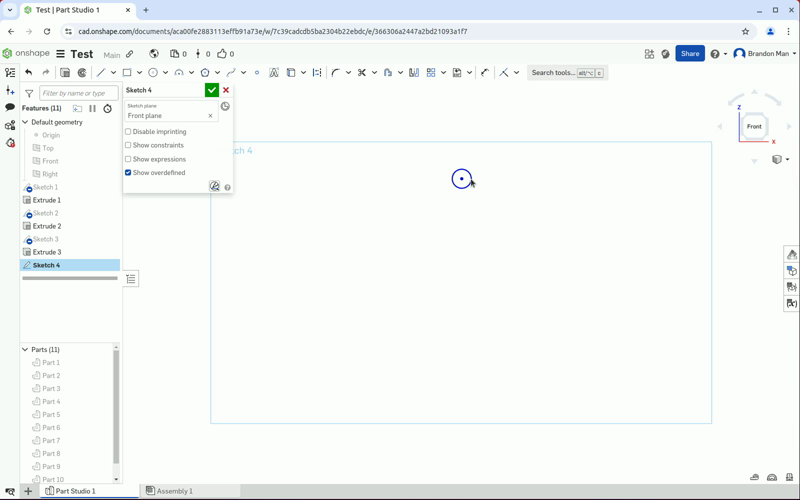
key_down(shift)
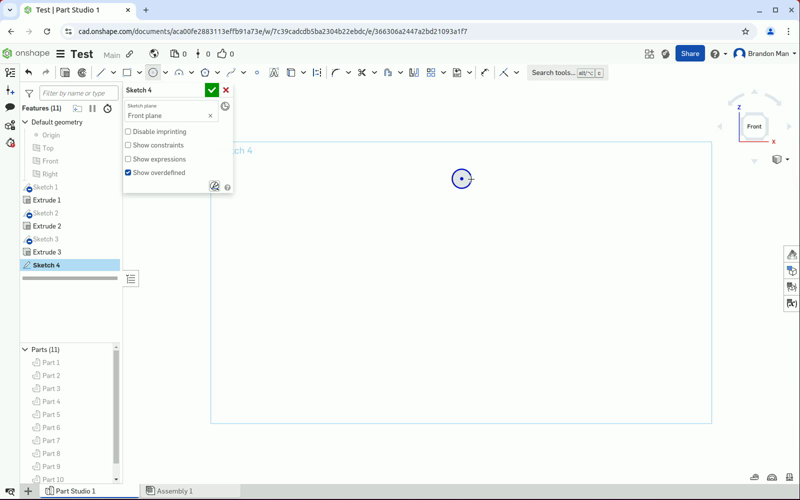
mouse_move(461, 178)
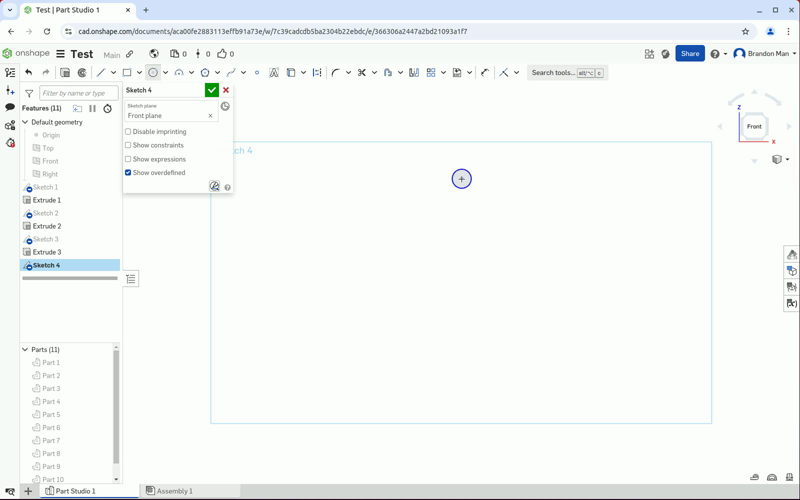
click(461, 178)
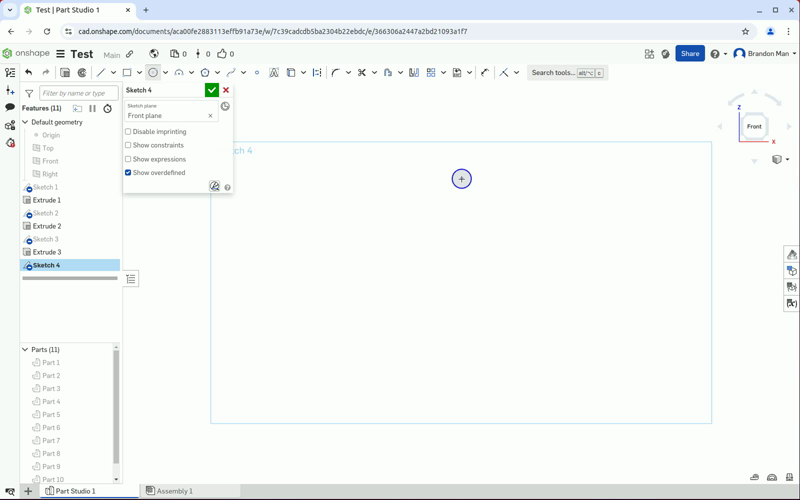
key_up(shift)
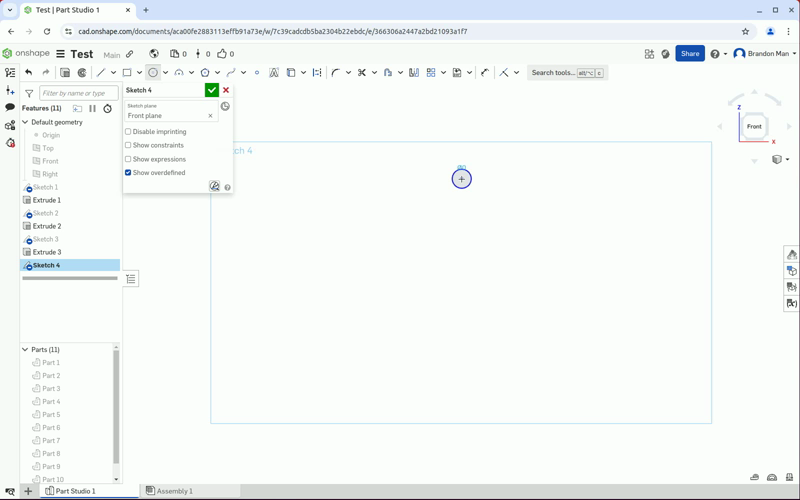
mouse_move(464, 178)
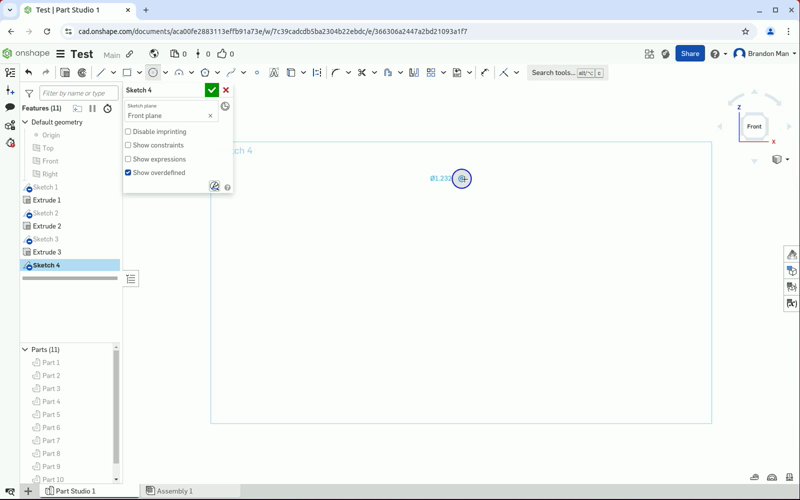
scroll(6)
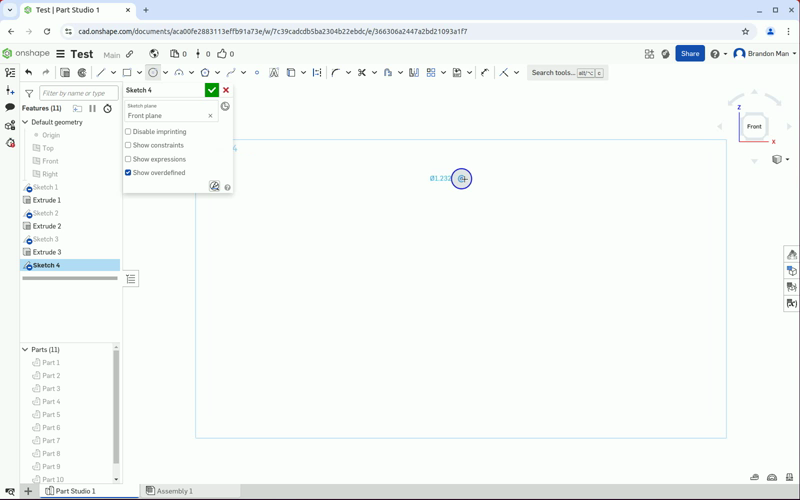
scroll(6)
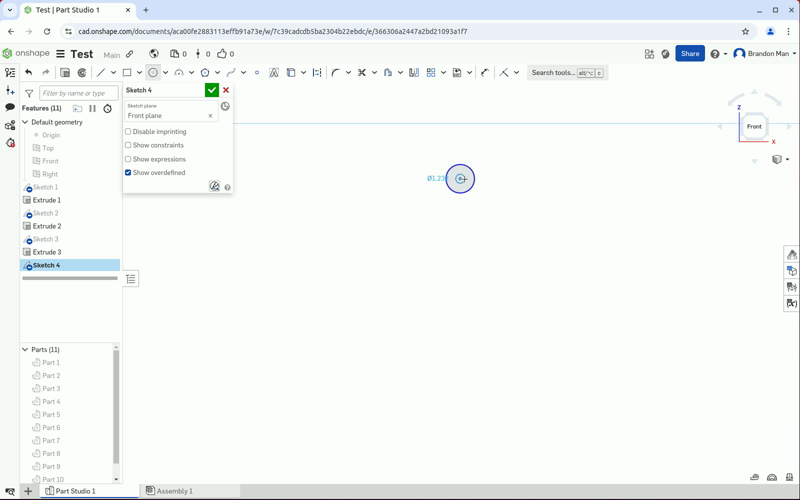
scroll(6)
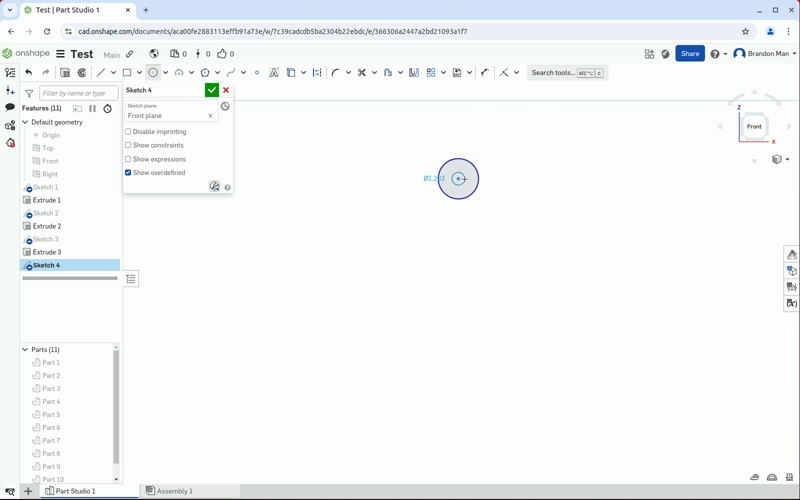
scroll(6)
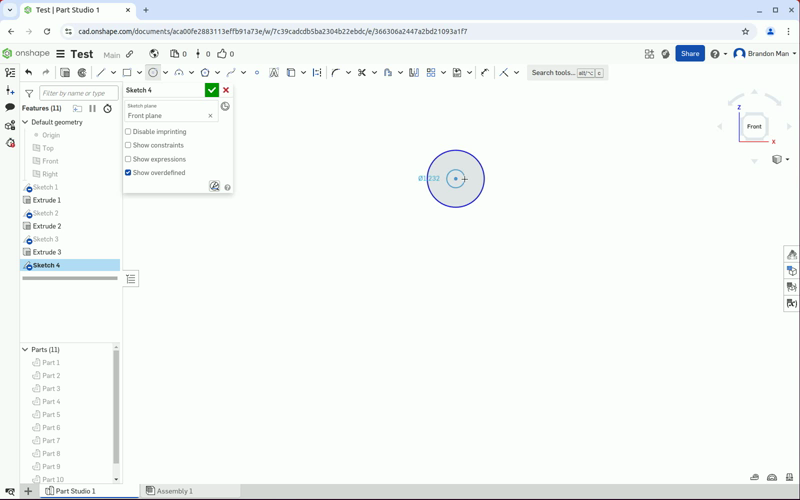
scroll(6)
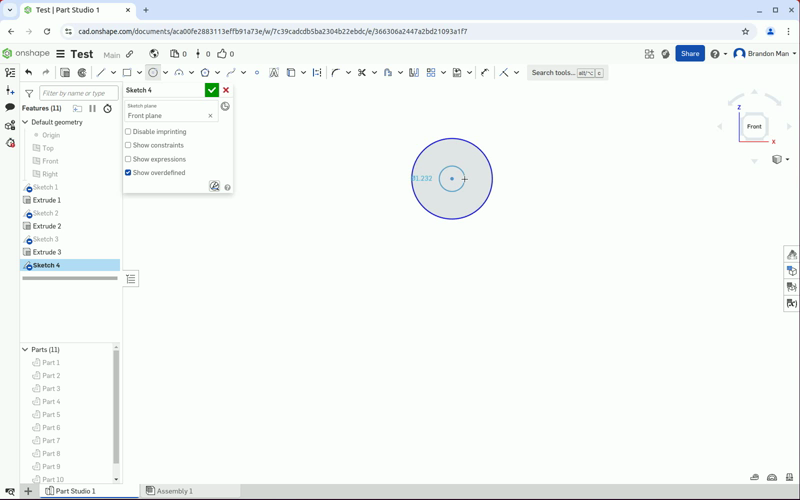
scroll(6)
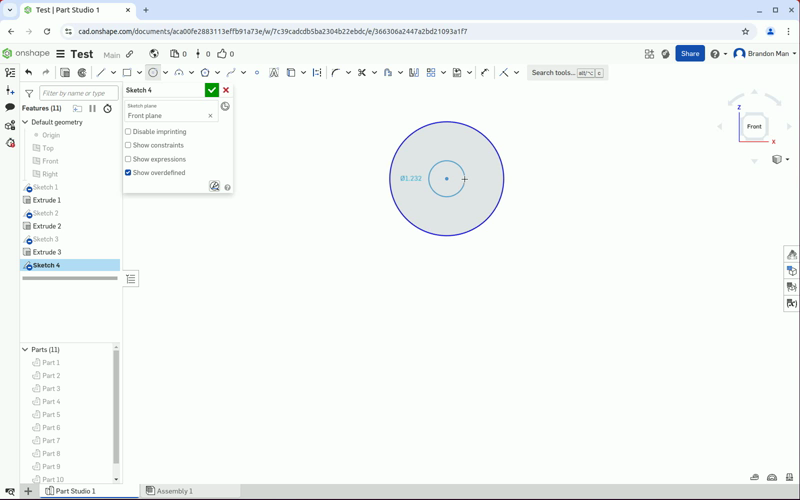
scroll(6)
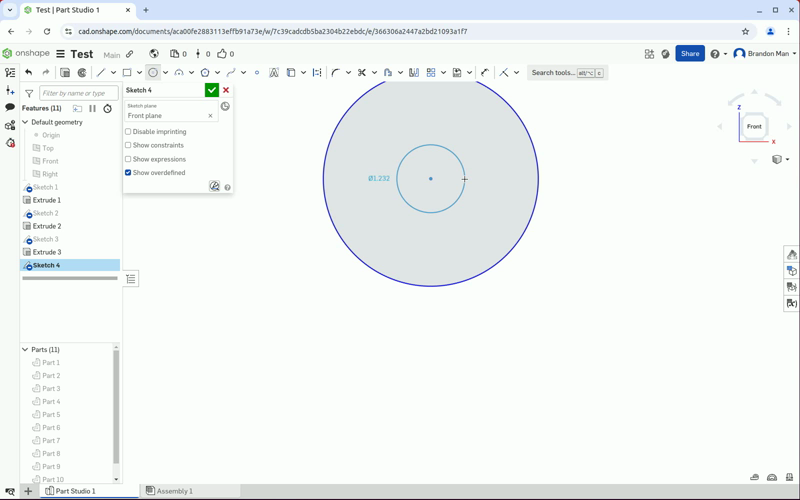
click(464, 178)
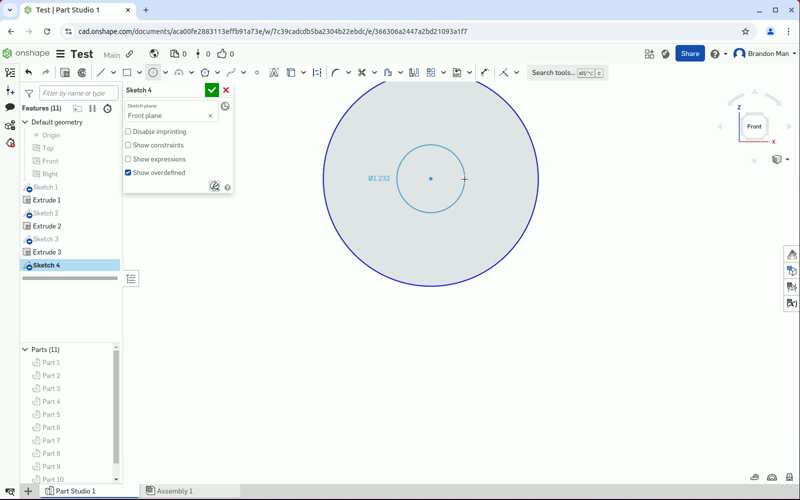
scroll(-6)
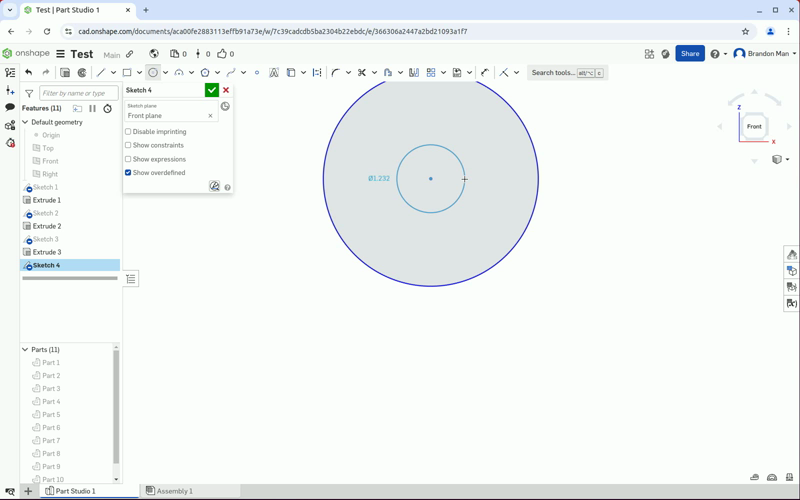
scroll(-6)
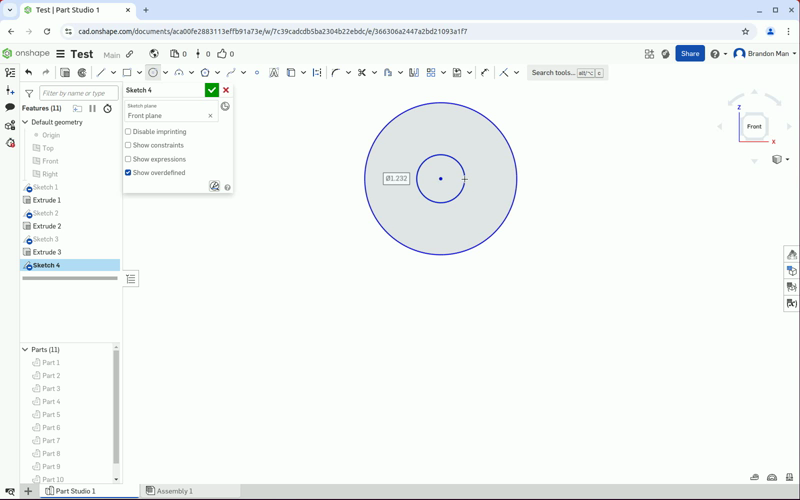
scroll(-6)
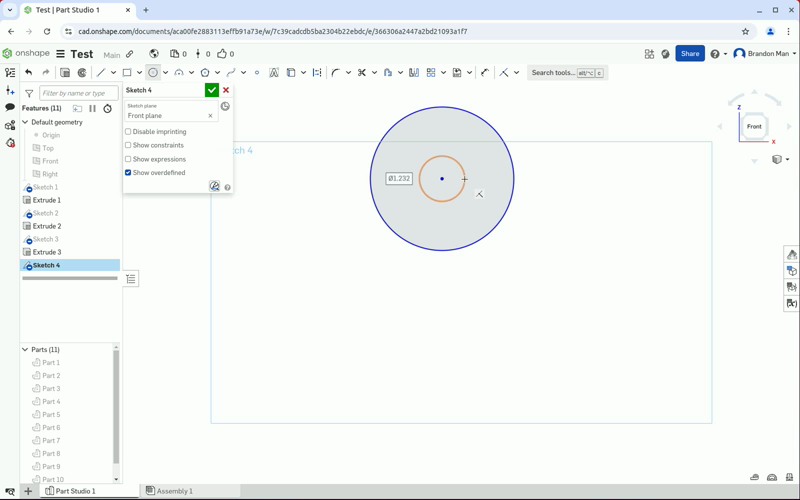
scroll(-6)
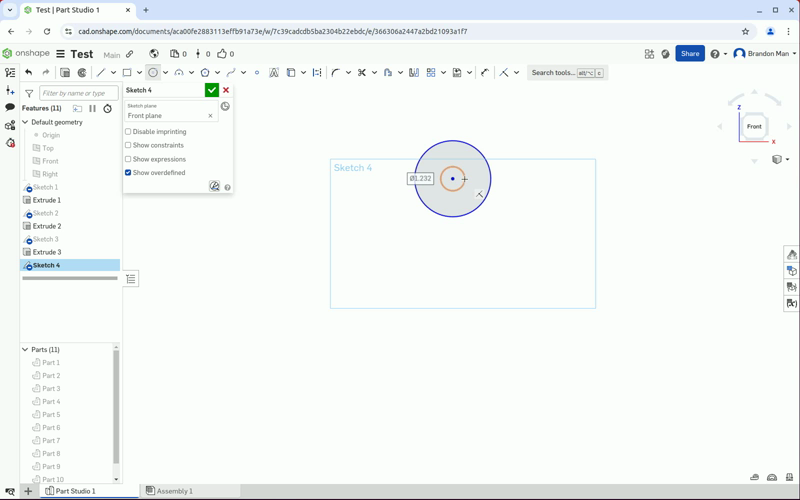
scroll(-6)
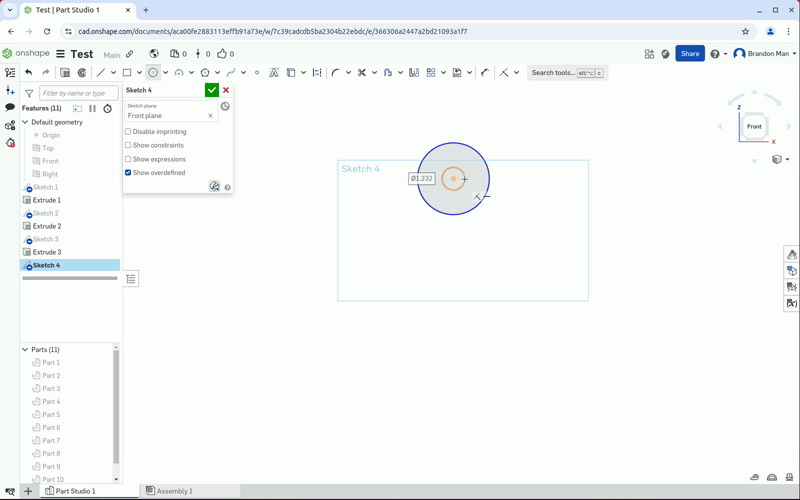
scroll(-6)
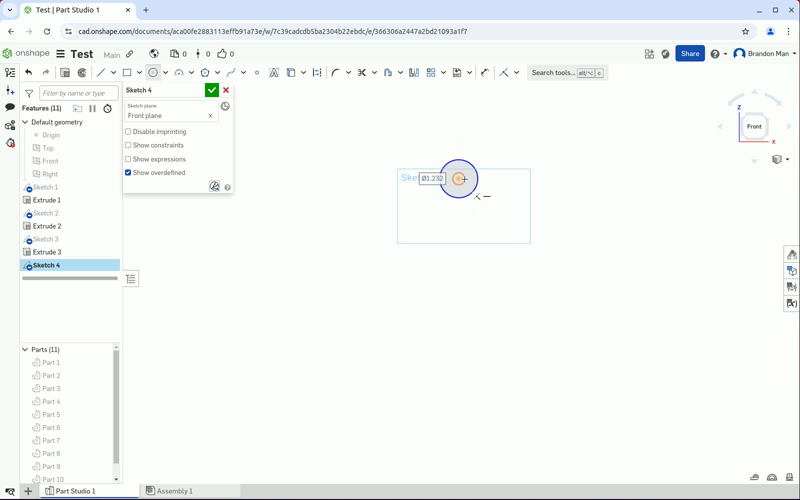
scroll(-6)
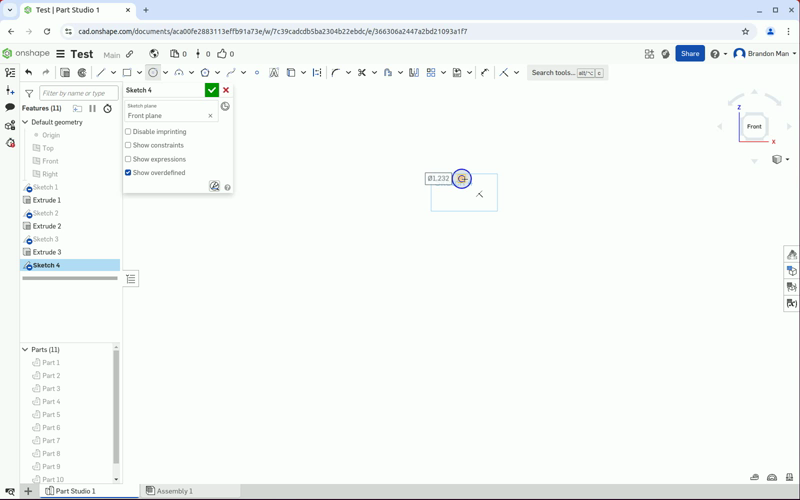
key(esc)
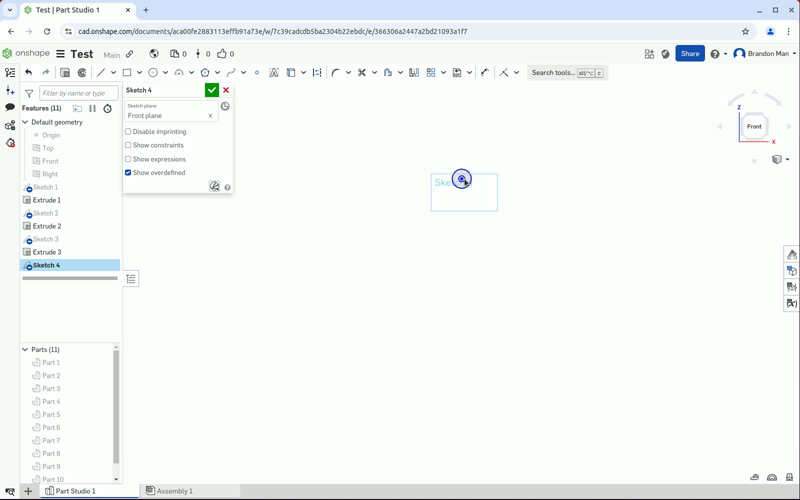
mouse_move(463, 181)
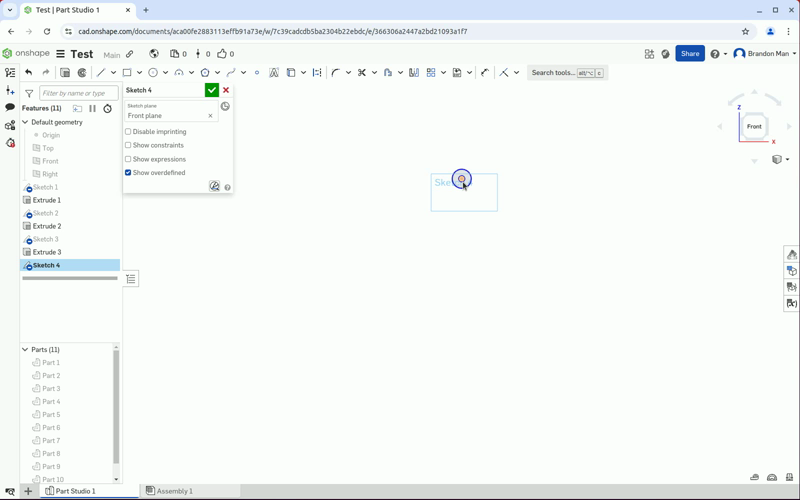
scroll(6)
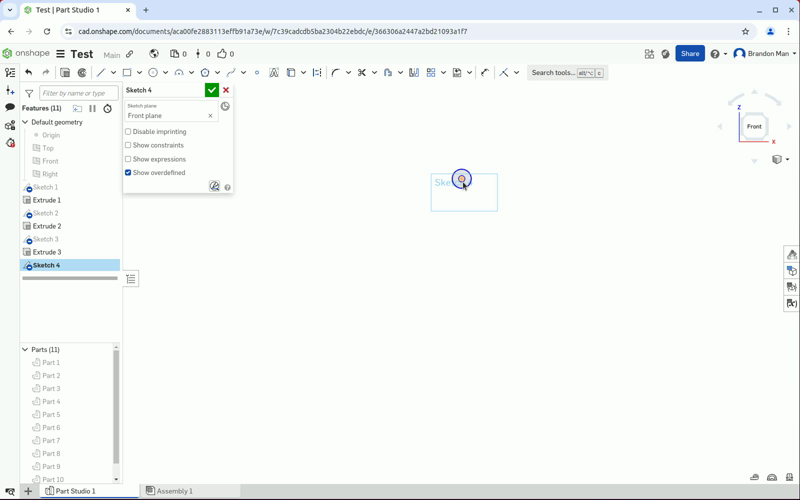
scroll(6)
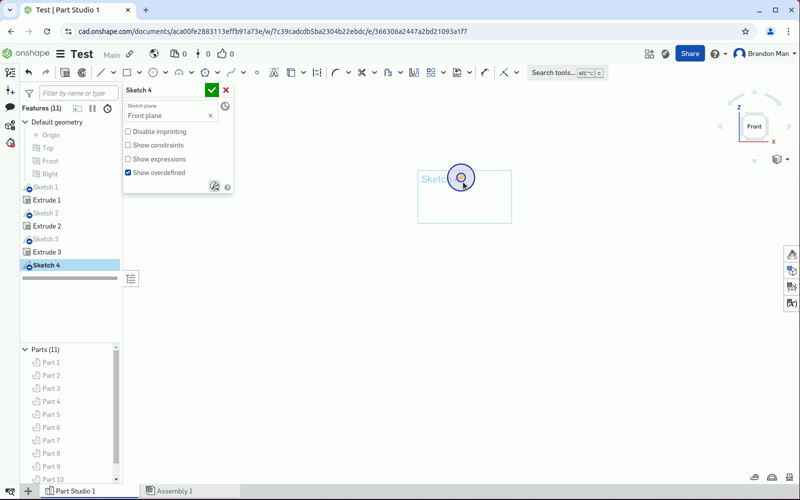
scroll(6)
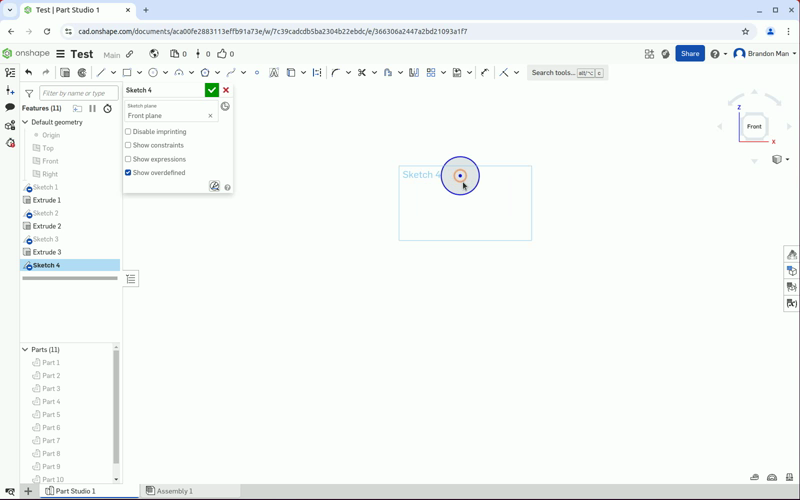
scroll(6)
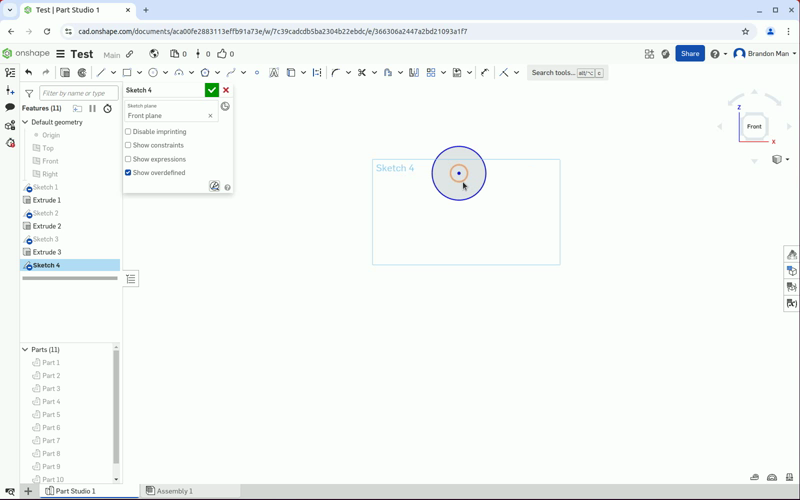
scroll(6)
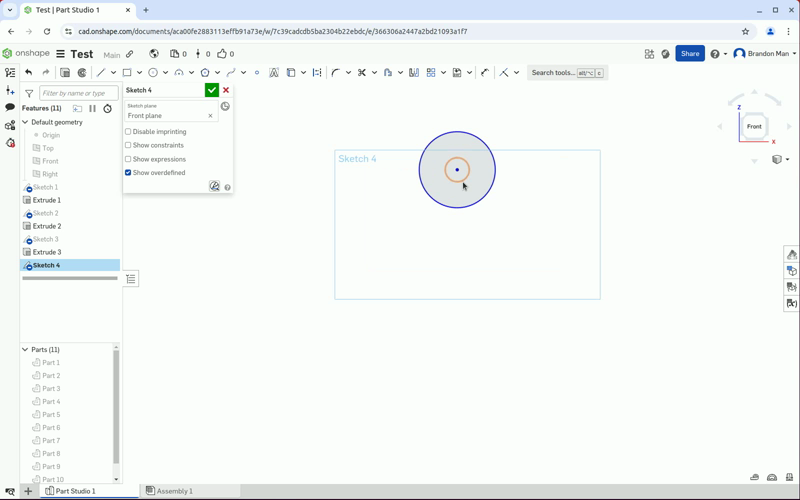
scroll(6)
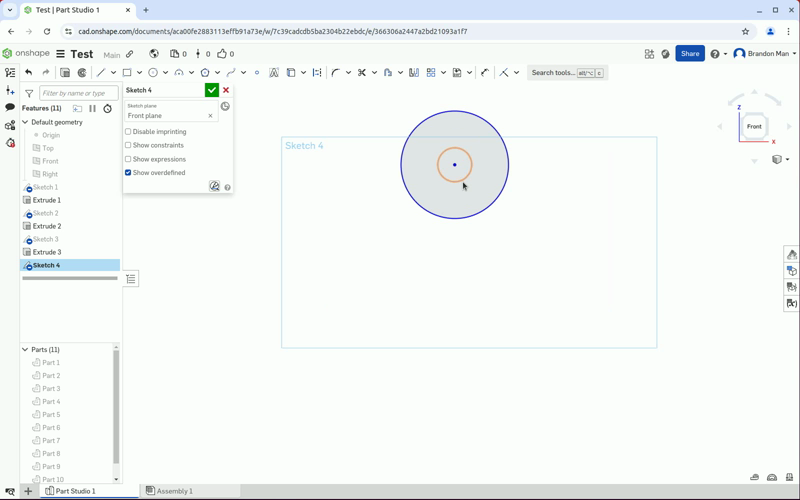
scroll(6)
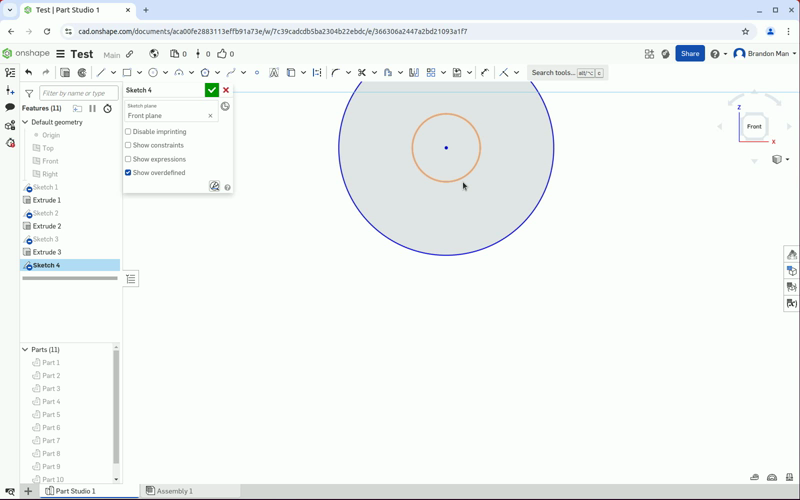
click(463, 181)
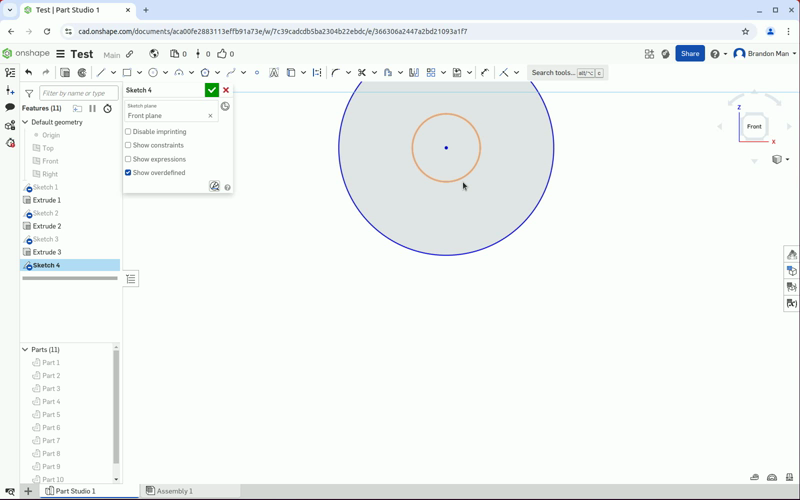
scroll(-6)
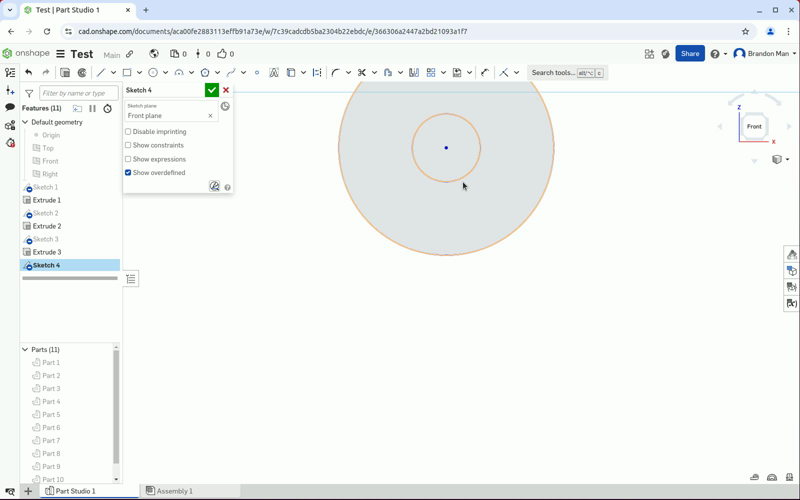
scroll(-6)
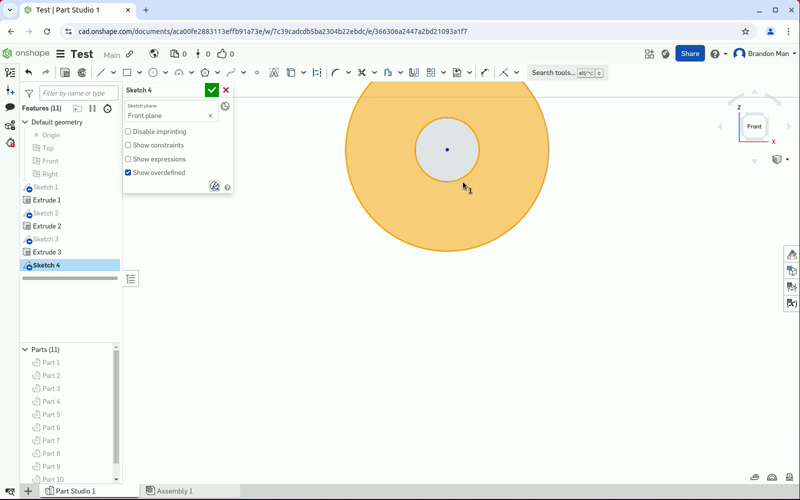
scroll(-6)
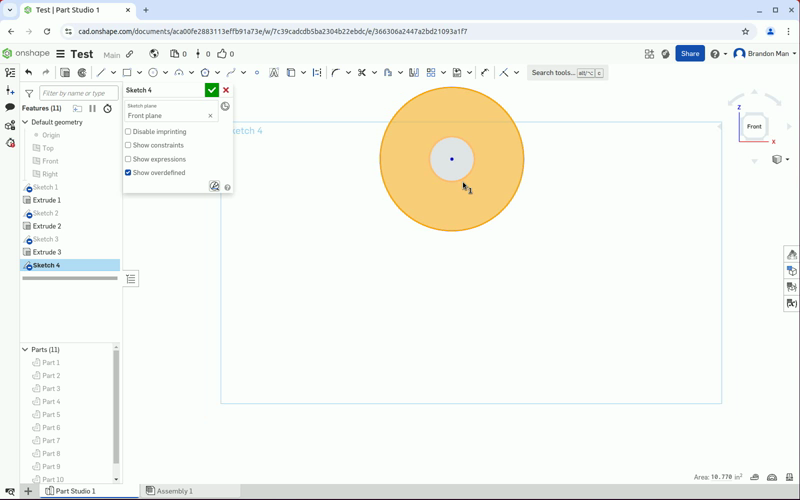
scroll(-6)
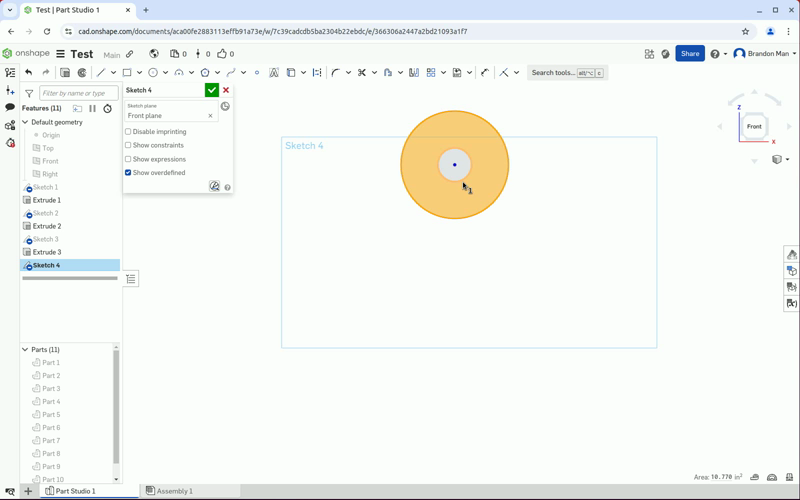
scroll(-6)
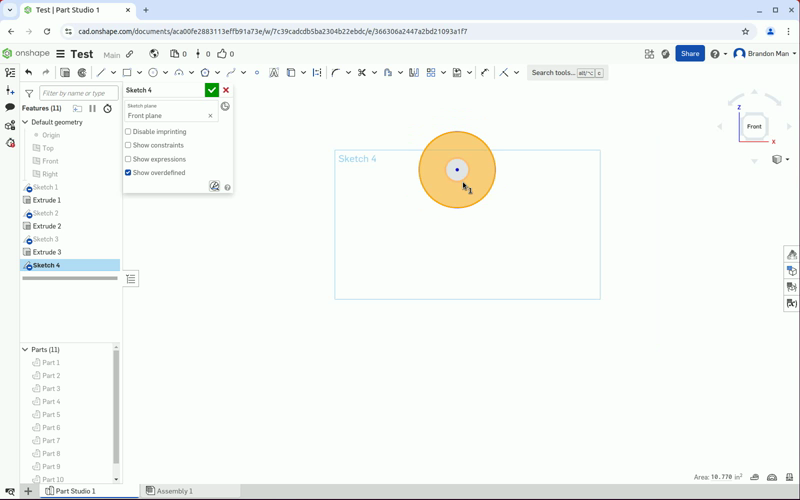
scroll(-6)
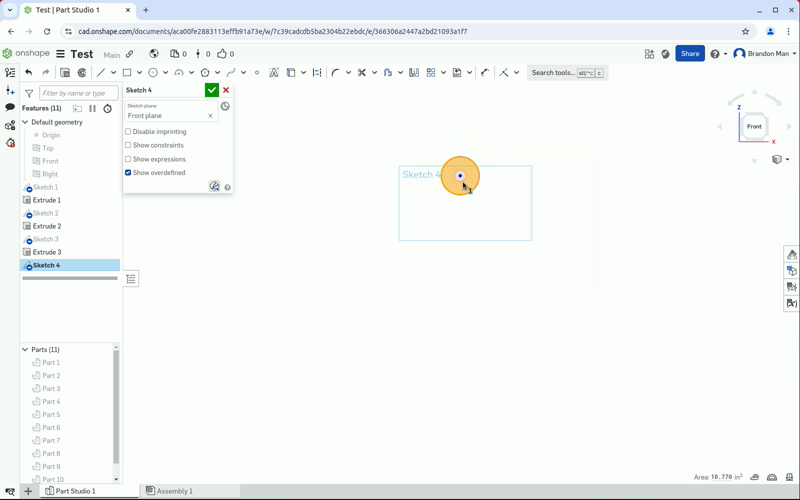
scroll(-6)
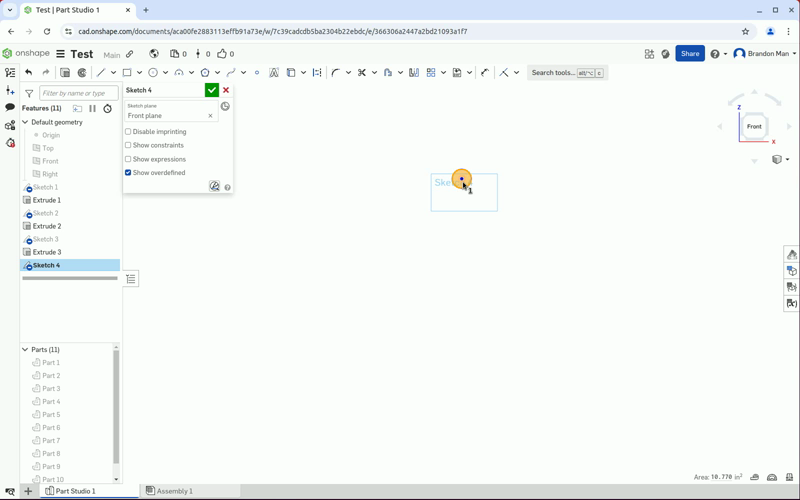
mouse_move(69, 352)
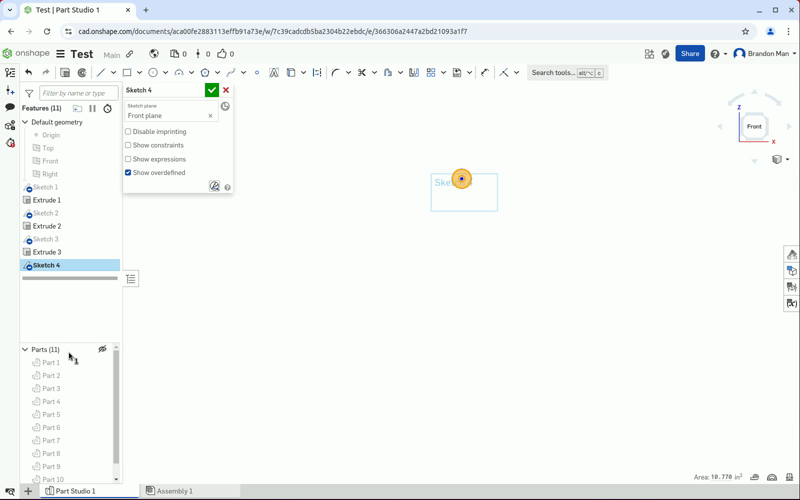
key(shift+y)
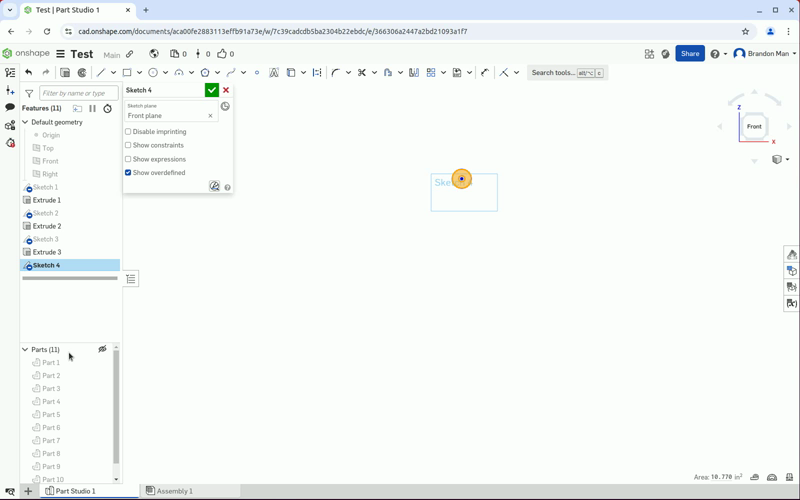
key(shift+e)
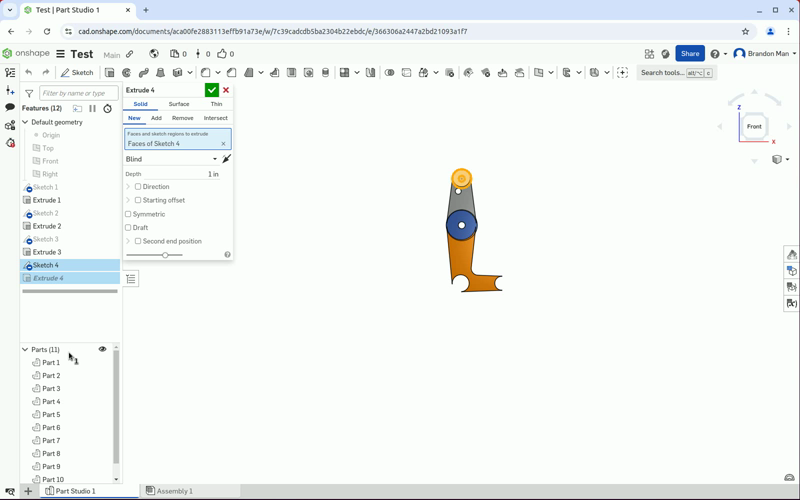
mouse_move(143, 106)
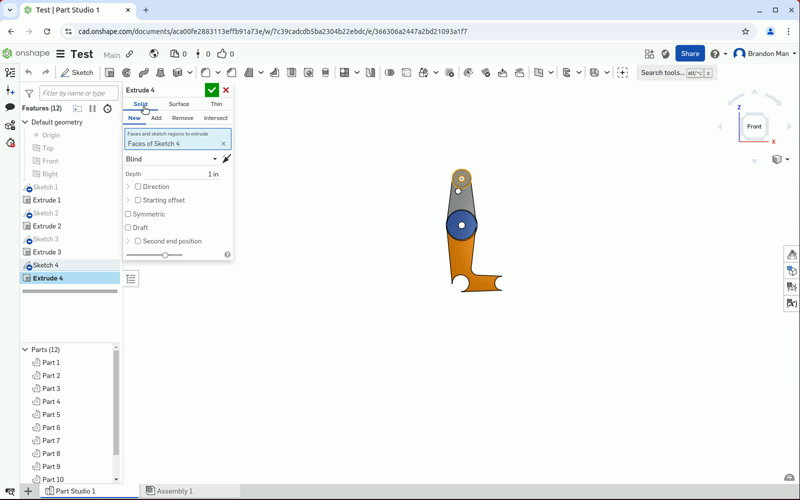
click(143, 106)
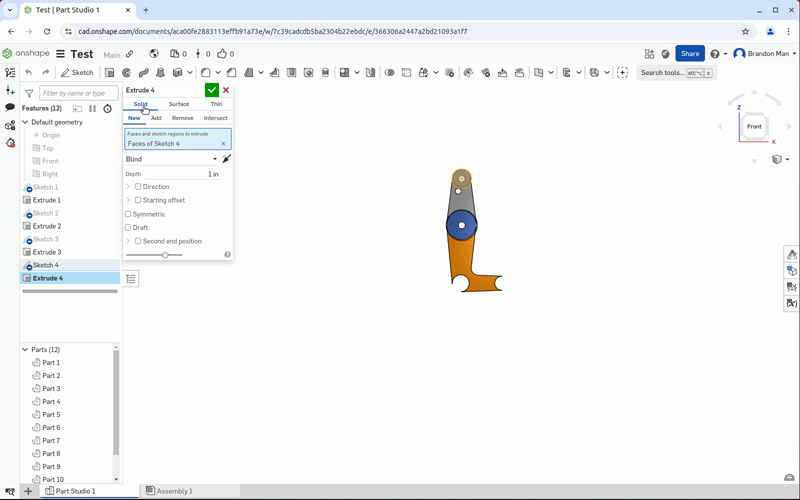
mouse_move(137, 120)
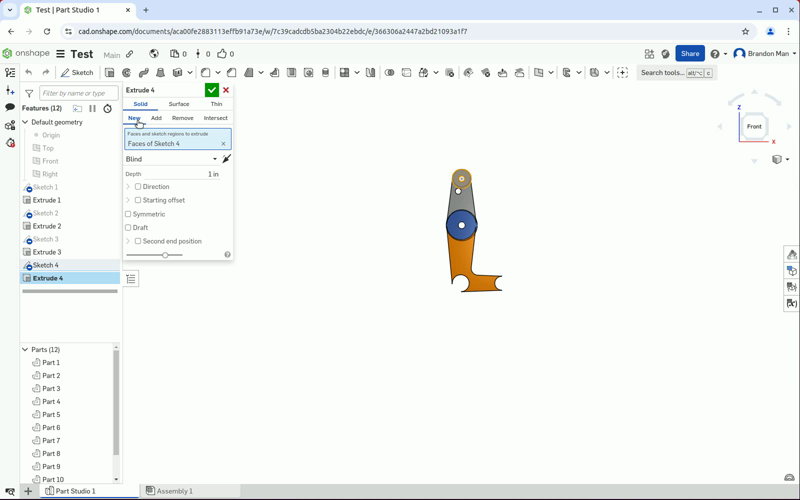
click(137, 120)
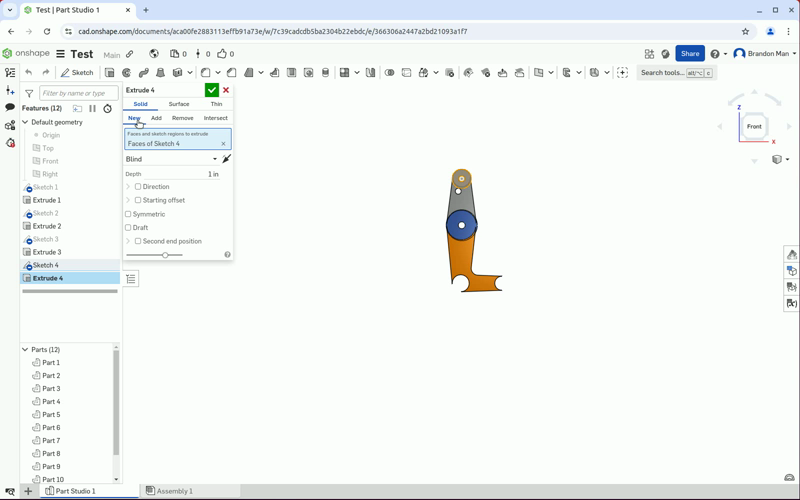
key(tab, 4)
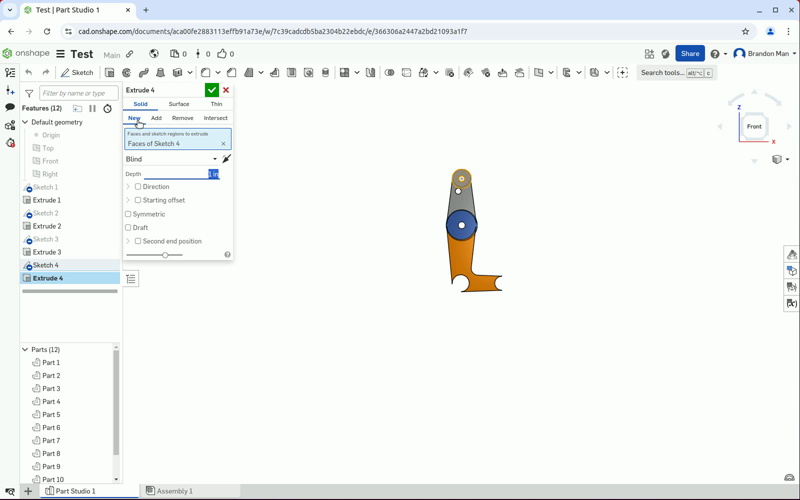
text(0.481)
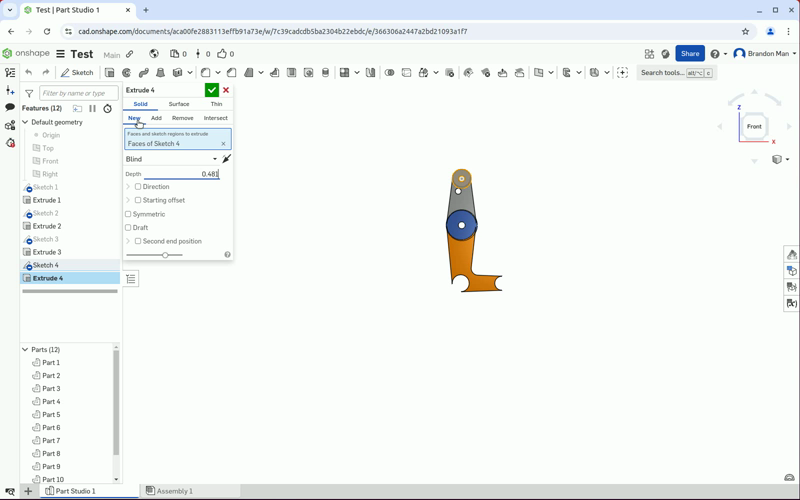
key(enter)
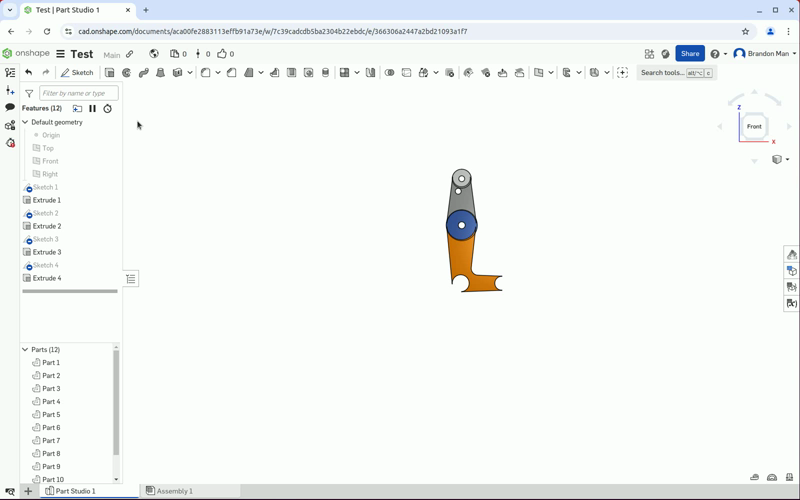
key(shift+h)
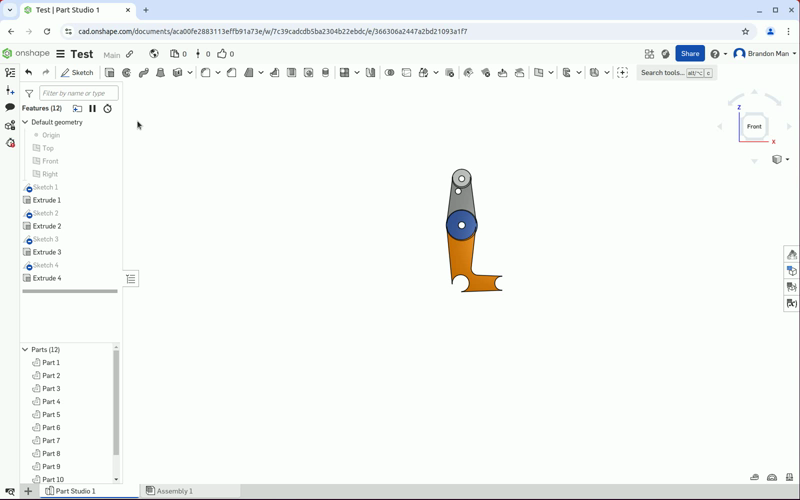
key(shift+h)
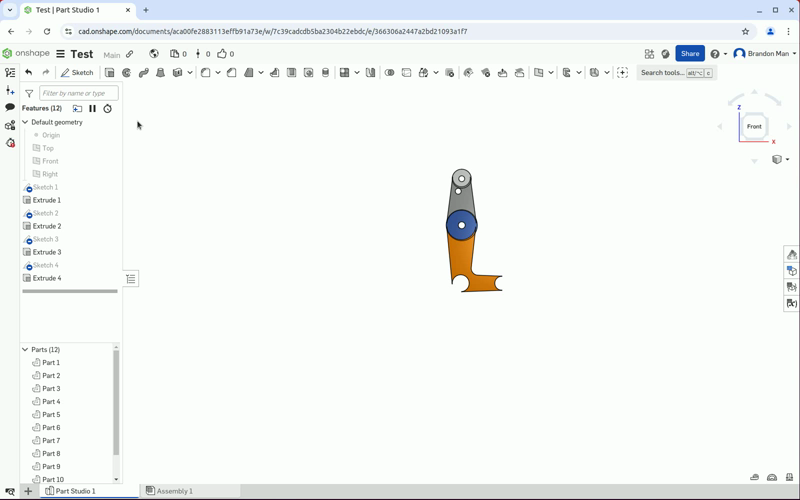
mouse_move(73, 189)
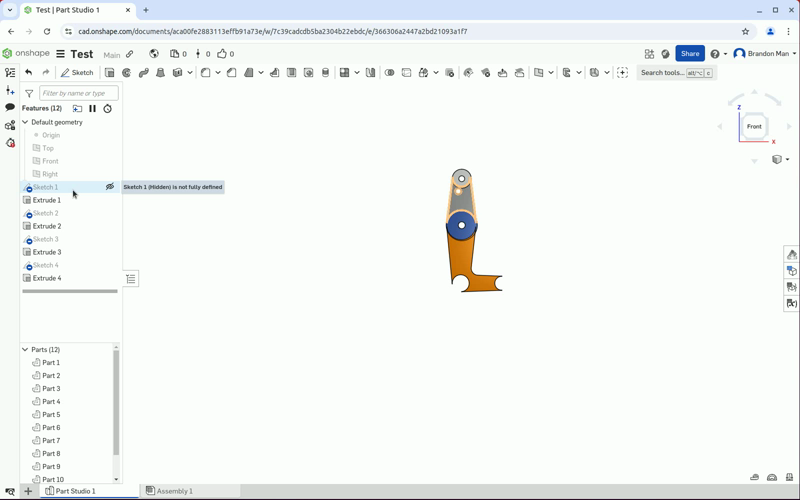
click(73, 189)
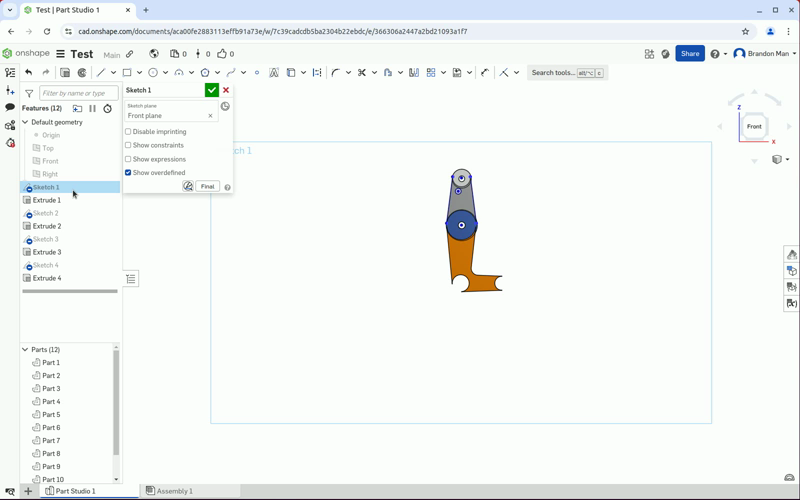
mouse_move(229, 92)
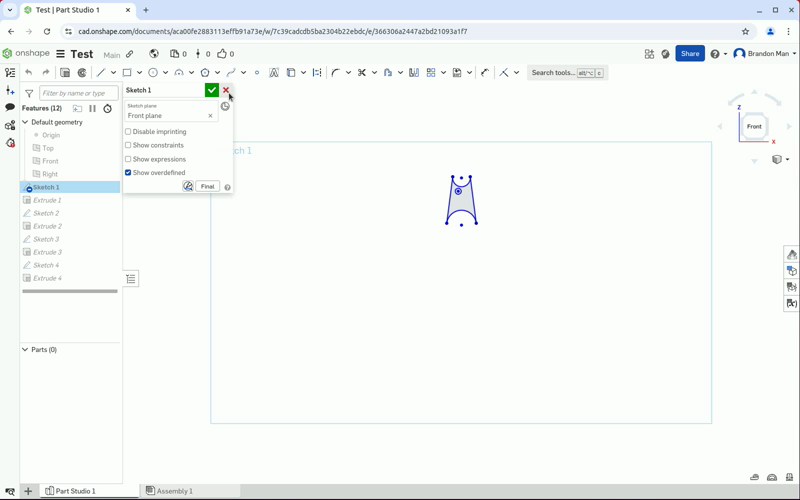
click(229, 92)
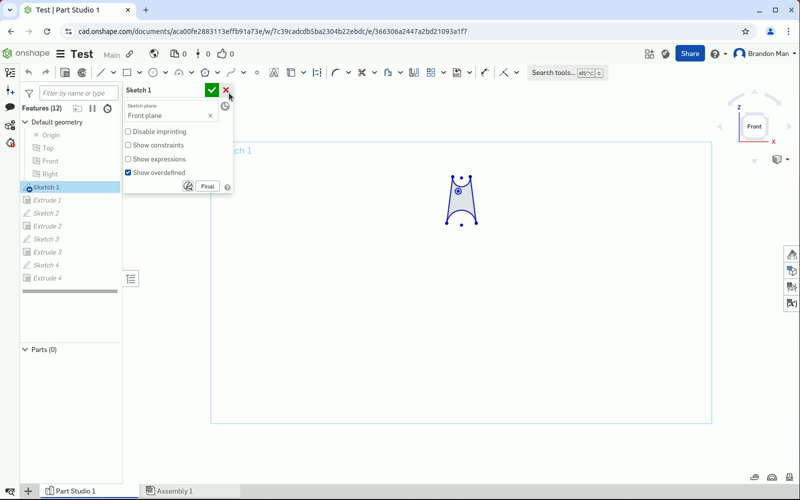
key(shift+s)
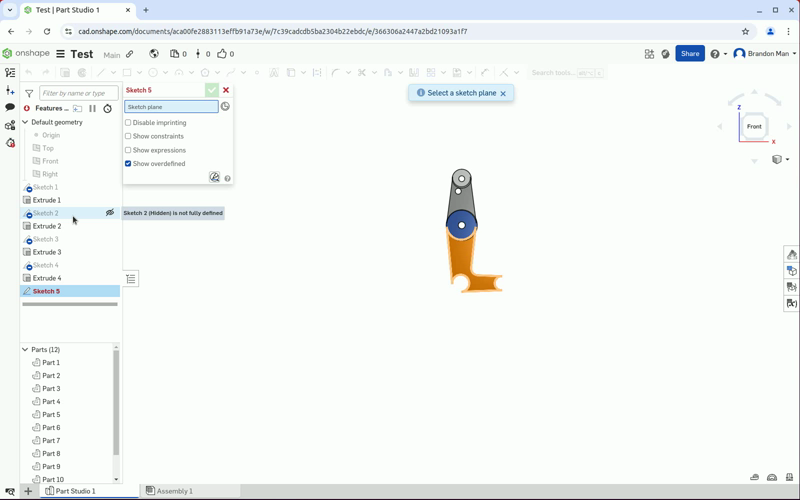
scroll(3)
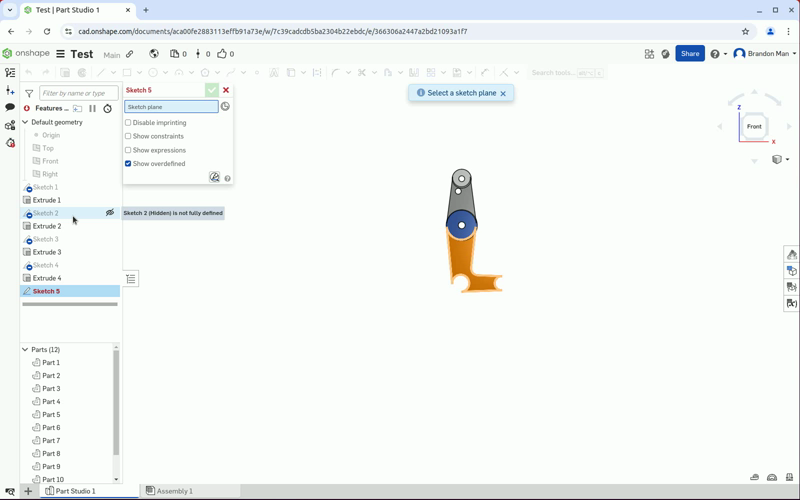
mouse_move(73, 163)
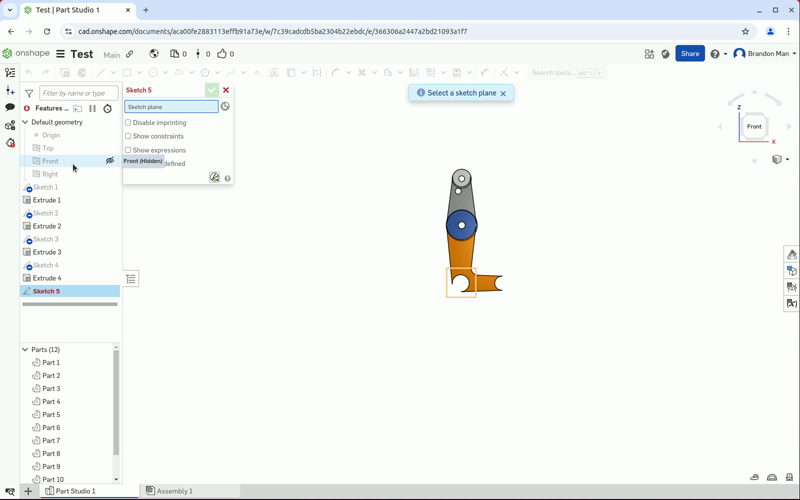
click(73, 163)
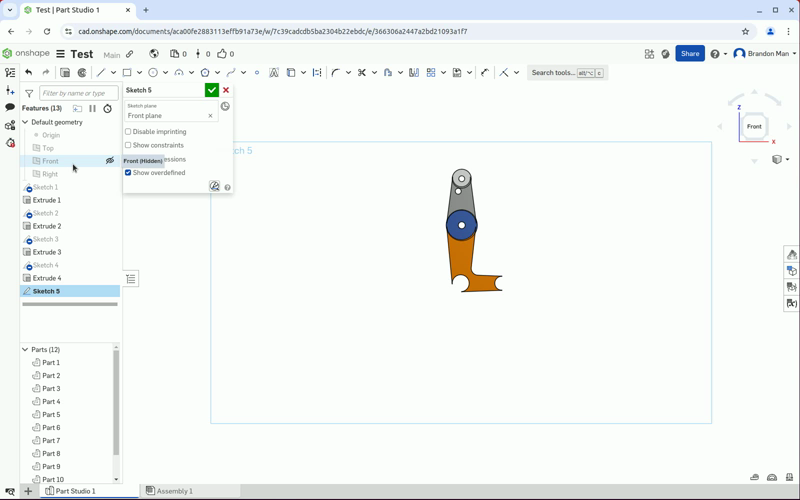
mouse_move(69, 352)
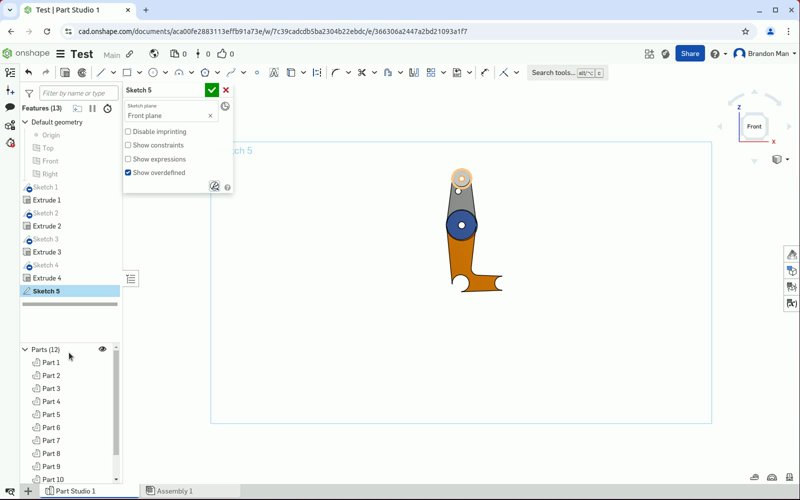
key(y)
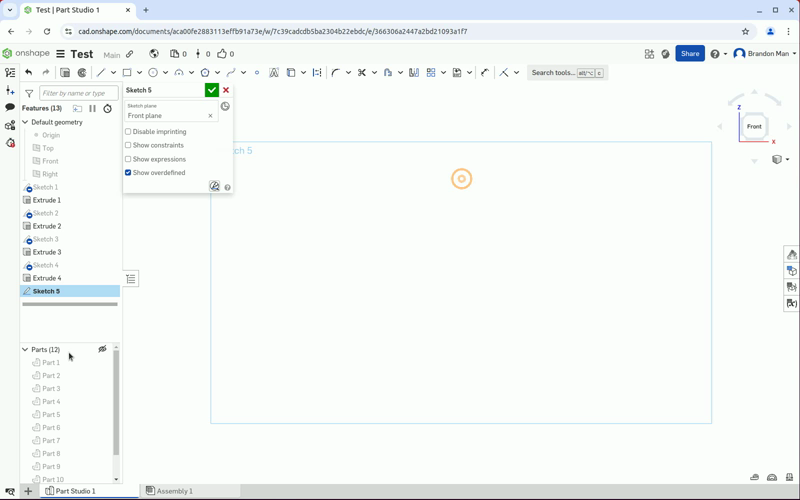
key(c)
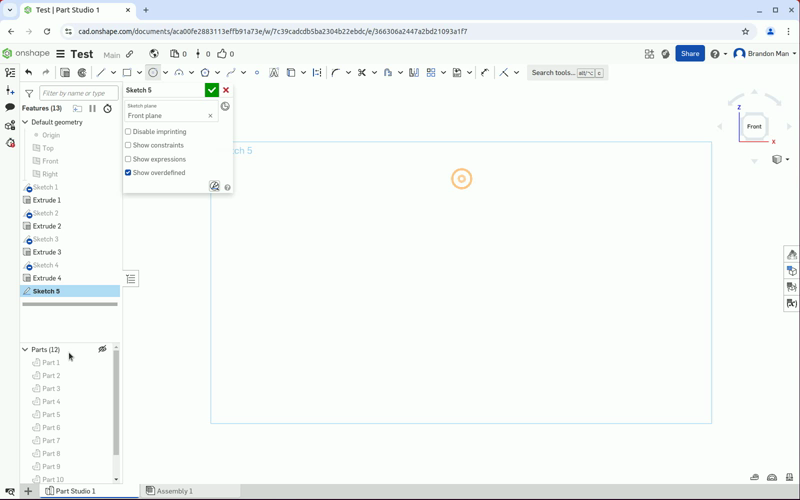
key_down(shift)
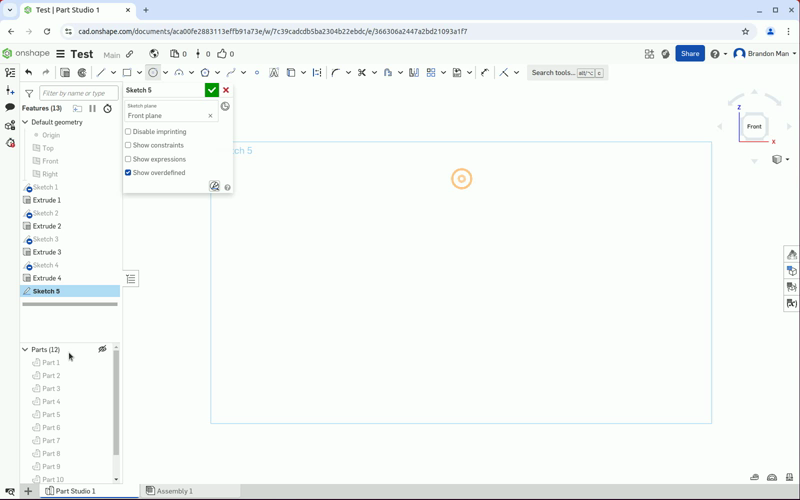
mouse_move(461, 282)
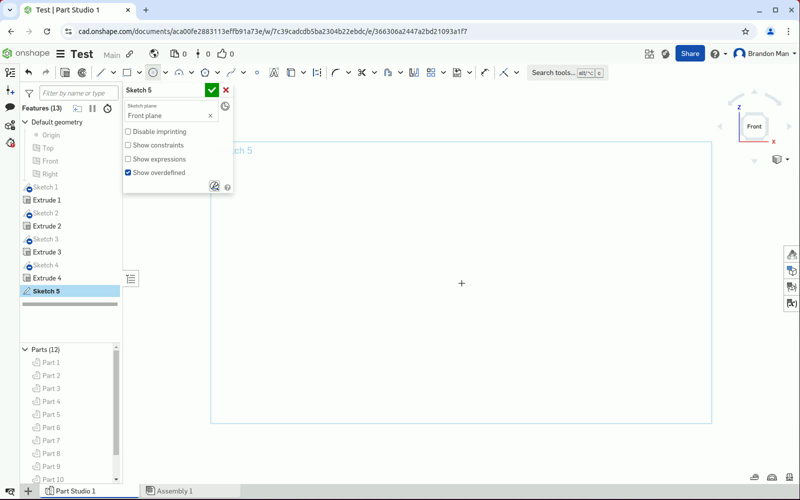
click(461, 282)
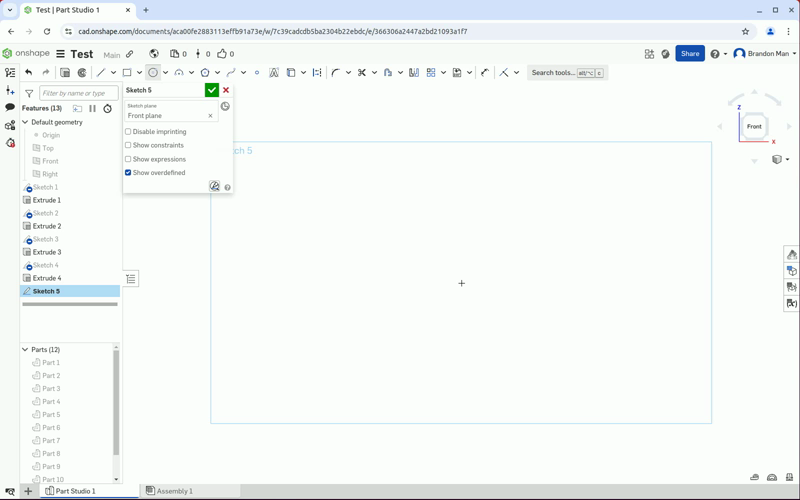
key_up(shift)
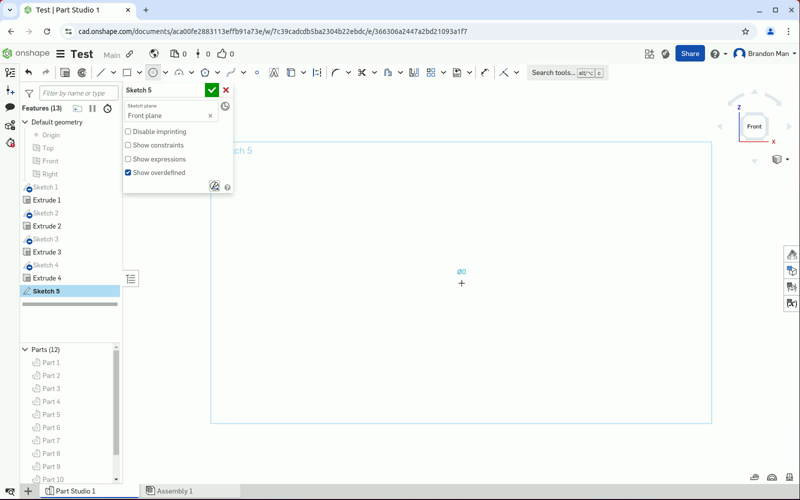
mouse_move(471, 282)
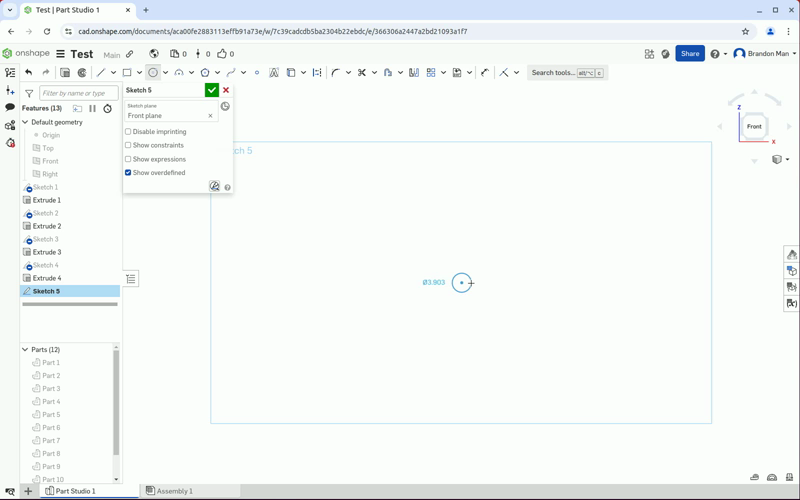
click(471, 282)
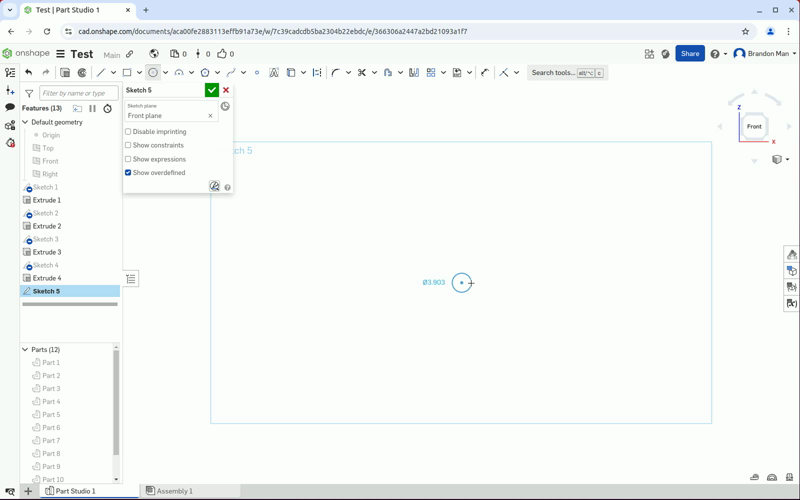
key(esc)
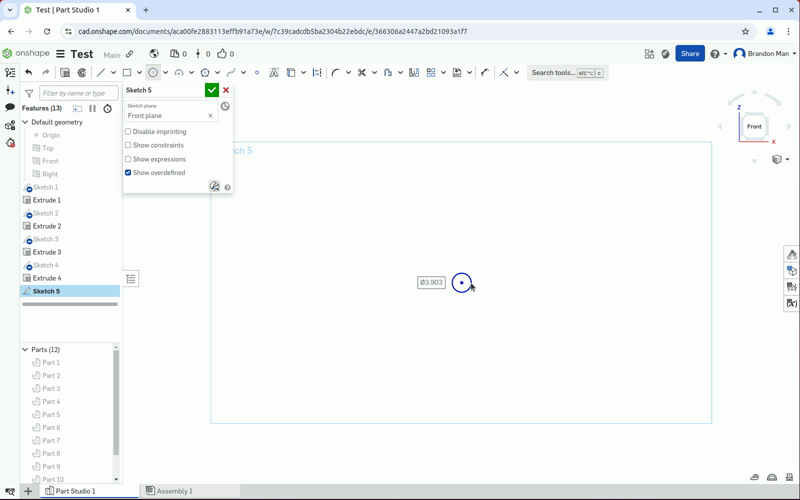
key(c)
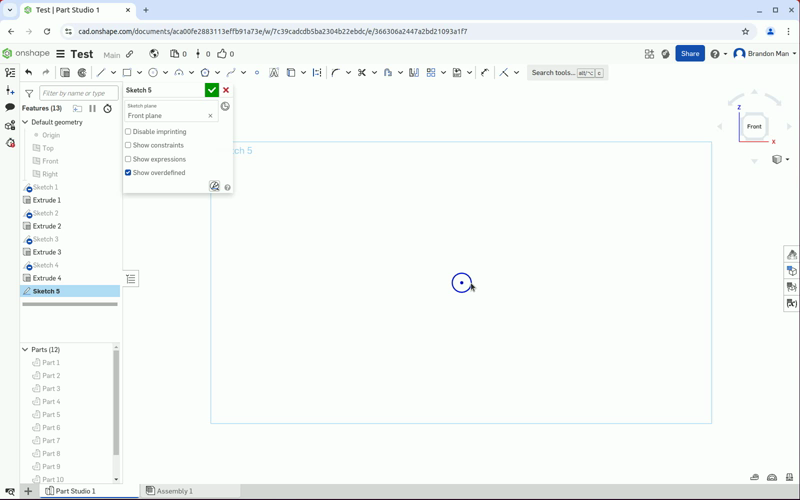
key_down(shift)
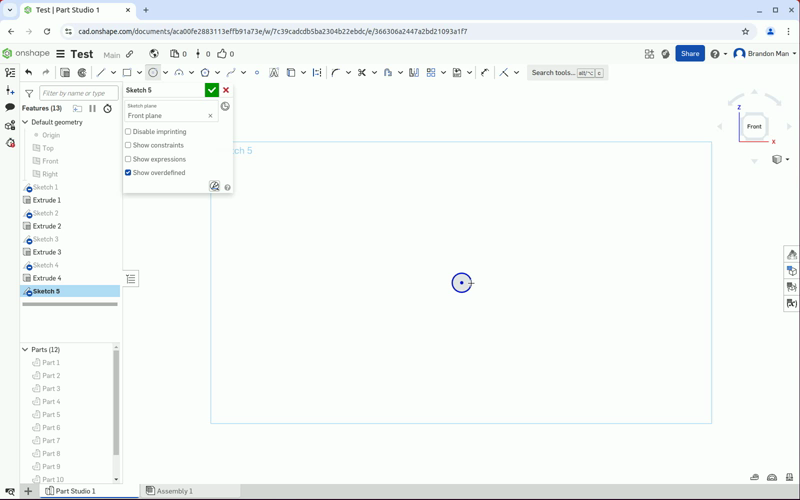
mouse_move(461, 282)
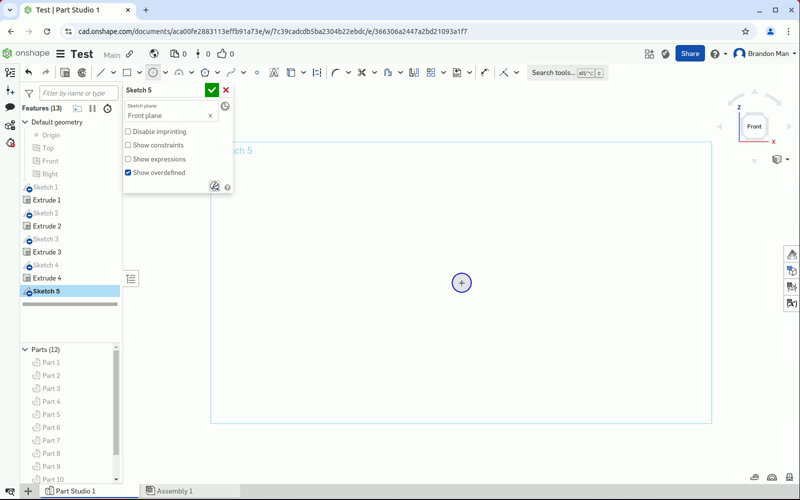
click(461, 282)
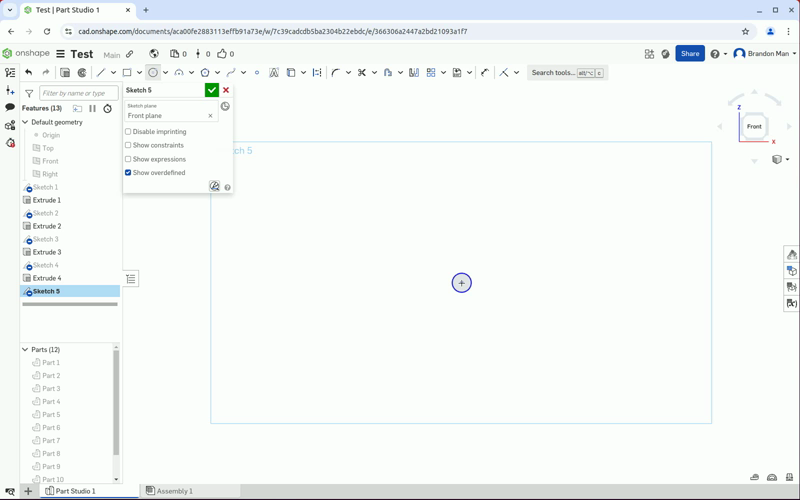
key_up(shift)
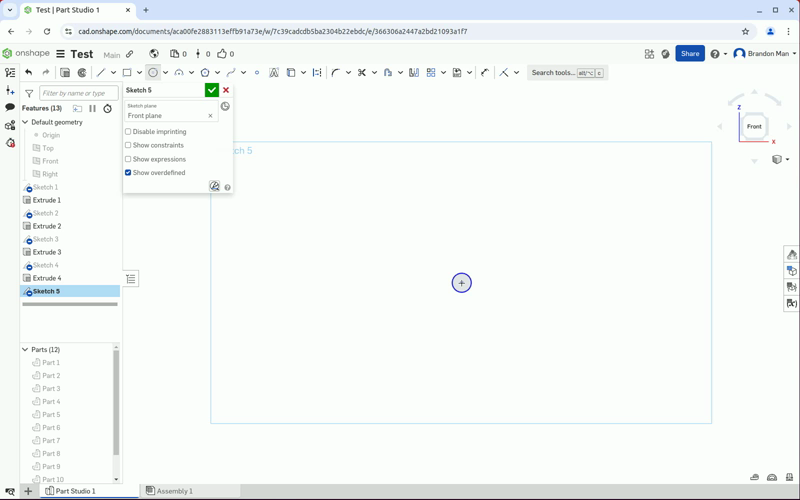
mouse_move(464, 282)
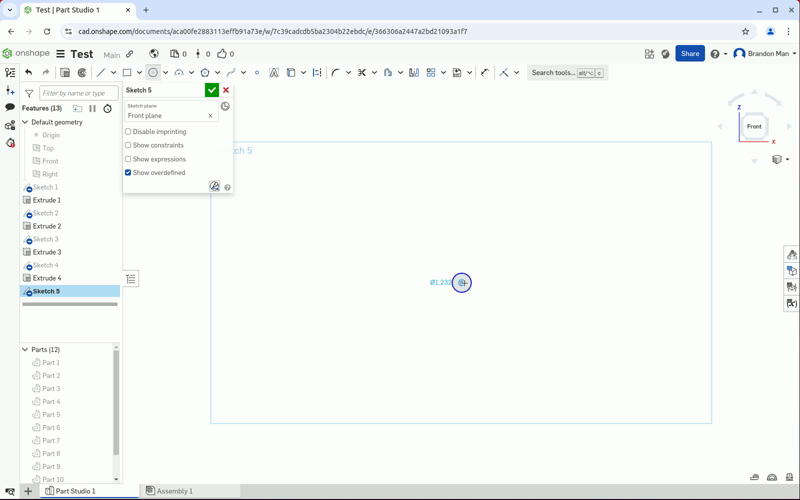
scroll(6)
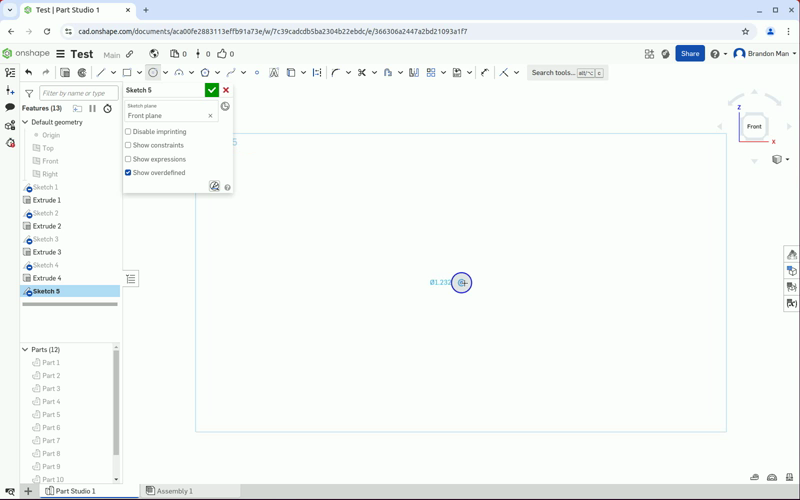
scroll(6)
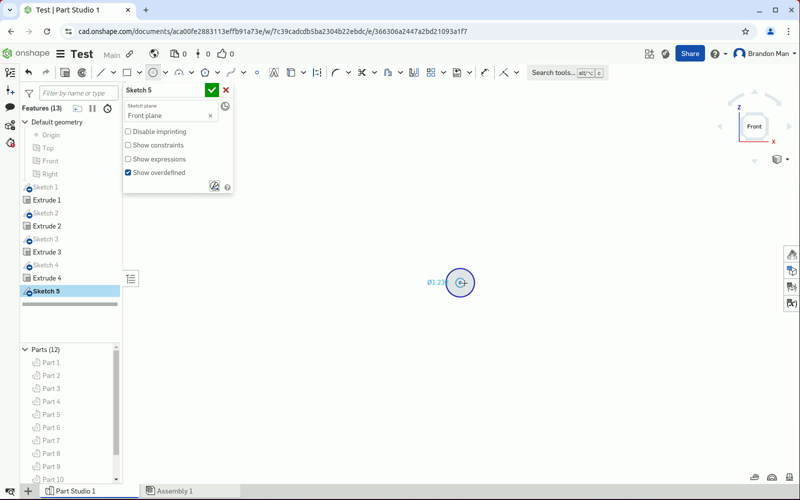
scroll(6)
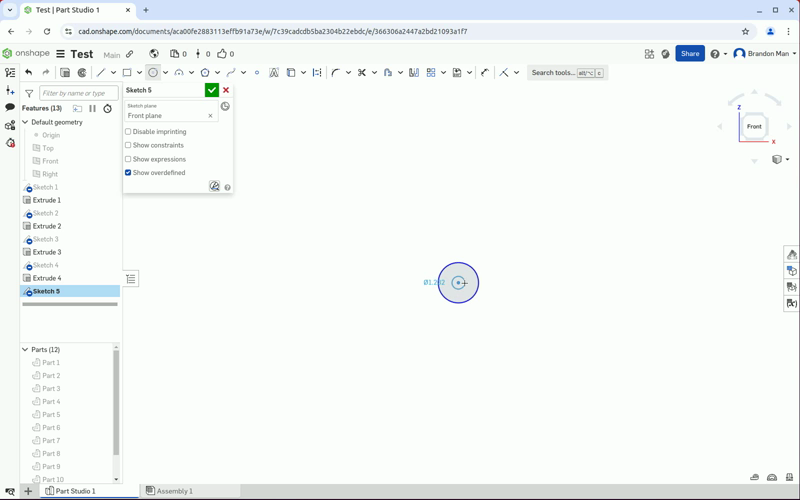
scroll(6)
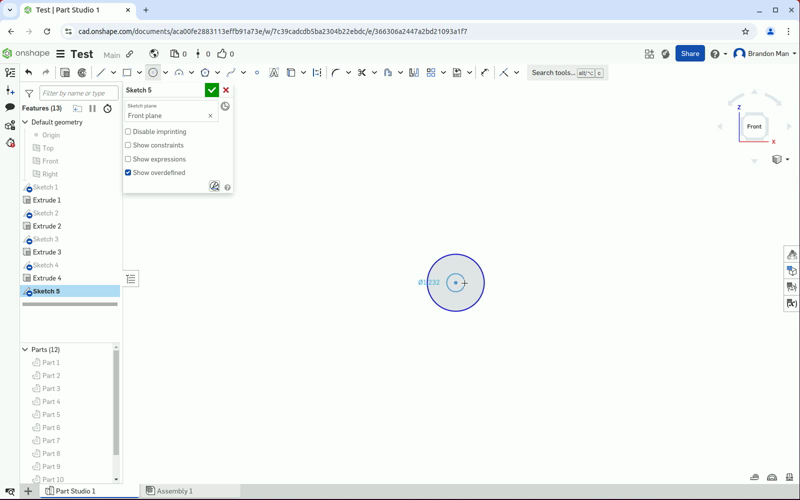
scroll(6)
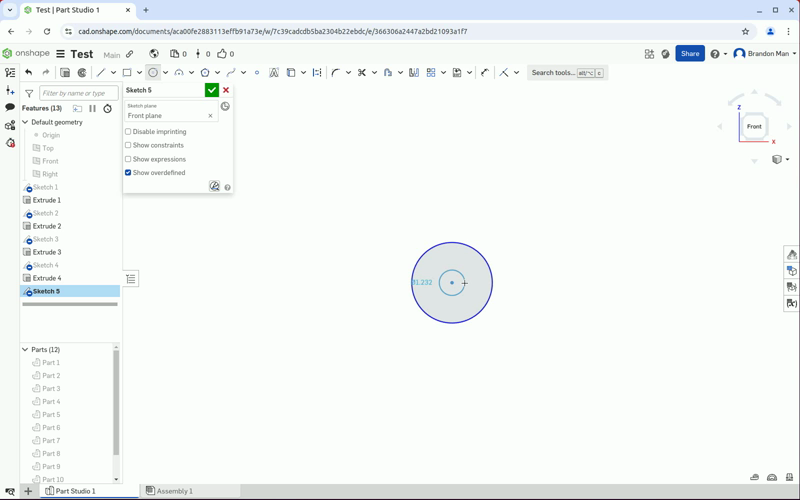
scroll(6)
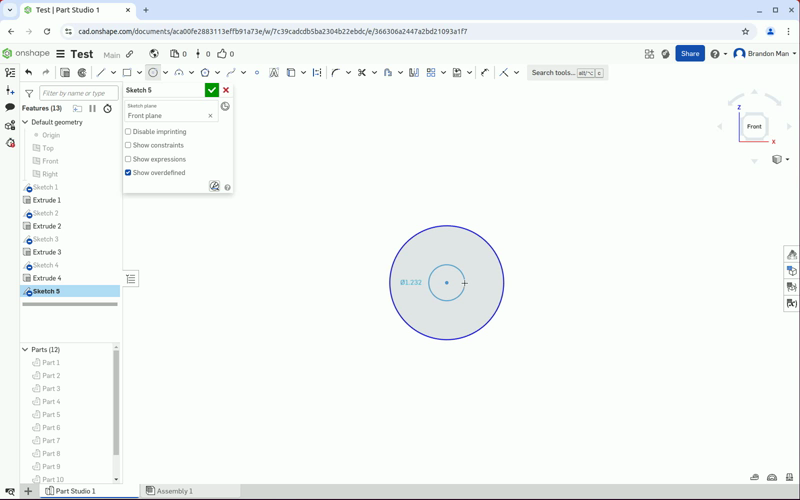
scroll(6)
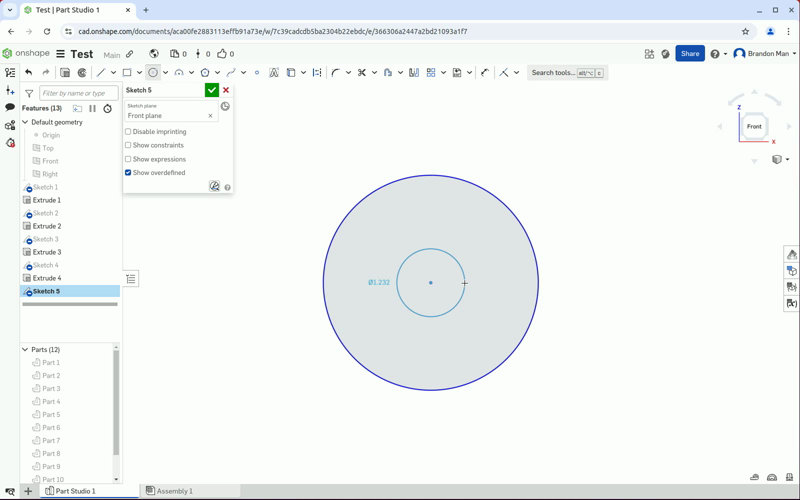
click(464, 282)
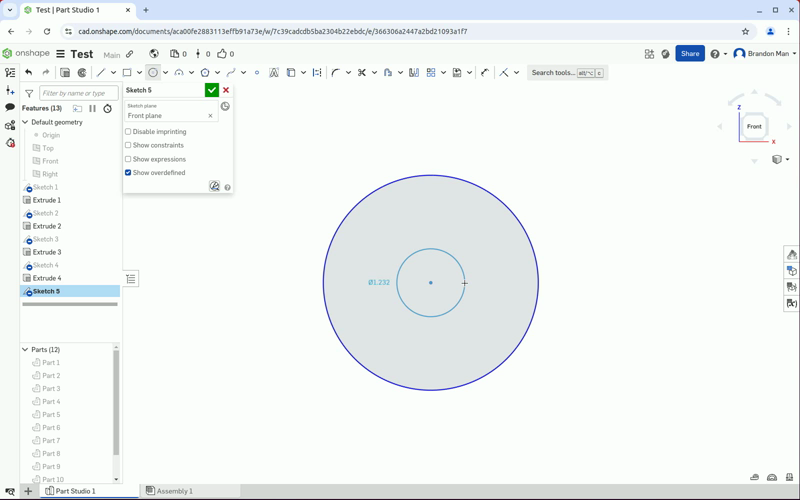
scroll(-6)
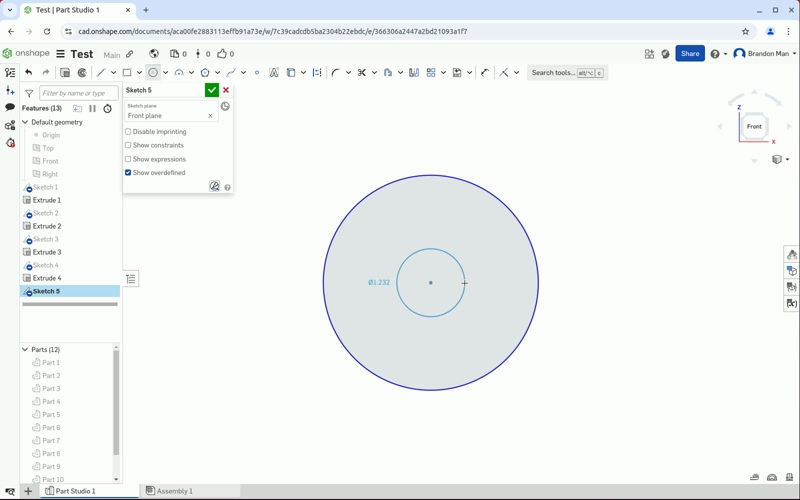
scroll(-6)
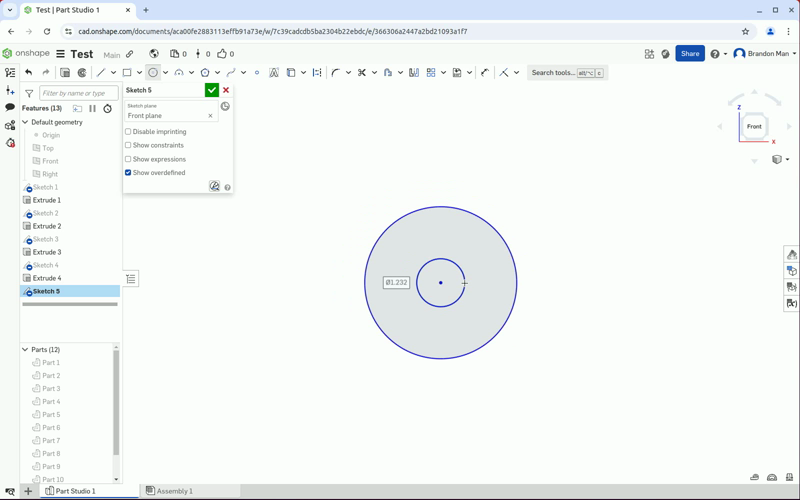
scroll(-6)
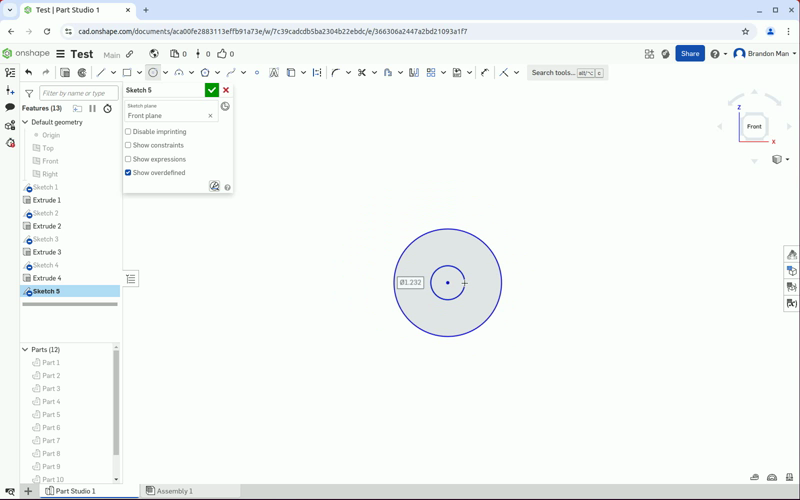
scroll(-6)
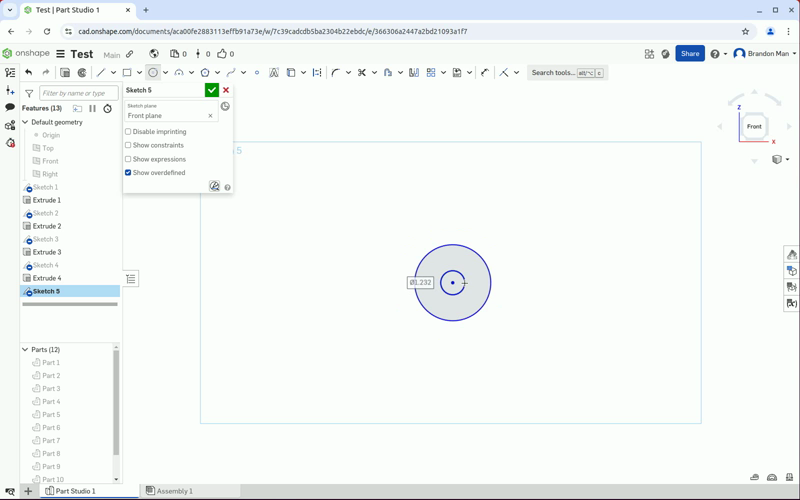
scroll(-6)
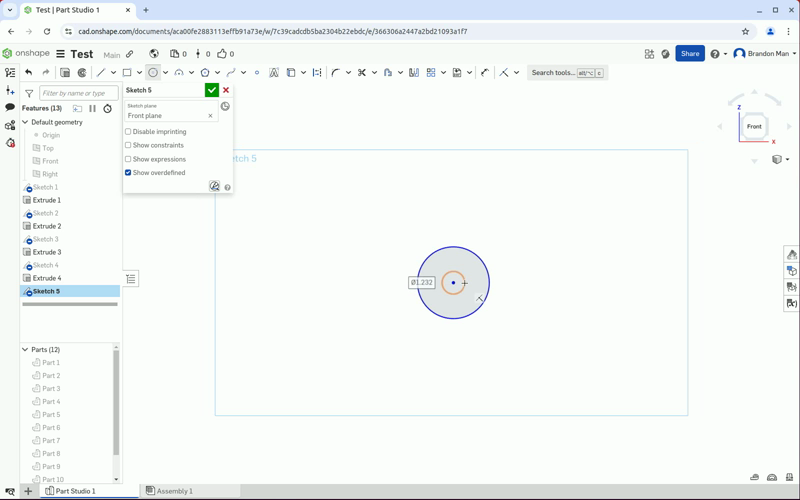
scroll(-6)
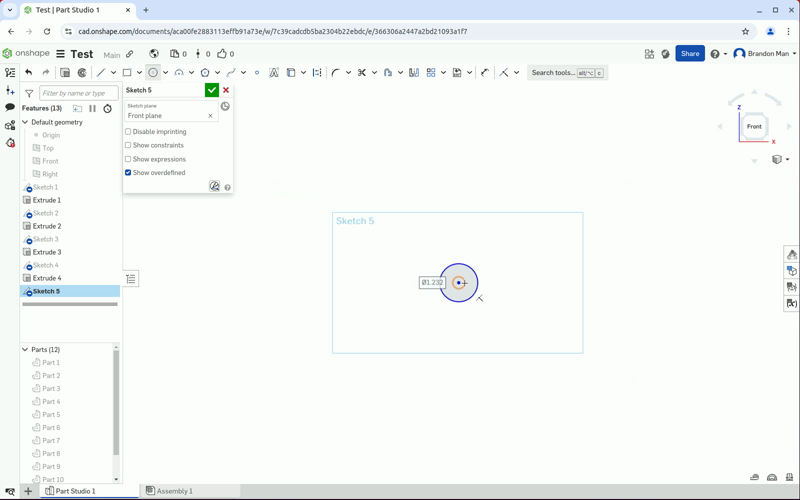
scroll(-6)
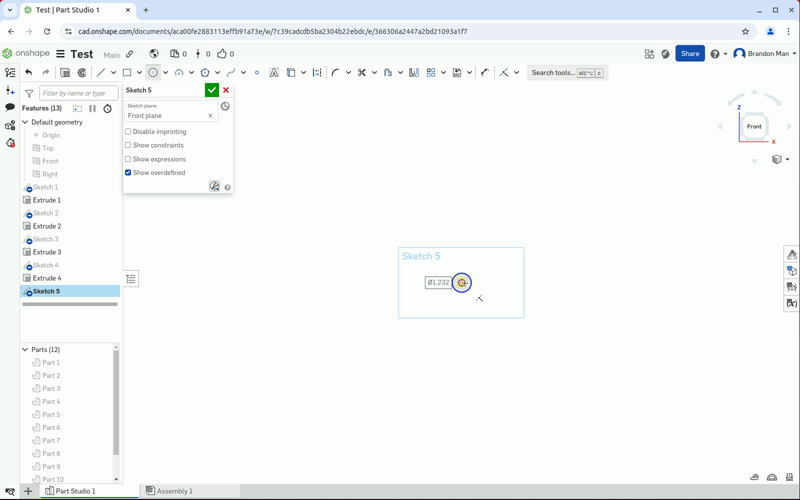
key(esc)
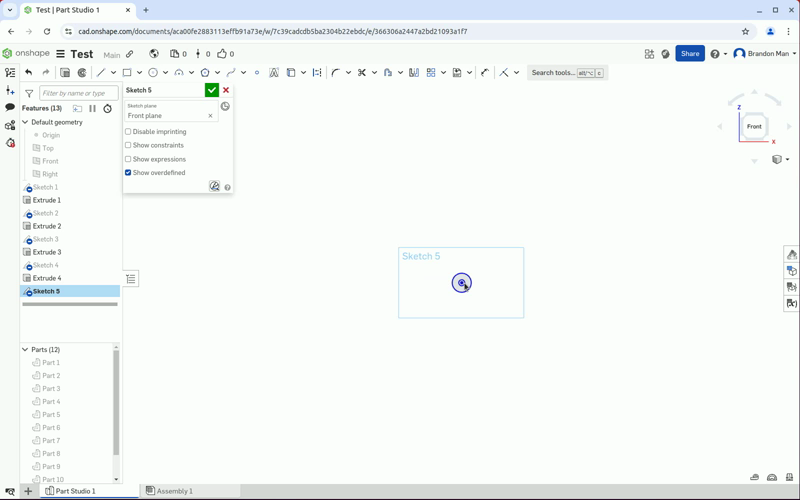
mouse_move(461, 291)
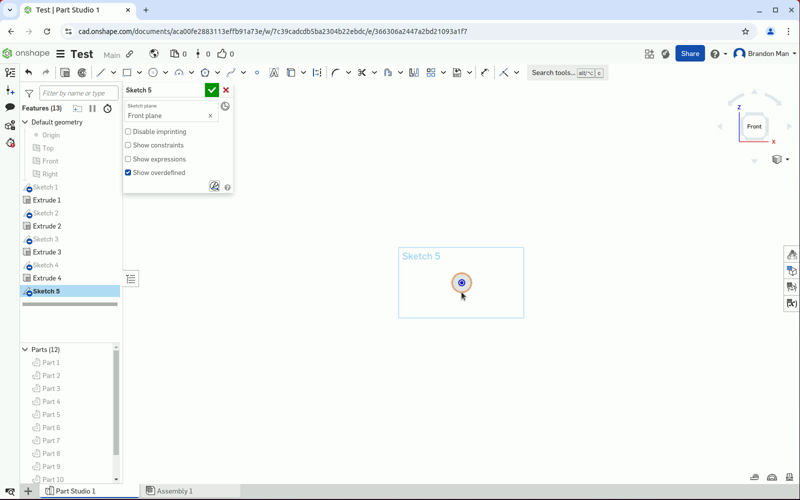
scroll(6)
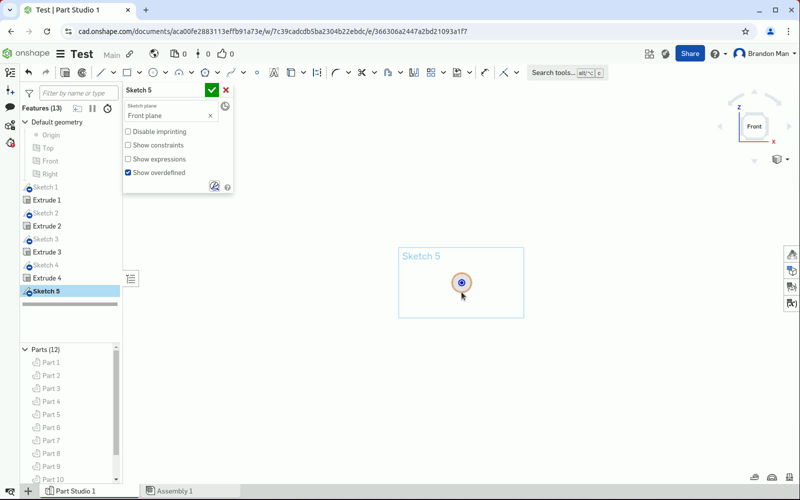
scroll(6)
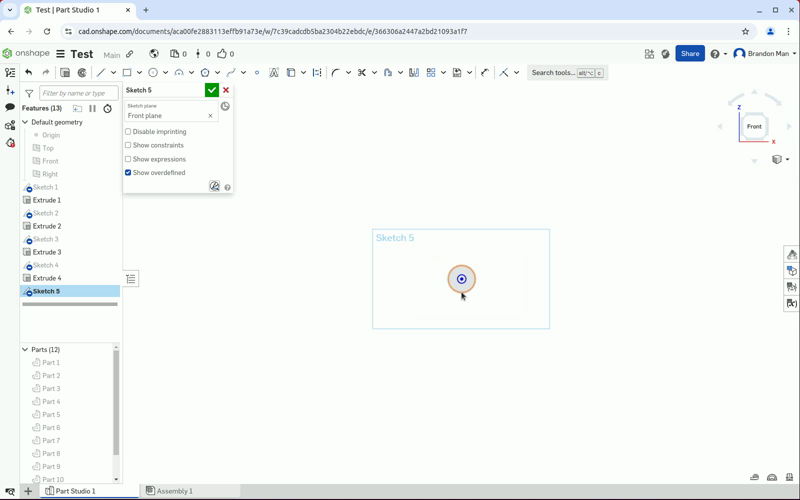
scroll(6)
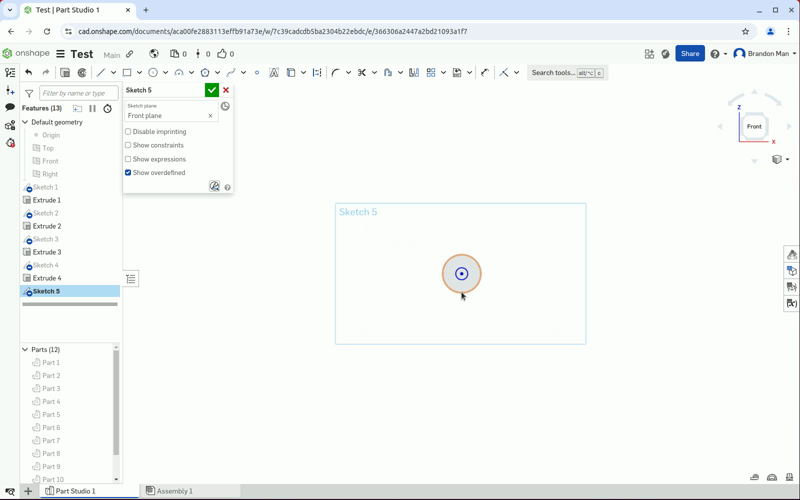
scroll(6)
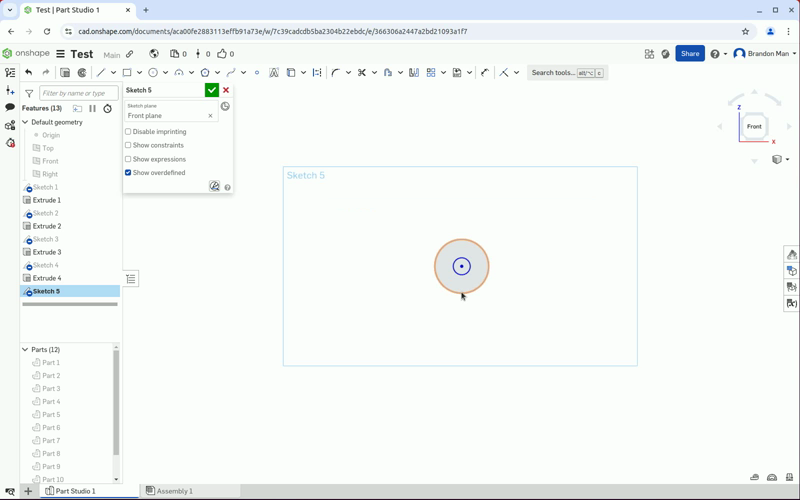
scroll(6)
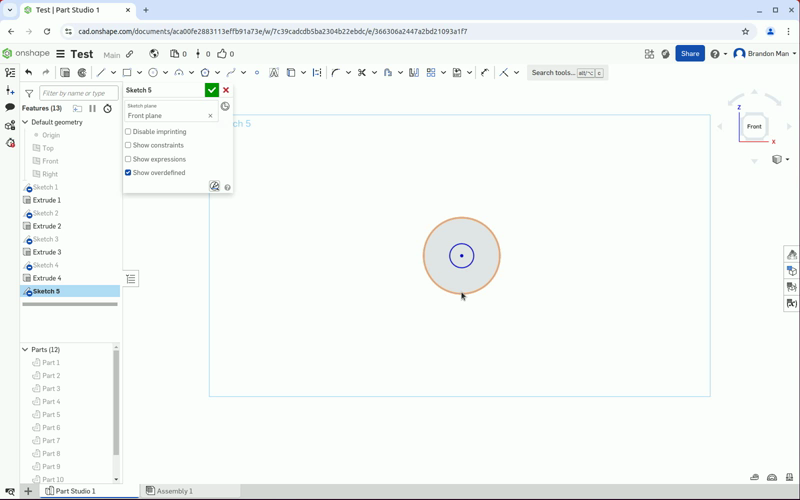
scroll(6)
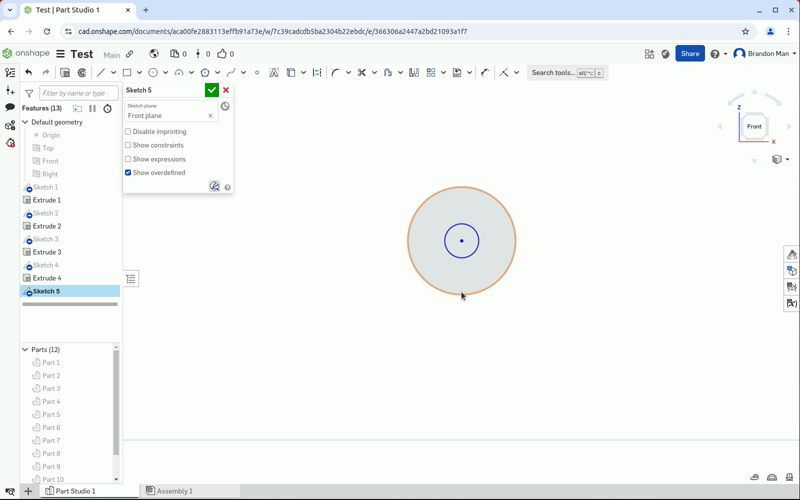
scroll(6)
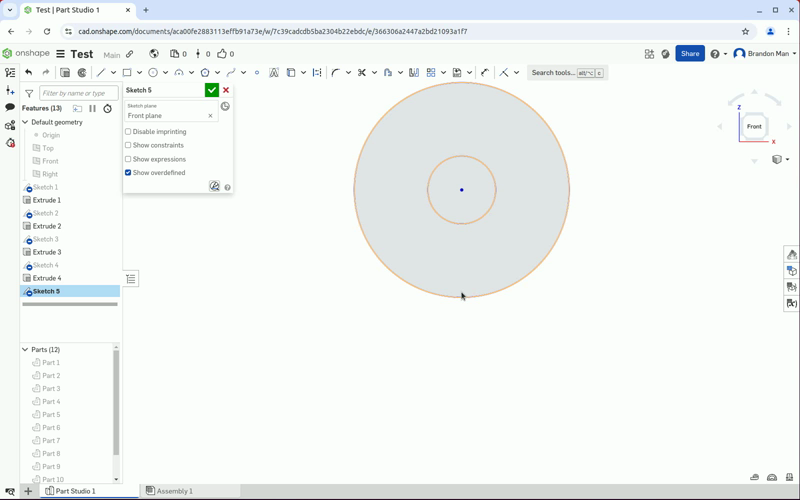
click(461, 291)
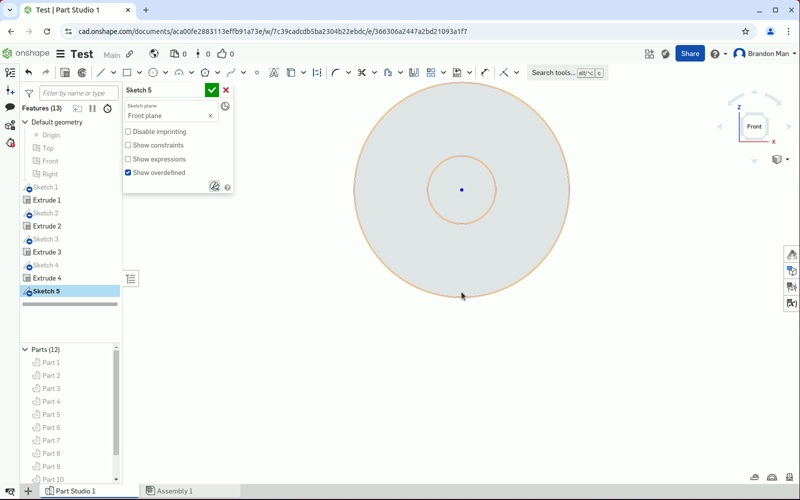
scroll(-6)
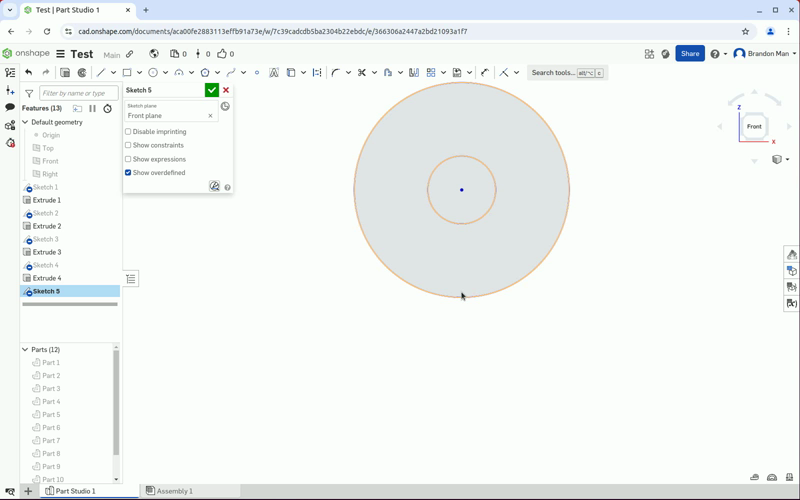
scroll(-6)
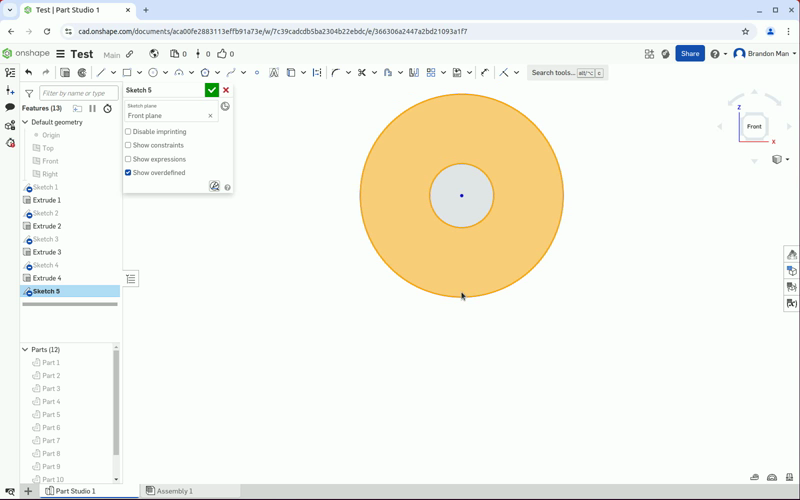
scroll(-6)
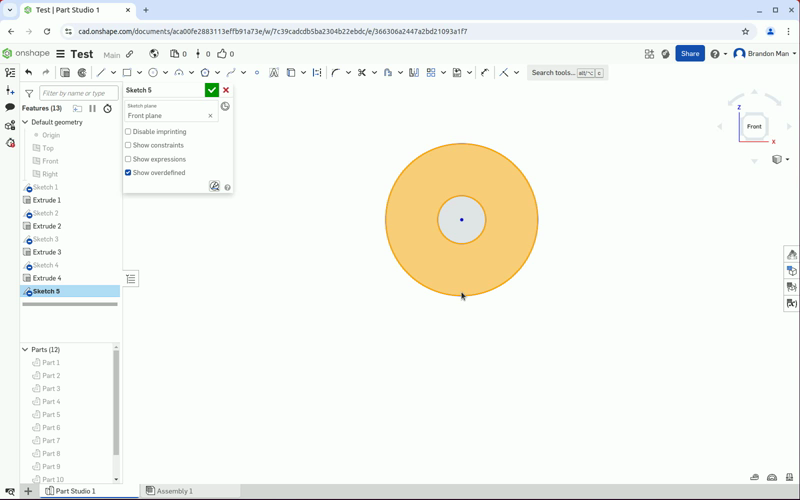
scroll(-6)
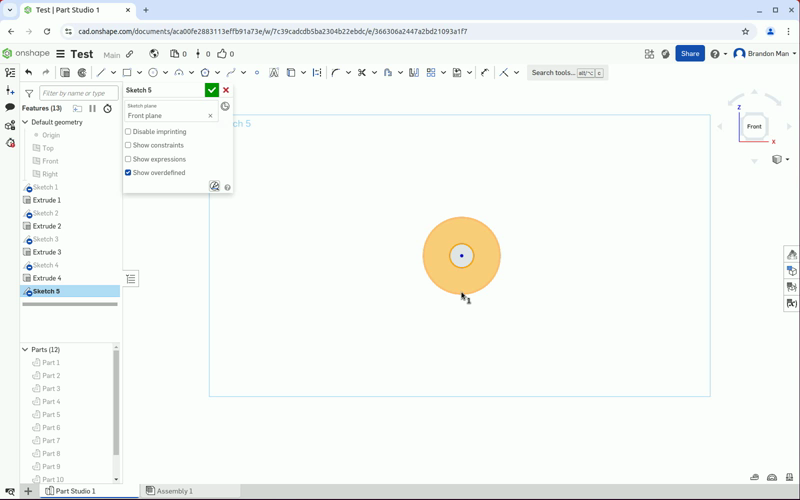
scroll(-6)
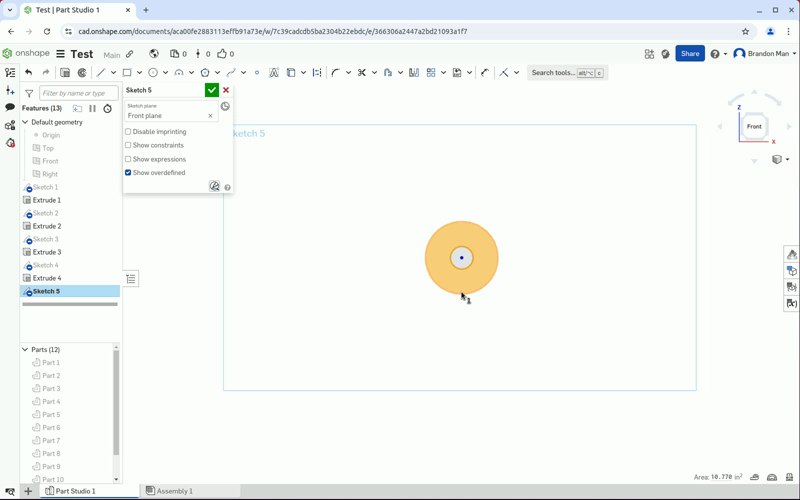
scroll(-6)
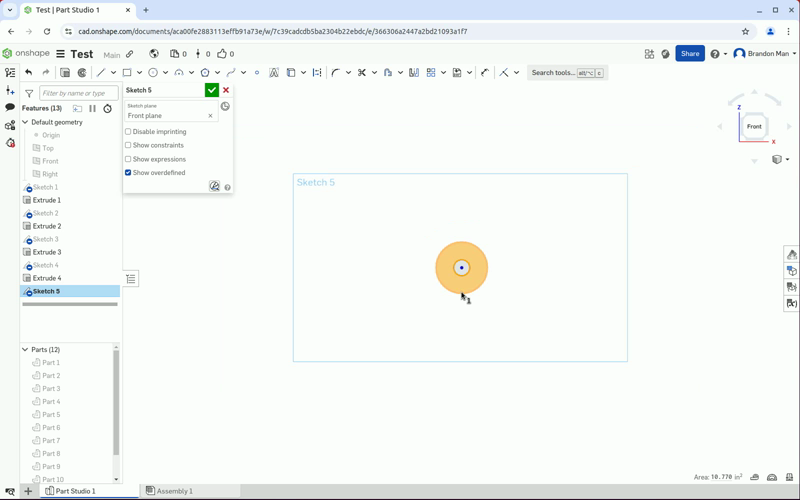
scroll(-6)
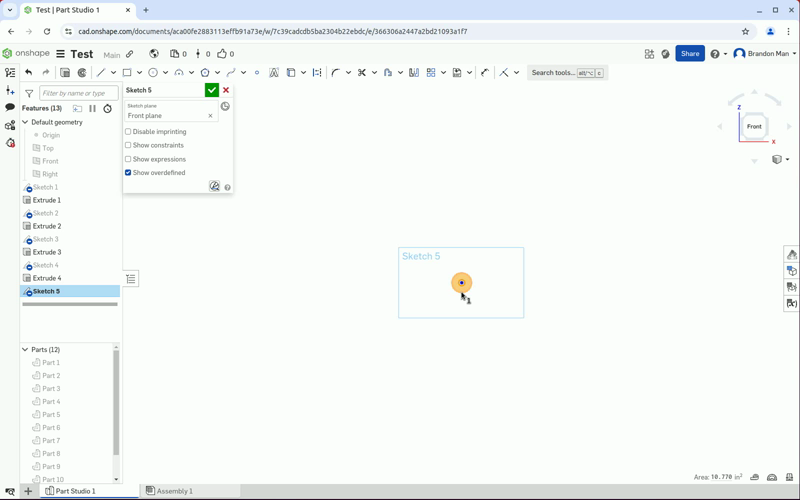
mouse_move(69, 352)
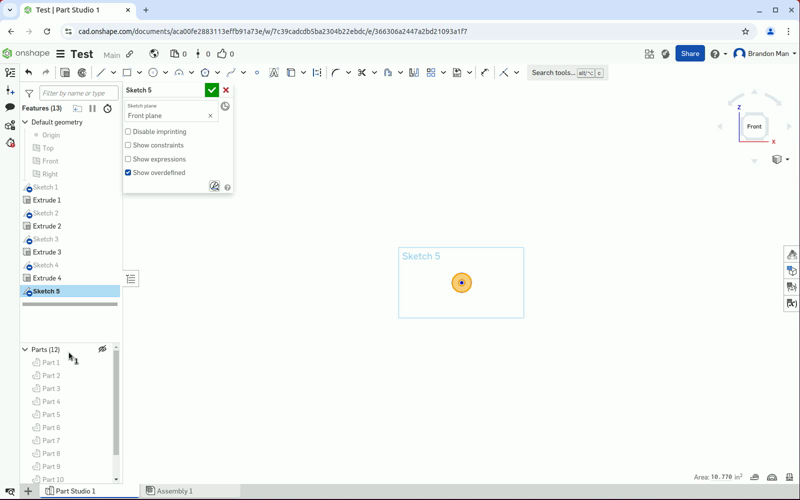
key(shift+y)
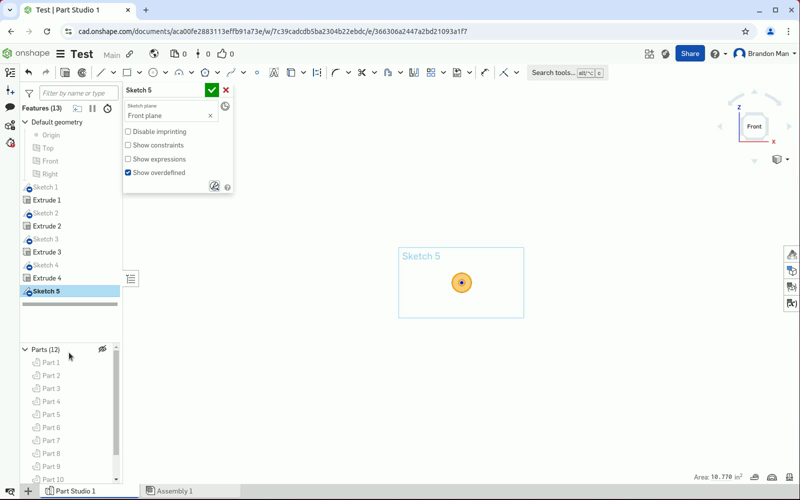
key(shift+e)
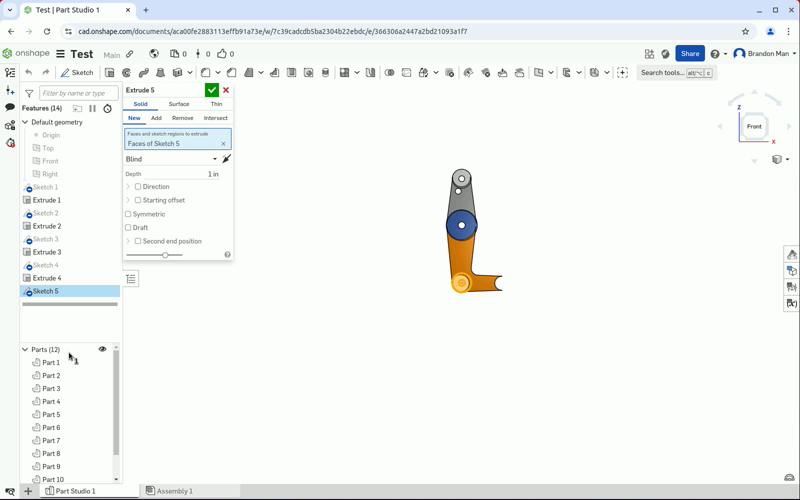
mouse_move(143, 106)
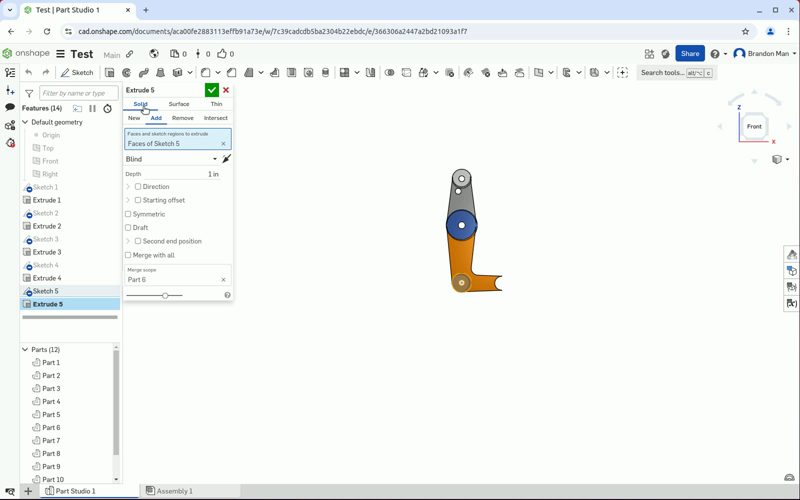
click(143, 106)
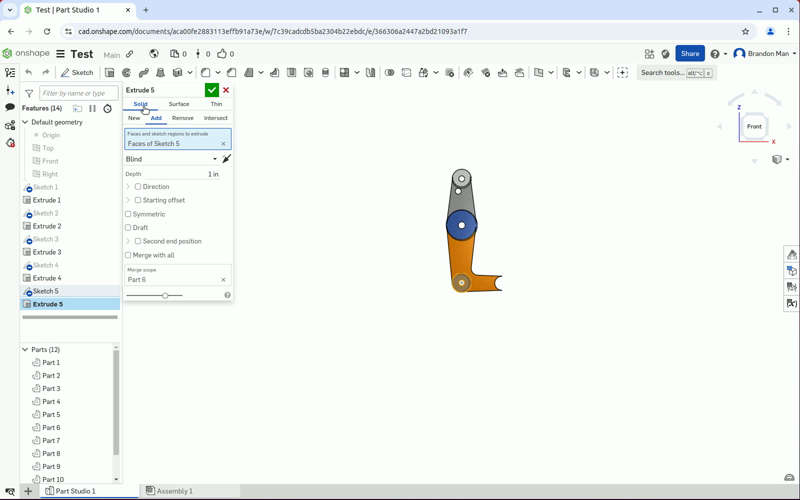
mouse_move(137, 120)
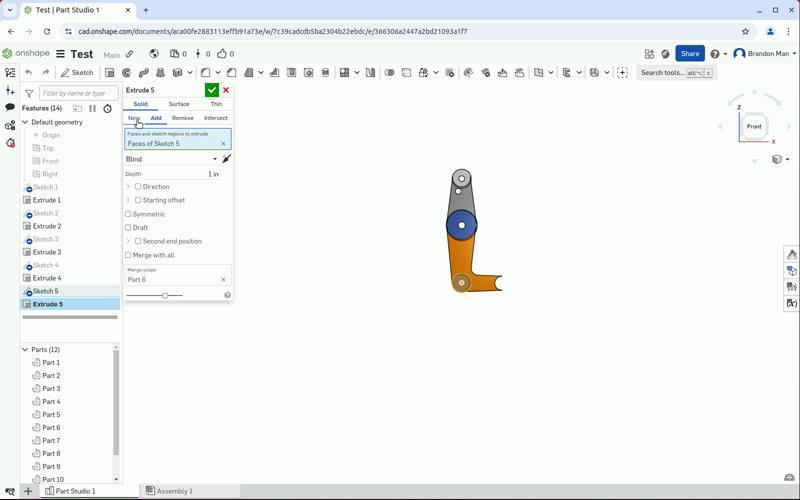
click(137, 120)
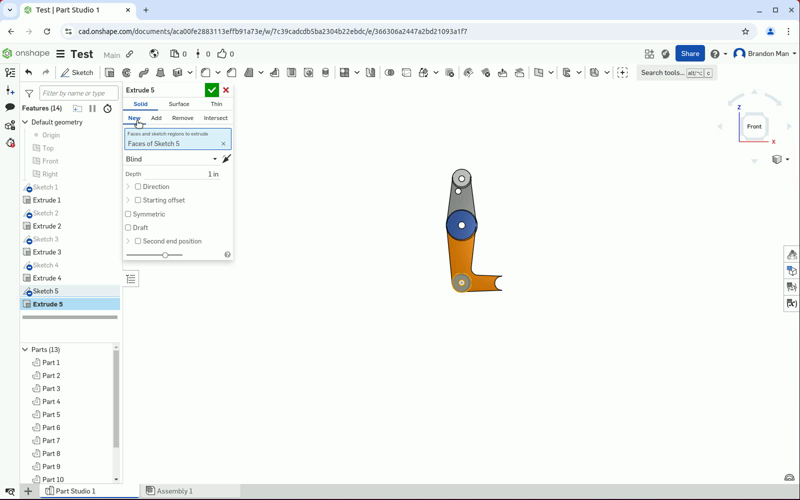
key(tab, 4)
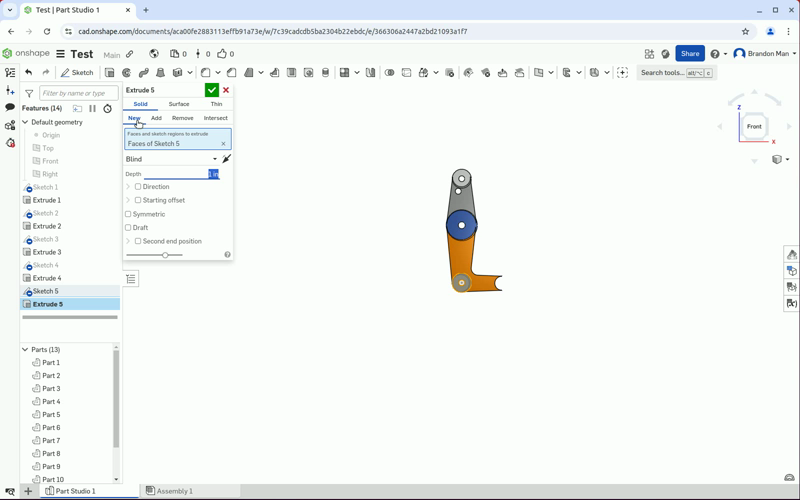
text(0.481)
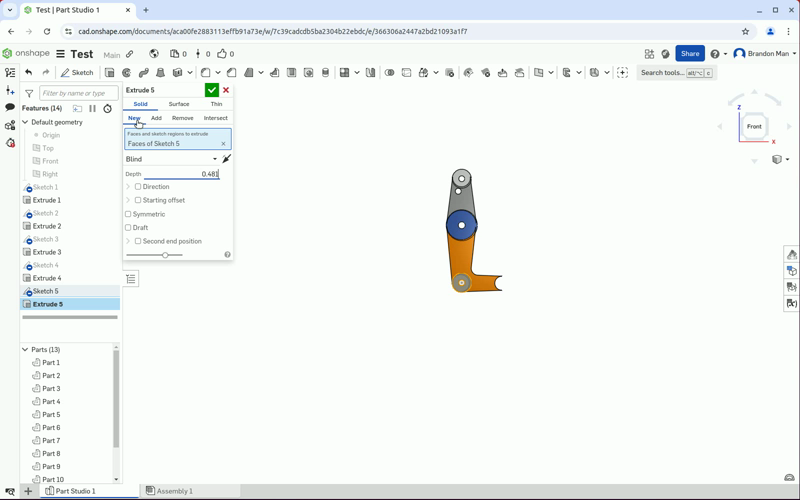
key(enter)
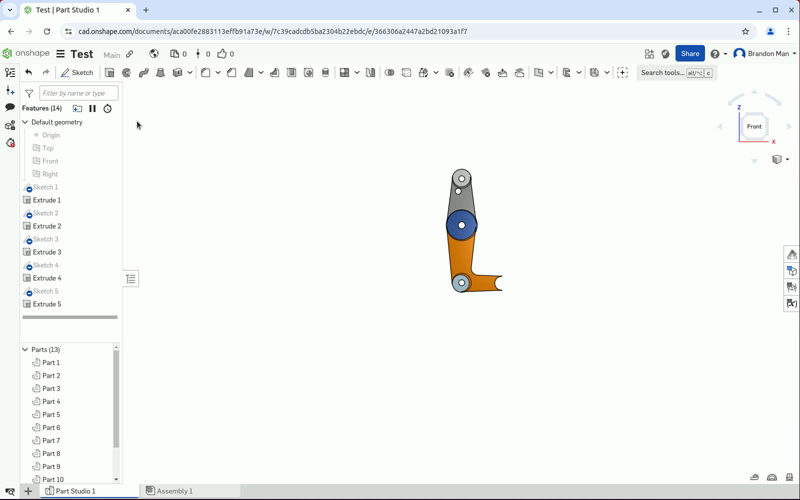
key(shift+h)
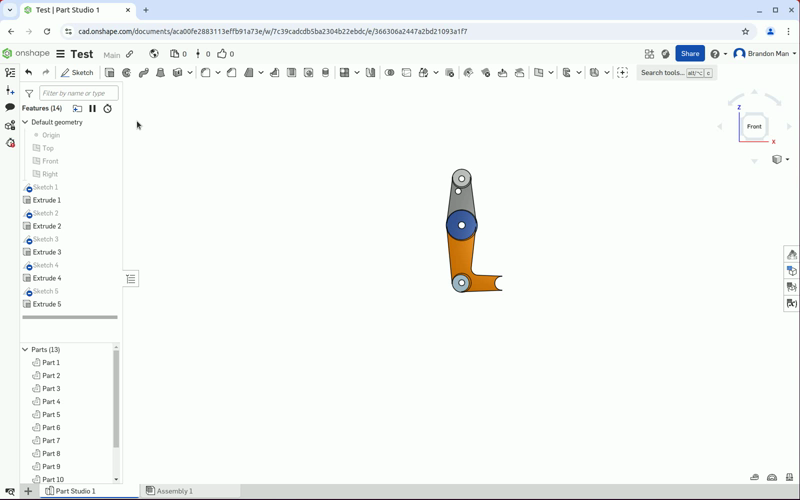
key(shift+h)
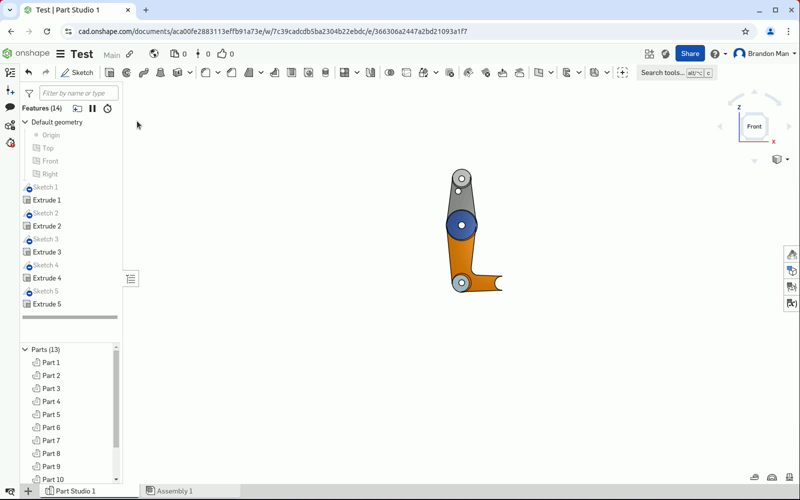
mouse_move(73, 189)
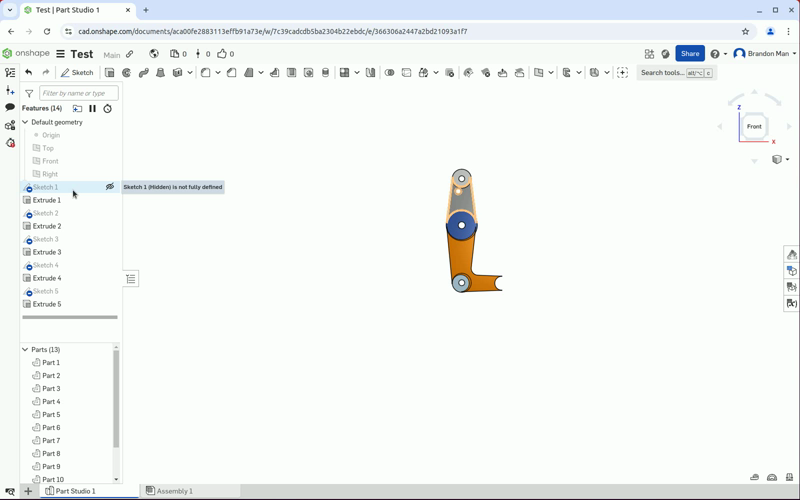
click(73, 189)
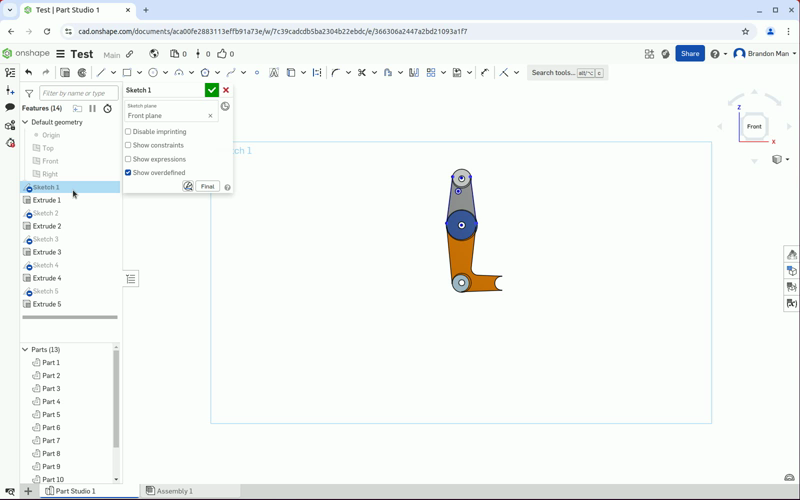
mouse_move(229, 92)
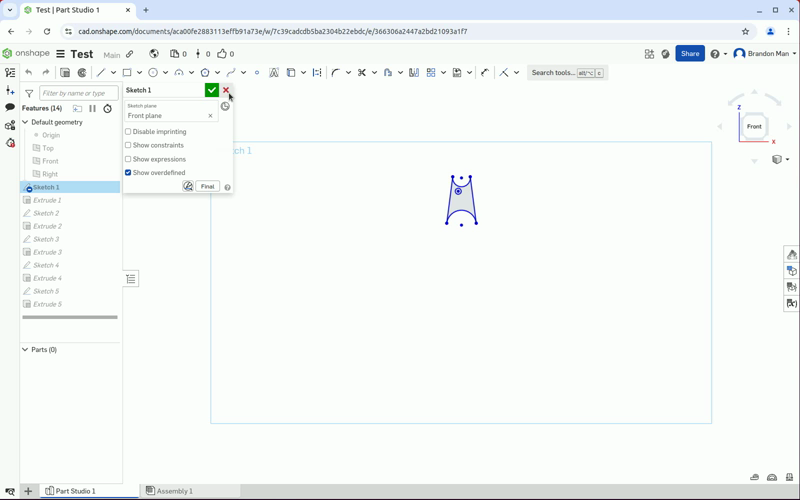
click(229, 92)
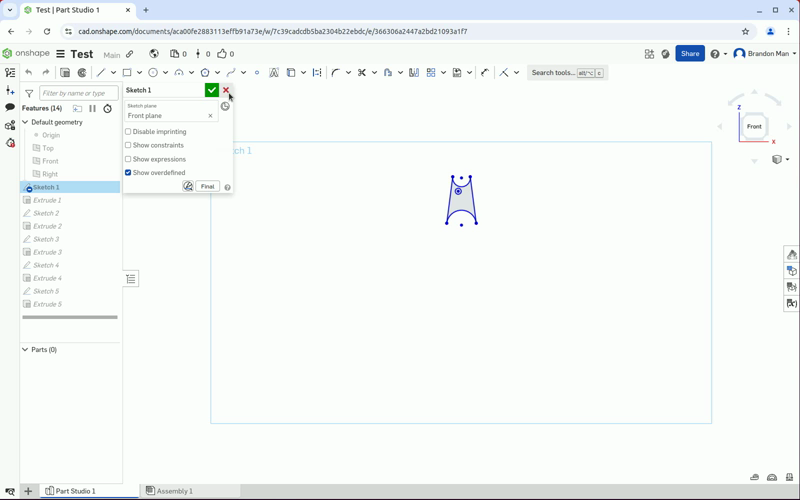
key(shift+s)
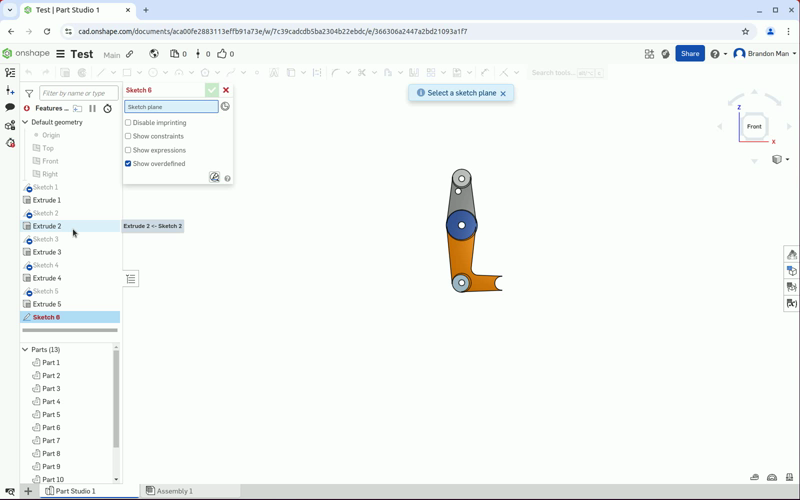
scroll(3)
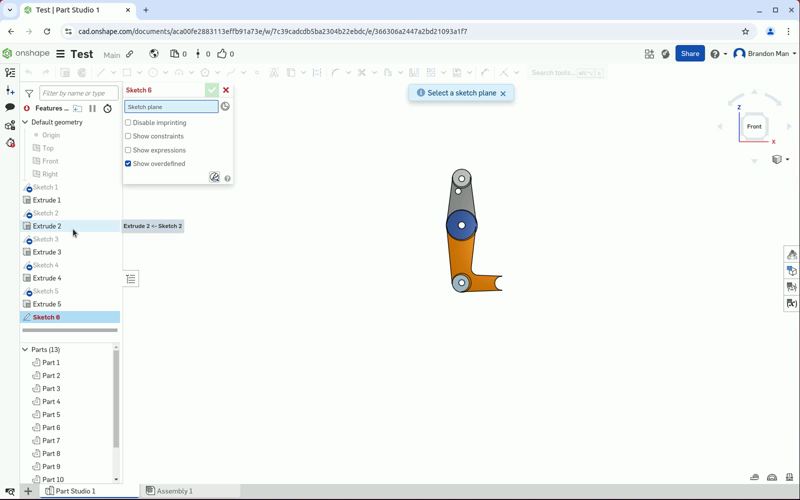
mouse_move(73, 163)
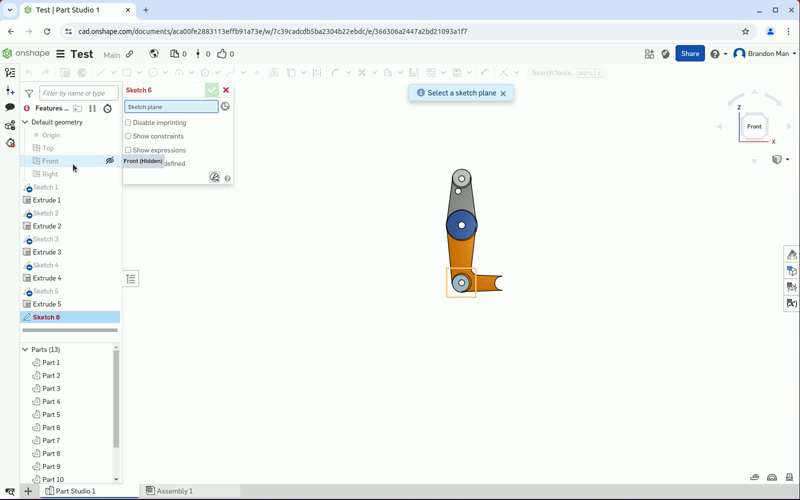
click(73, 163)
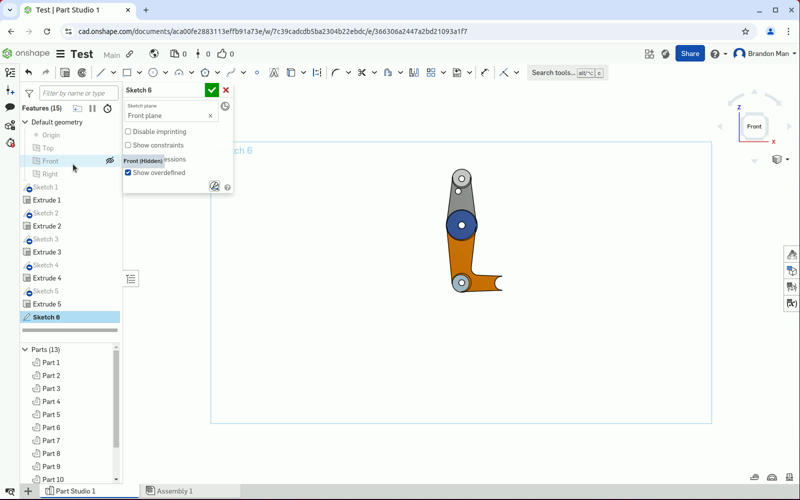
mouse_move(69, 352)
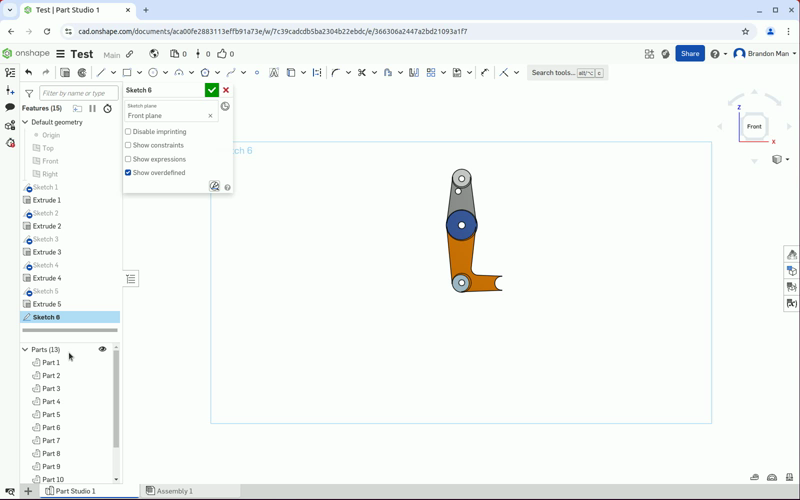
key(y)
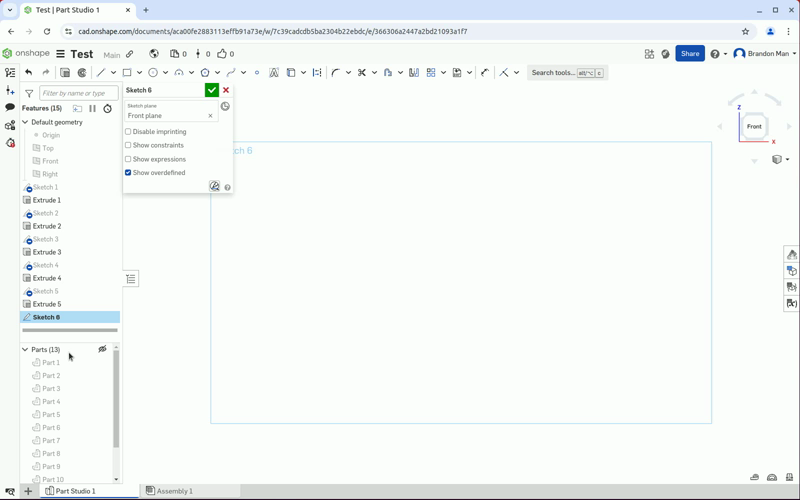
key(c)
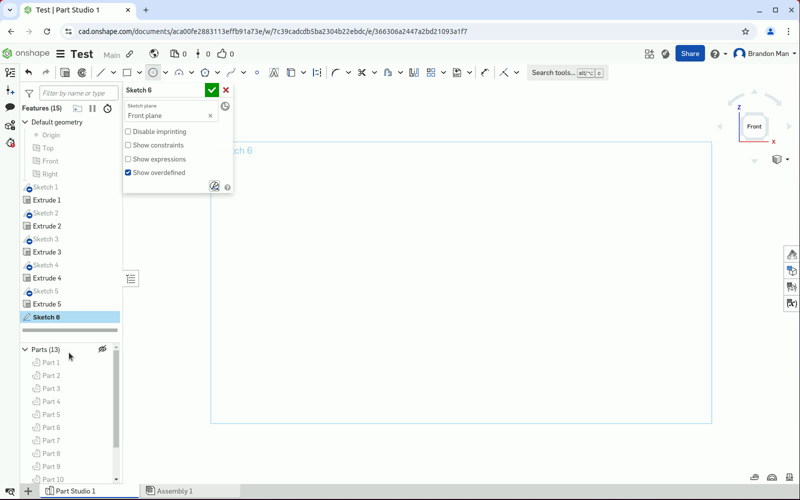
key_down(shift)
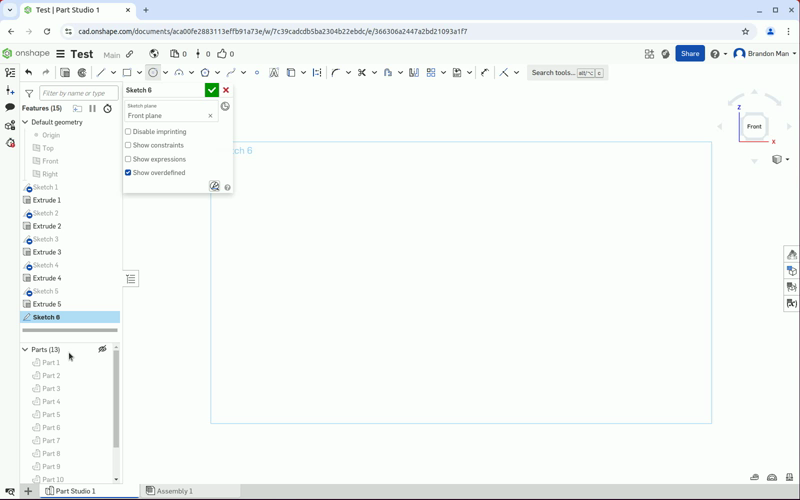
mouse_move(501, 282)
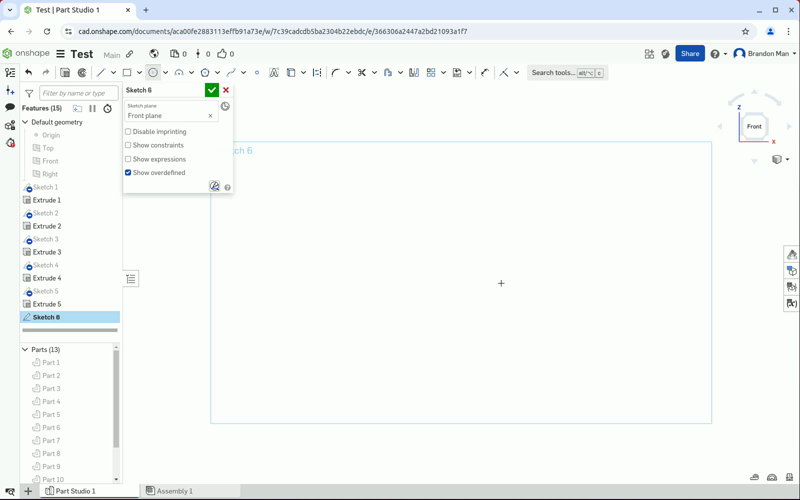
click(501, 282)
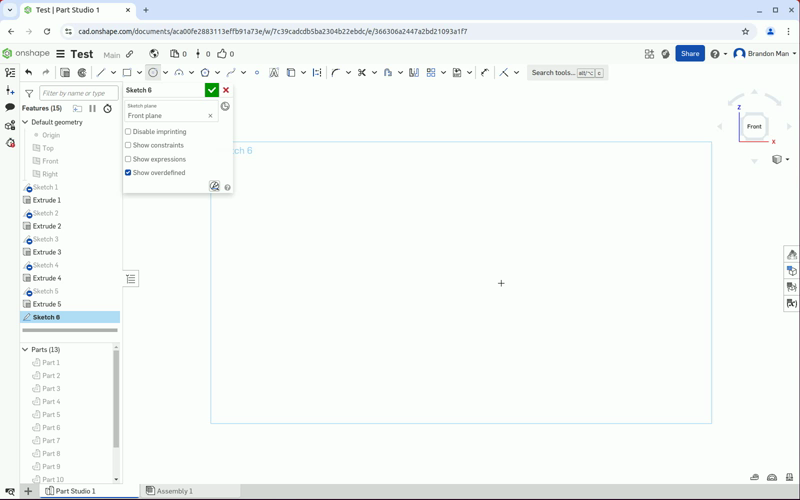
key_up(shift)
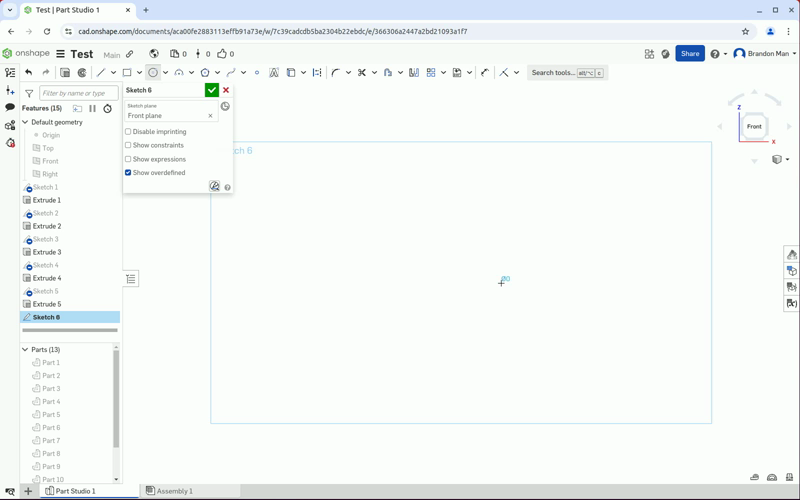
mouse_move(508, 282)
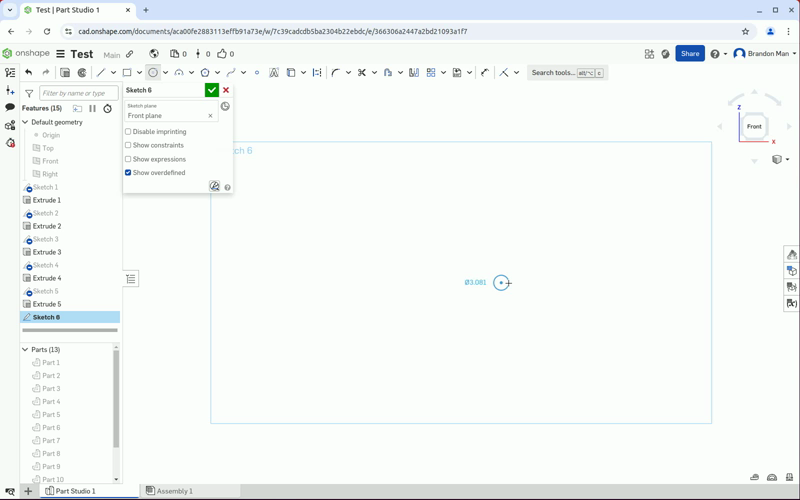
click(508, 282)
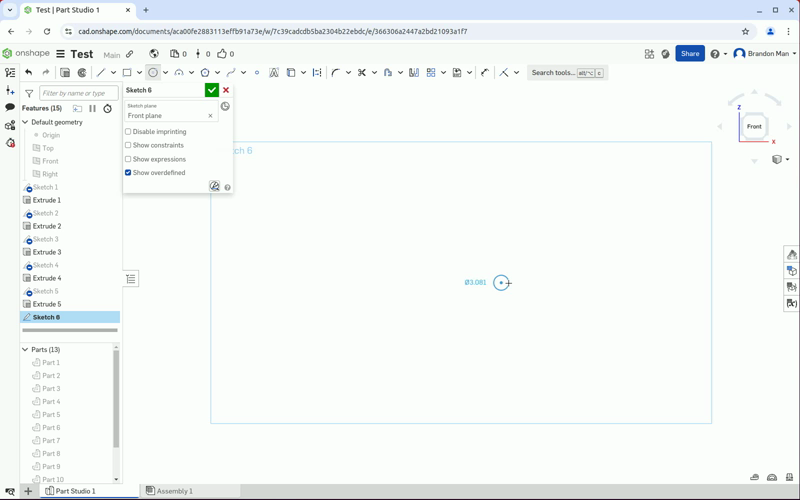
key(esc)
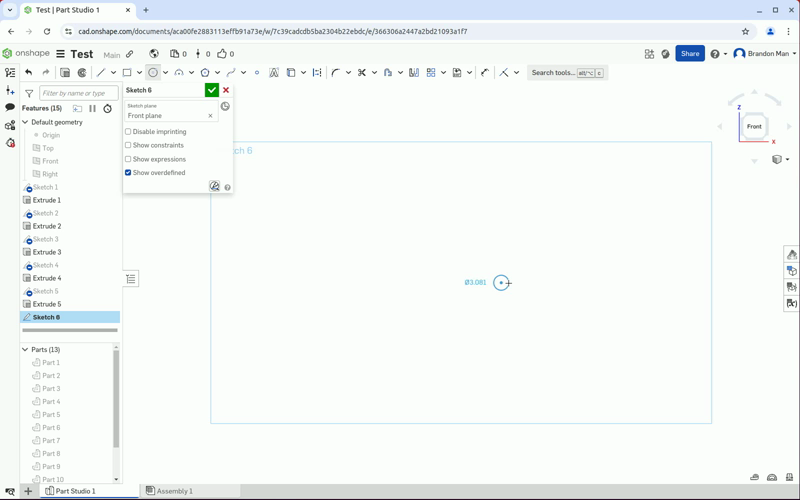
key(c)
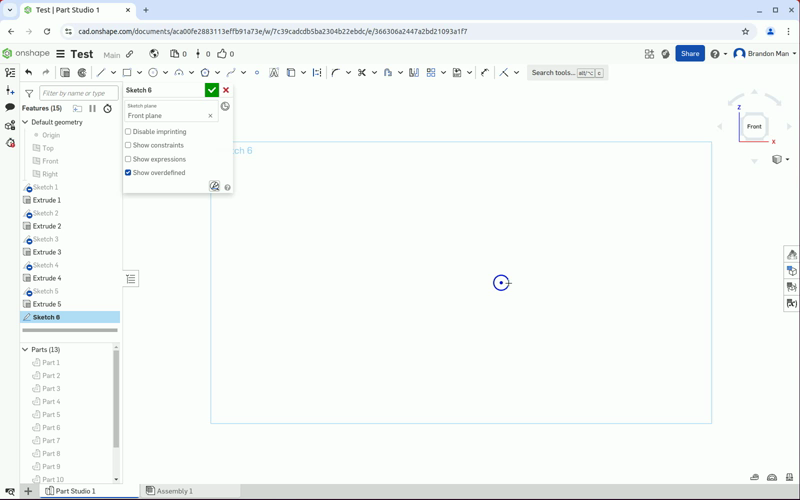
key_down(shift)
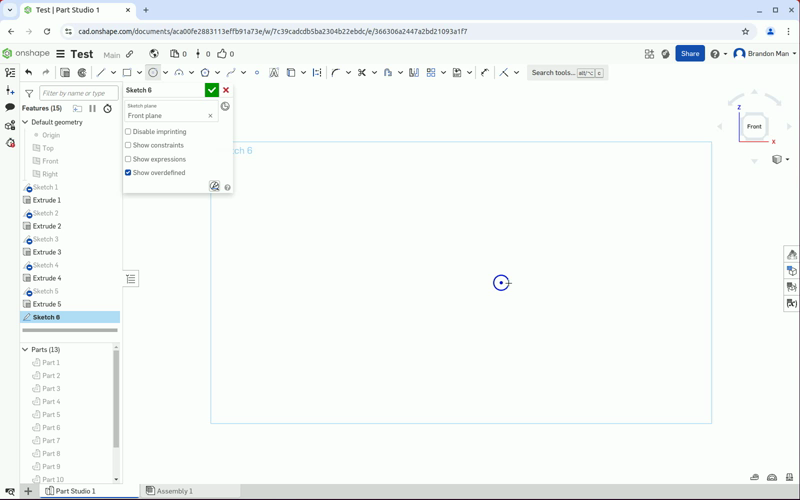
mouse_move(501, 282)
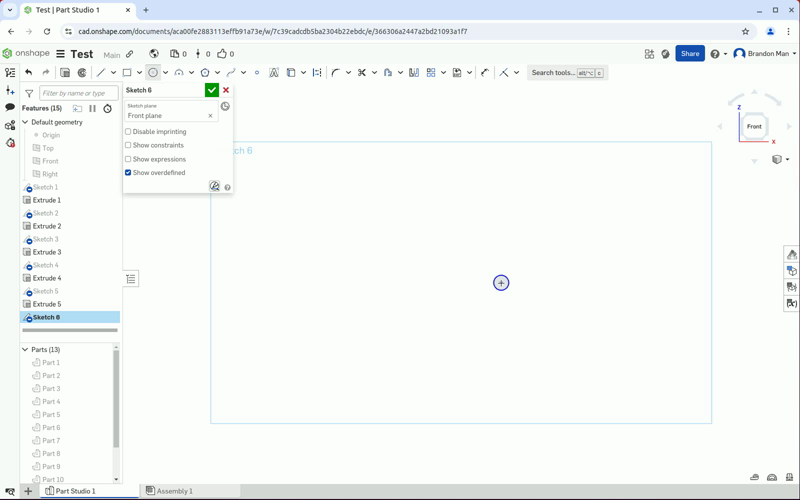
click(501, 282)
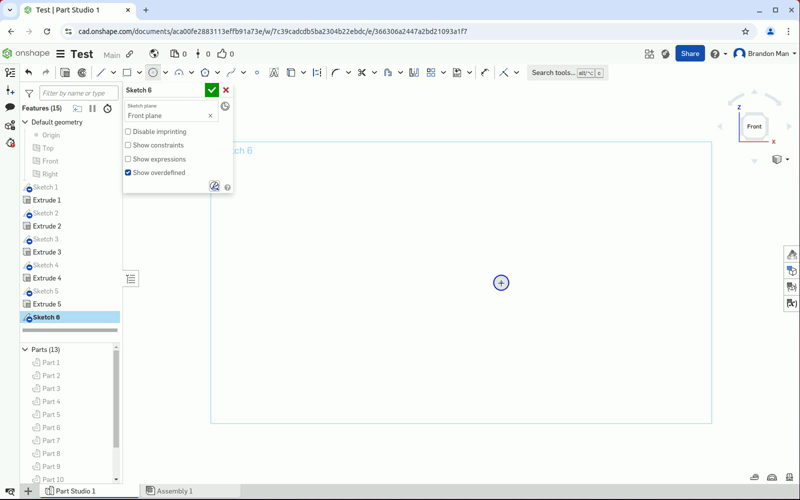
key_up(shift)
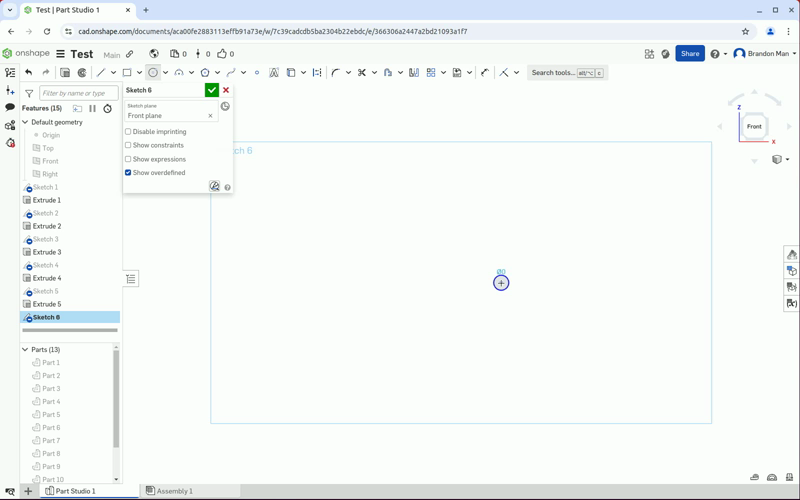
mouse_move(504, 282)
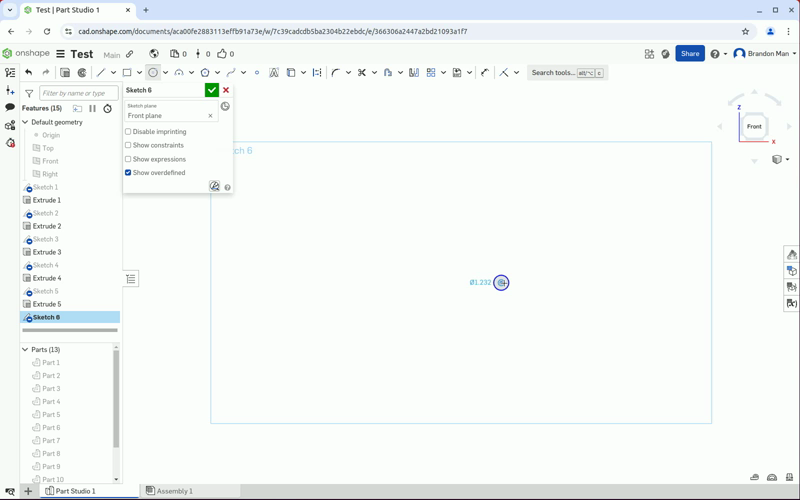
scroll(6)
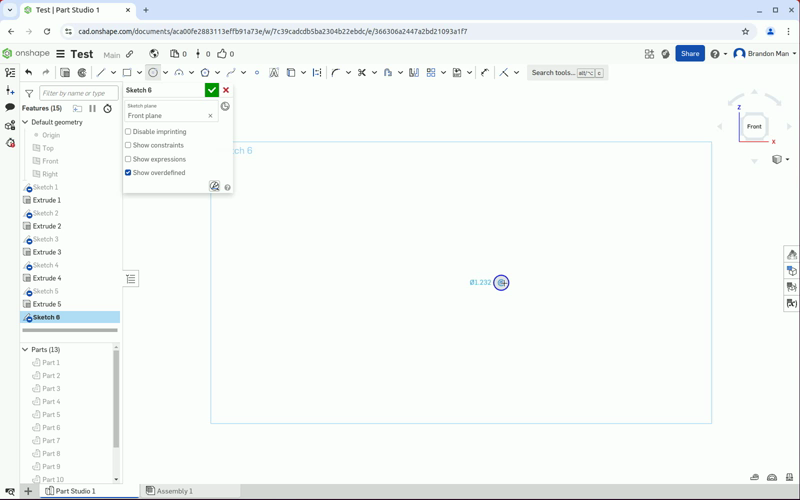
scroll(6)
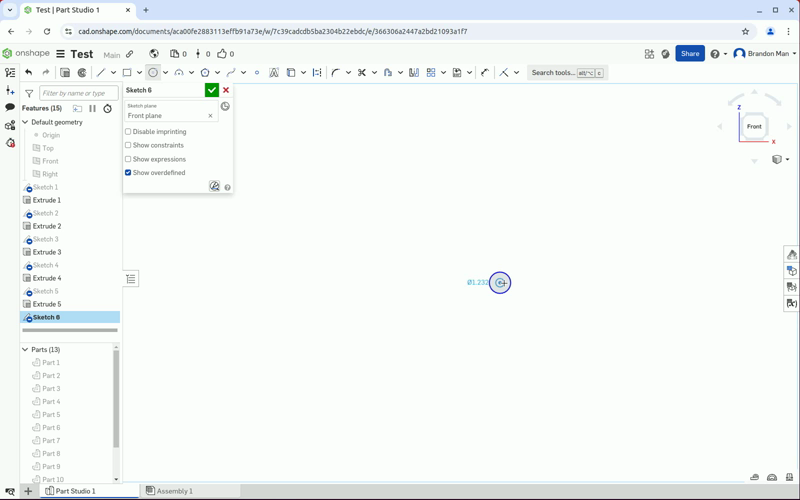
scroll(6)
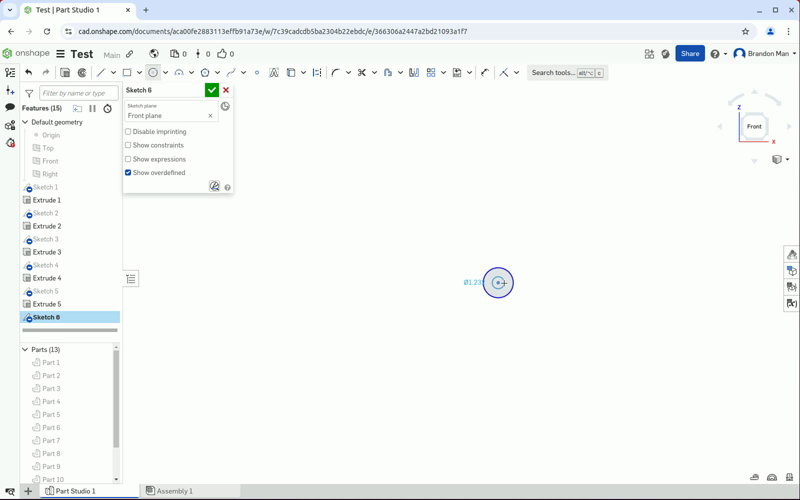
scroll(6)
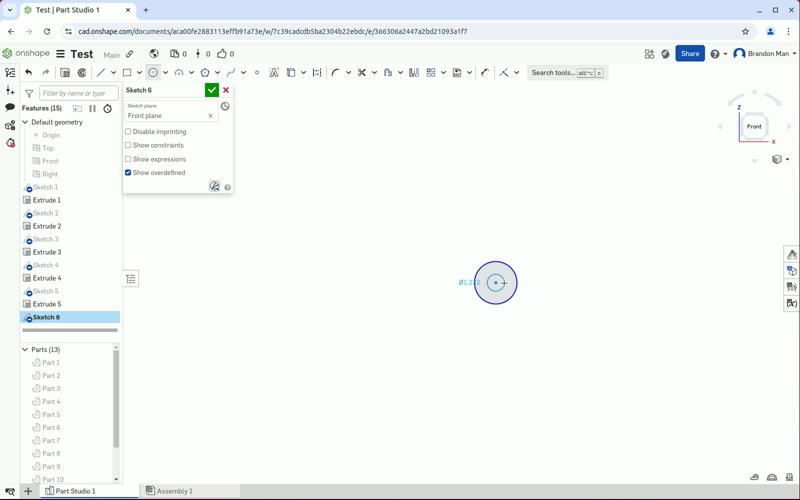
scroll(6)
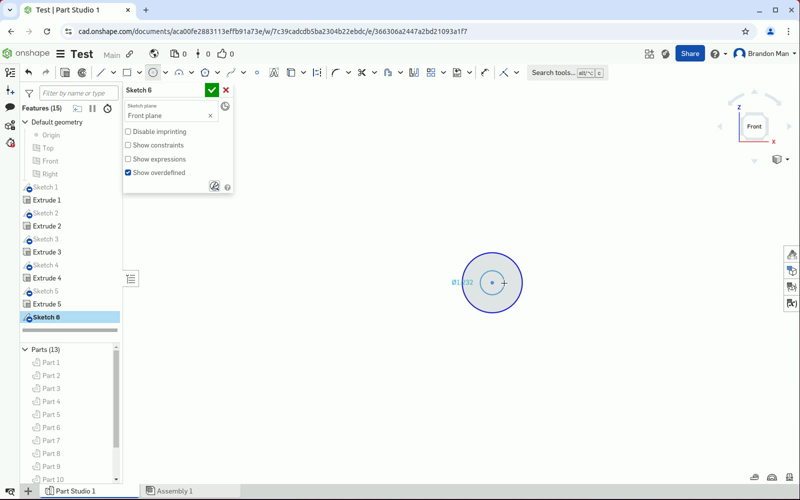
scroll(6)
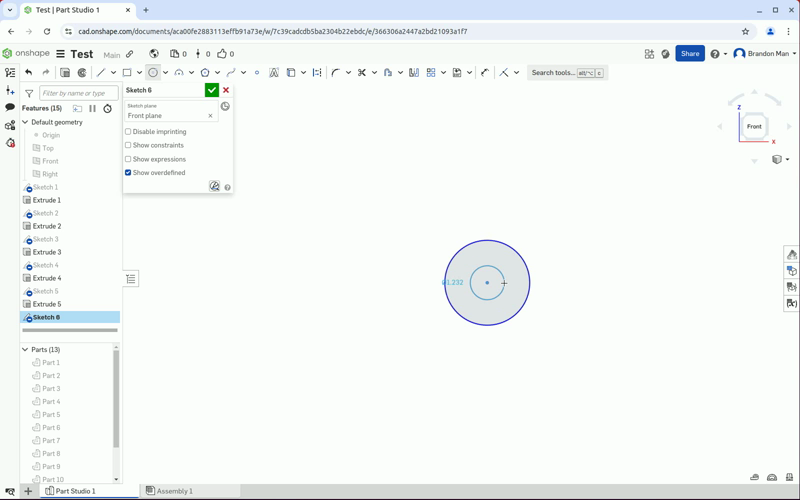
scroll(6)
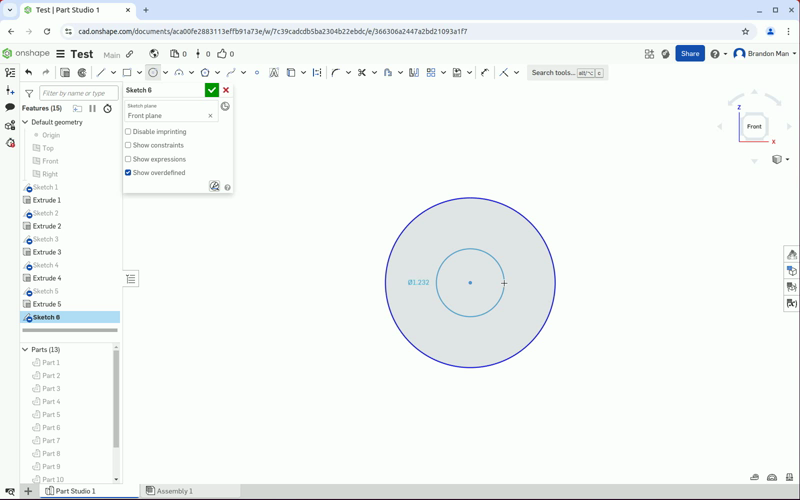
click(504, 282)
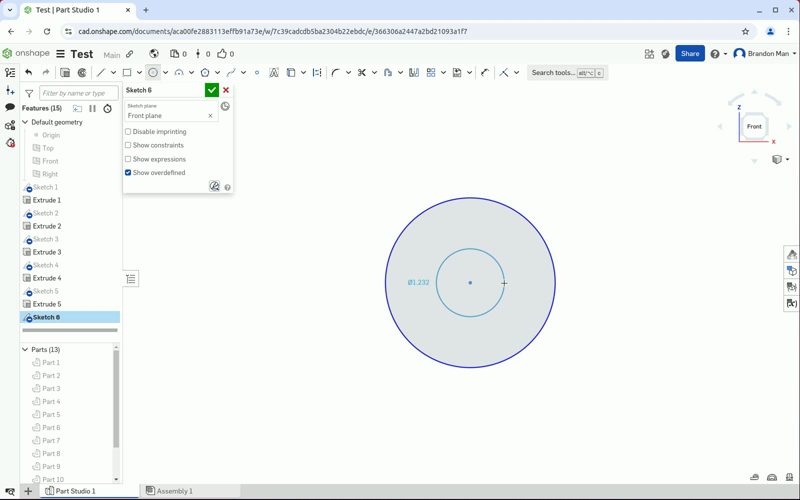
scroll(-6)
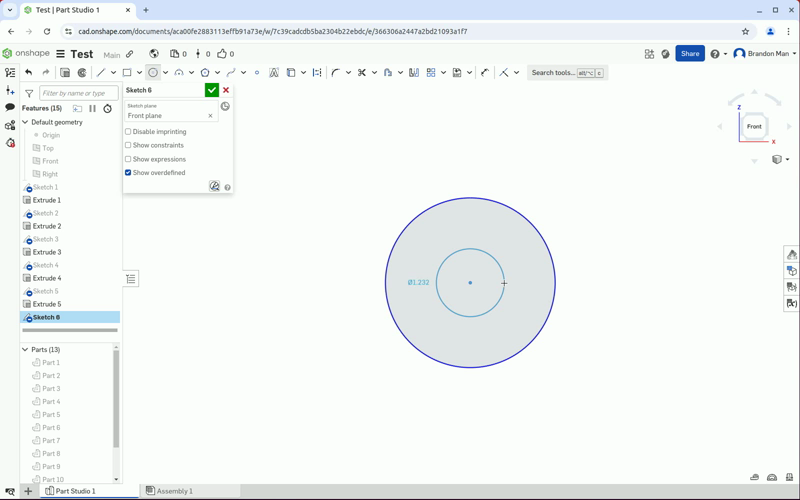
scroll(-6)
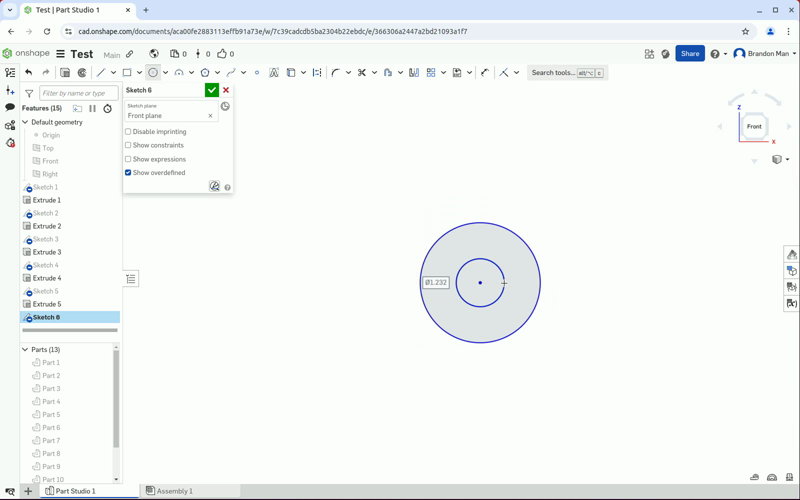
scroll(-6)
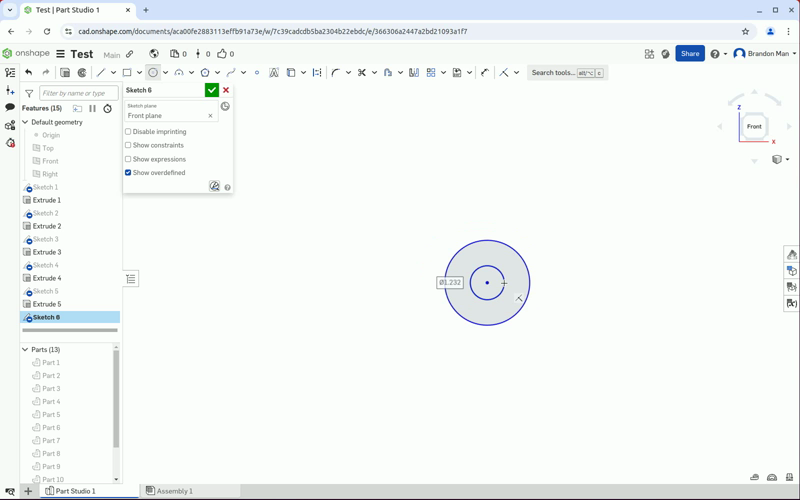
scroll(-6)
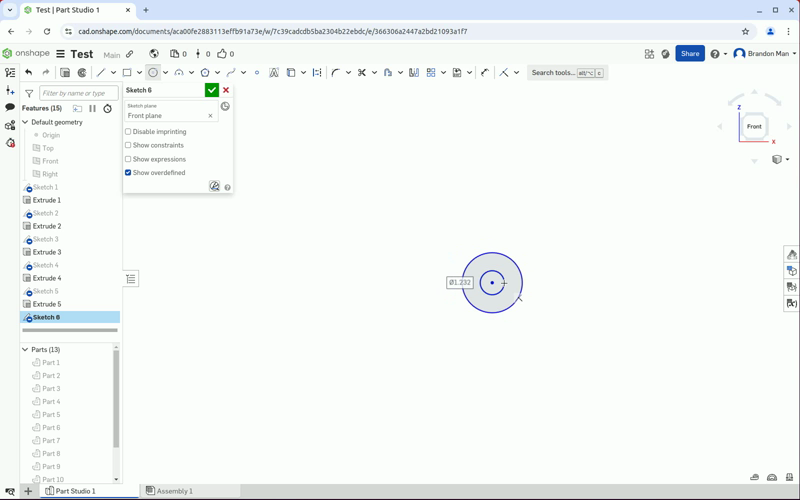
scroll(-6)
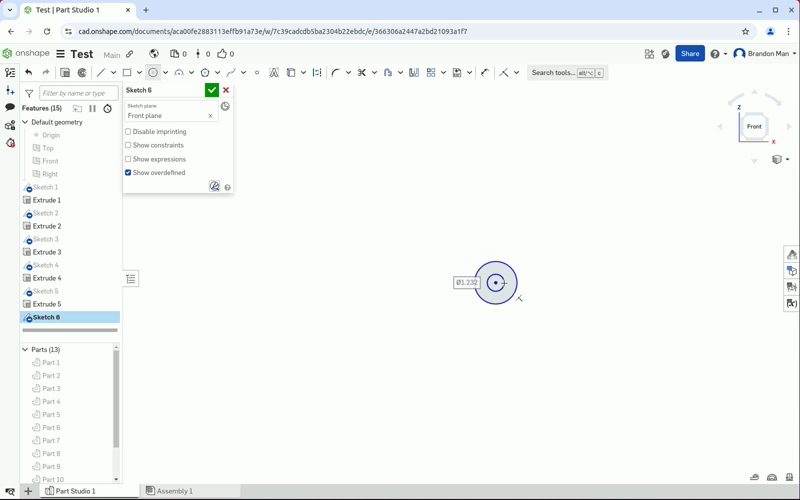
scroll(-6)
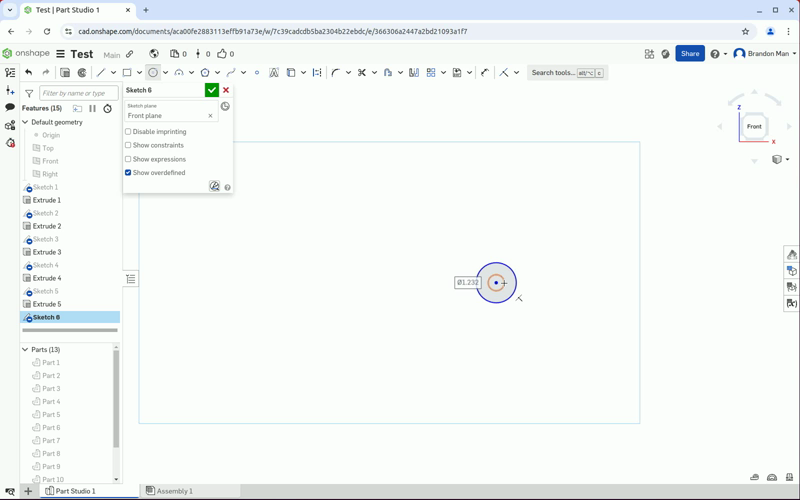
scroll(-6)
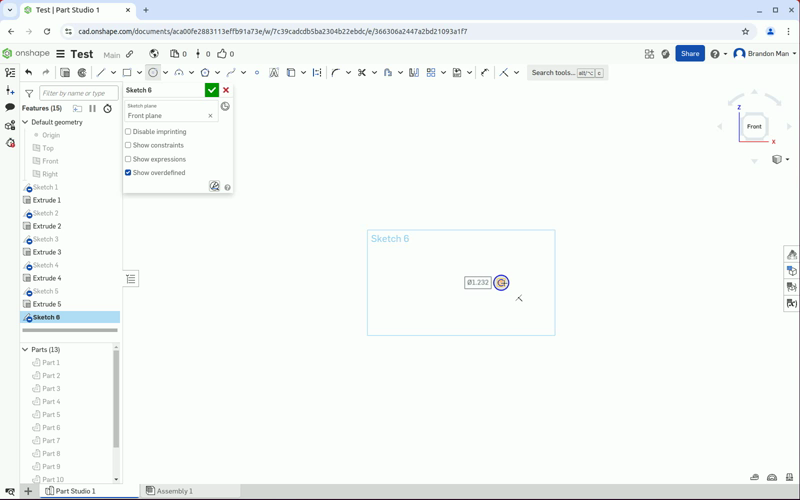
key(esc)
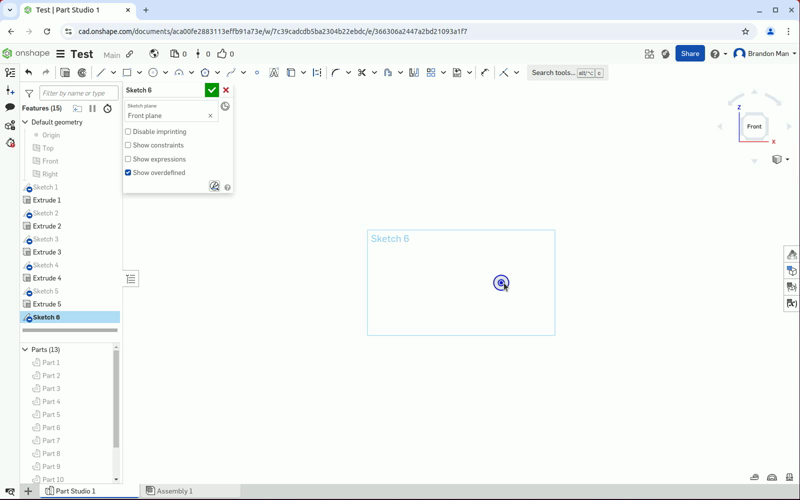
mouse_move(505, 283)
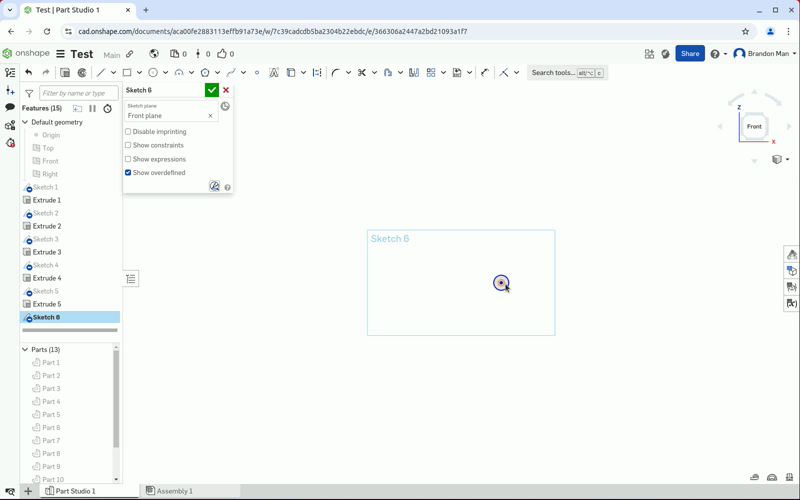
scroll(6)
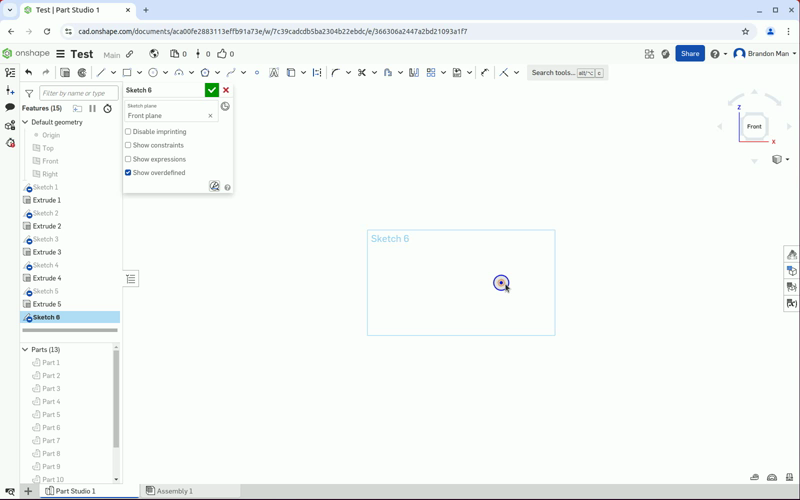
scroll(6)
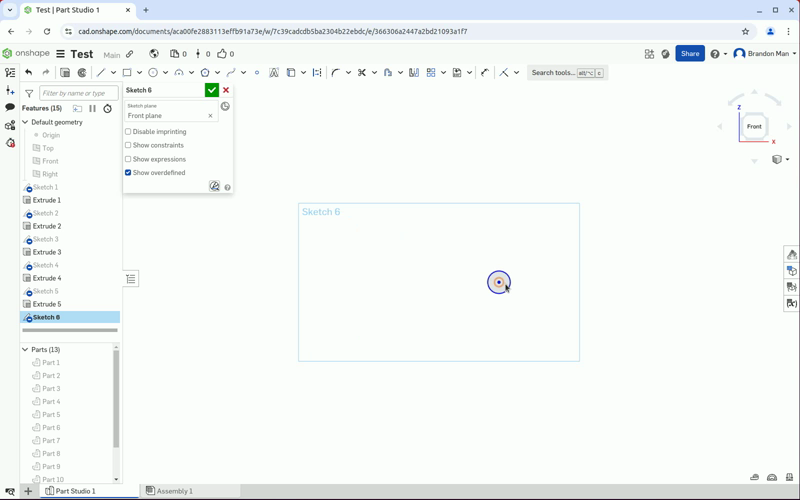
scroll(6)
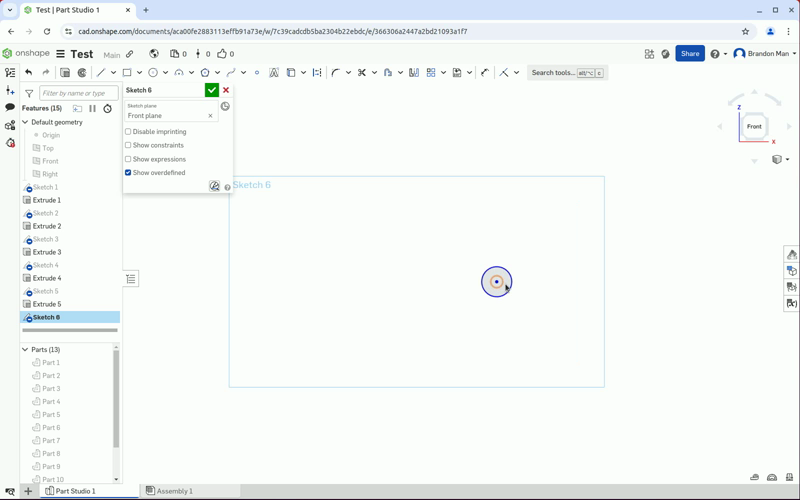
scroll(6)
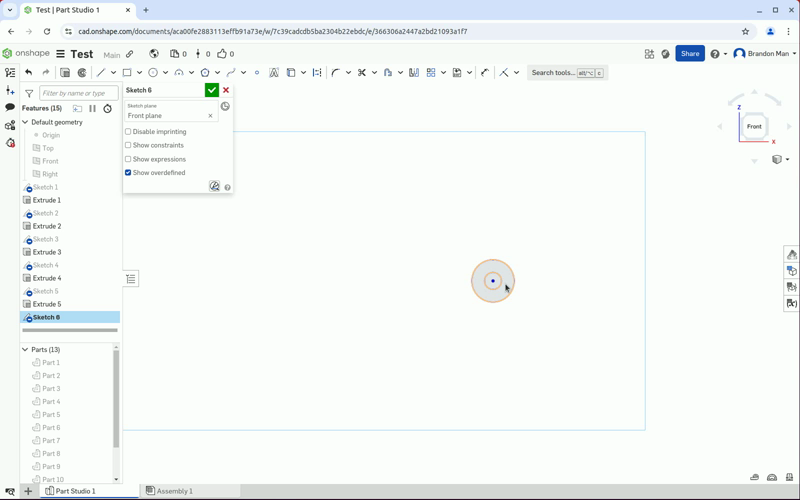
scroll(6)
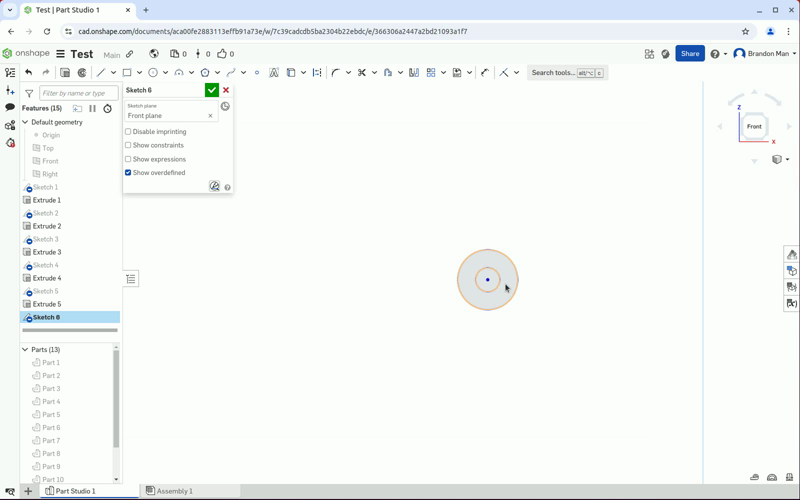
scroll(6)
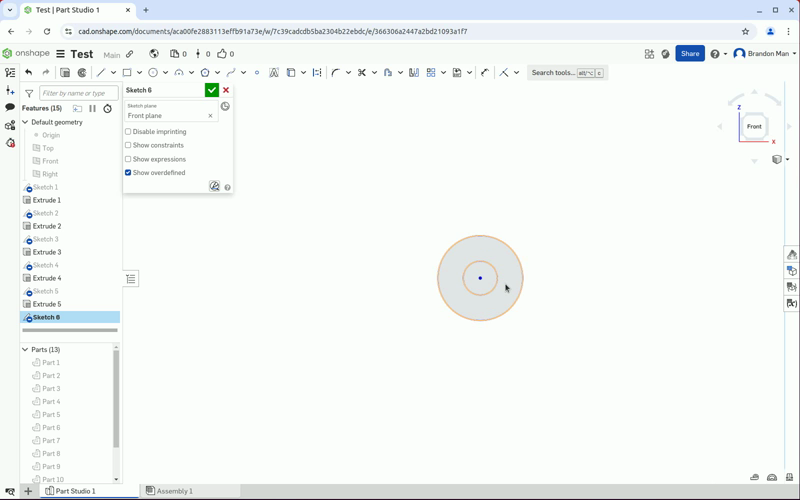
scroll(6)
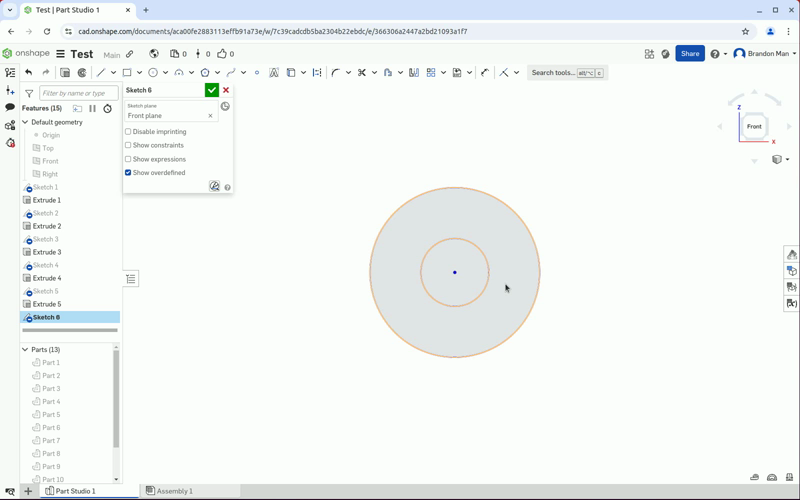
click(505, 283)
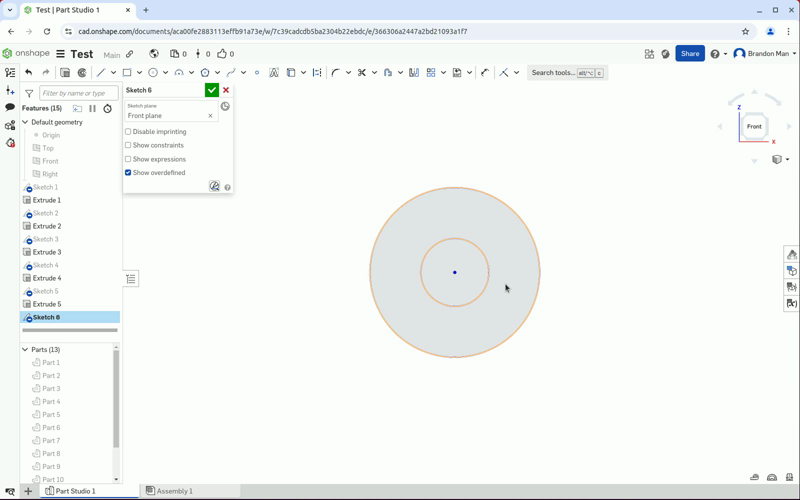
scroll(-6)
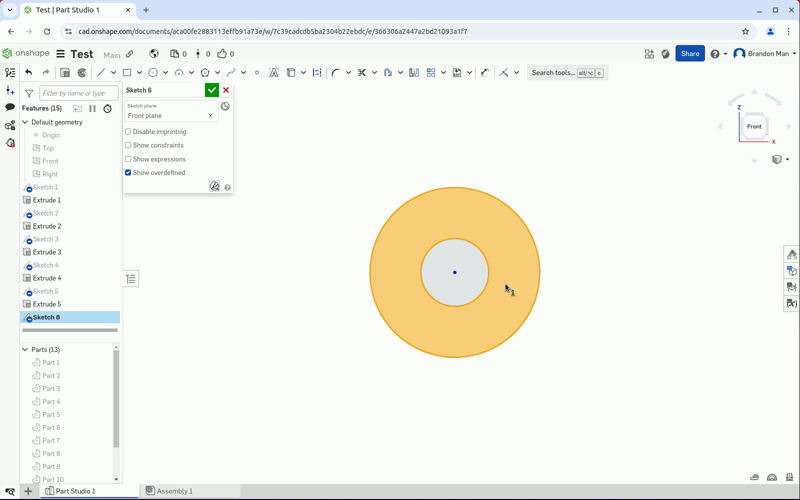
scroll(-6)
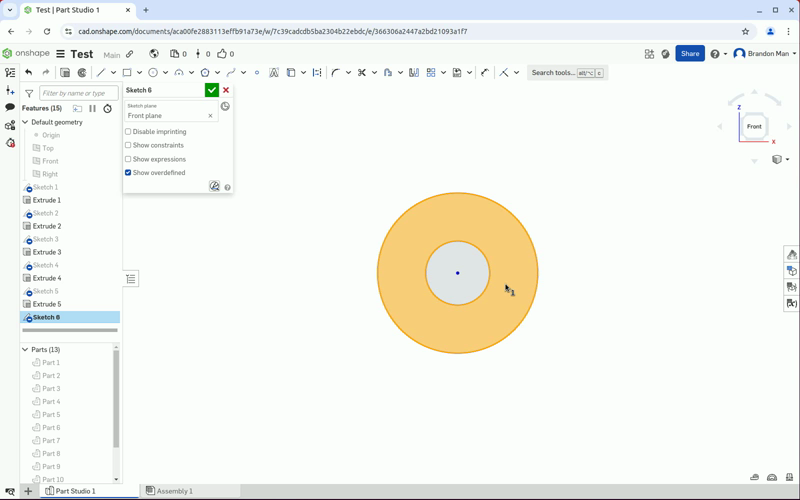
scroll(-6)
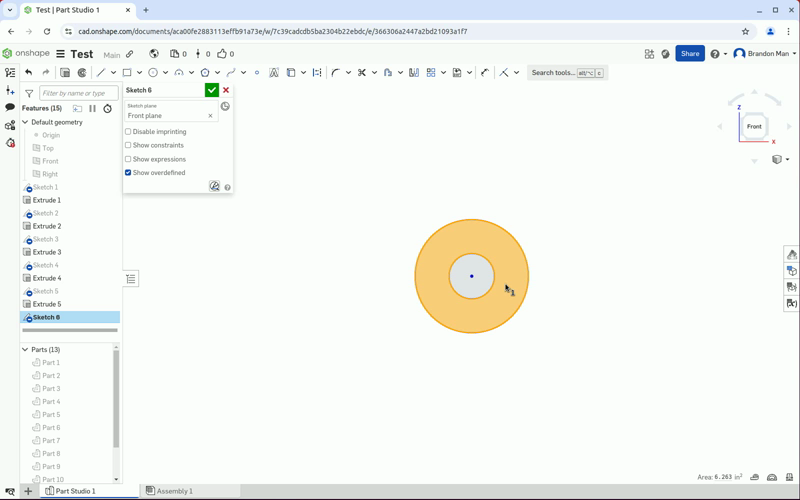
scroll(-6)
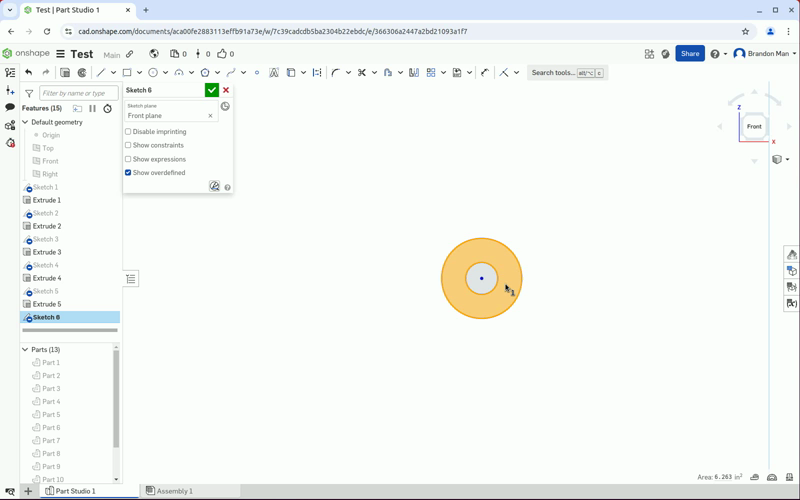
scroll(-6)
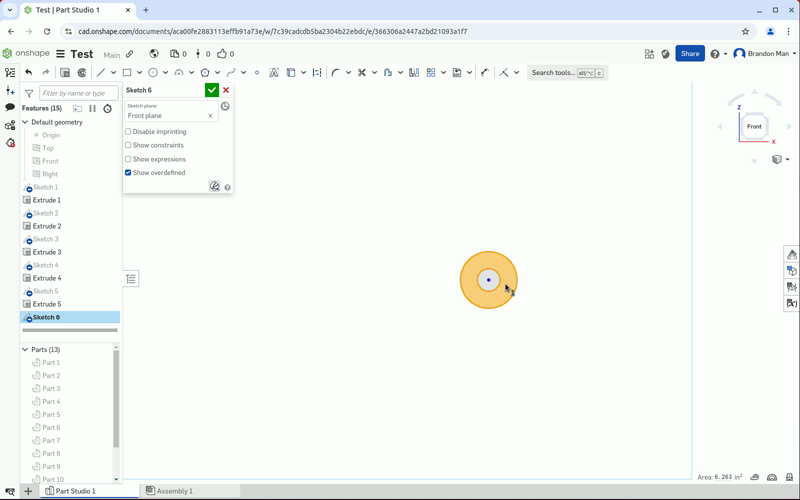
scroll(-6)
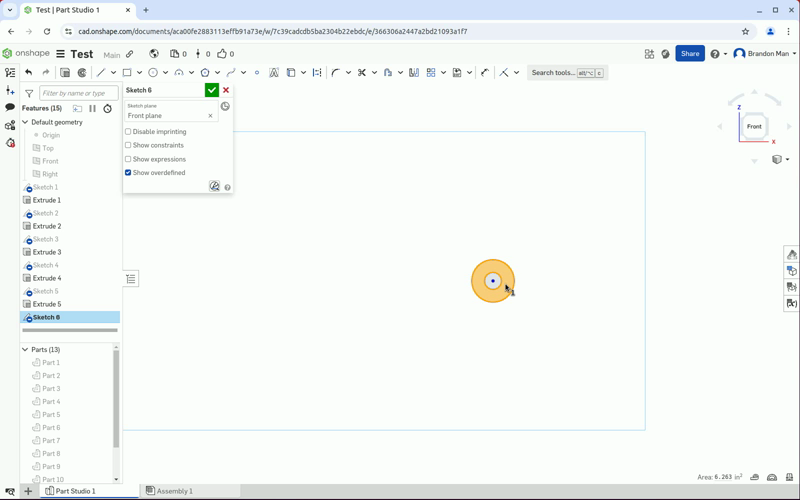
scroll(-6)
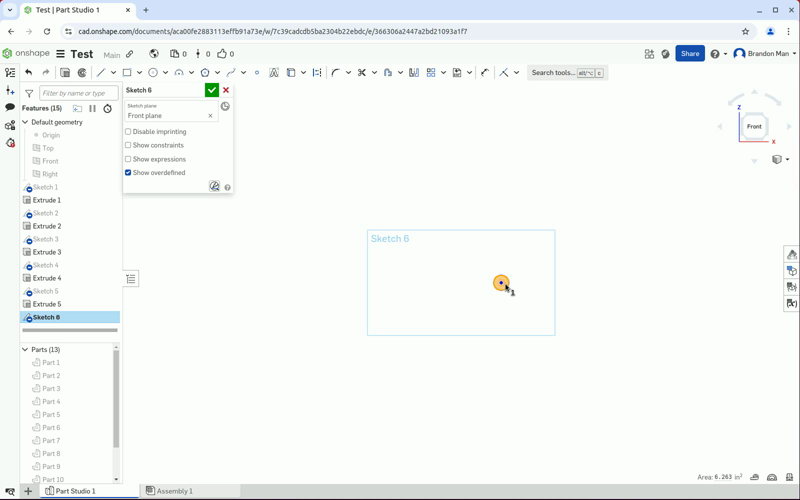
mouse_move(69, 352)
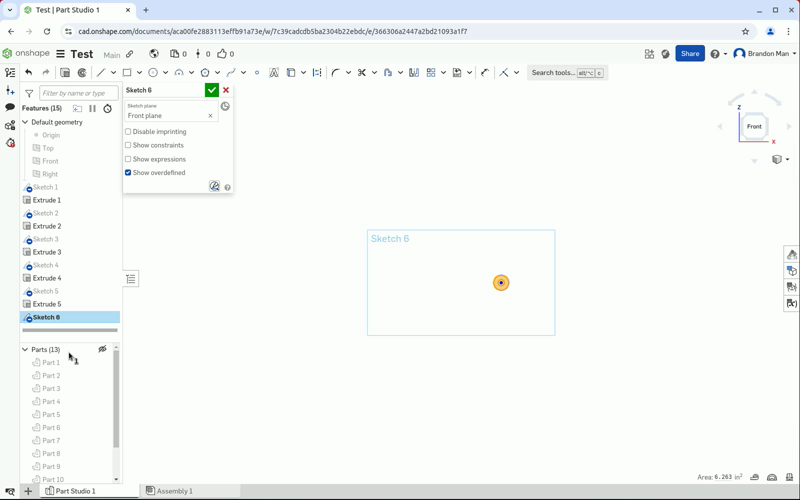
key(shift+y)
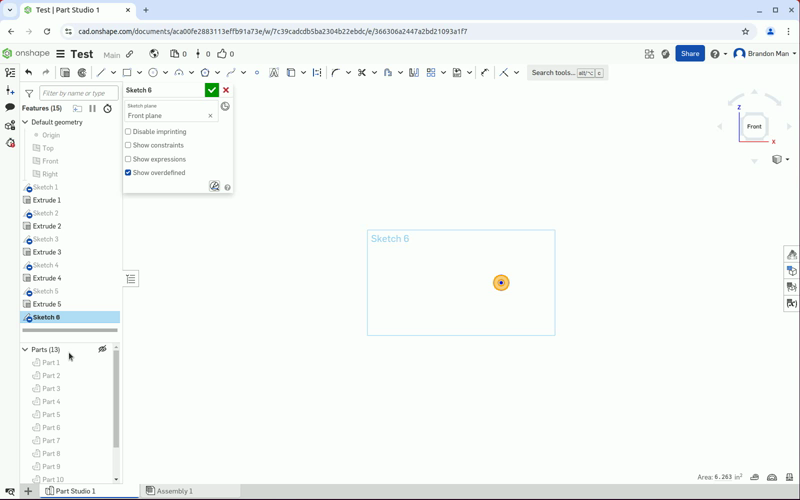
key(shift+e)
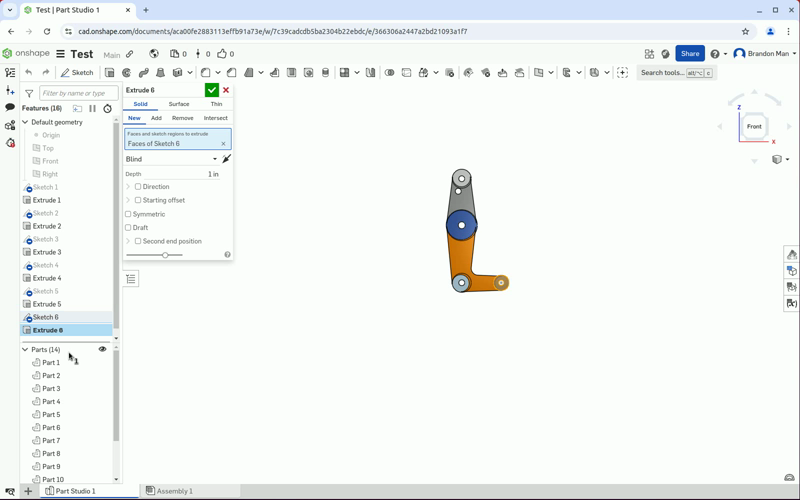
mouse_move(143, 106)
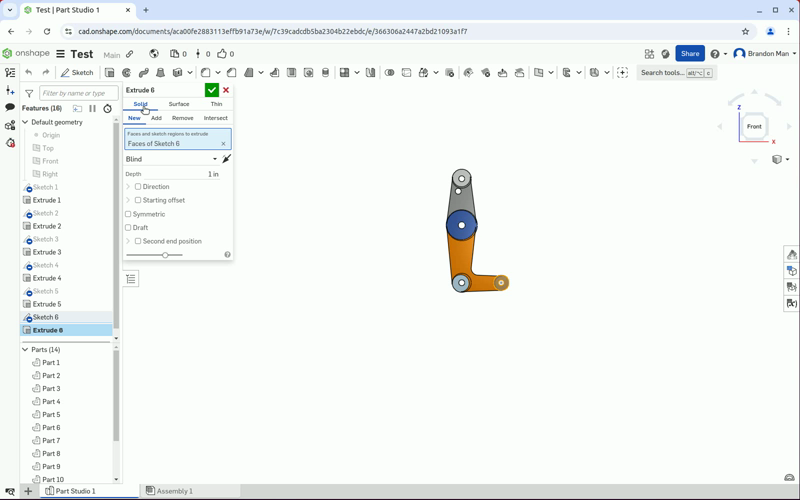
click(143, 106)
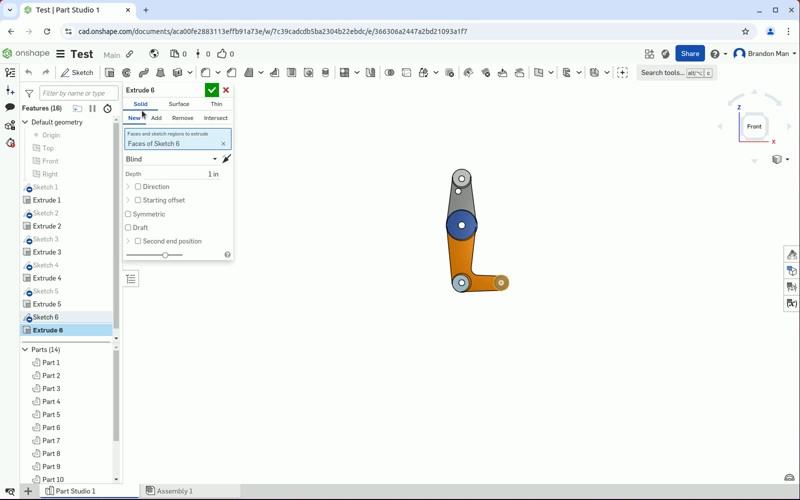
mouse_move(137, 120)
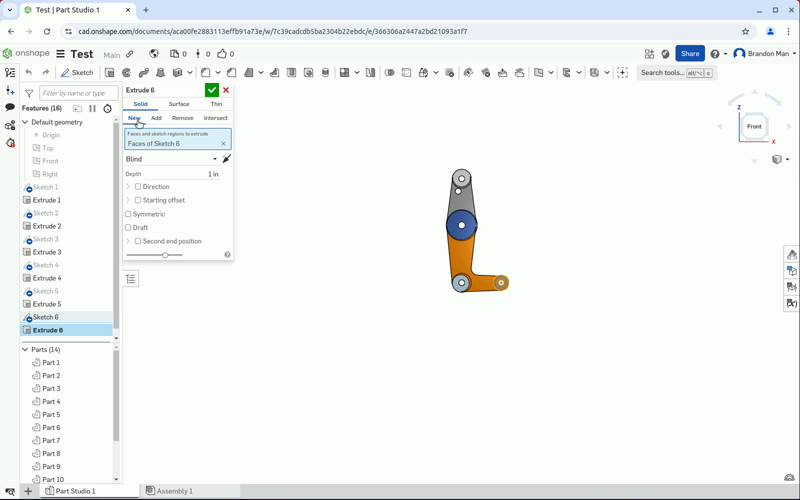
click(137, 120)
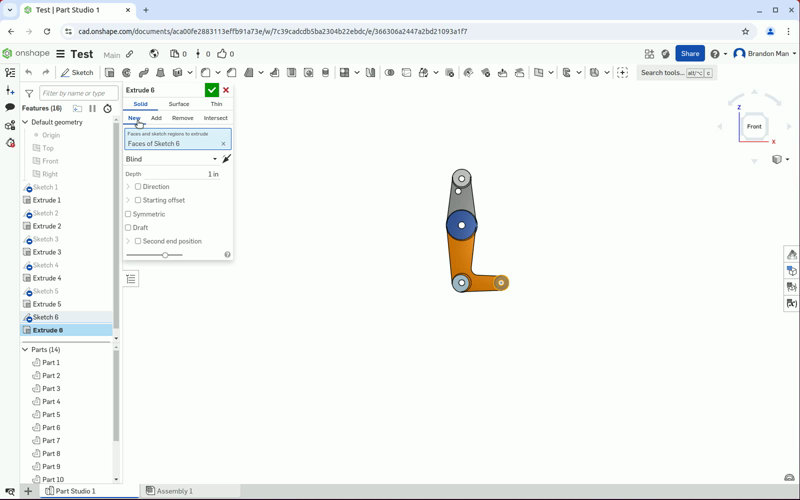
key(tab, 4)
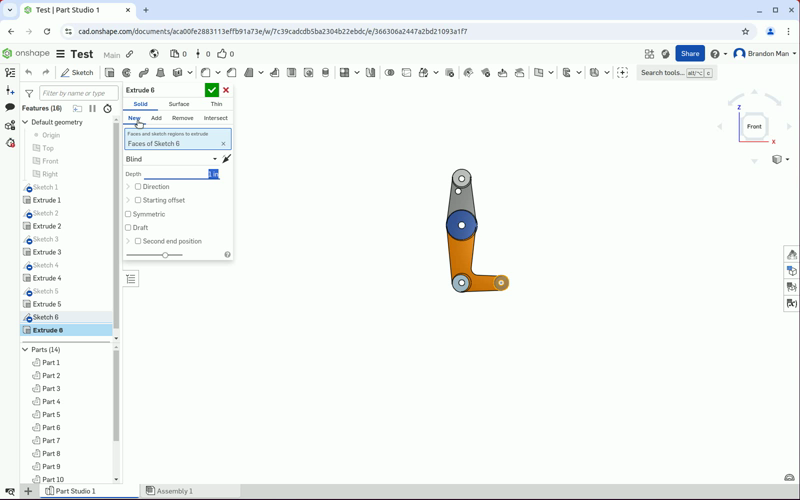
text(0.481)
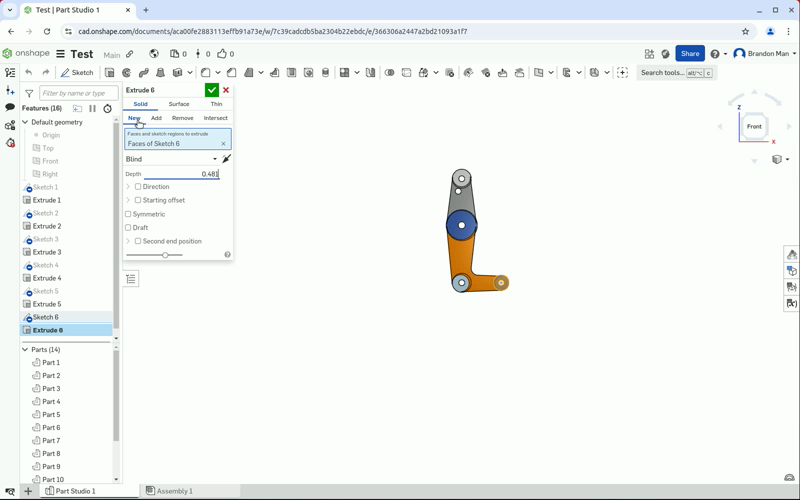
key(enter)
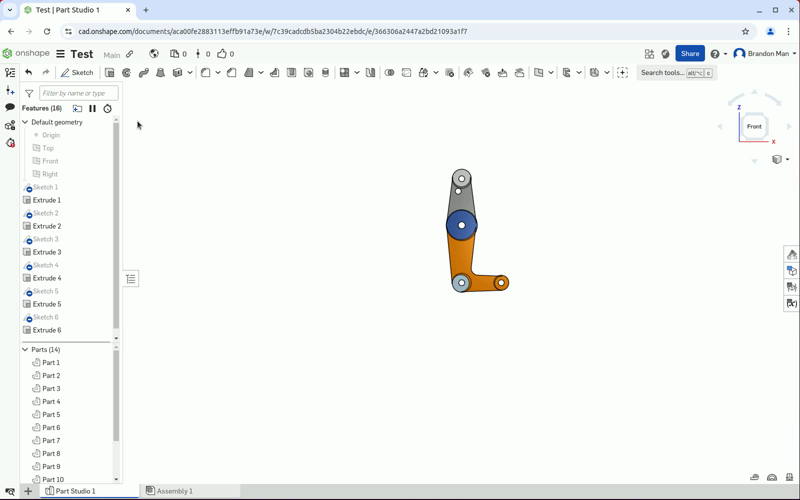
key(shift+h)
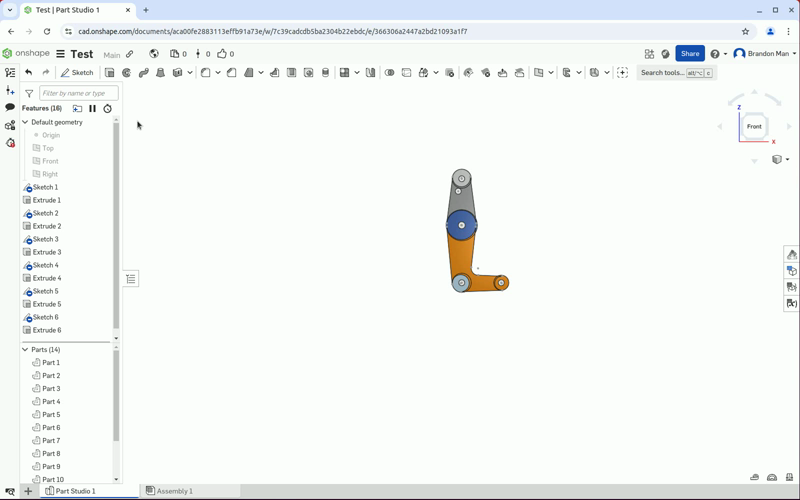
key(shift+h)
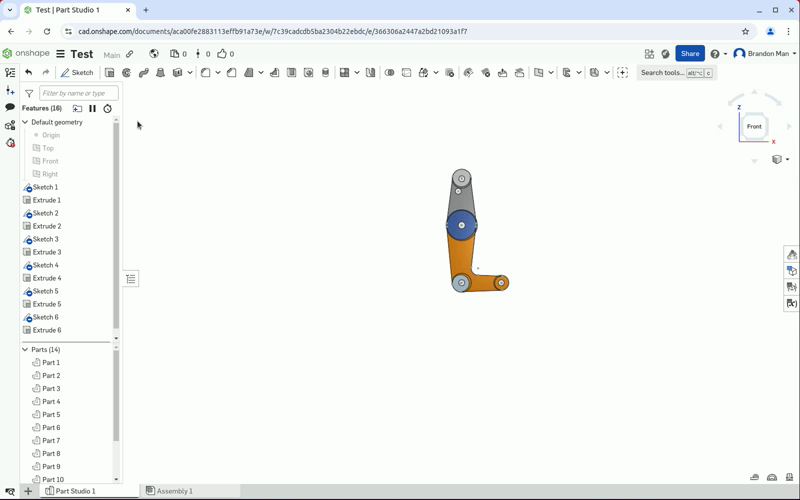
key(shift+7)
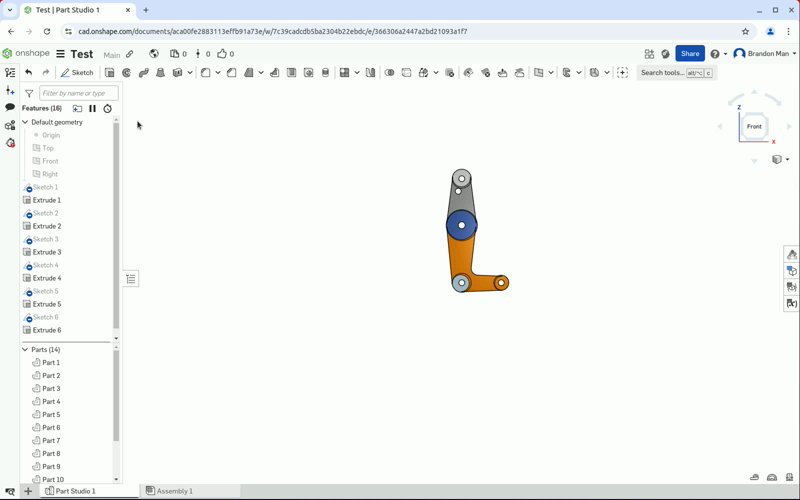
key(left, 2)
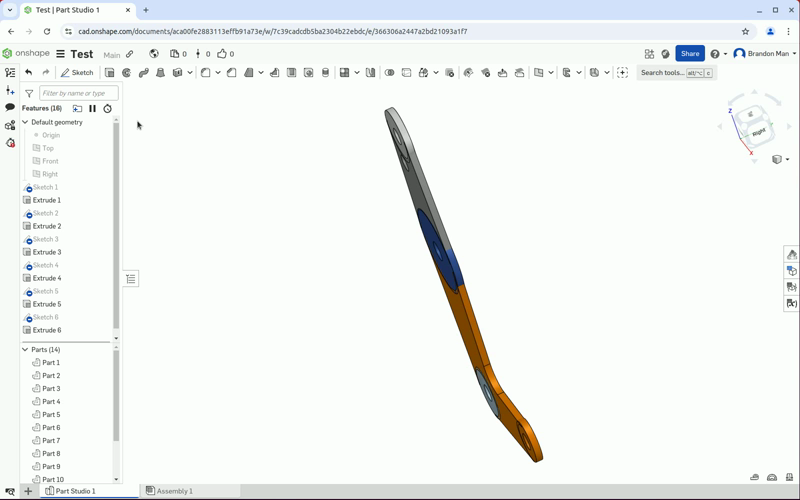
key(down, 2)
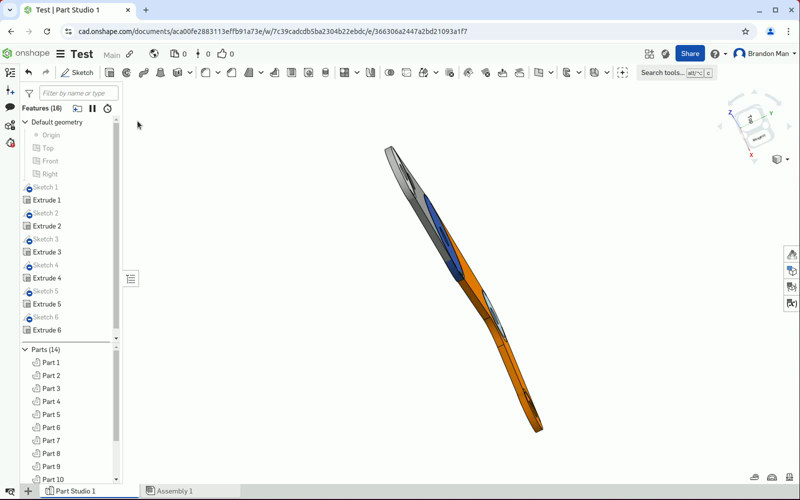
key(up, 2)
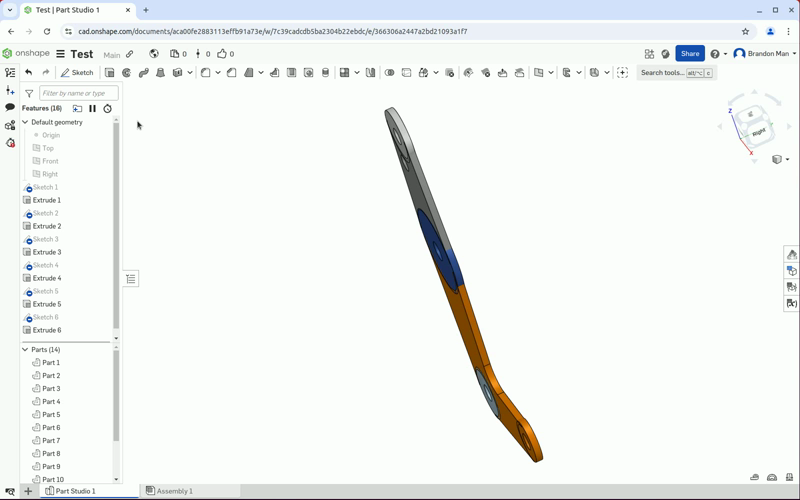
key(right, 2)
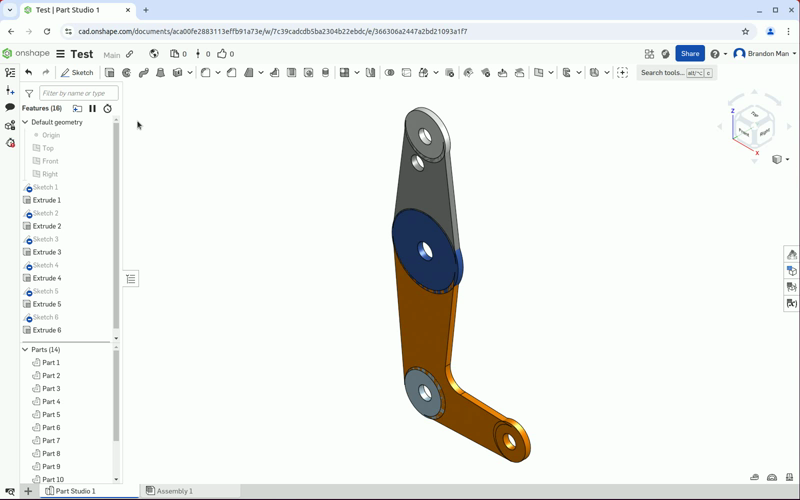
mouse_move(69, 189)
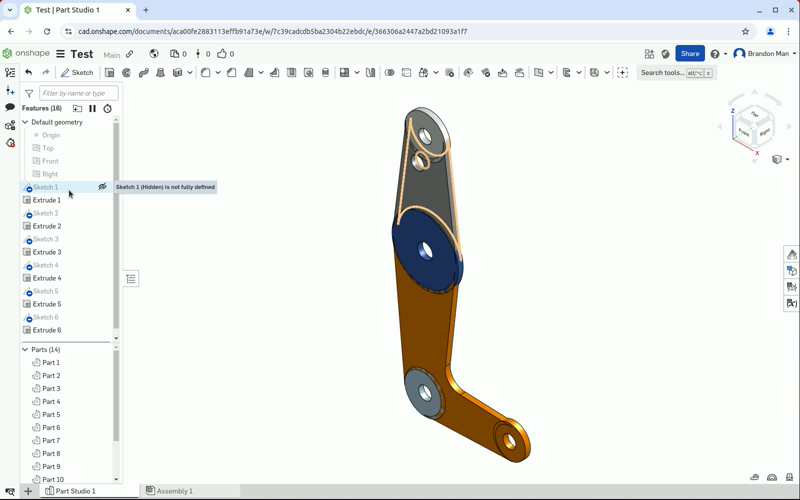
click(69, 189)